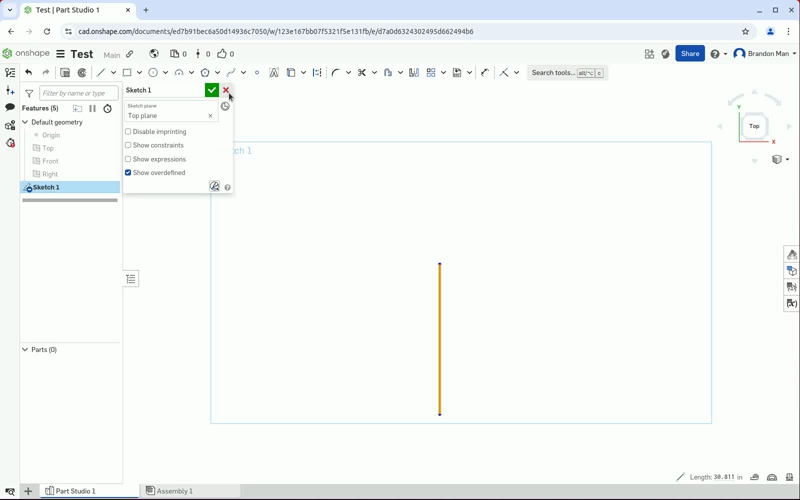
key(shift+h)
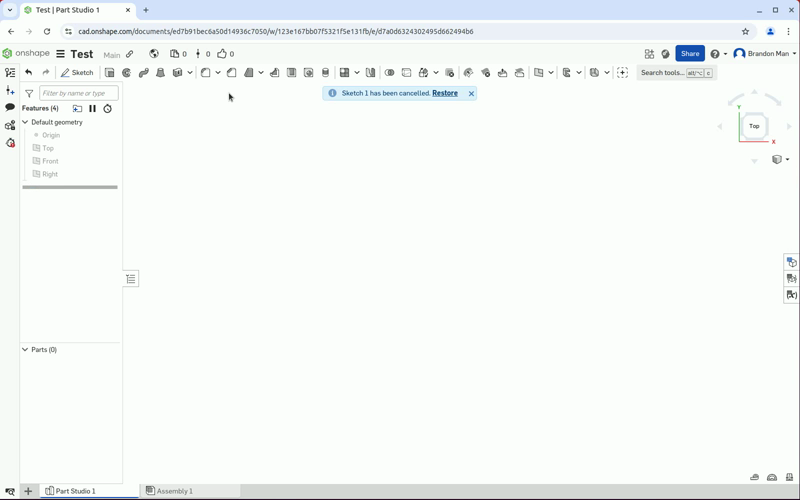
mouse_move(73, 352)
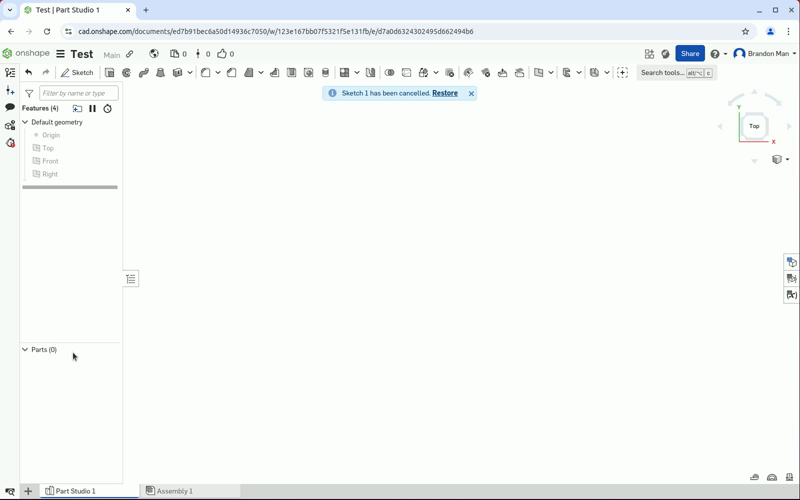
key(y)
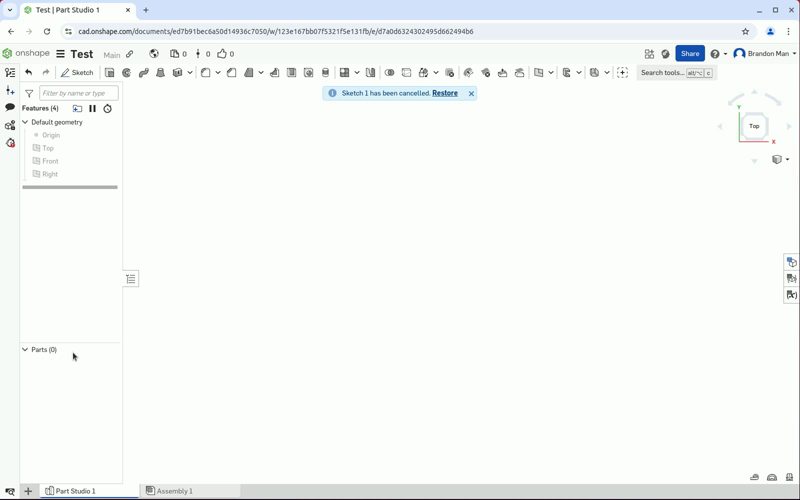
key(shift+p)
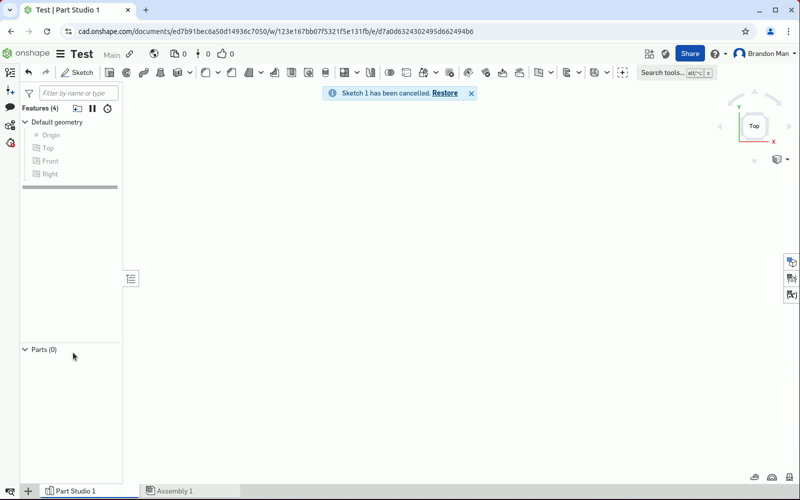
key(space)
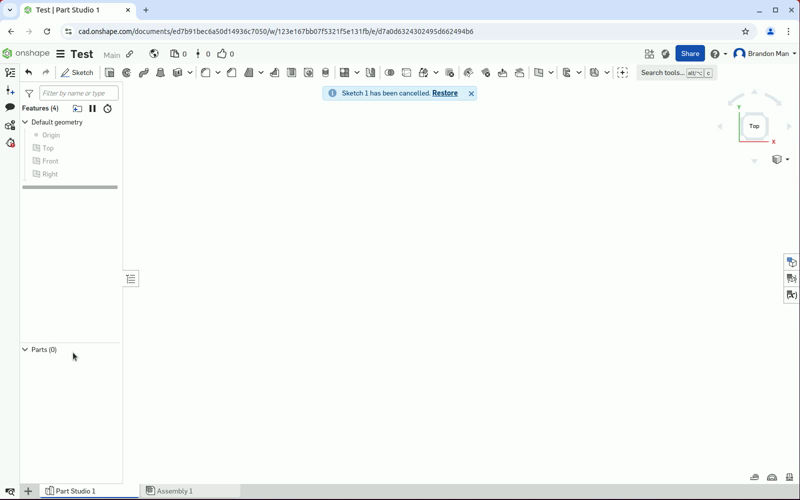
key_down(shift)
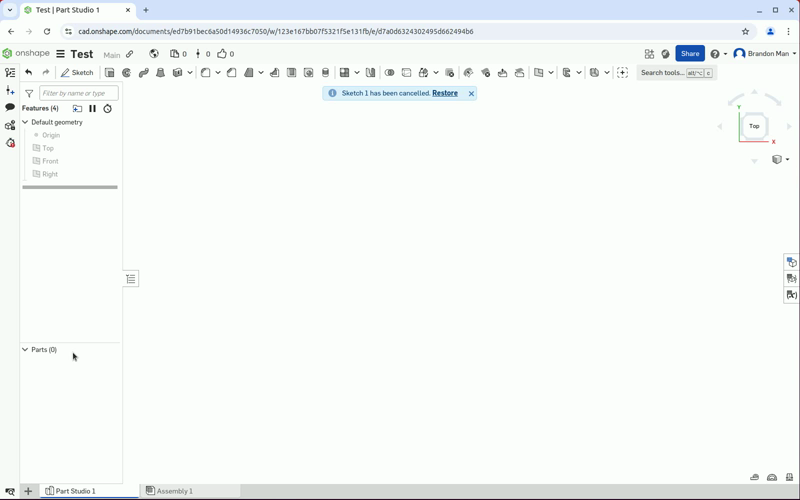
key(up)
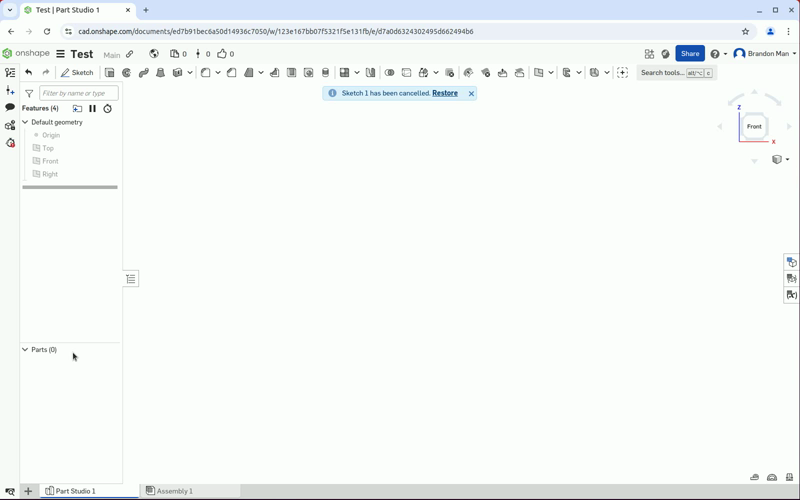
key_up(shift)
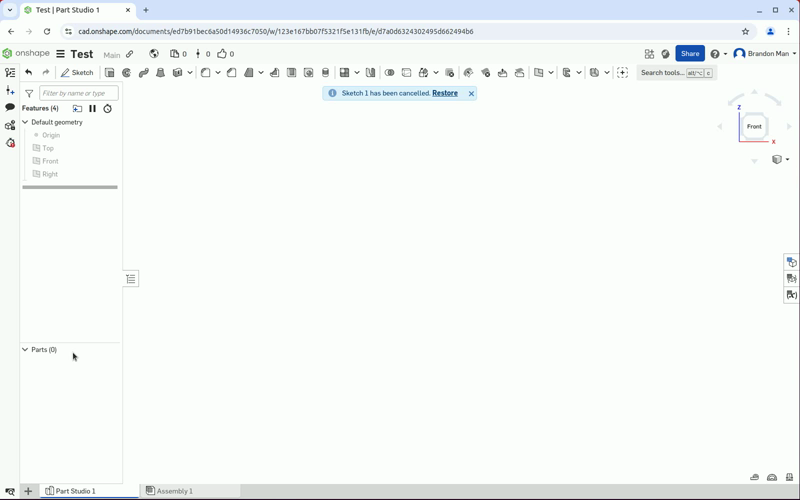
mouse_move(73, 352)
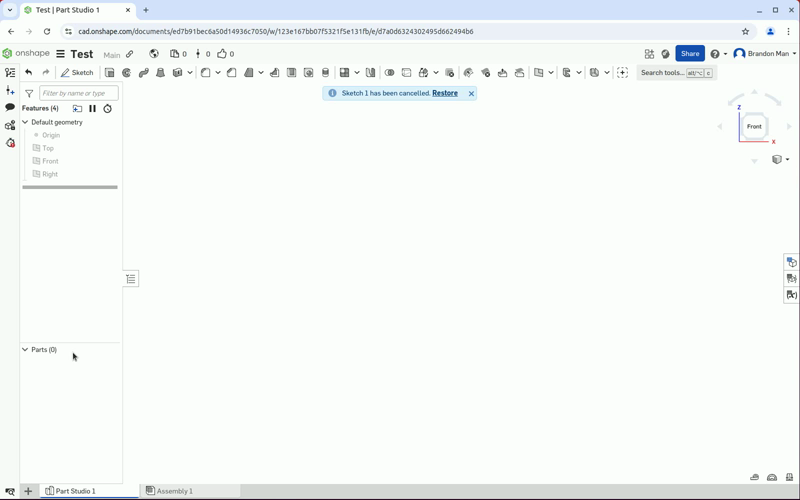
key(shift+y)
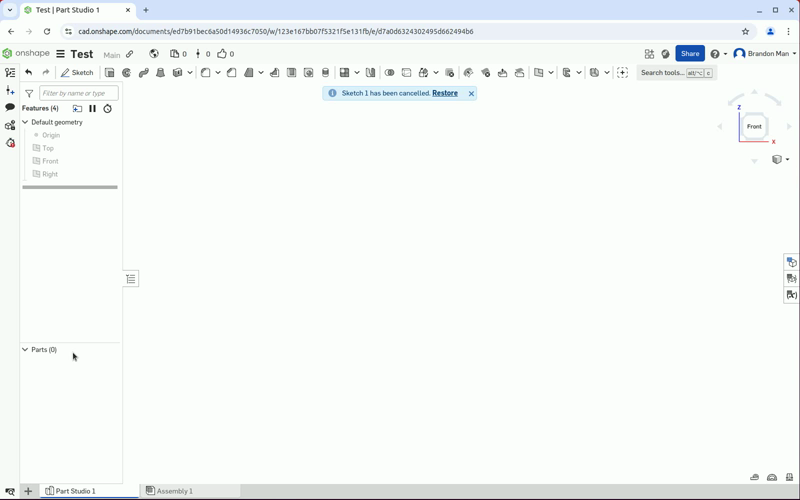
key(shift+s)
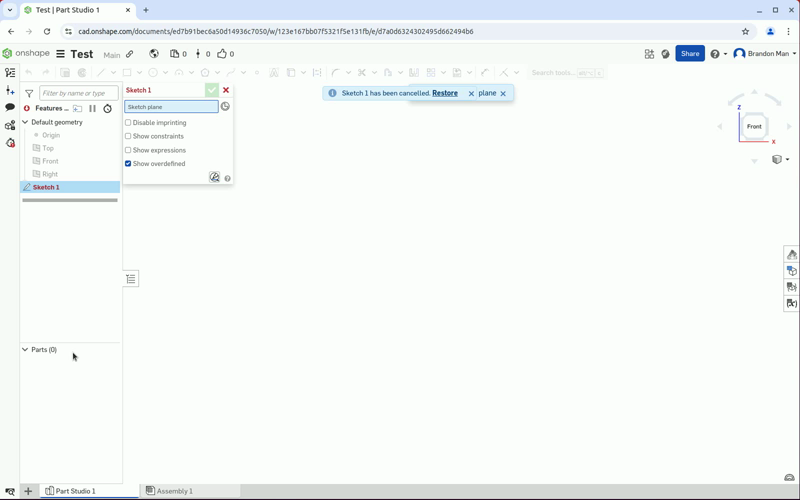
mouse_move(73, 163)
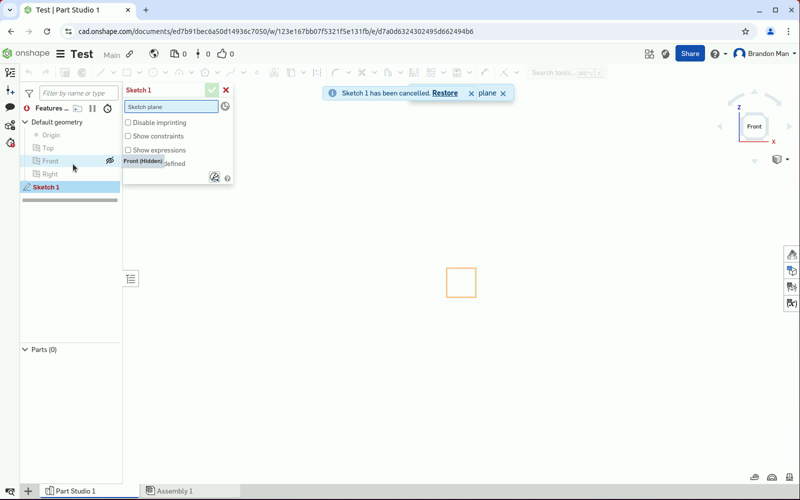
click(73, 163)
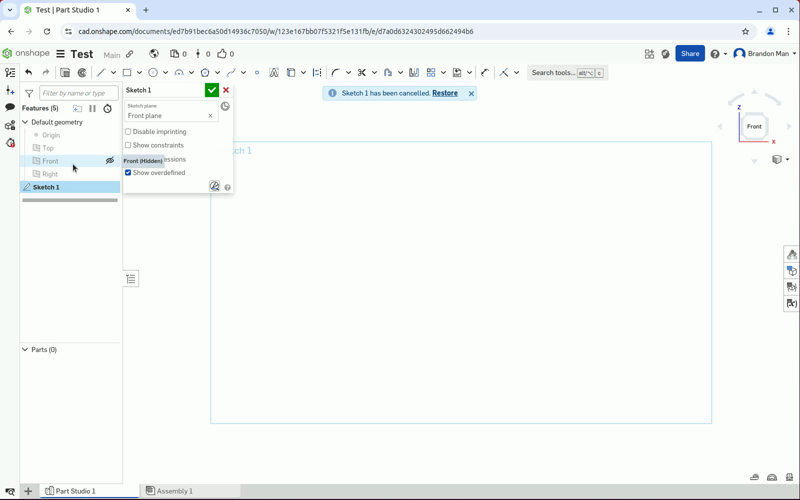
mouse_move(73, 352)
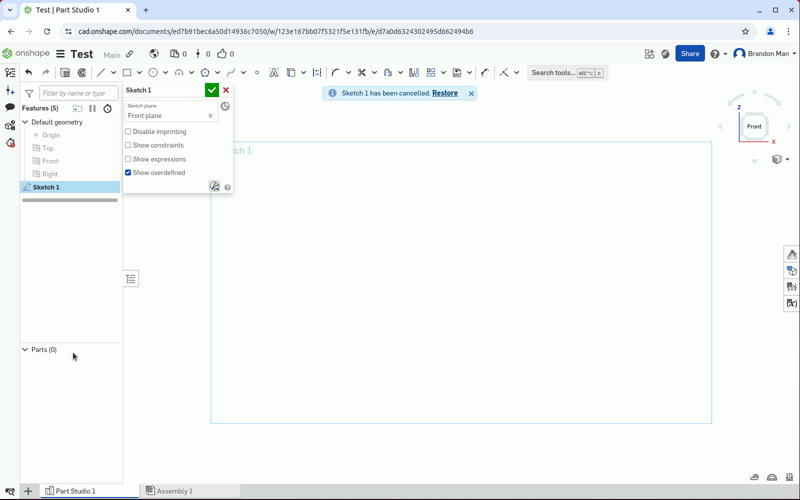
key(y)
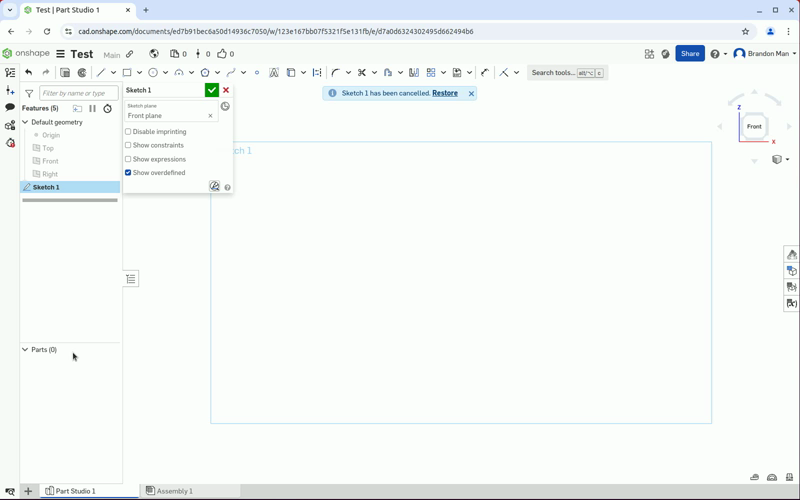
key(l)
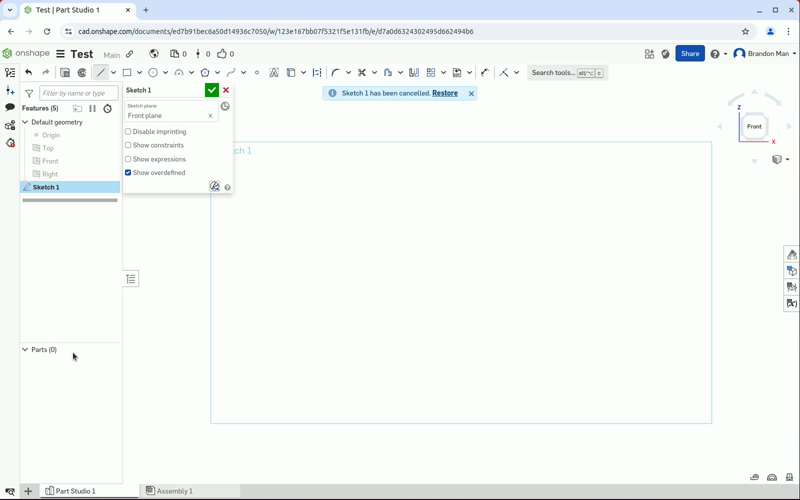
key_down(shift)
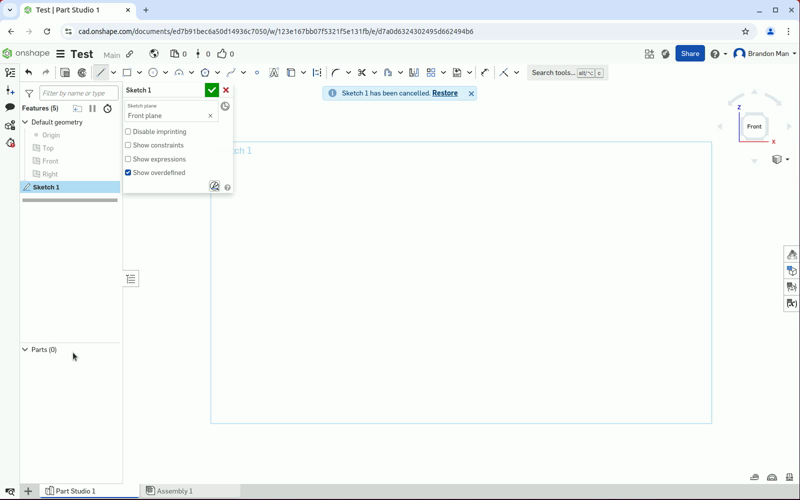
mouse_move(427, 203)
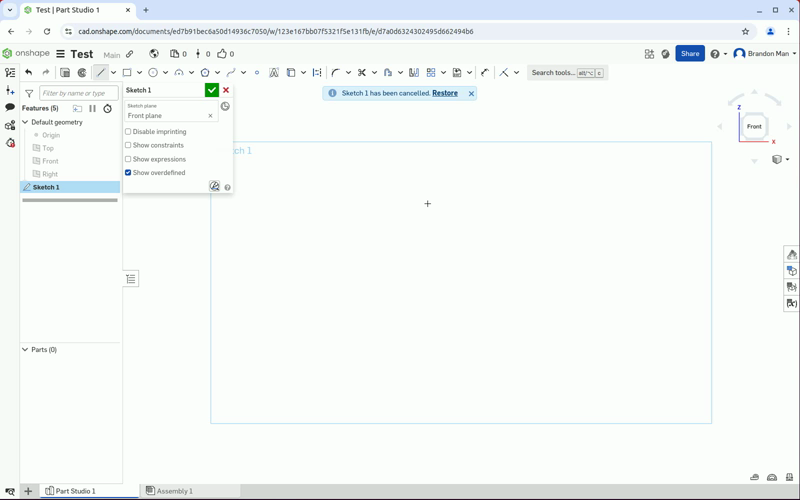
click(427, 203)
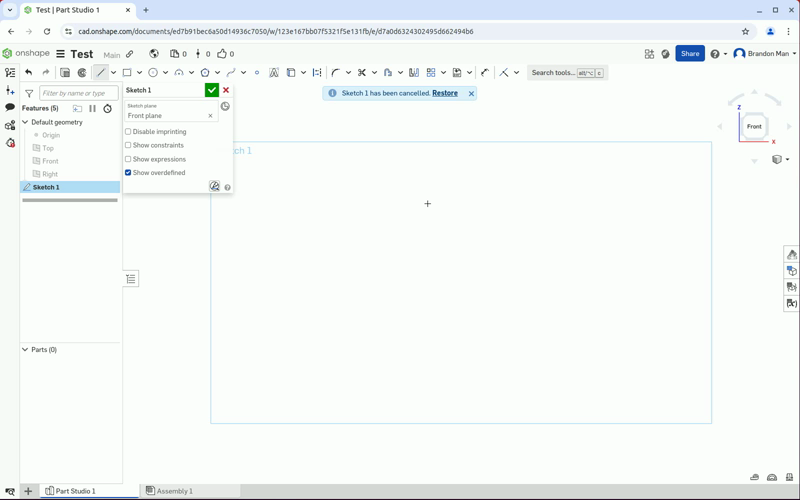
key_up(shift)
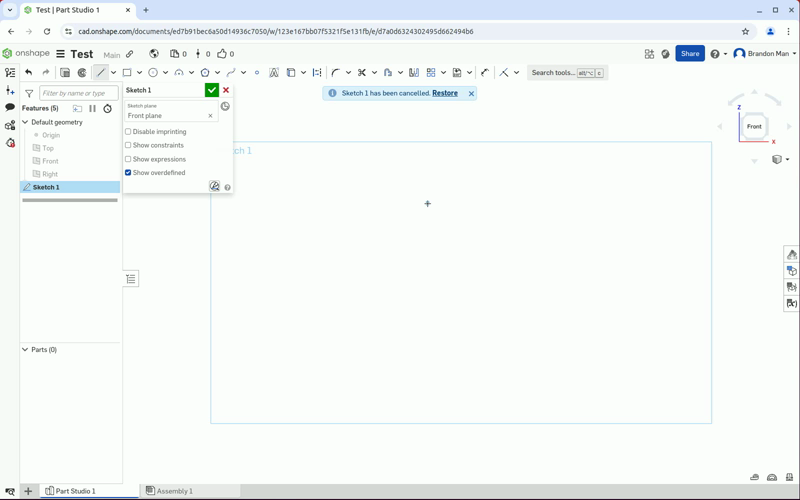
key_down(shift)
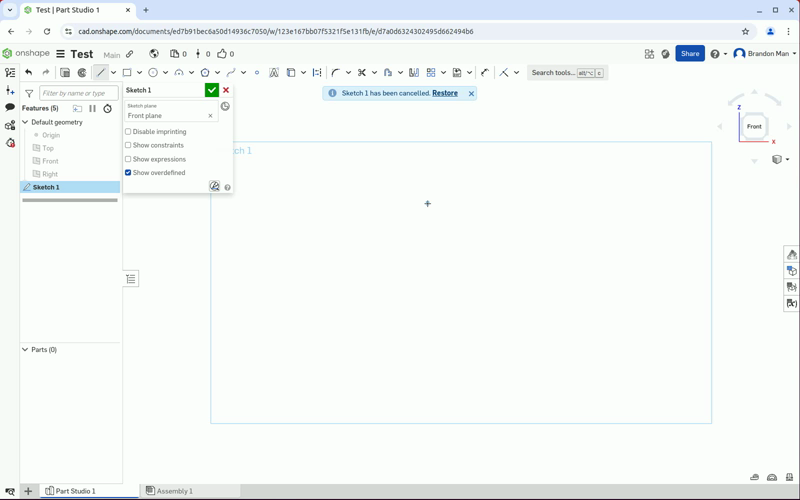
mouse_move(457, 203)
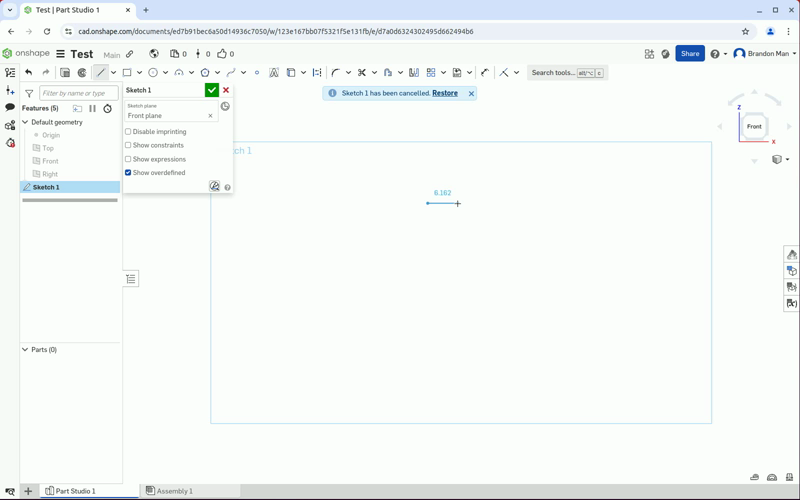
mouse_move(436, 203)
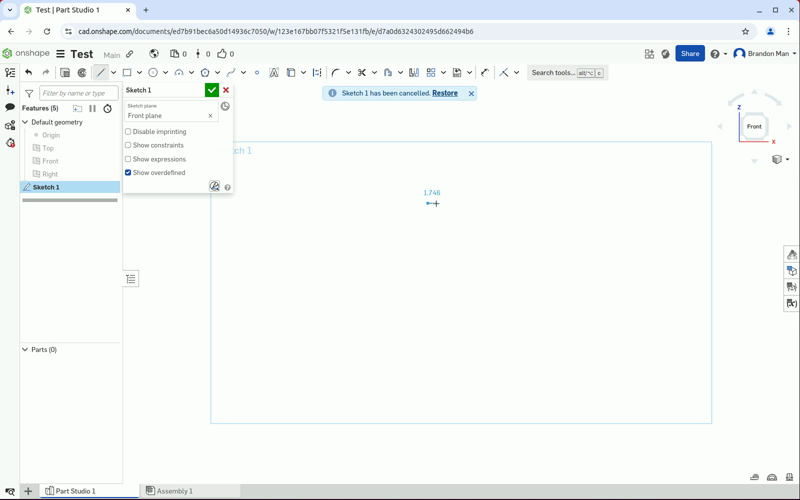
click(436, 203)
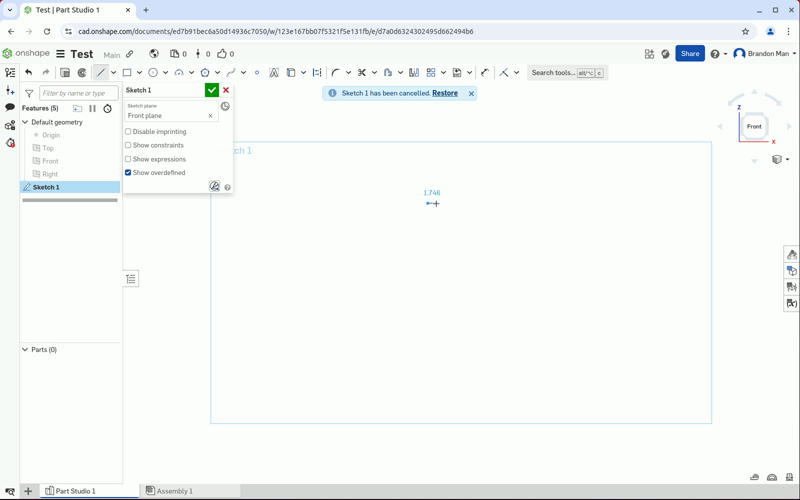
key_up(shift)
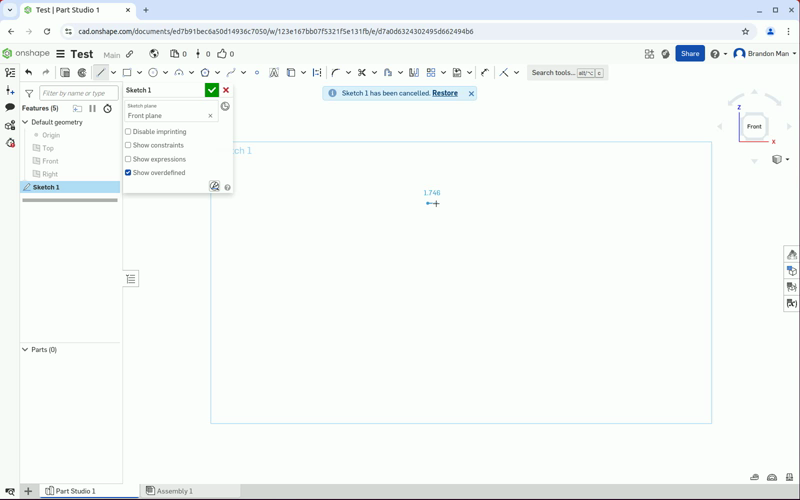
key(esc)
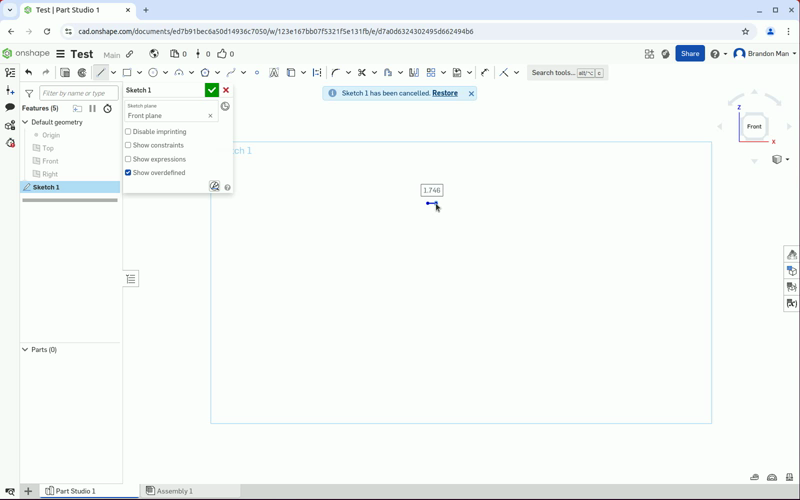
key(a)
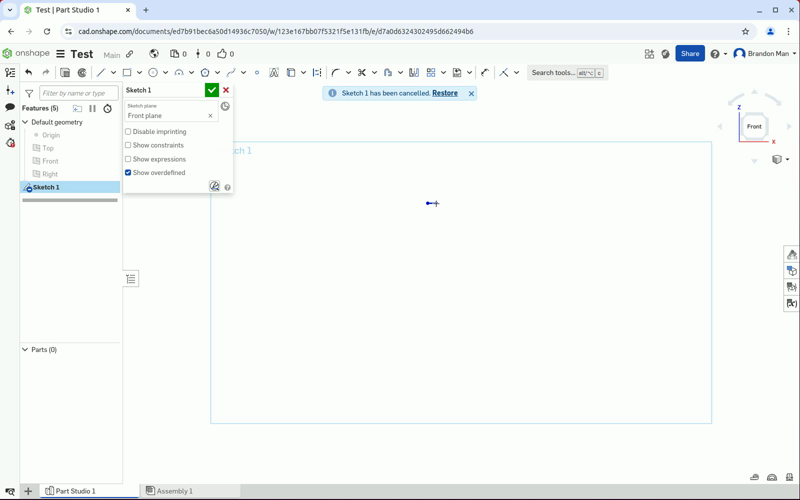
mouse_move(436, 203)
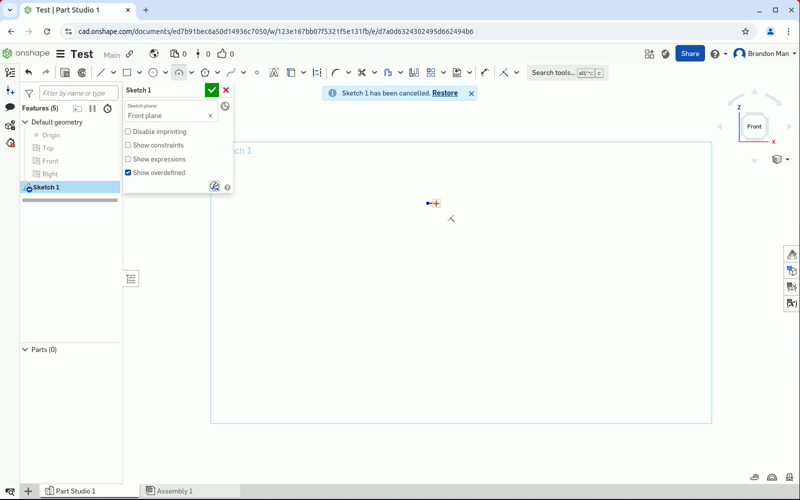
click(436, 203)
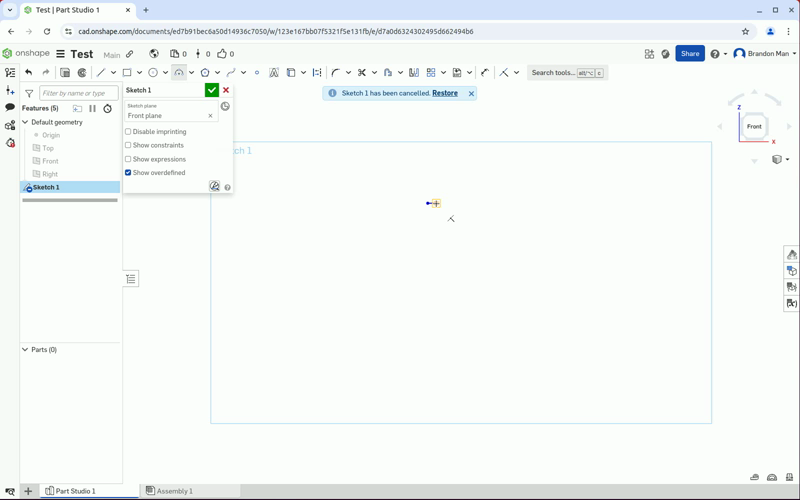
key_down(shift)
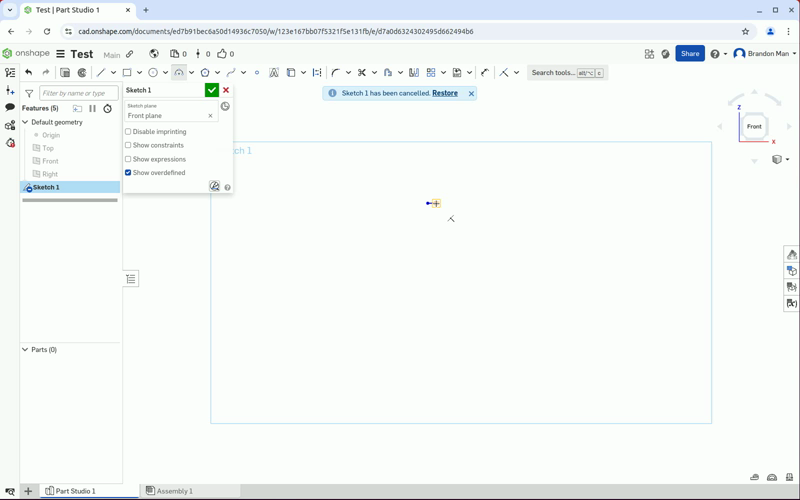
mouse_move(484, 203)
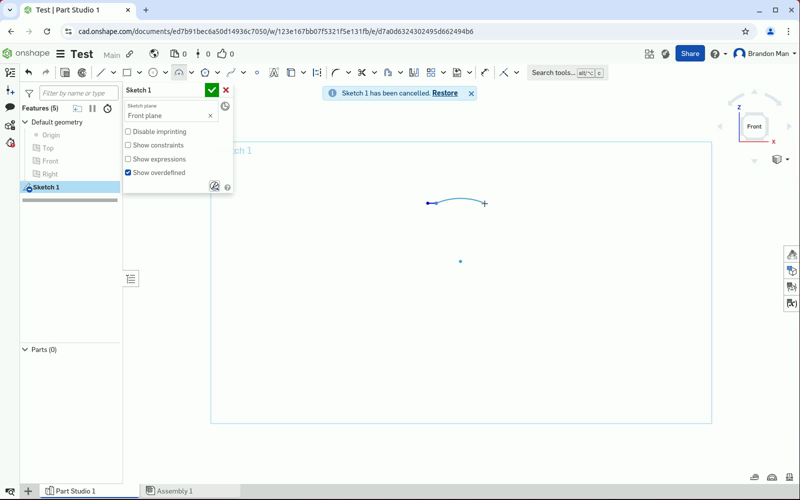
click(484, 203)
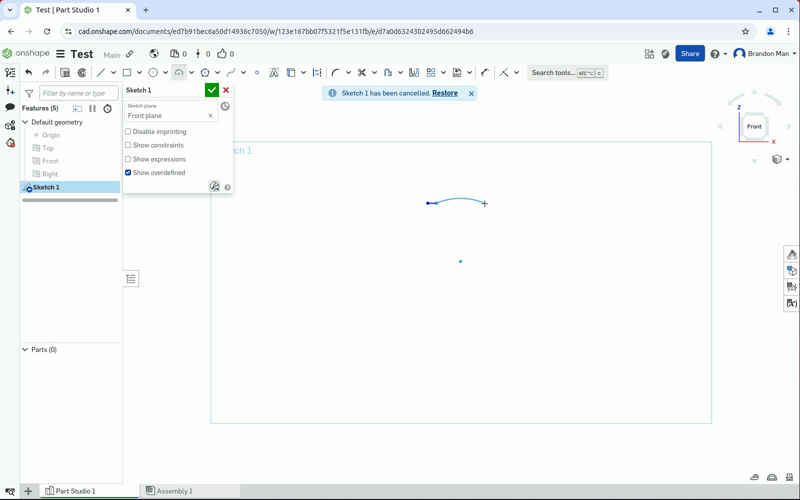
mouse_move(460, 179)
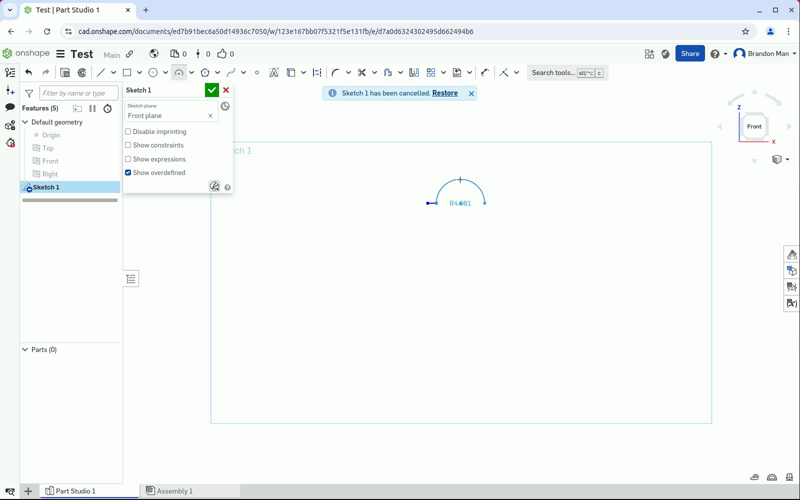
click(460, 179)
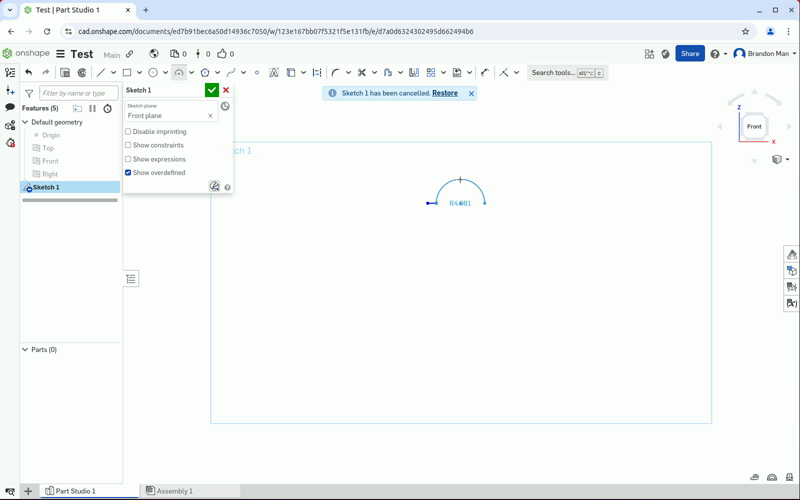
key_up(shift)
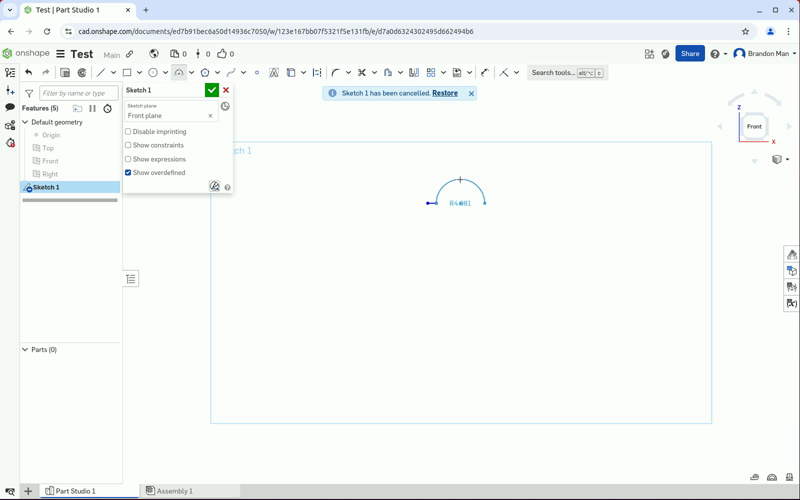
key(esc)
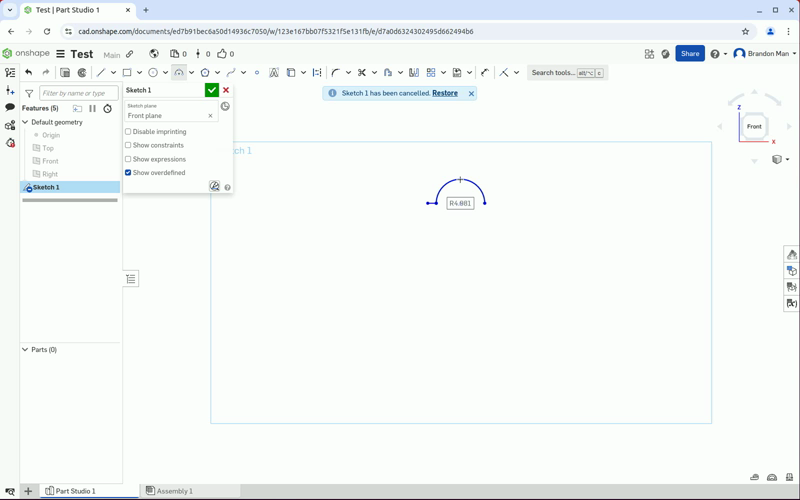
key(l)
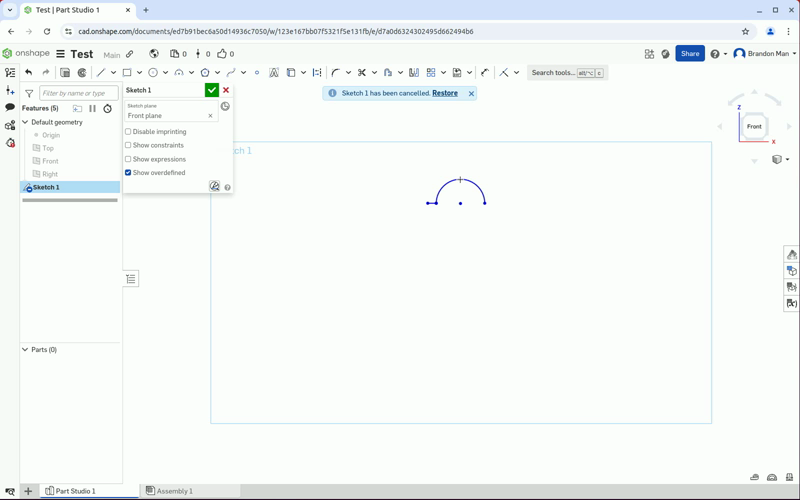
mouse_move(484, 203)
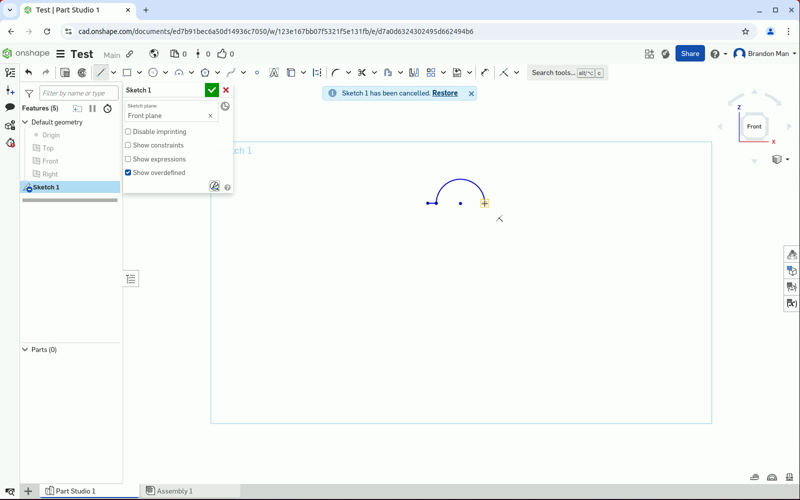
click(484, 203)
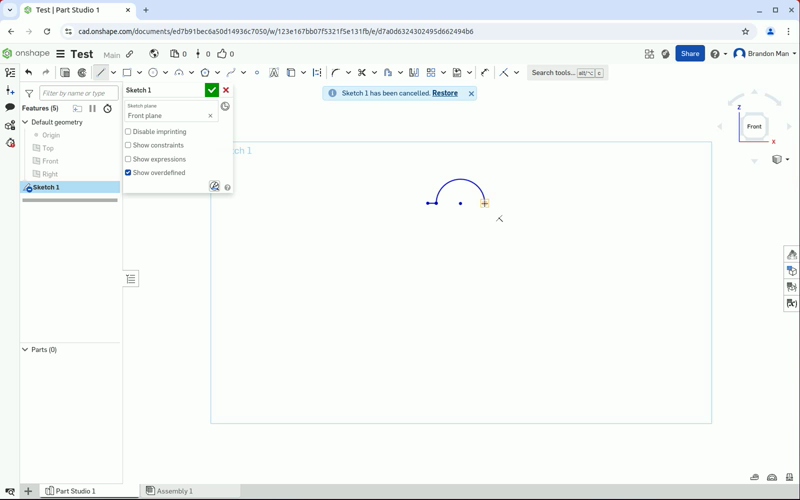
key_down(shift)
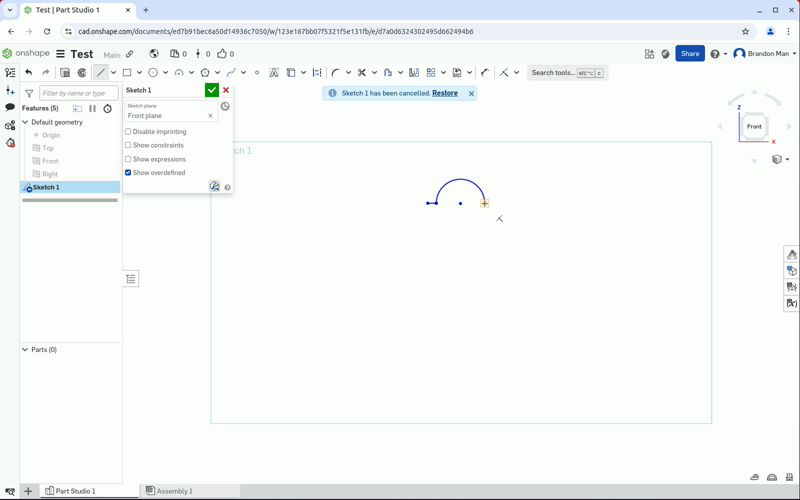
mouse_move(514, 203)
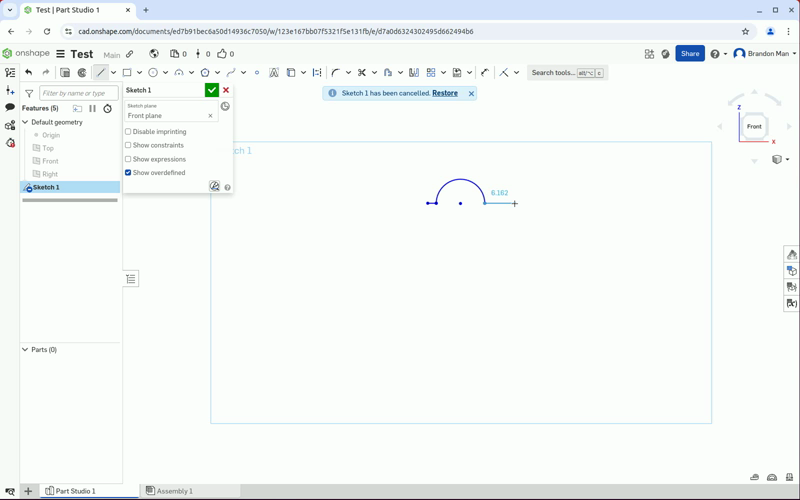
mouse_move(492, 203)
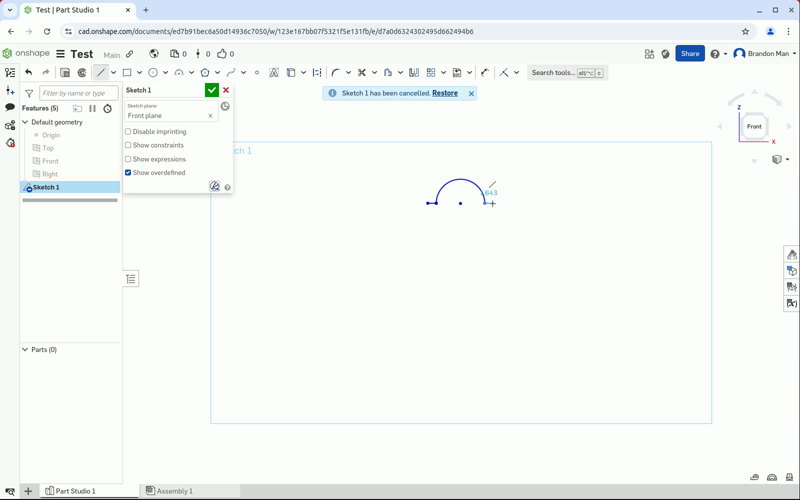
click(492, 203)
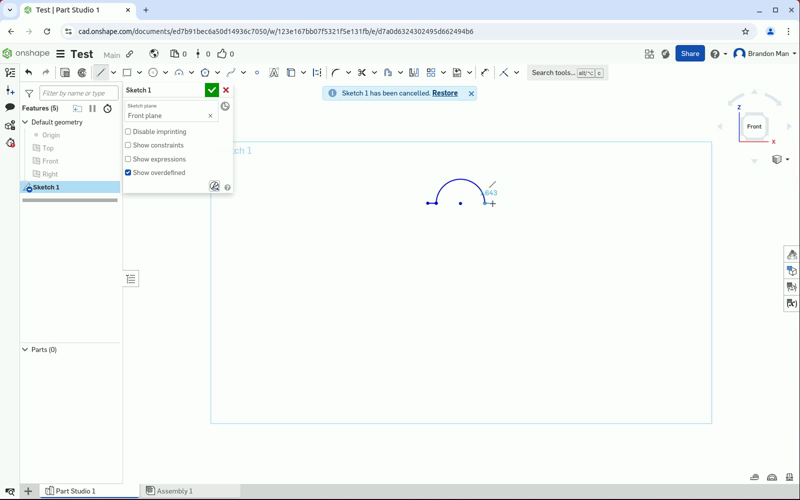
key_up(shift)
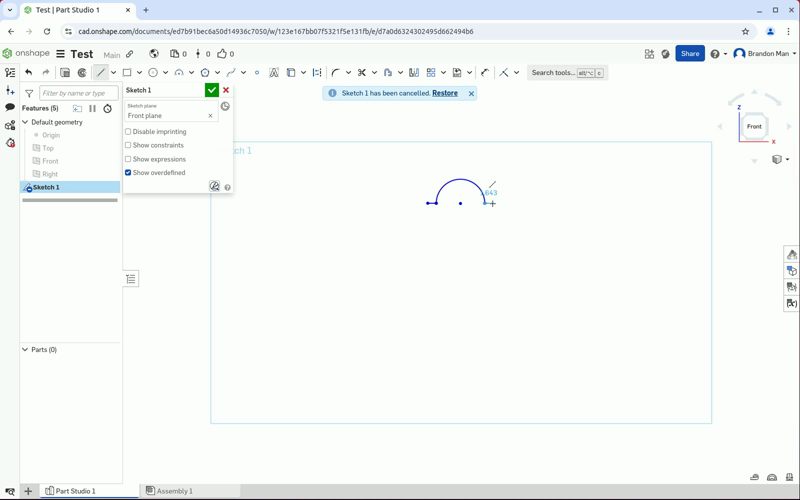
key(esc)
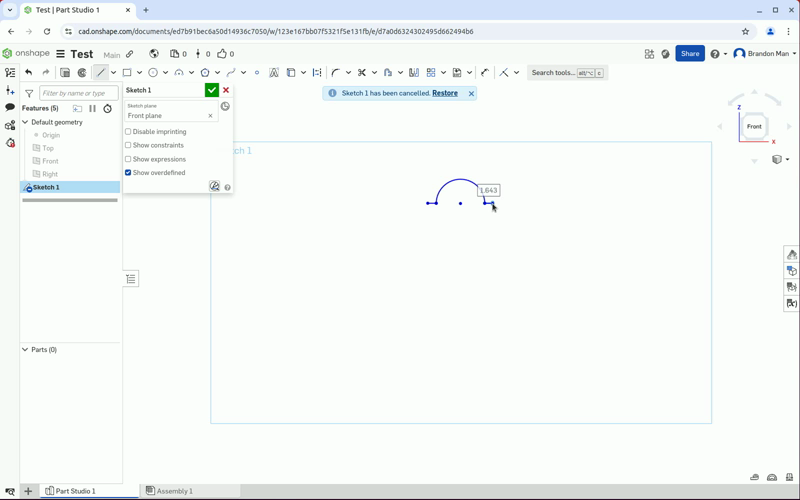
key(a)
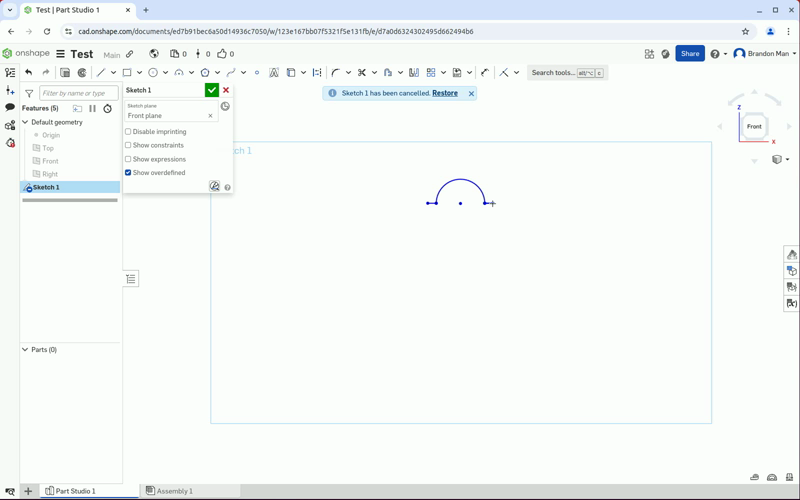
mouse_move(492, 203)
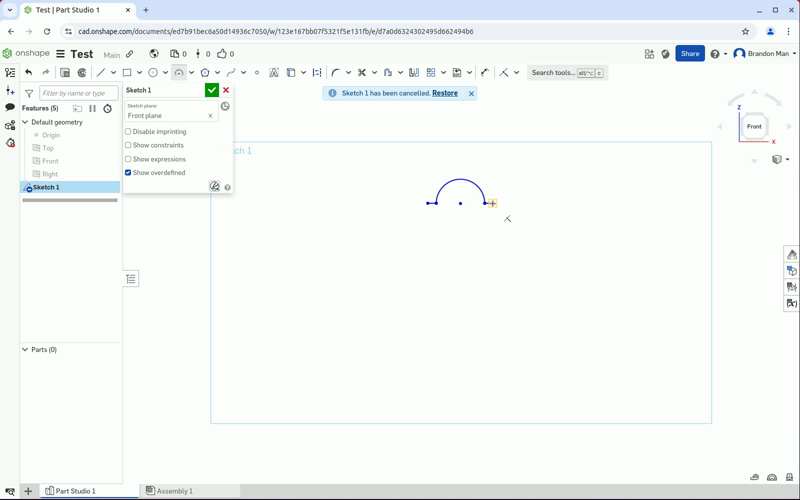
click(492, 203)
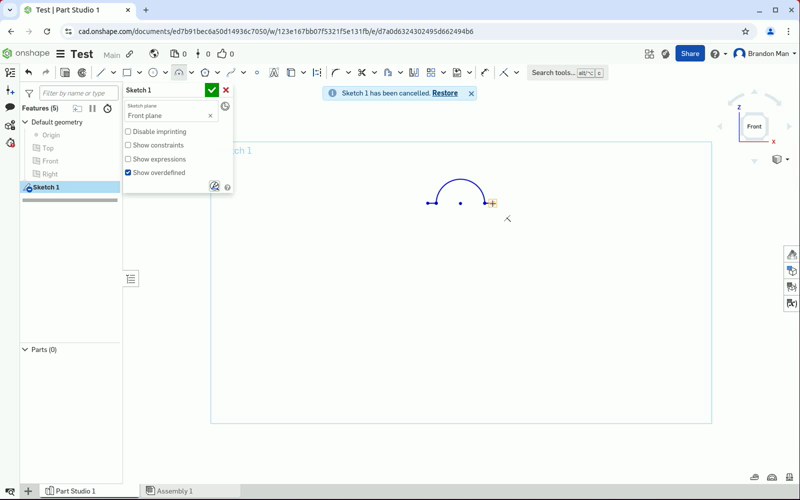
mouse_move(427, 203)
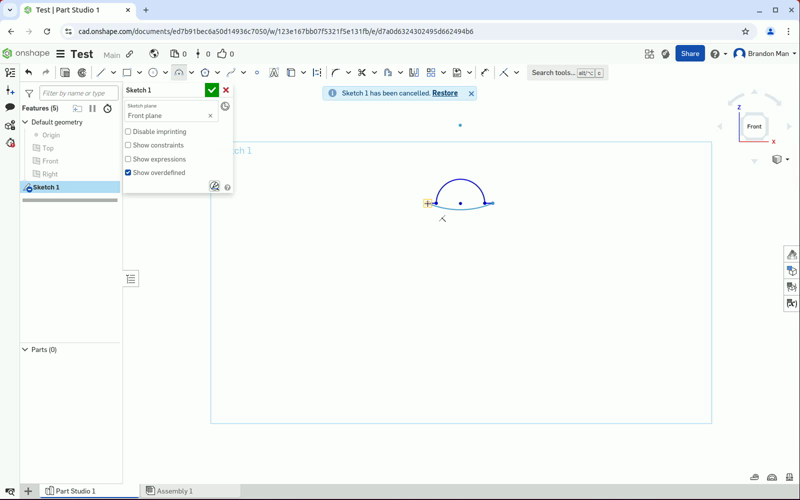
click(427, 203)
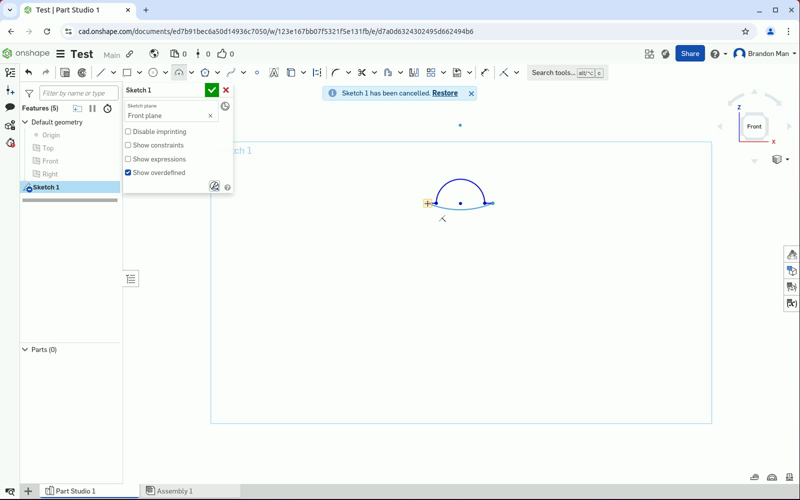
key_down(shift)
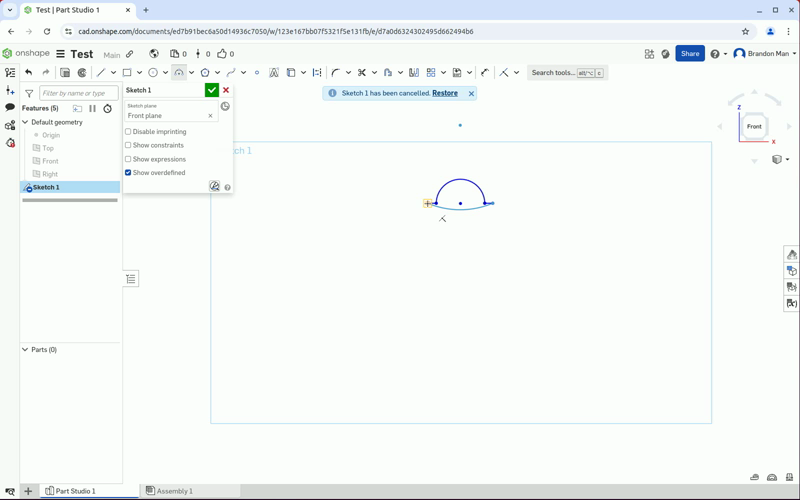
mouse_move(460, 170)
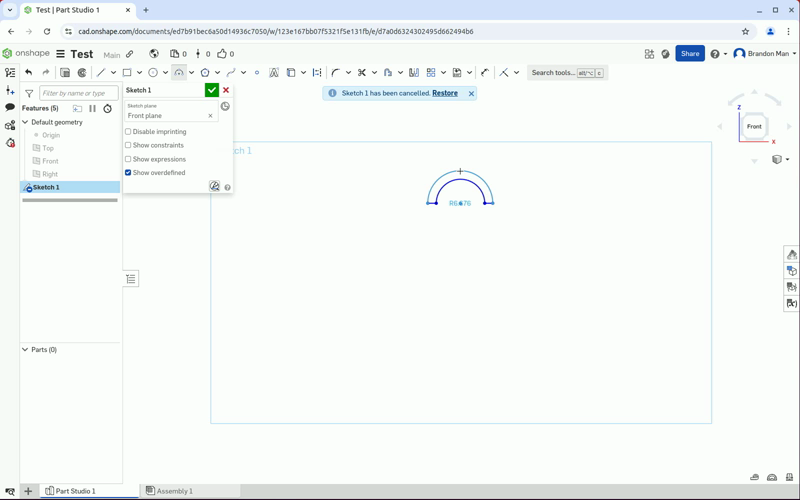
click(460, 170)
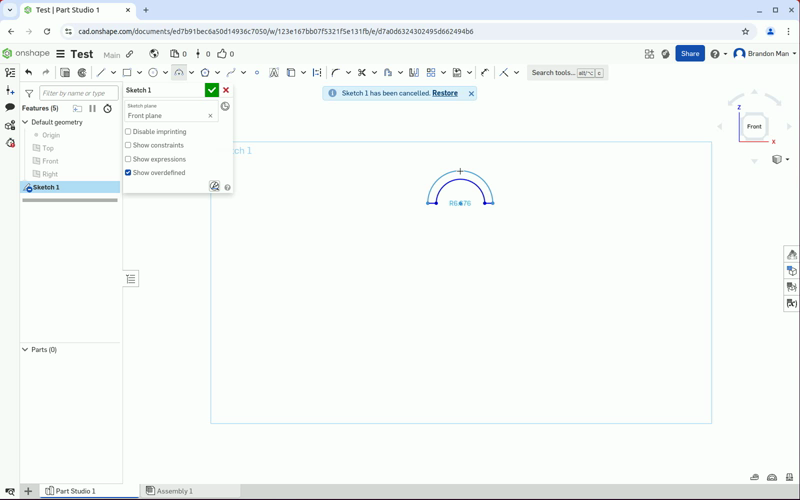
key_up(shift)
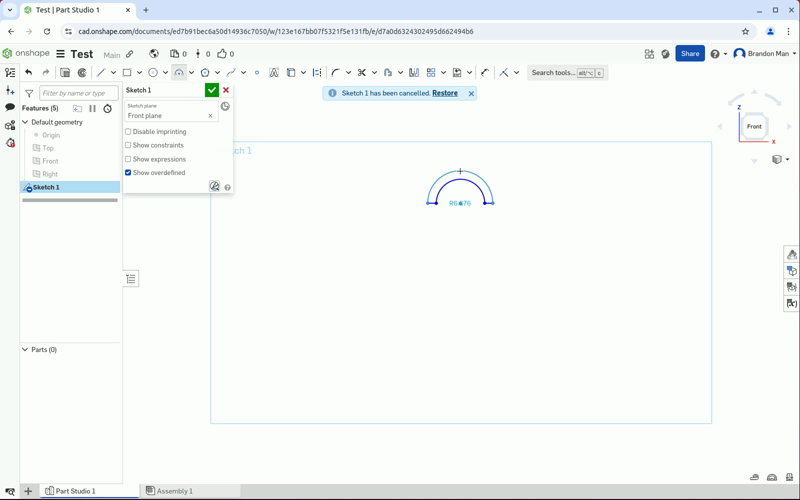
key(esc)
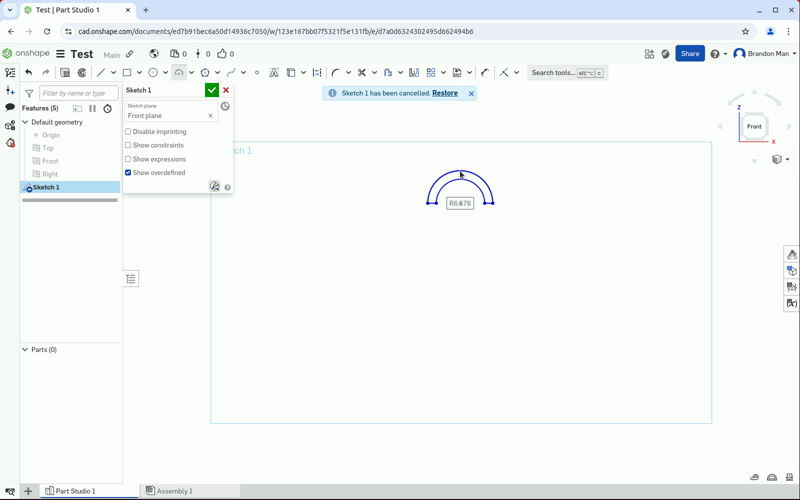
mouse_move(438, 185)
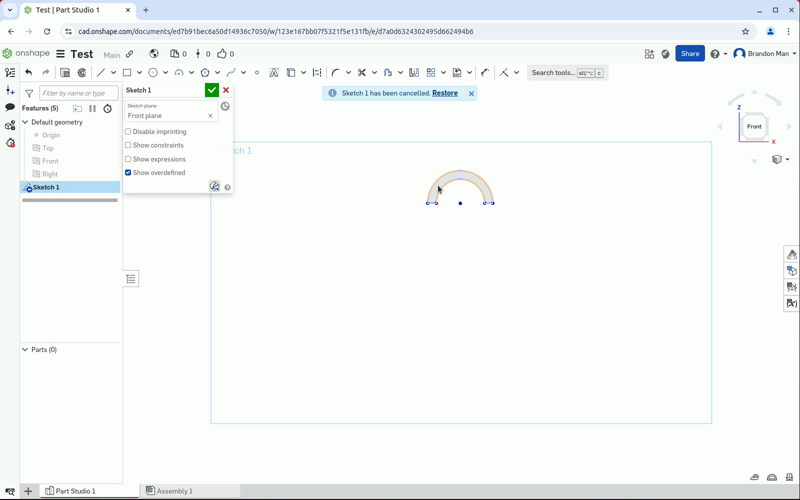
scroll(6)
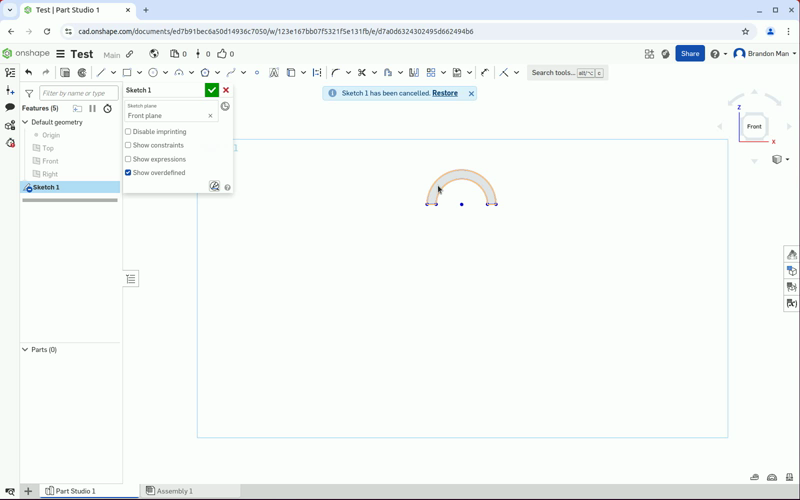
scroll(6)
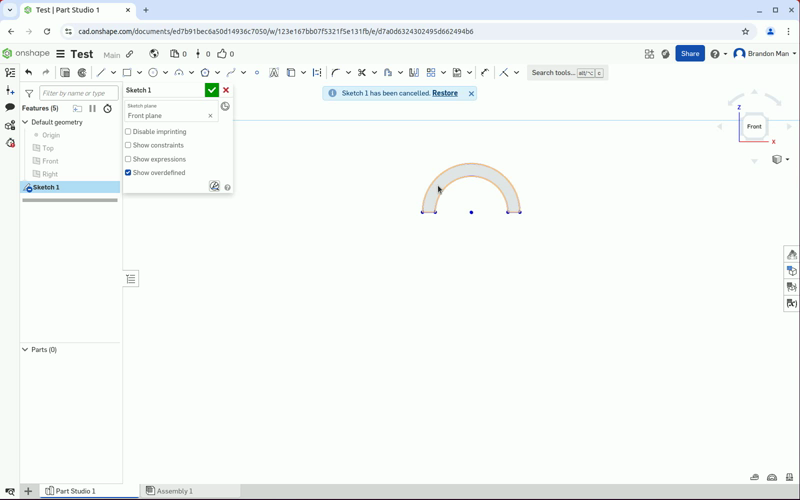
scroll(6)
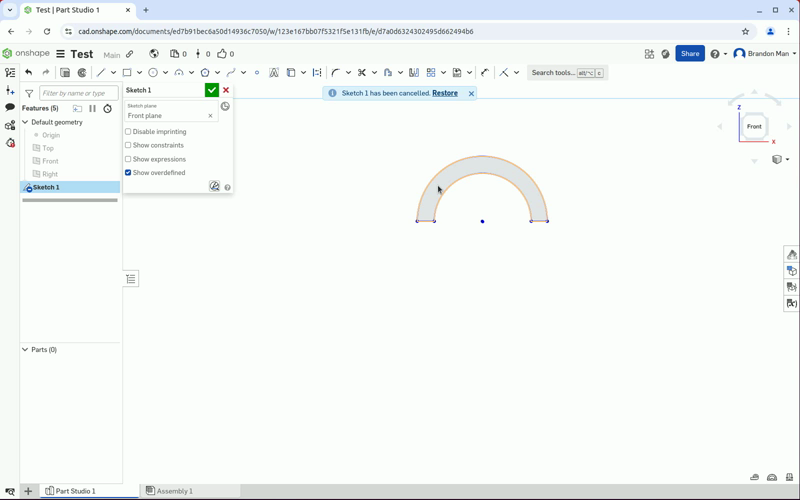
scroll(6)
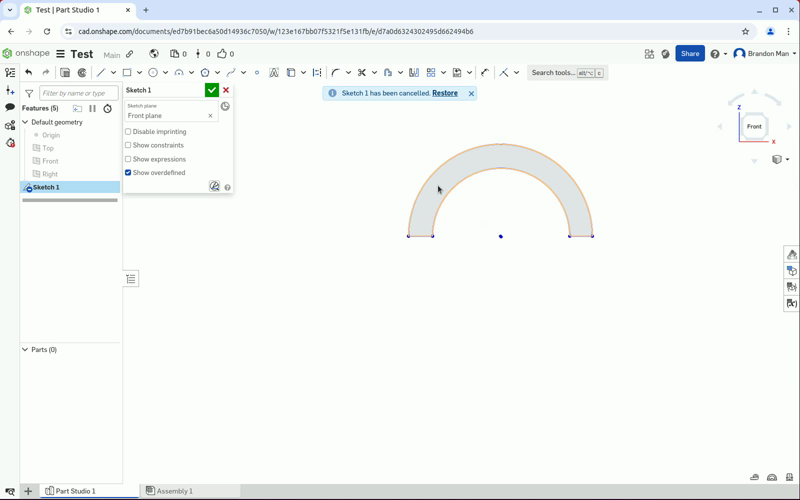
scroll(6)
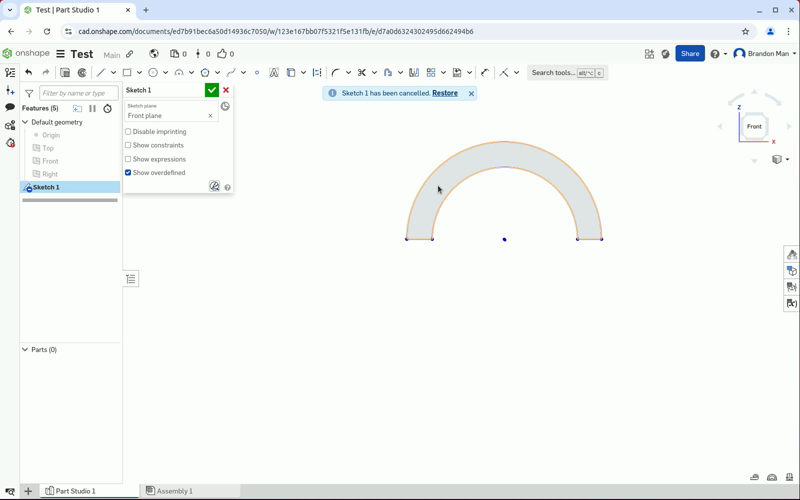
scroll(6)
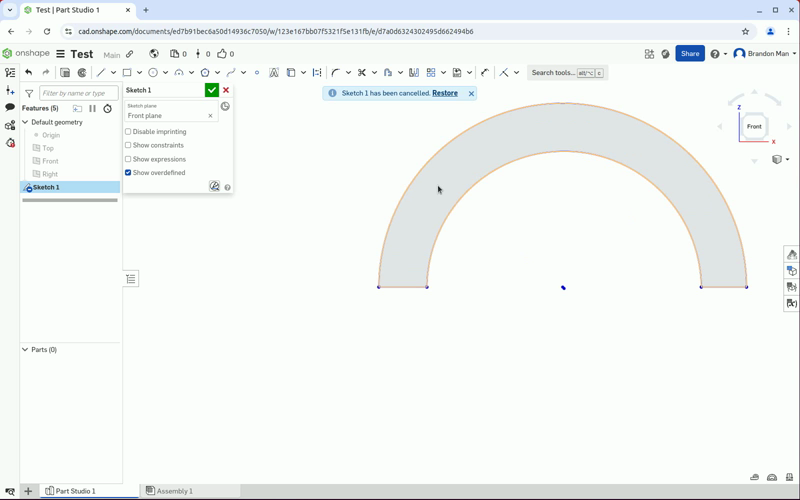
scroll(6)
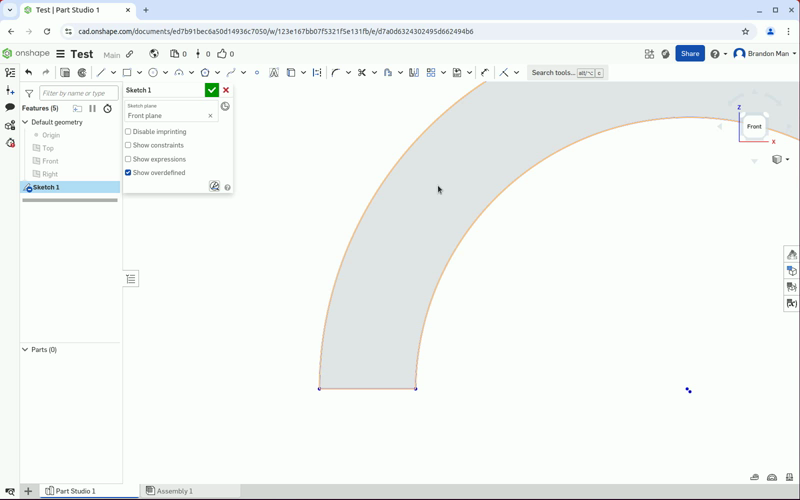
click(438, 185)
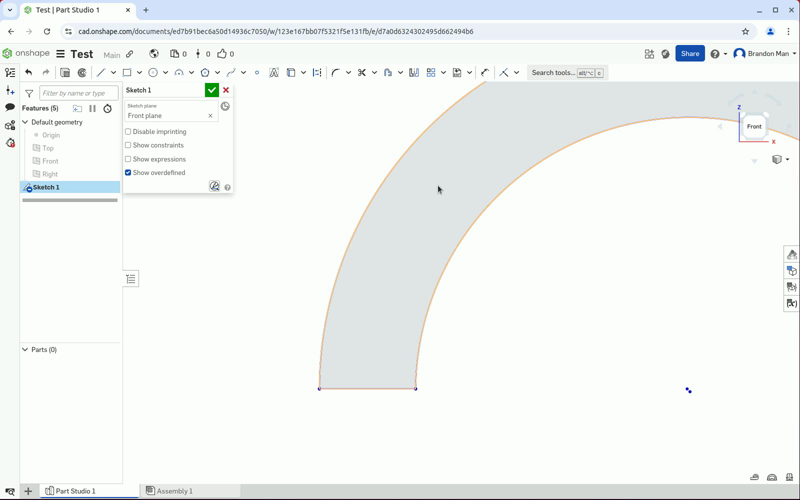
scroll(-6)
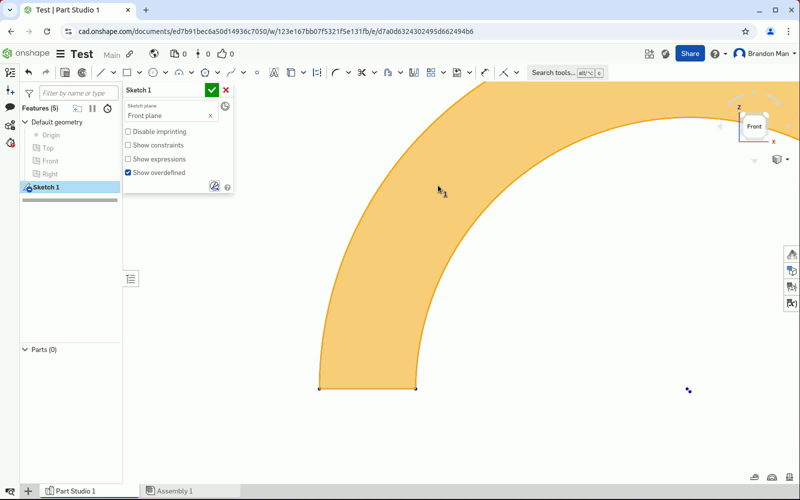
scroll(-6)
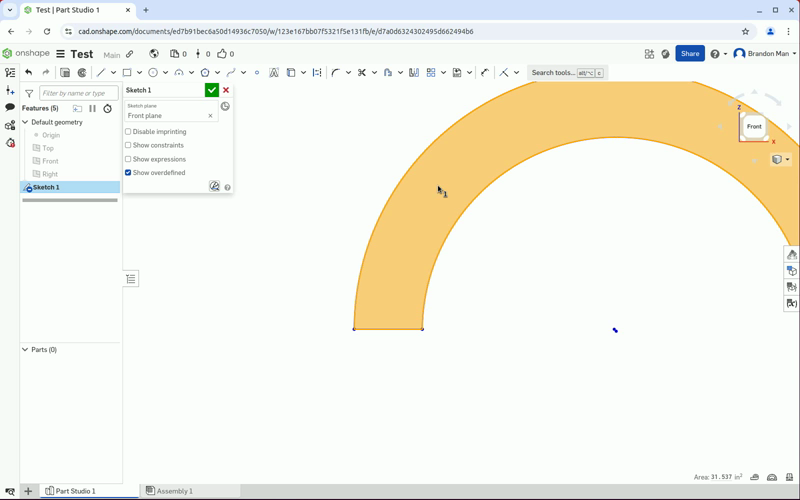
scroll(-6)
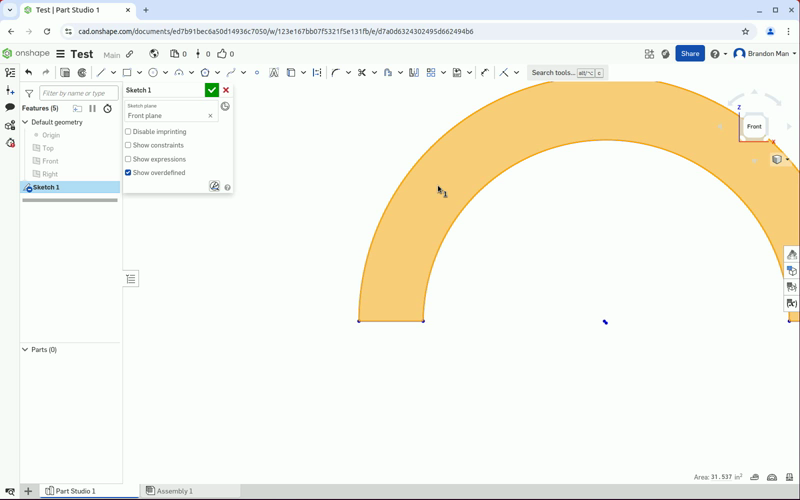
scroll(-6)
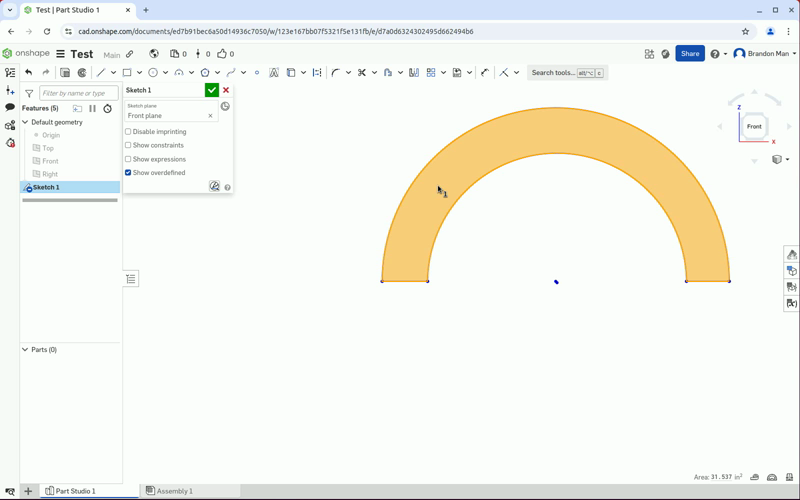
scroll(-6)
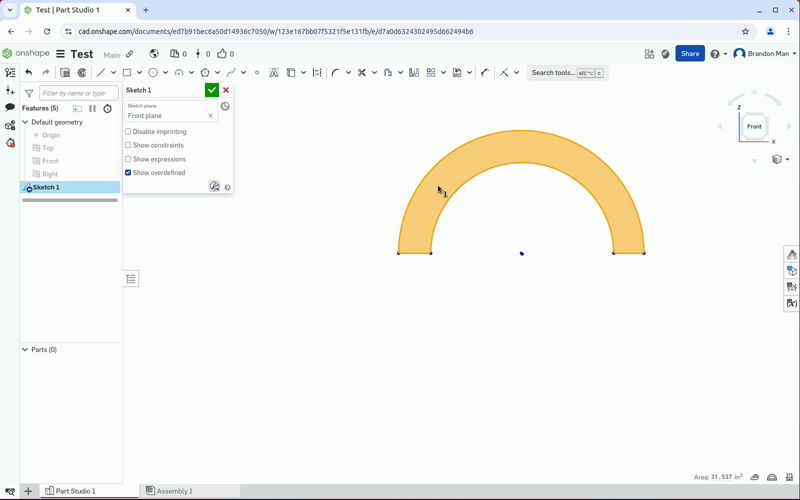
scroll(-6)
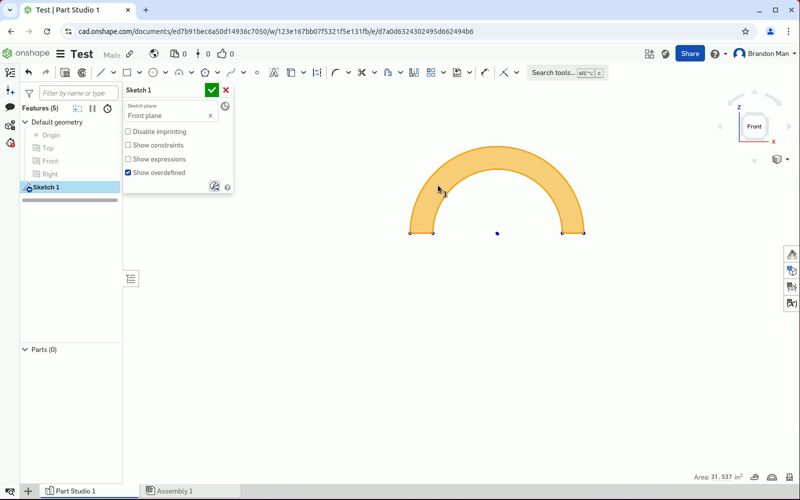
scroll(-6)
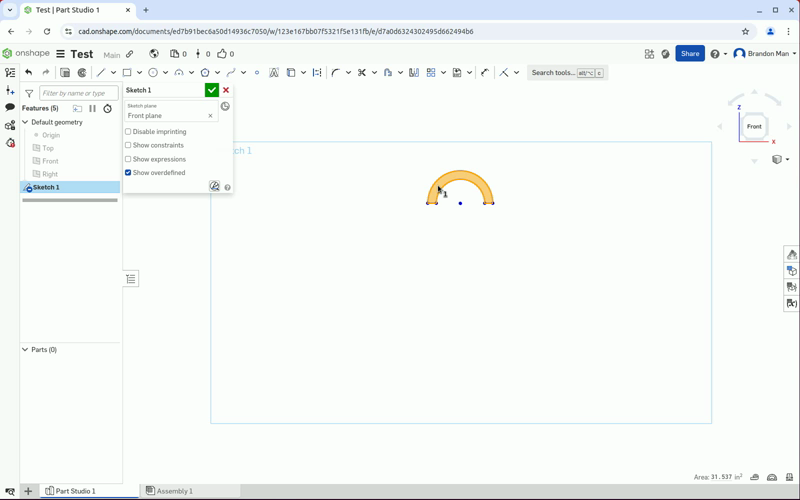
mouse_move(73, 352)
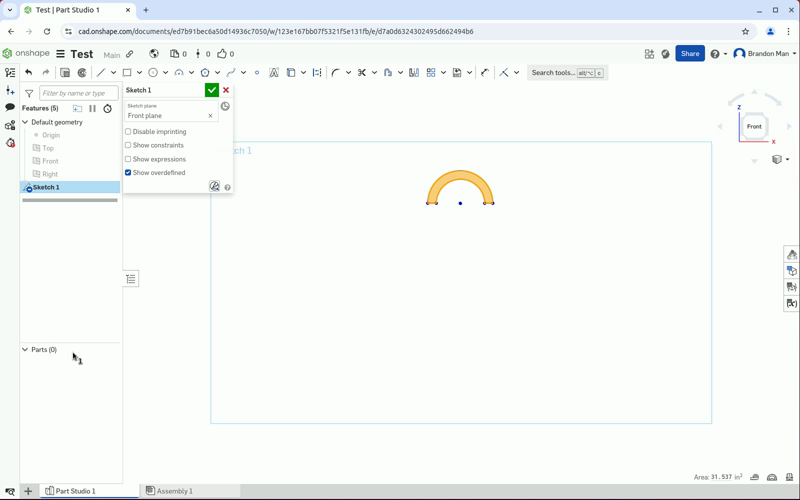
key(shift+y)
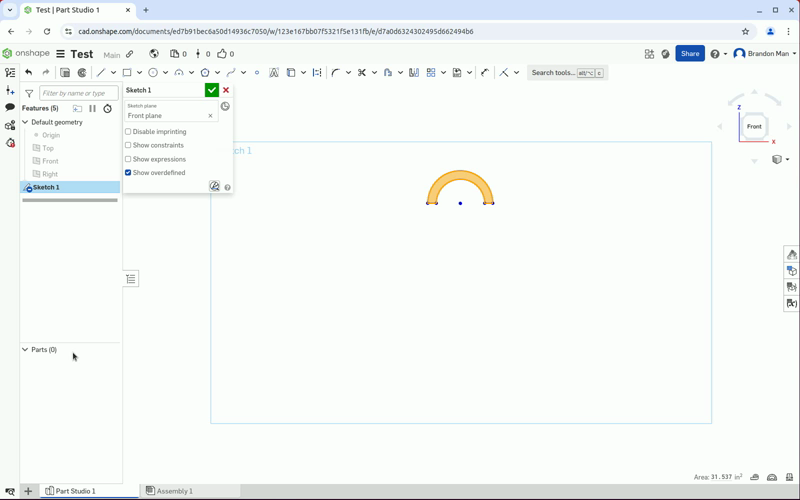
key(shift+e)
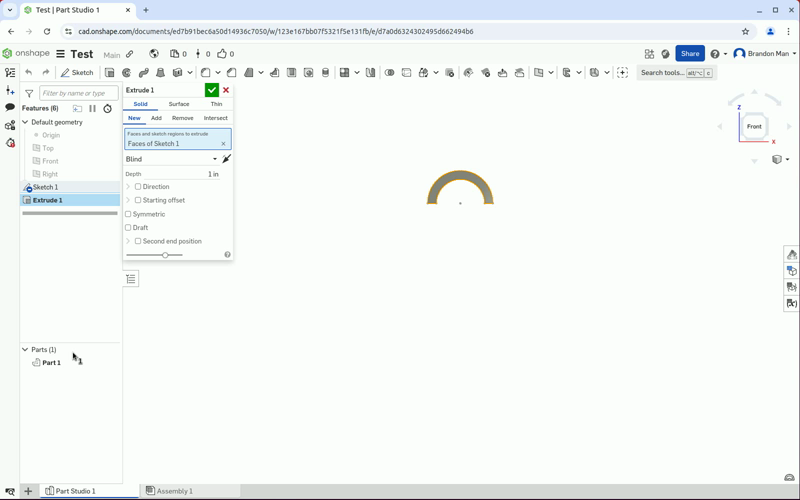
mouse_move(143, 106)
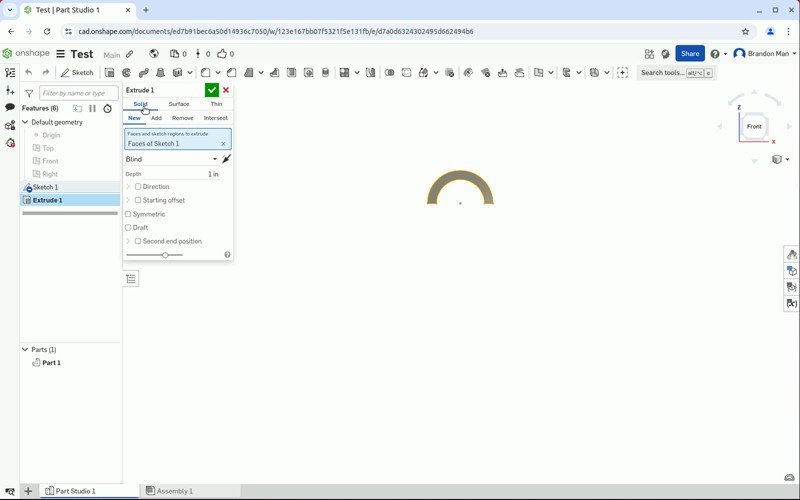
click(143, 106)
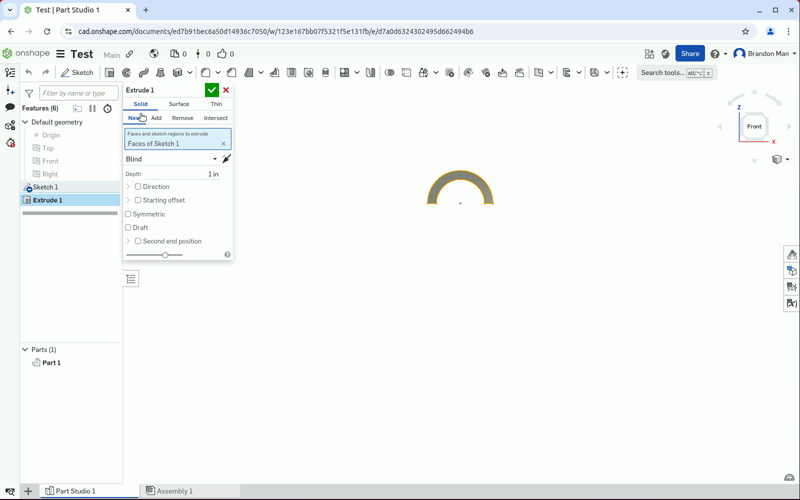
mouse_move(137, 120)
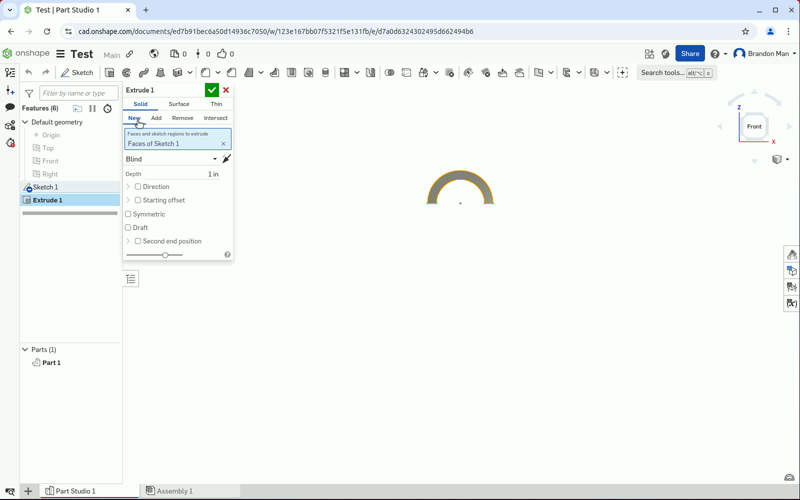
click(137, 120)
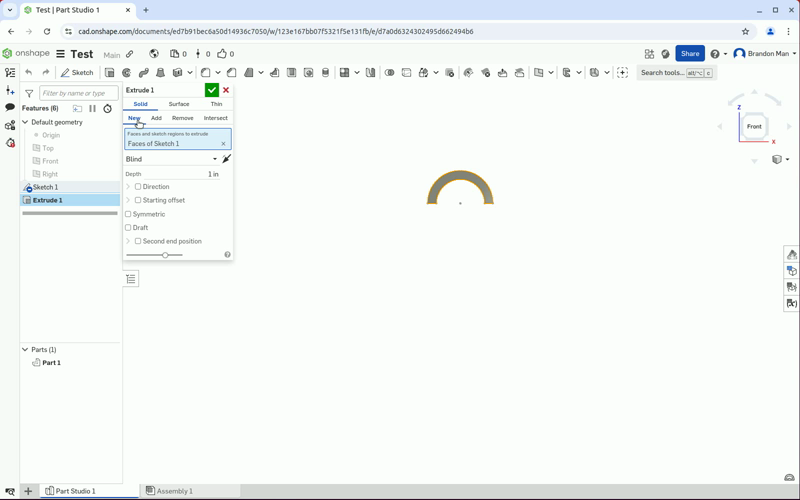
key(tab, 4)
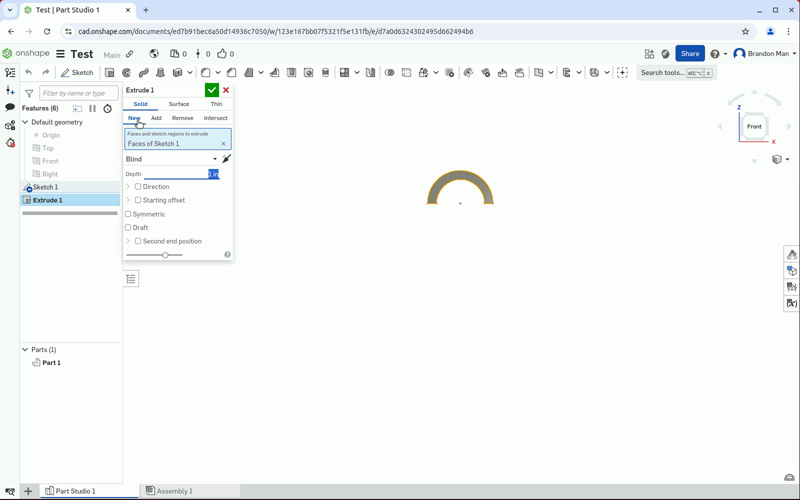
text(6.018)
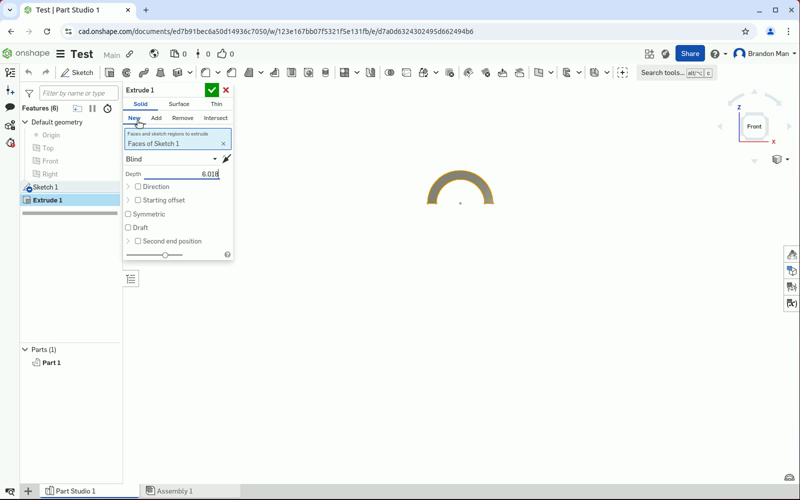
key(enter)
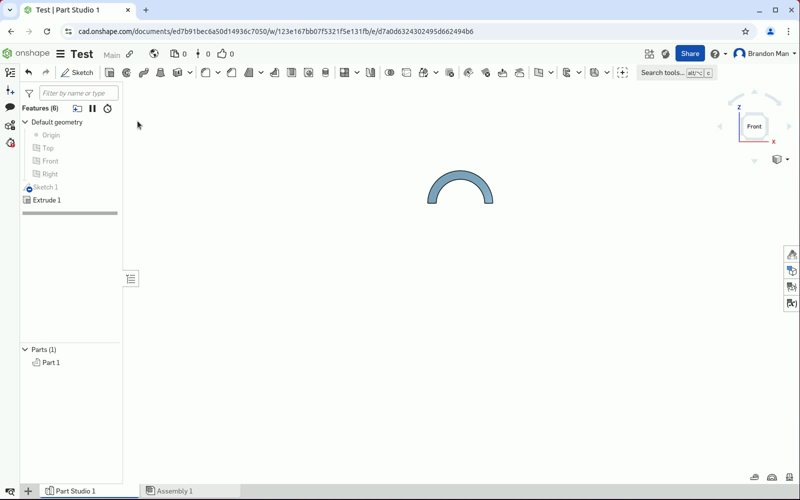
key(shift+h)
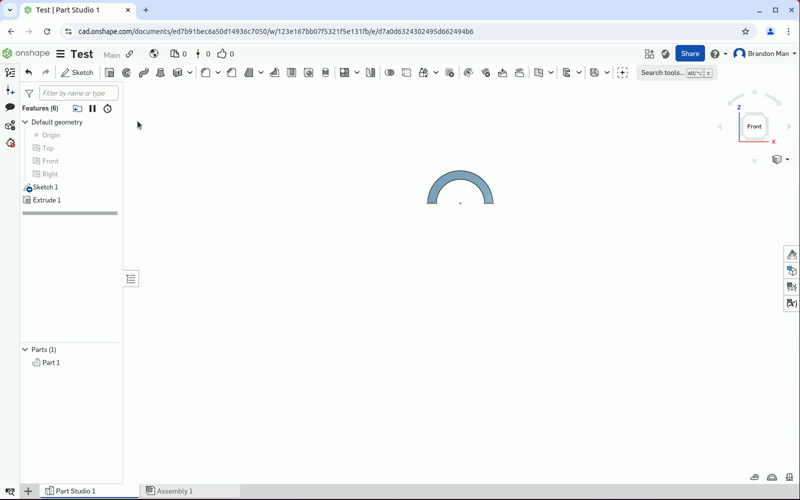
key(shift+h)
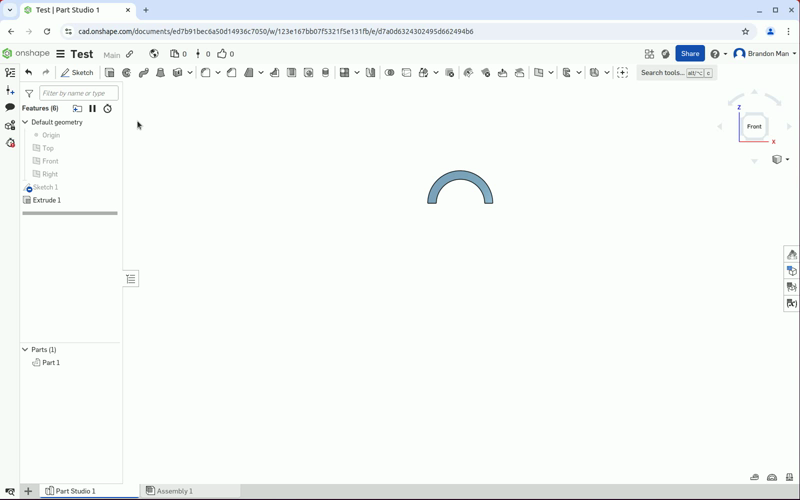
mouse_move(73, 189)
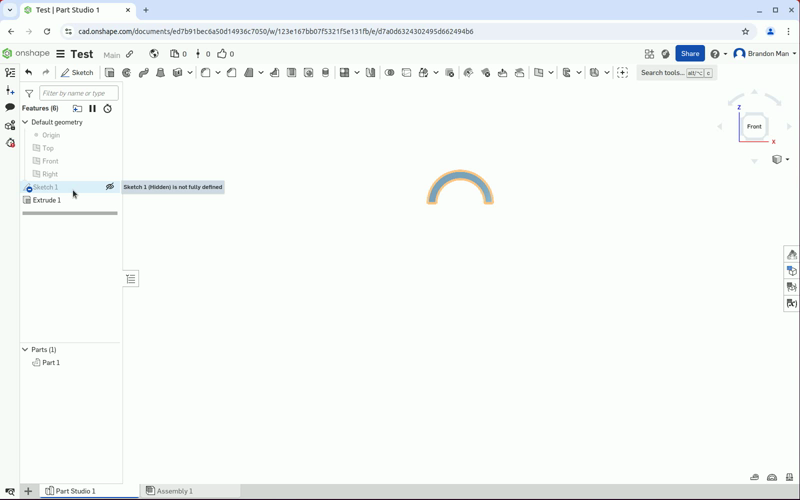
click(73, 189)
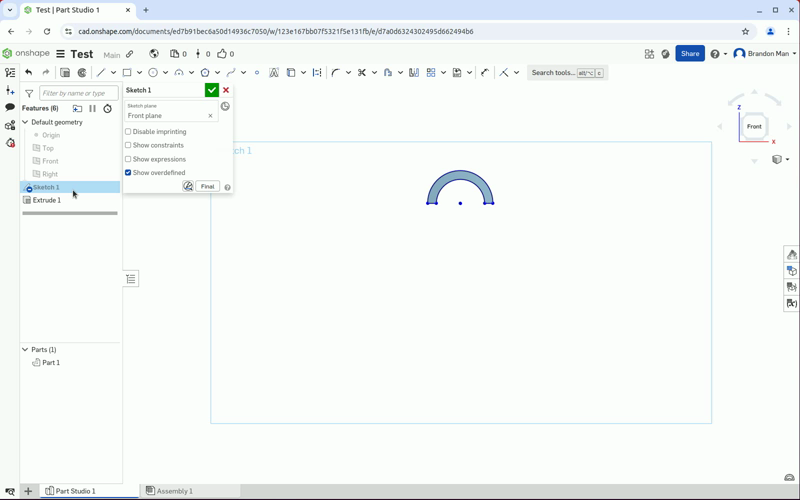
mouse_move(229, 92)
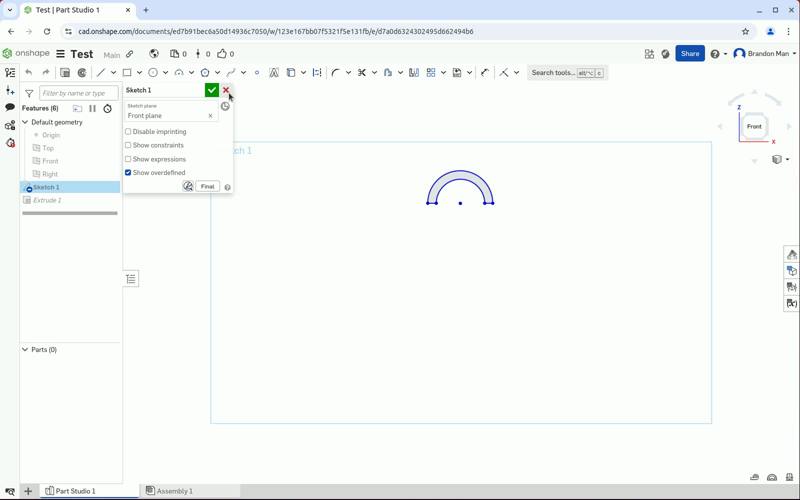
click(229, 92)
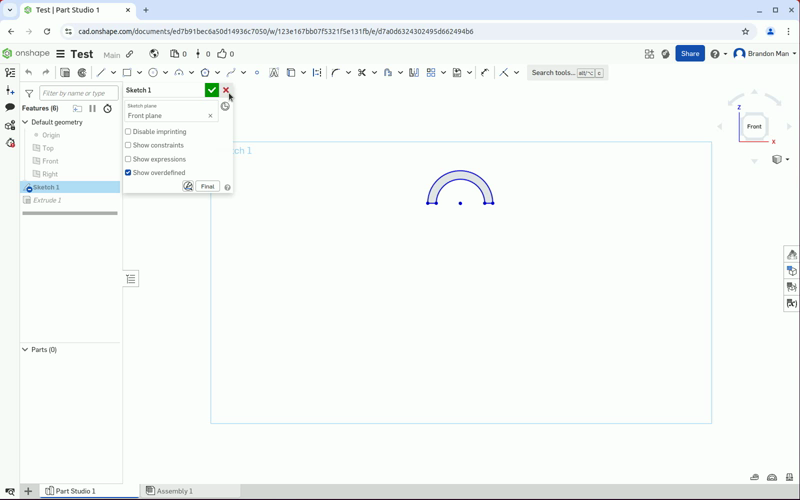
key(shift+s)
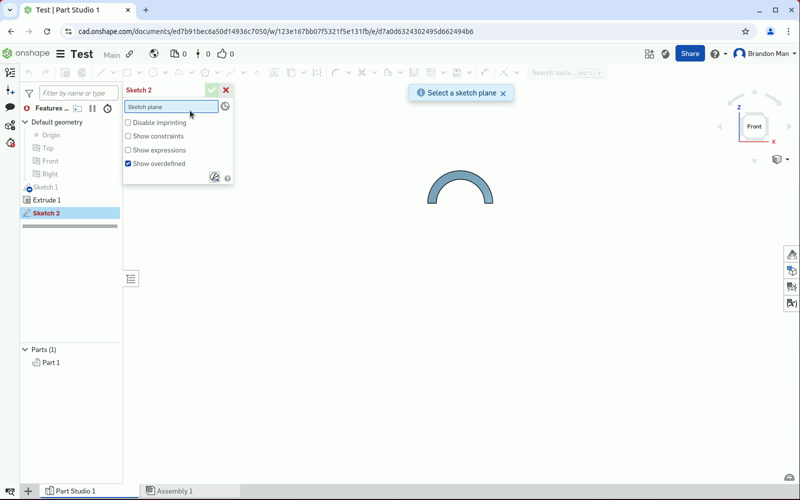
mouse_move(73, 163)
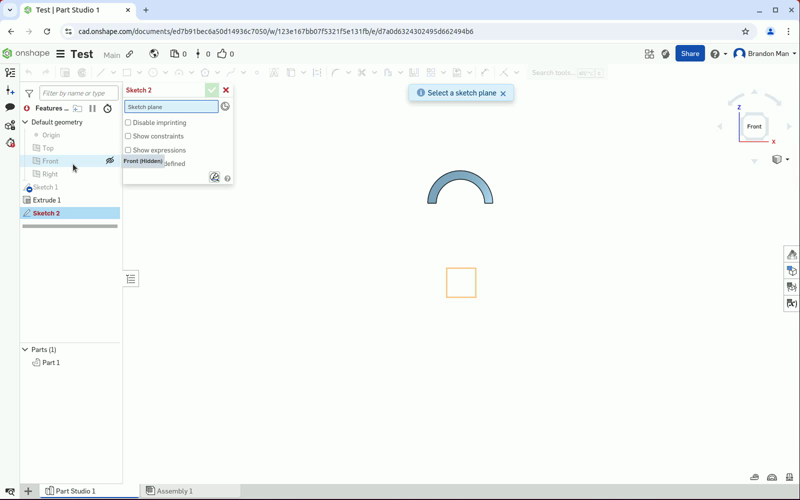
click(73, 163)
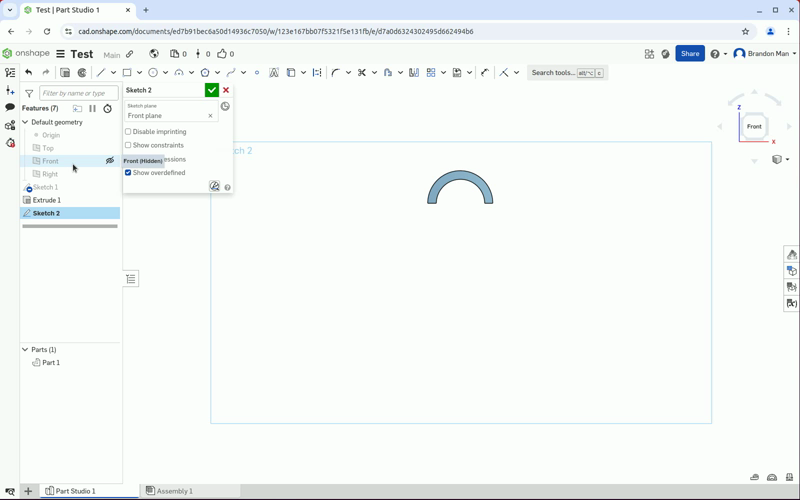
mouse_move(73, 352)
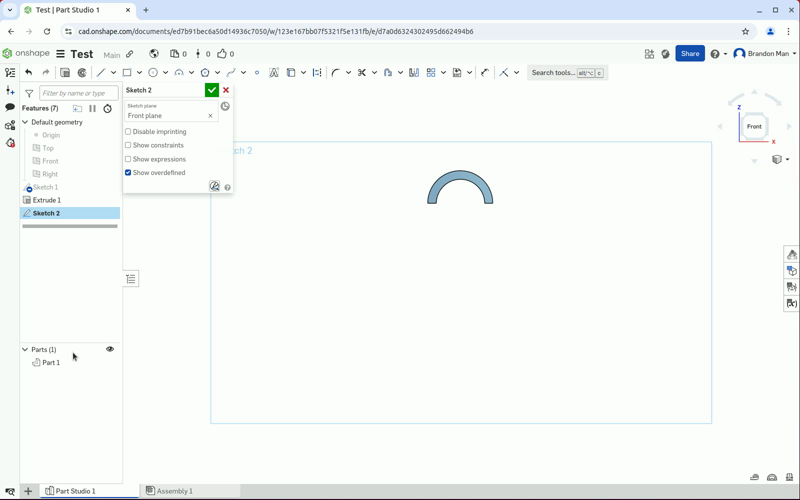
key(y)
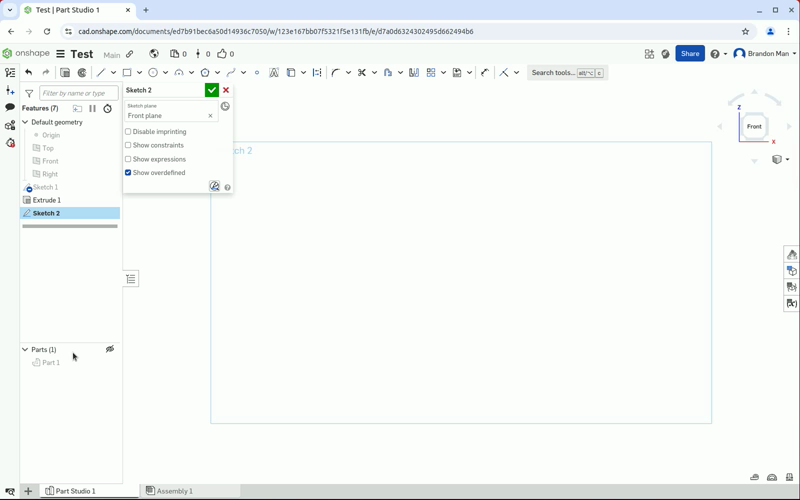
key(a)
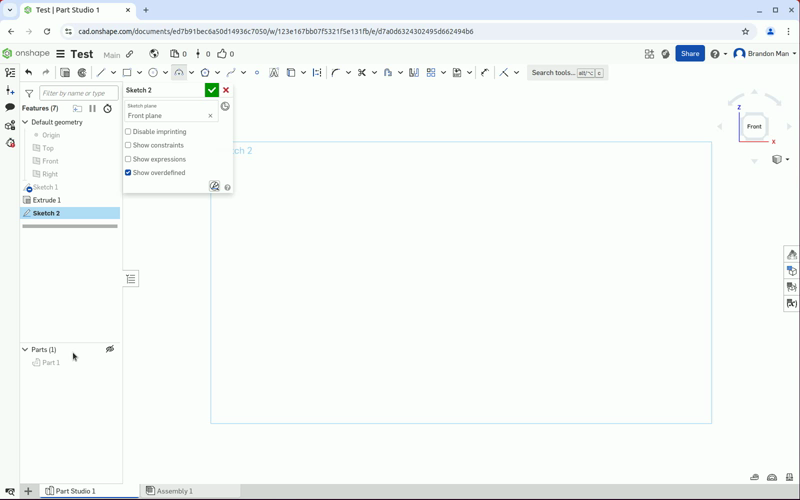
key_down(shift)
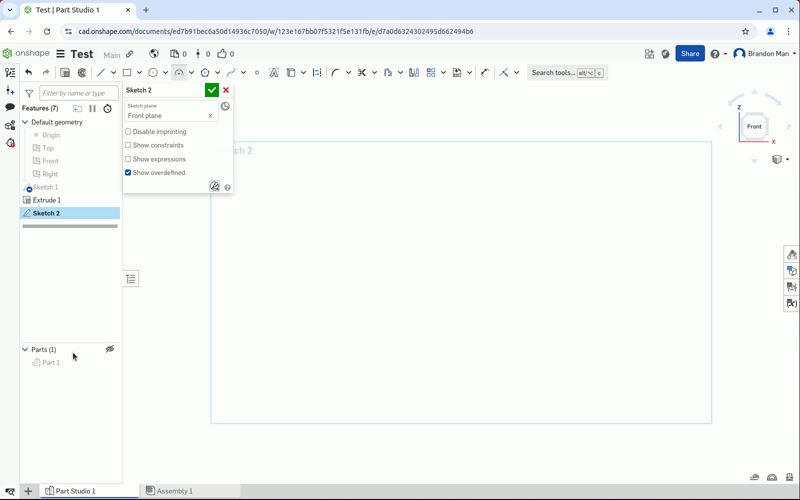
mouse_move(427, 203)
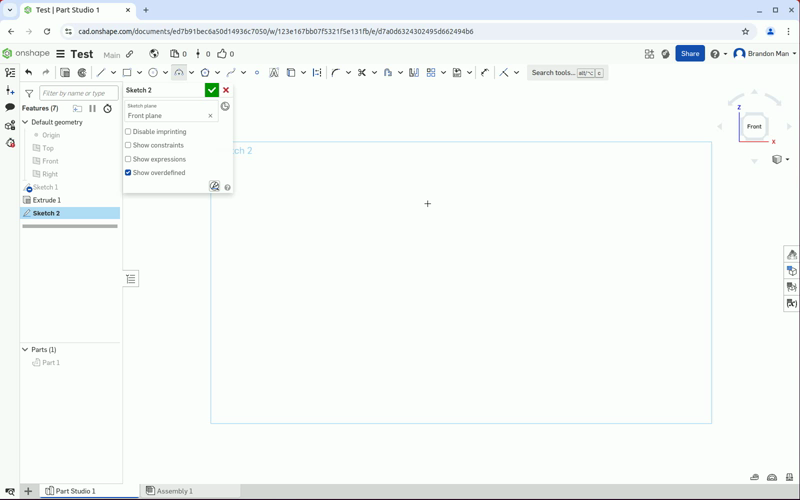
click(427, 203)
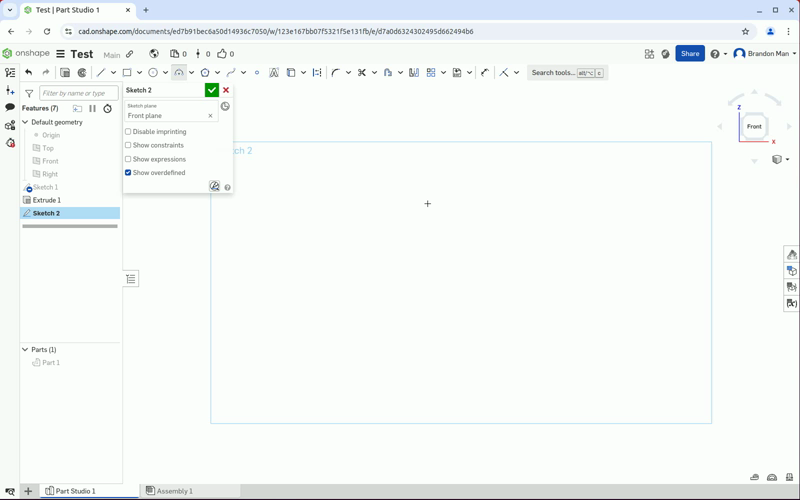
key_up(shift)
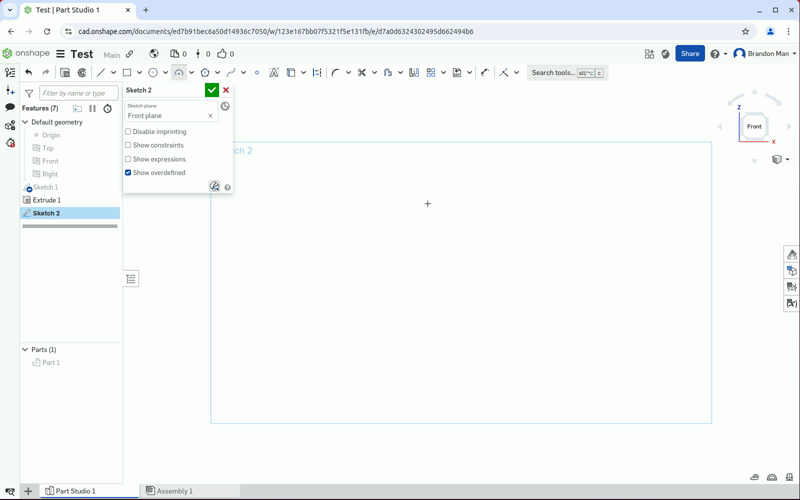
key_down(shift)
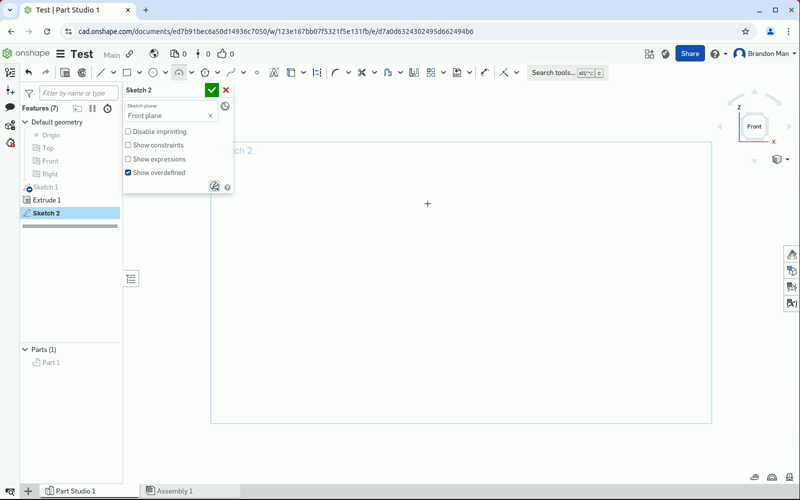
mouse_move(492, 203)
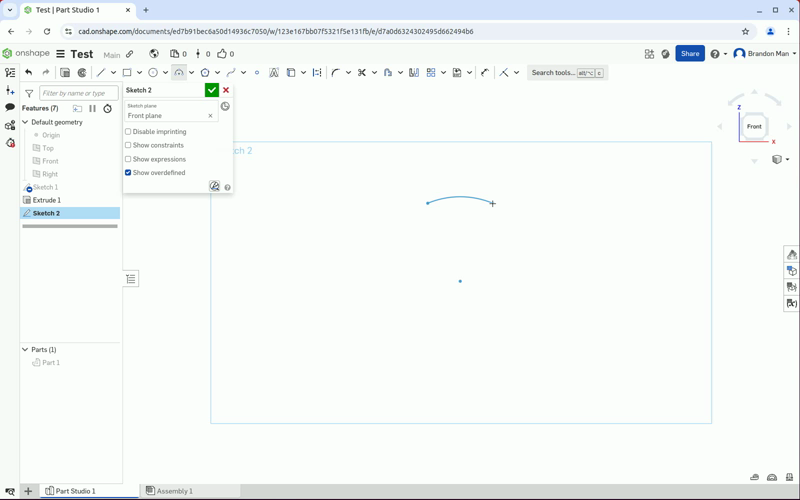
click(492, 203)
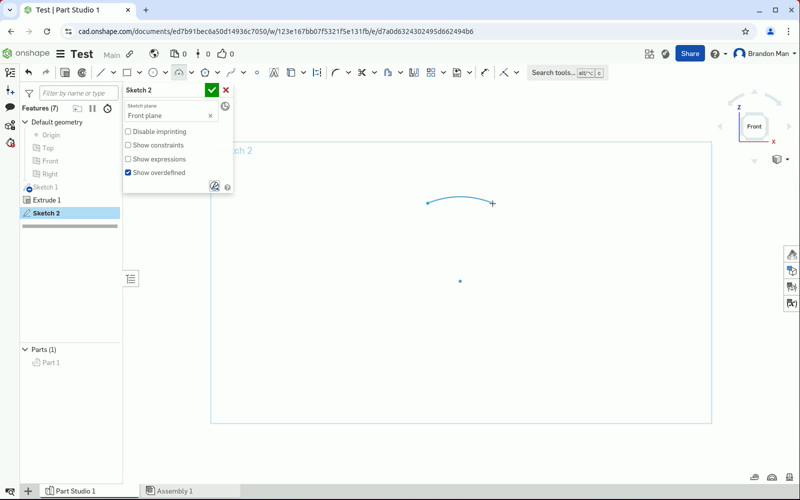
mouse_move(460, 235)
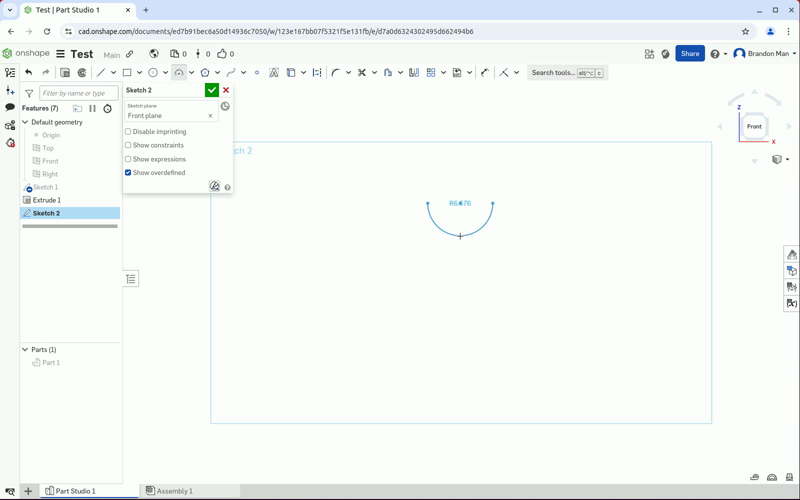
click(460, 235)
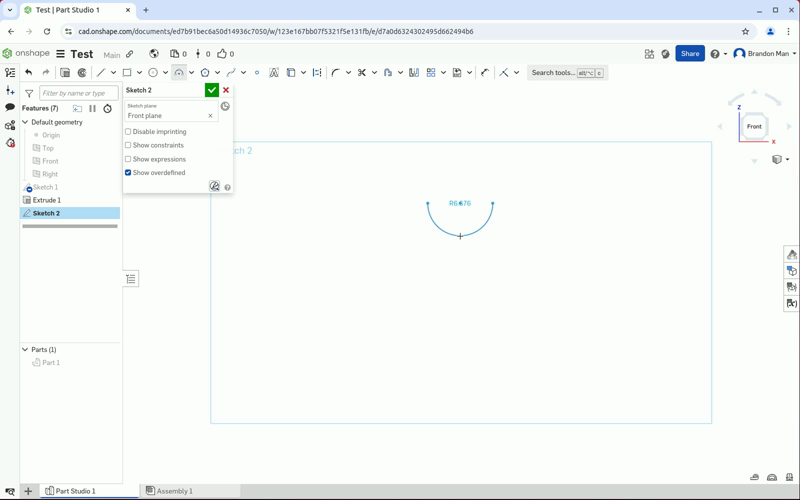
key_up(shift)
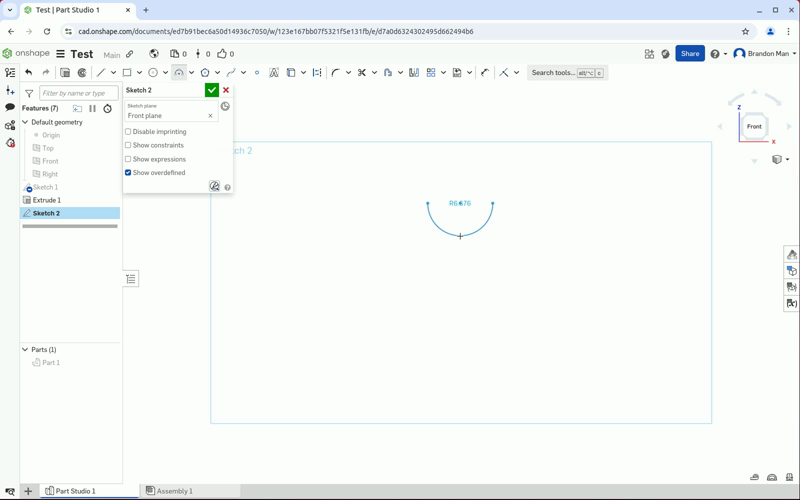
key(esc)
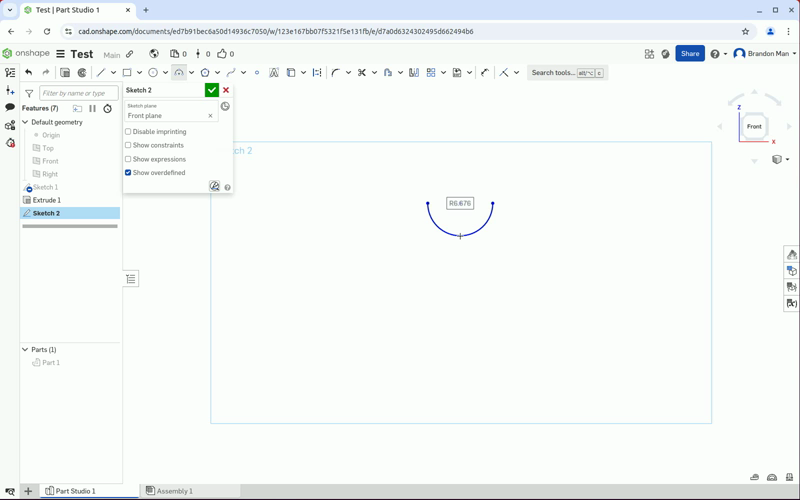
key(l)
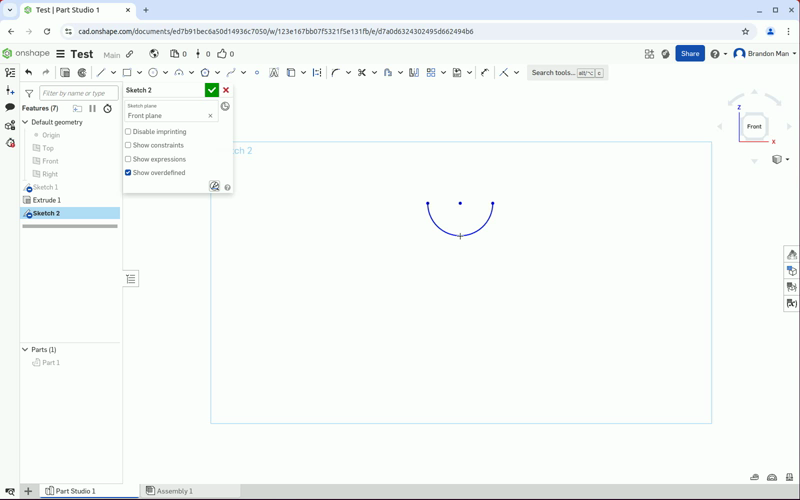
mouse_move(492, 203)
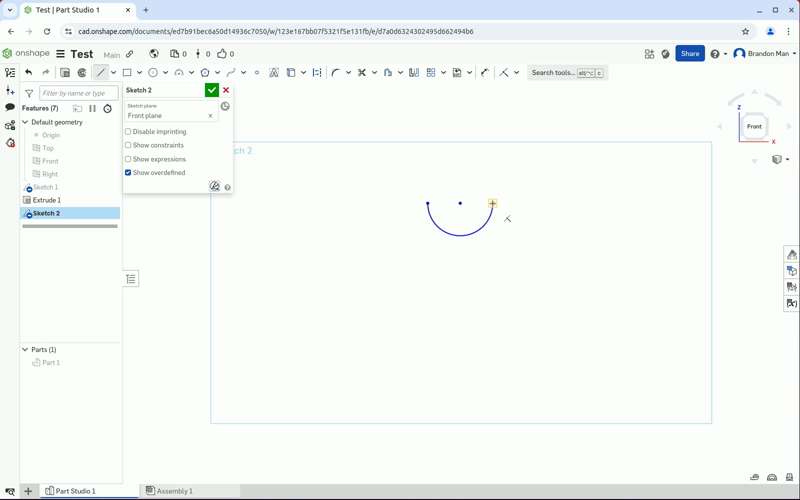
click(492, 203)
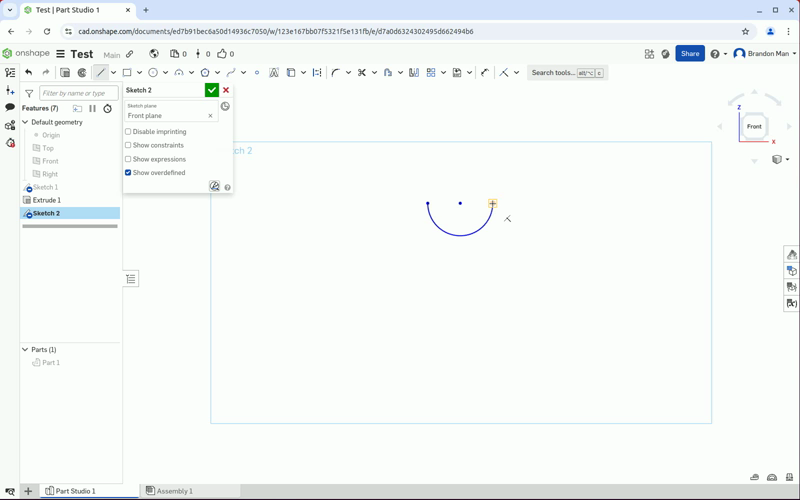
key_down(shift)
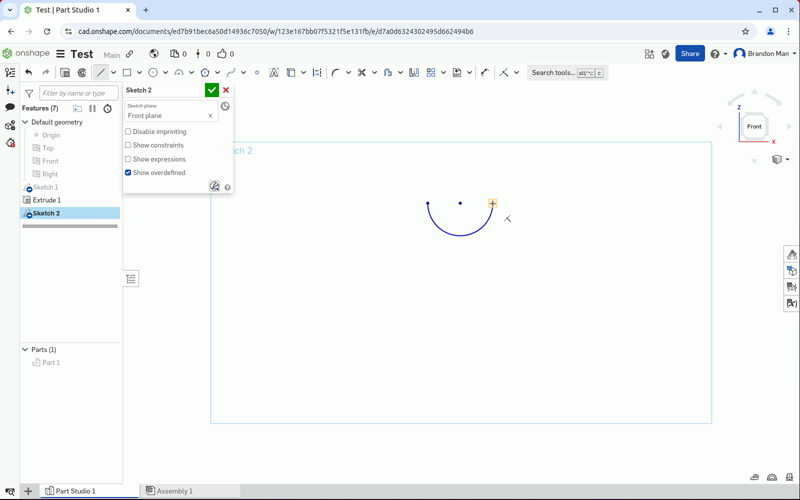
mouse_move(522, 203)
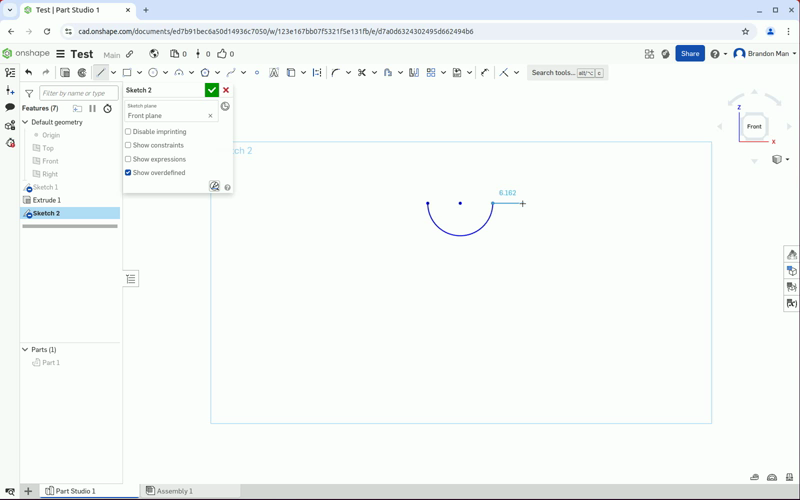
mouse_move(484, 203)
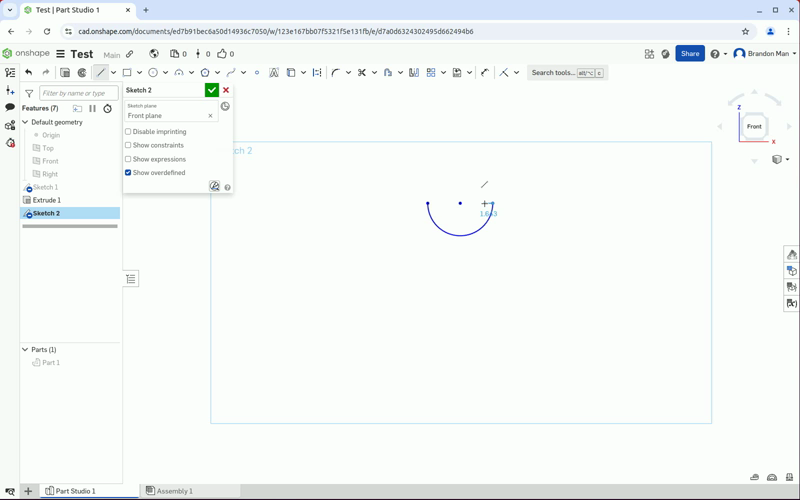
click(484, 203)
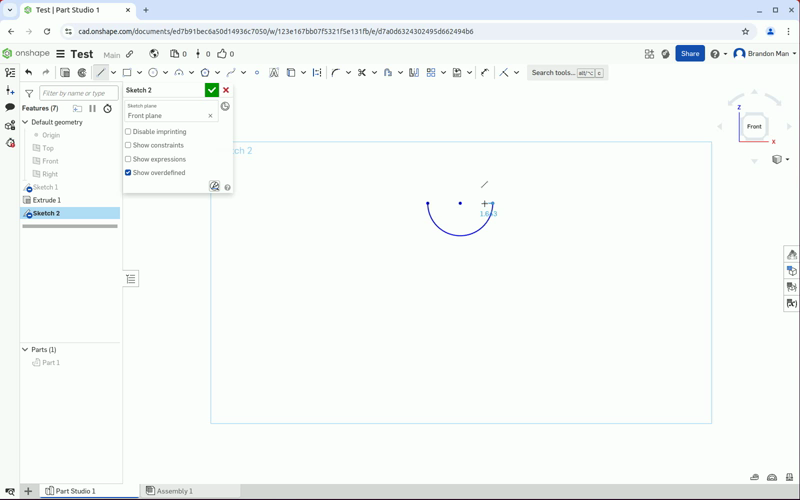
key_up(shift)
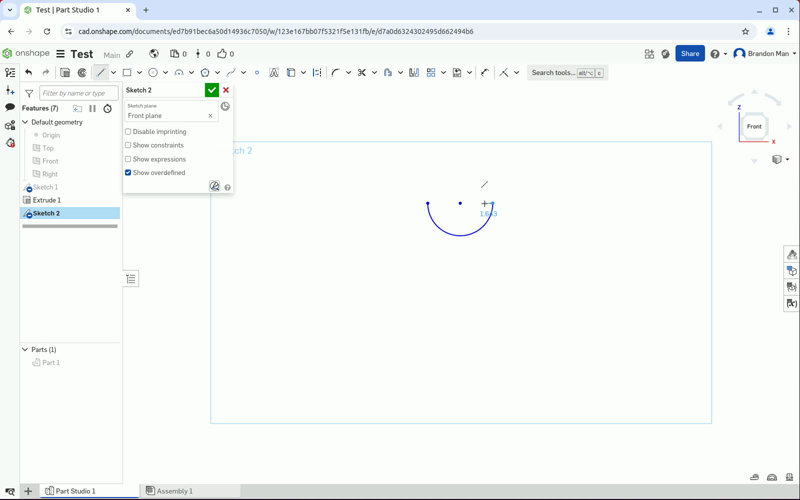
key(esc)
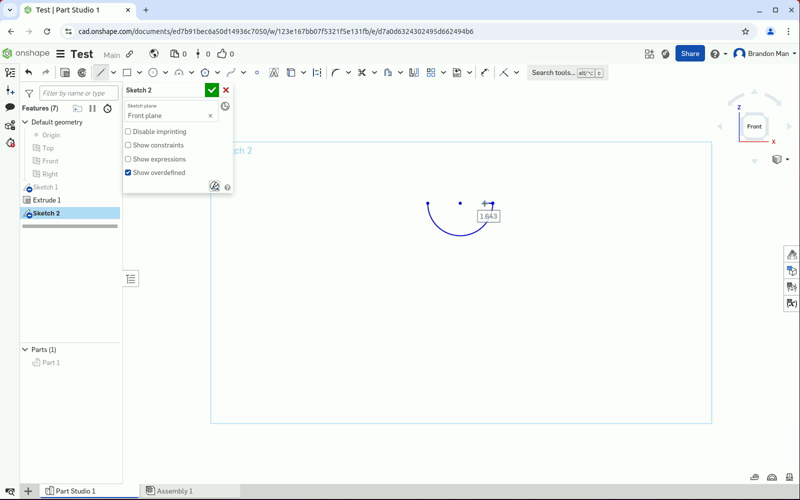
key(a)
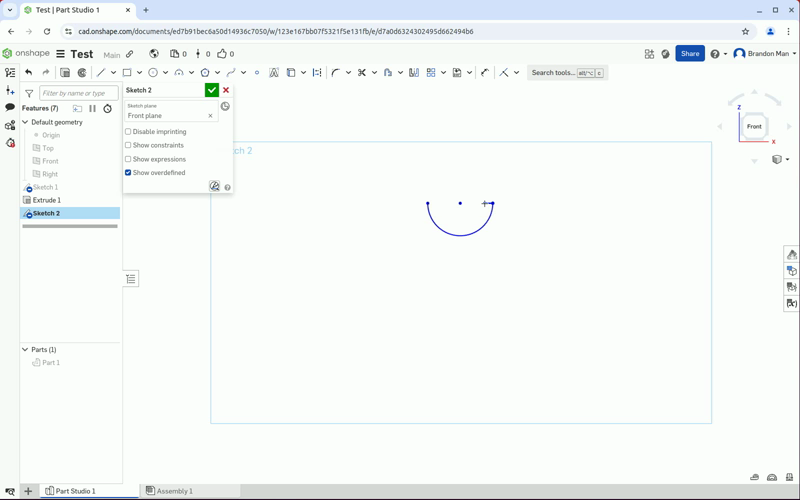
mouse_move(484, 203)
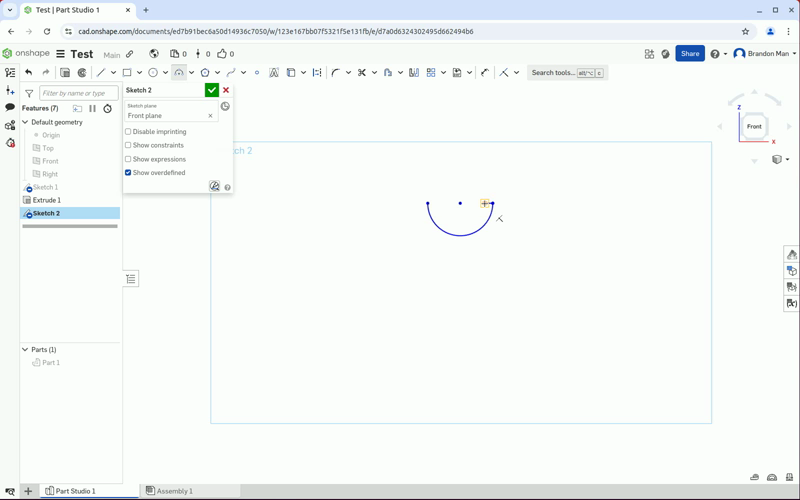
click(484, 203)
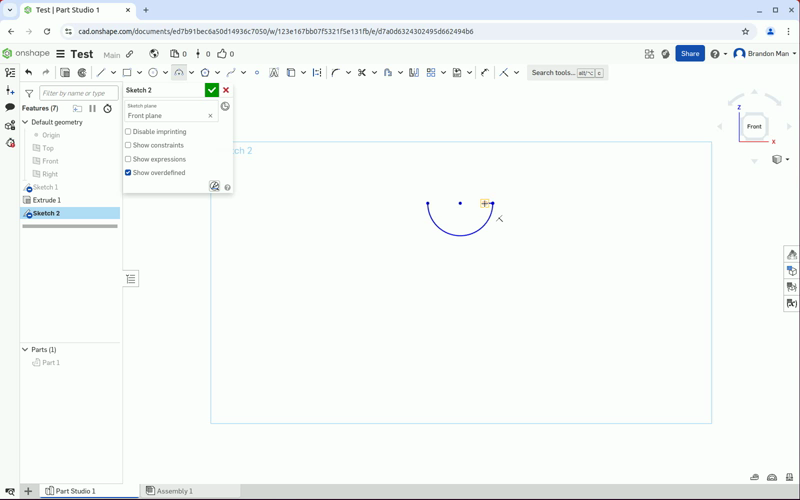
key_down(shift)
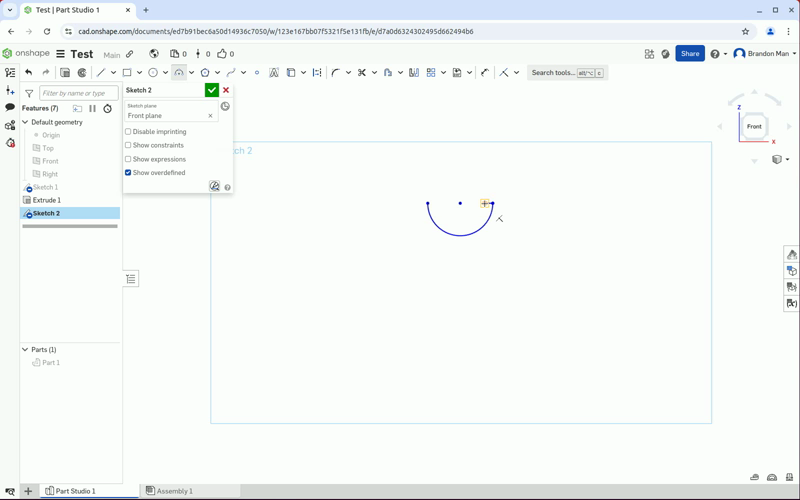
mouse_move(436, 203)
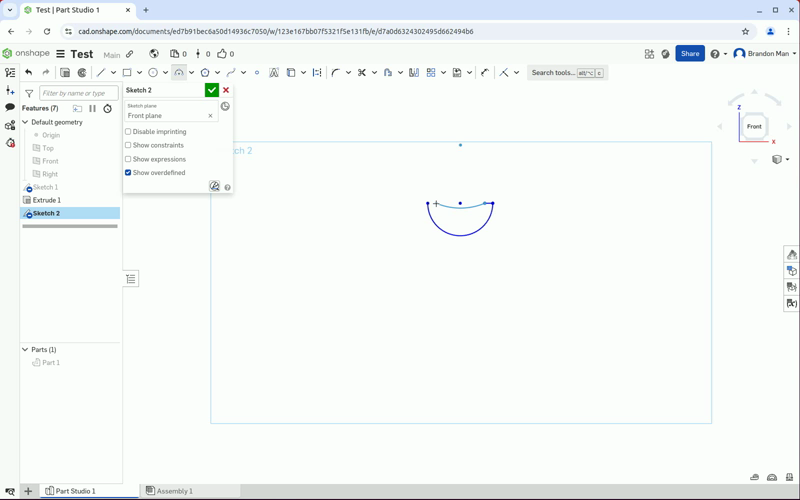
click(436, 203)
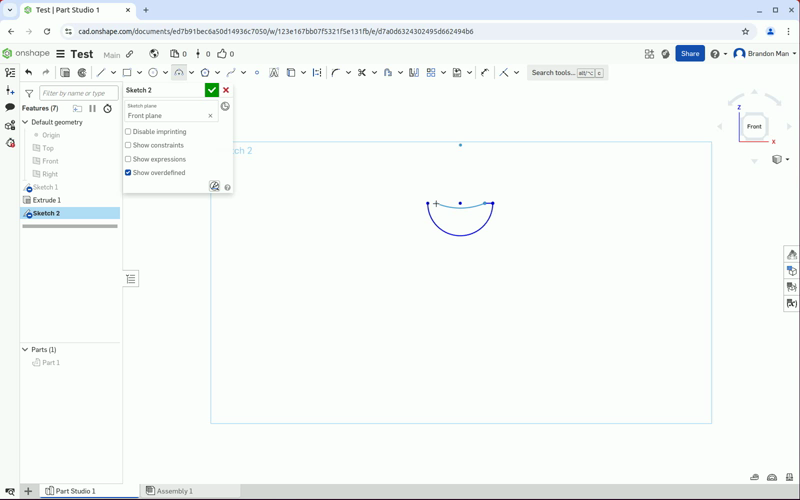
mouse_move(460, 227)
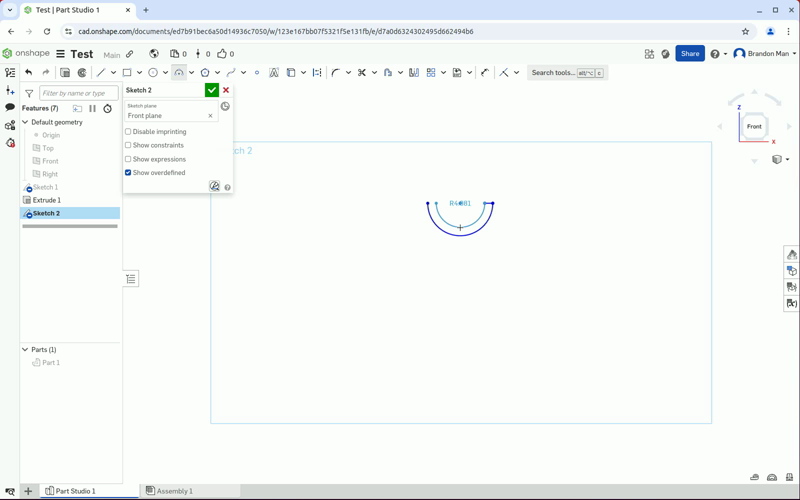
click(460, 227)
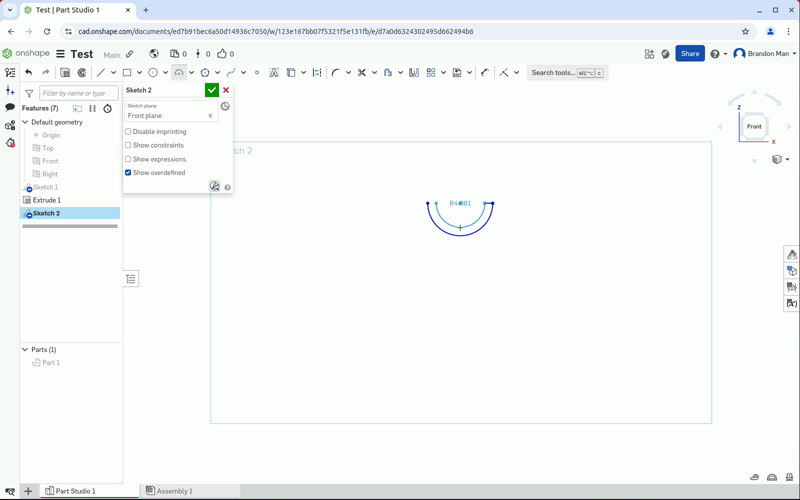
key_up(shift)
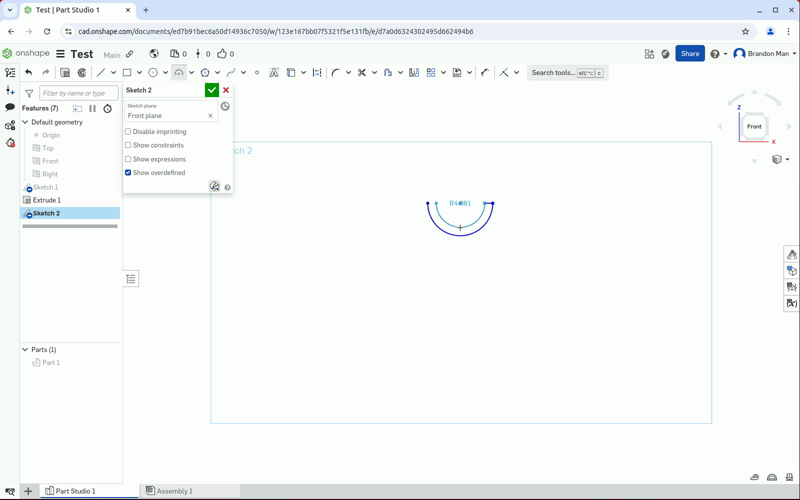
key(esc)
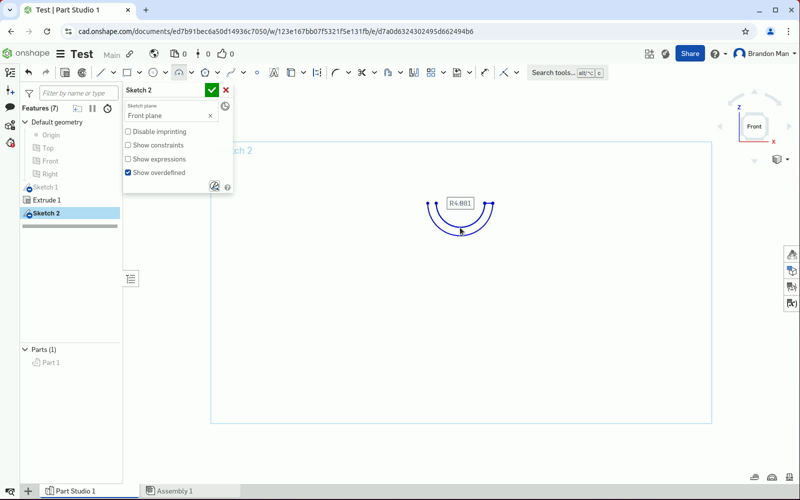
key(l)
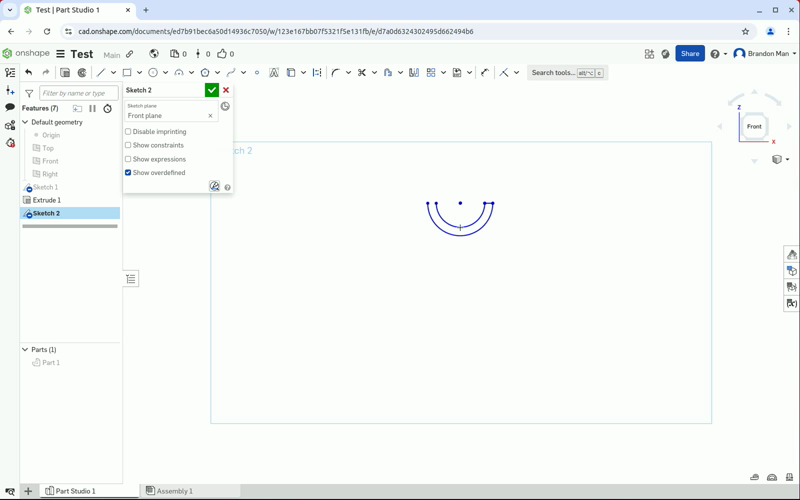
mouse_move(436, 203)
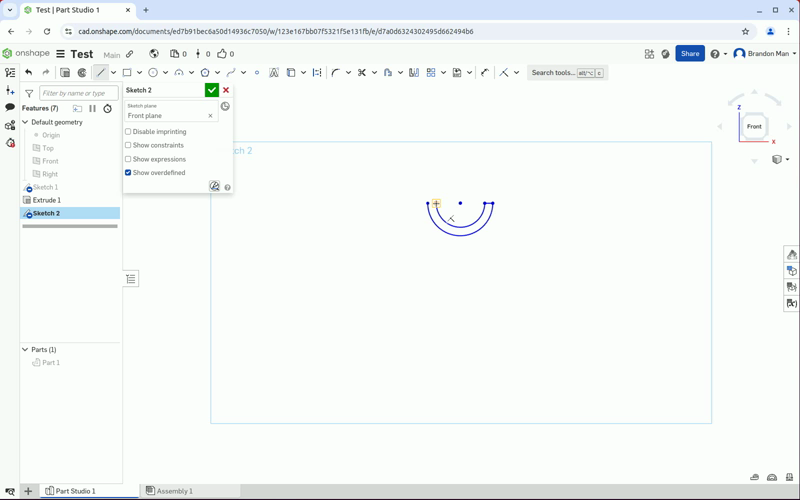
click(436, 203)
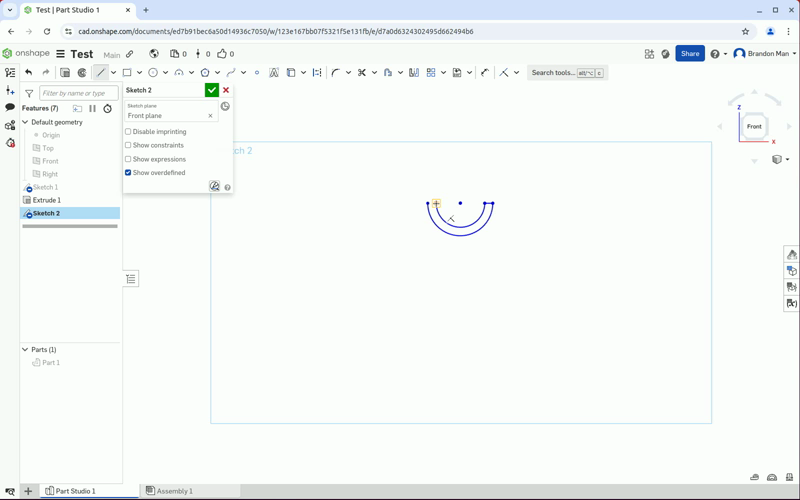
mouse_move(466, 203)
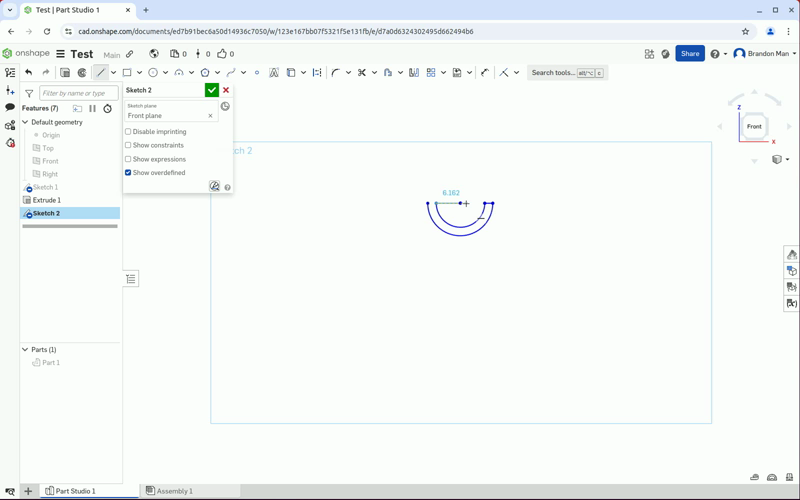
key_down(shift)
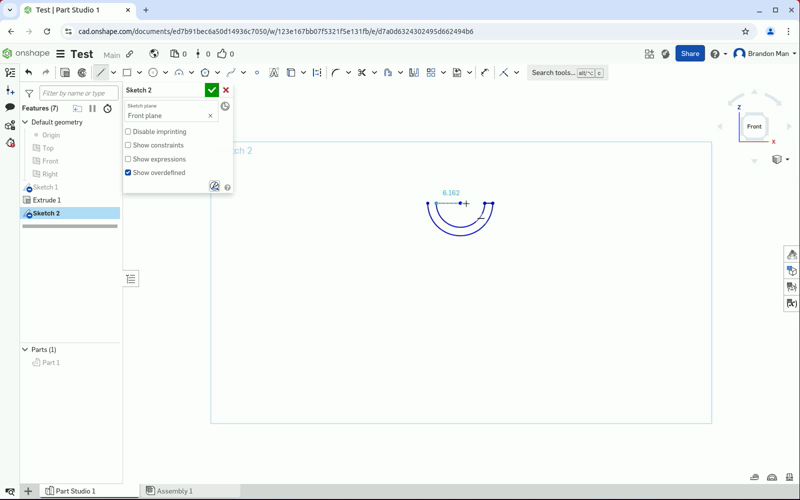
mouse_move(427, 203)
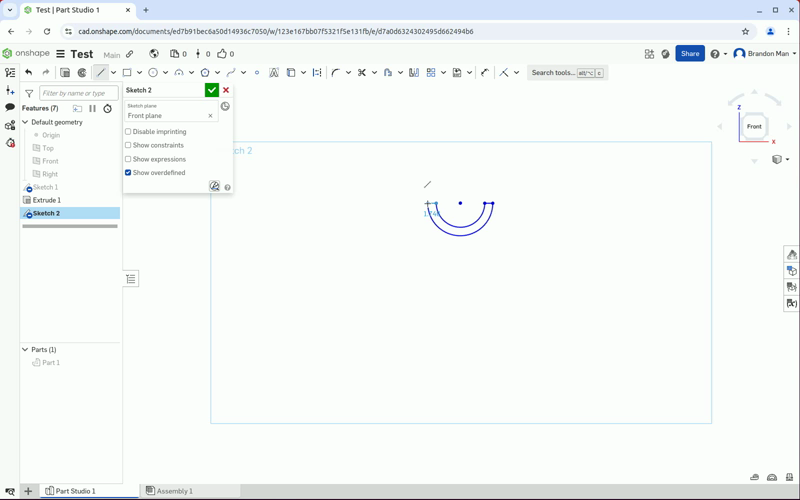
key_up(shift)
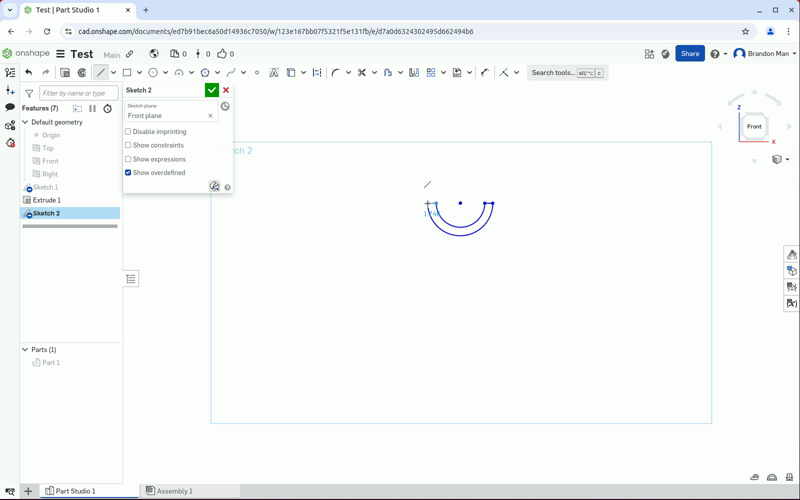
click(427, 203)
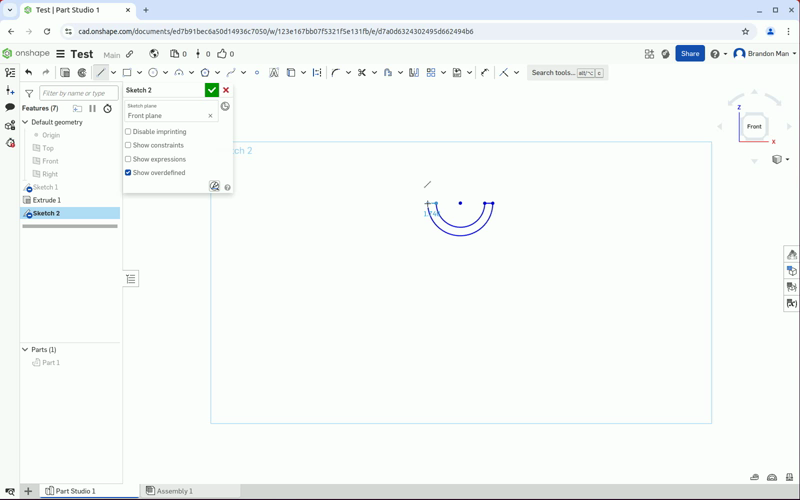
key(esc)
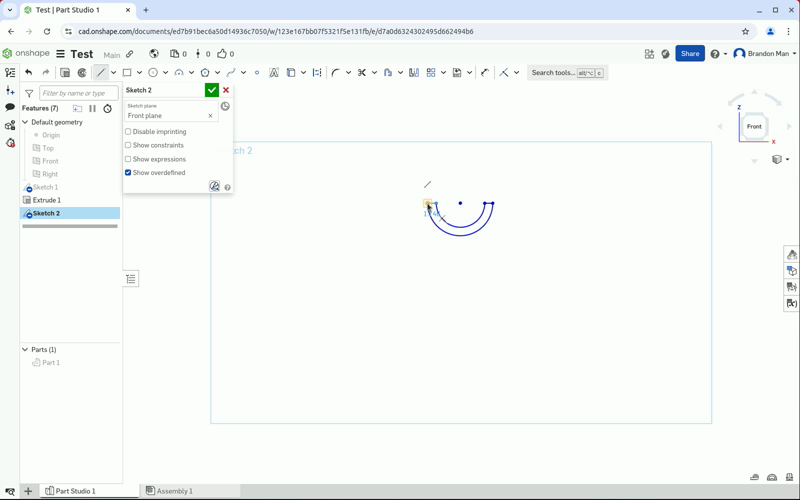
mouse_move(440, 227)
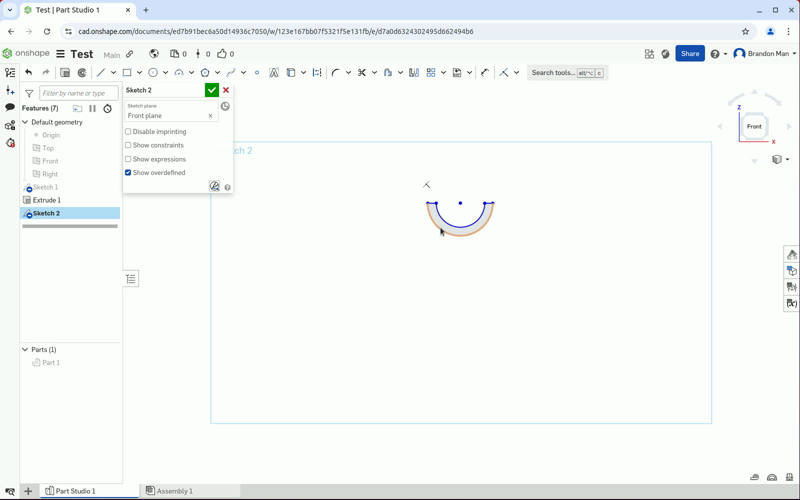
scroll(6)
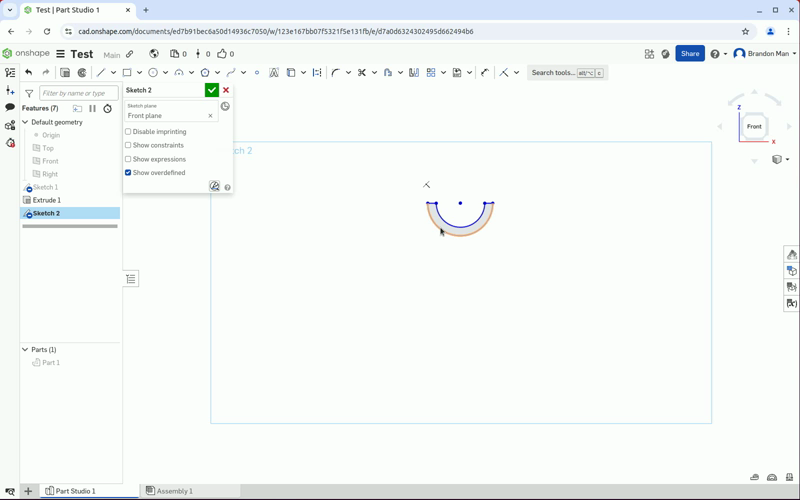
scroll(6)
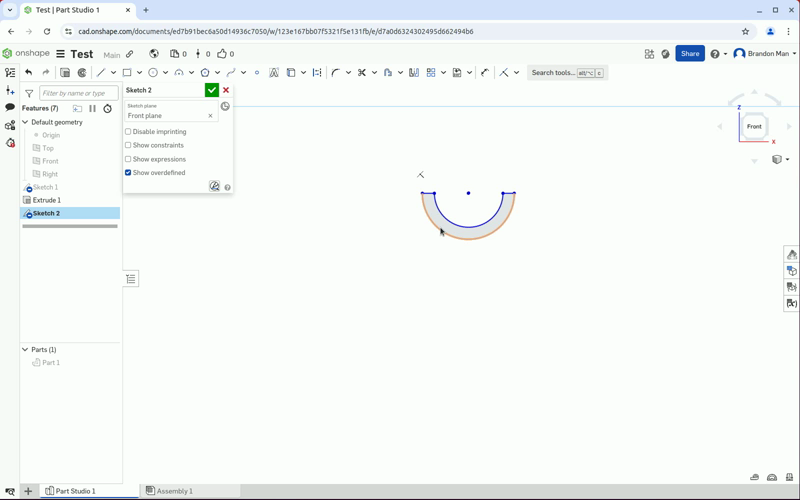
scroll(6)
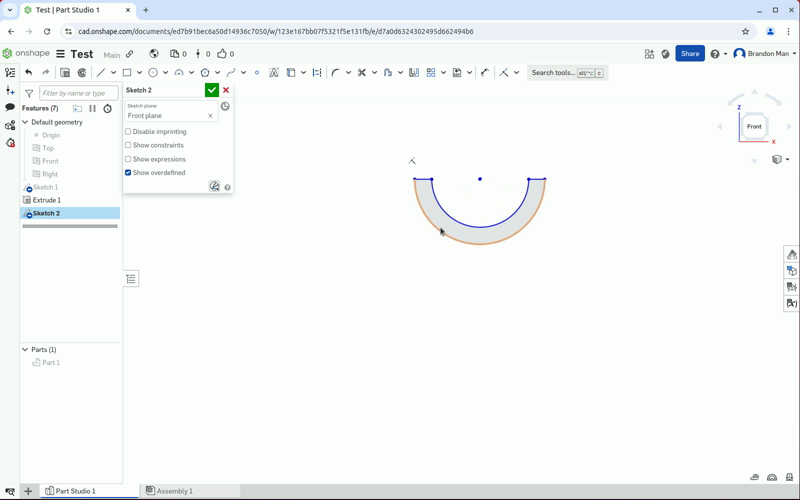
scroll(6)
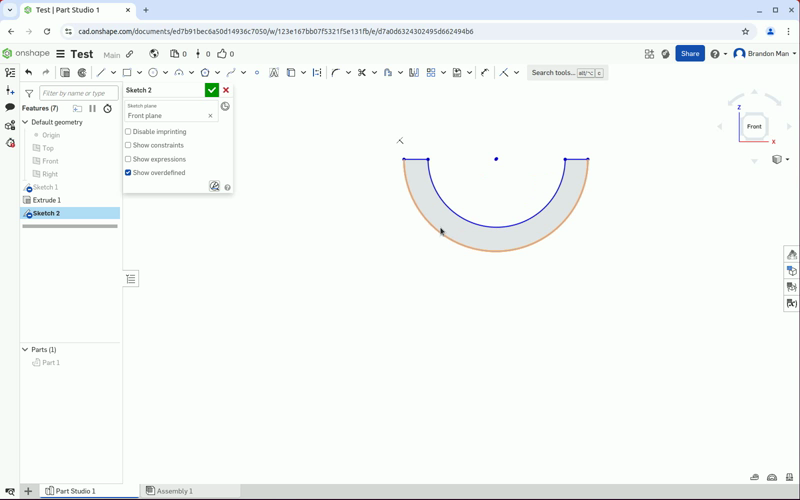
scroll(6)
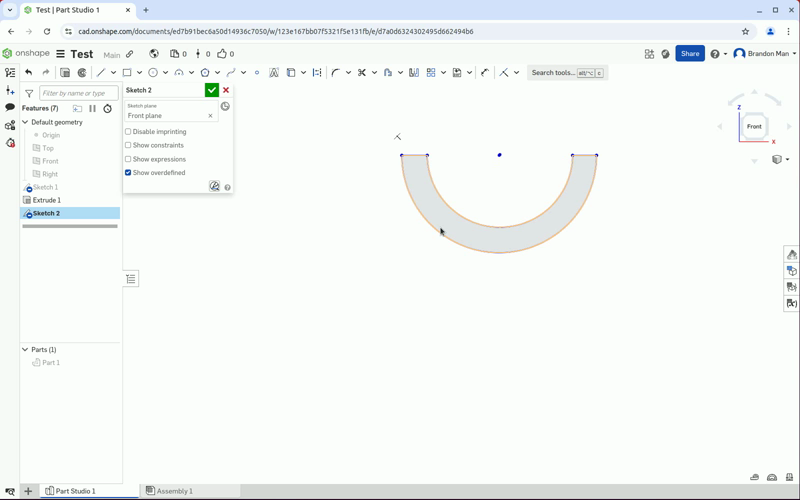
scroll(6)
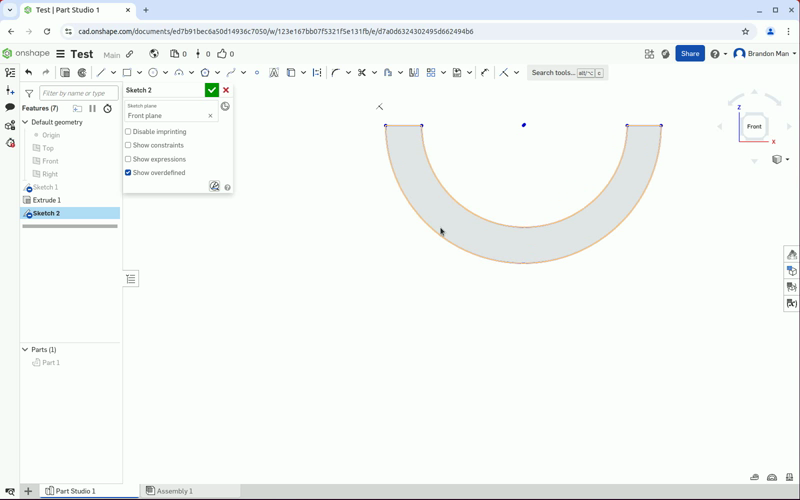
scroll(6)
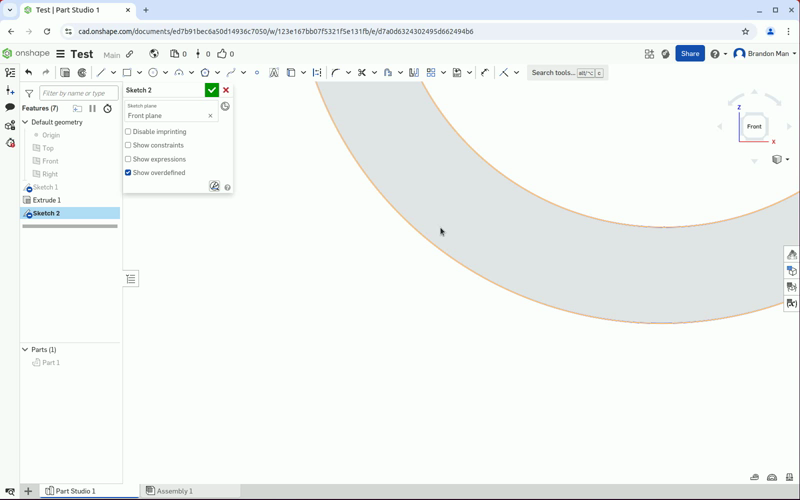
click(440, 227)
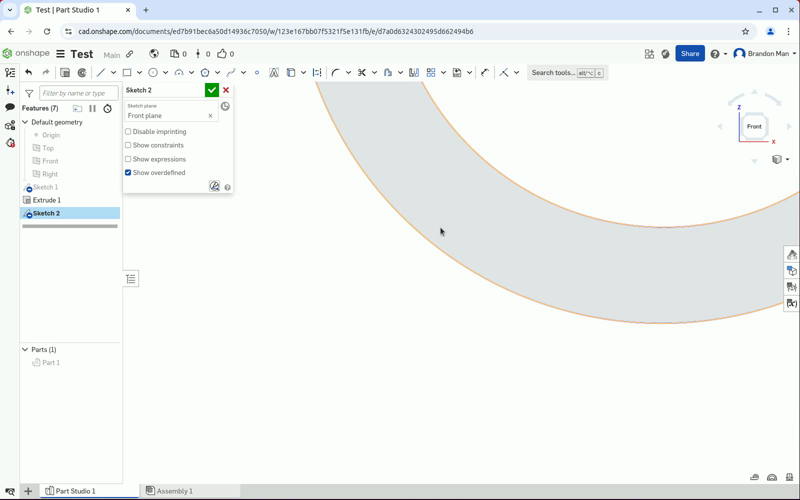
scroll(-6)
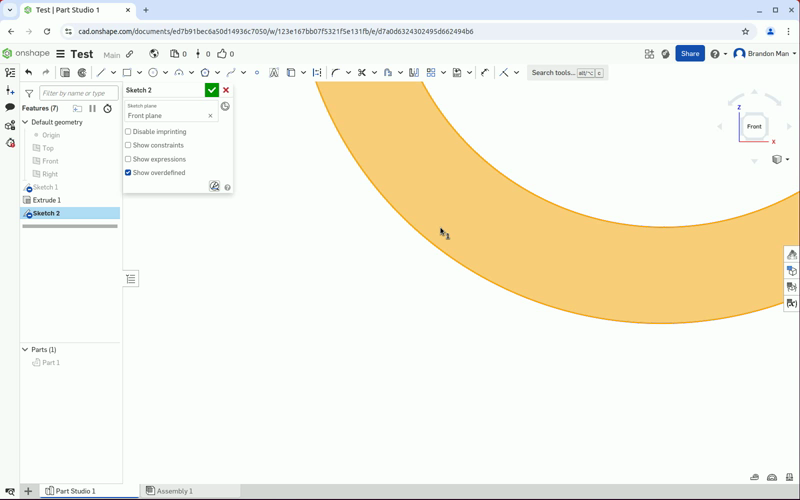
scroll(-6)
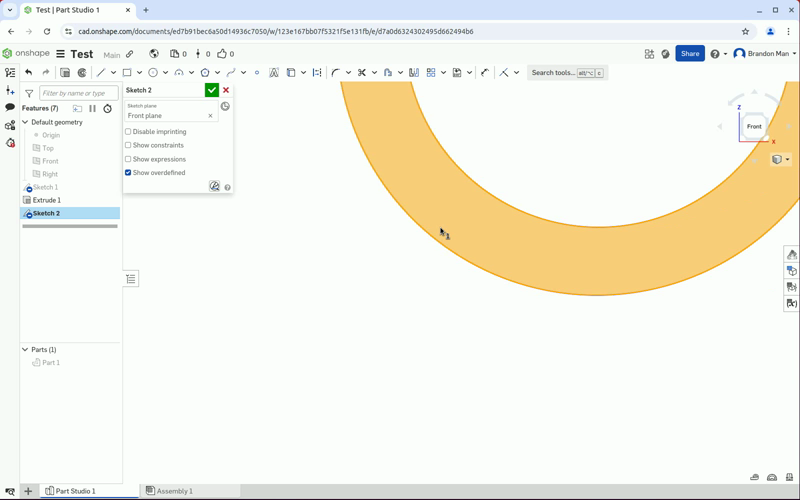
scroll(-6)
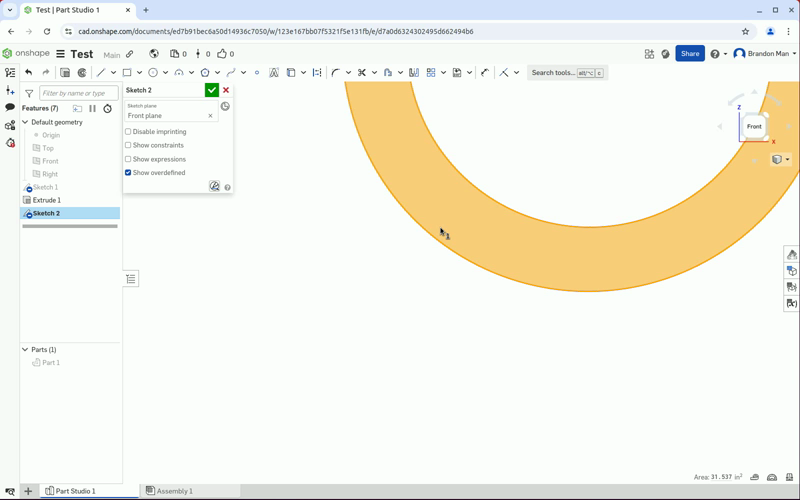
scroll(-6)
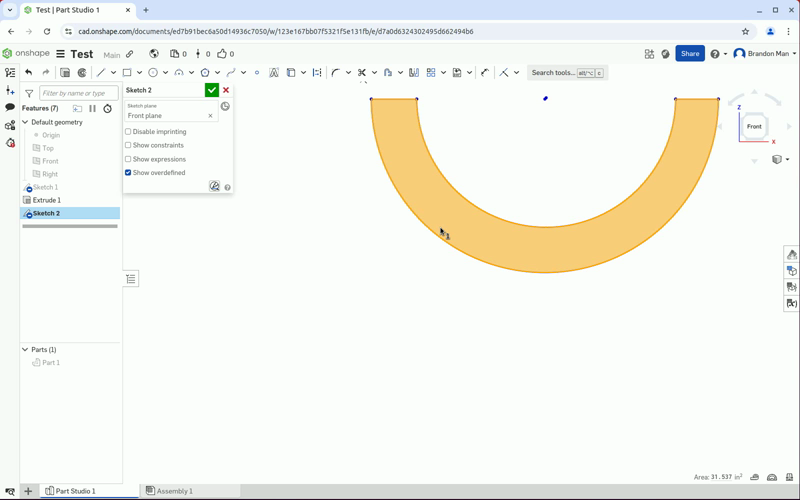
scroll(-6)
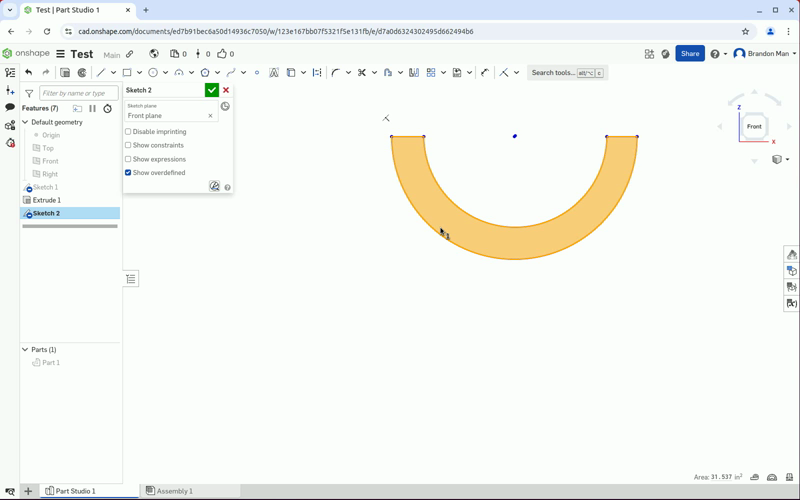
scroll(-6)
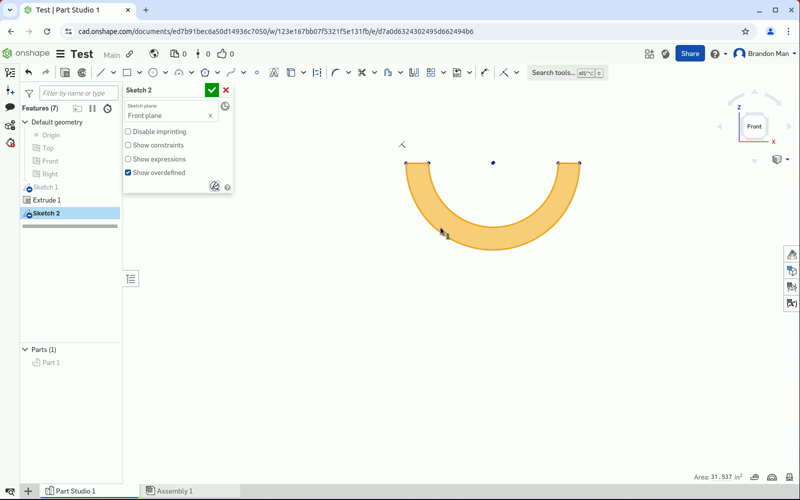
scroll(-6)
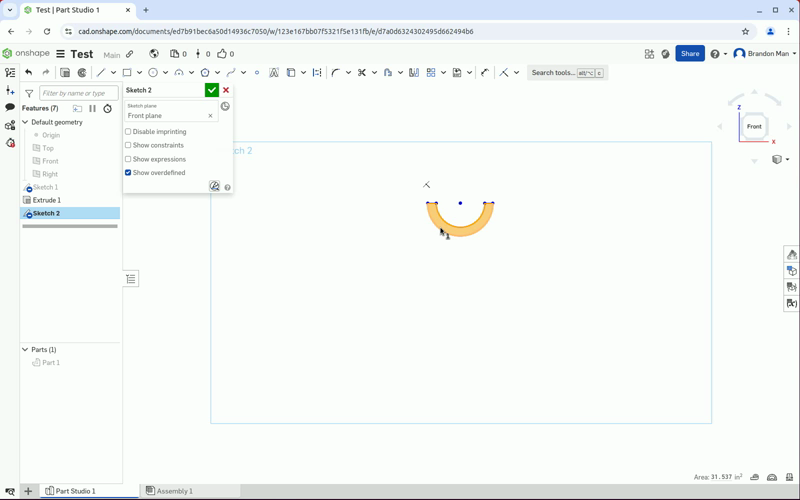
mouse_move(73, 352)
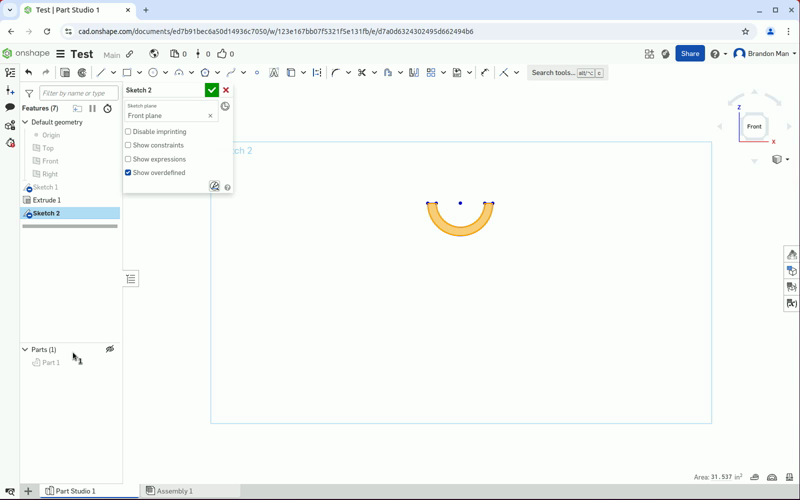
key(shift+y)
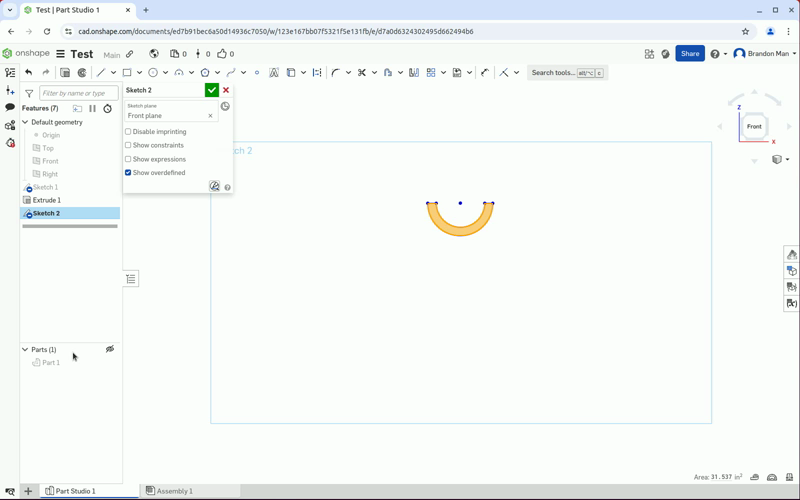
key(shift+e)
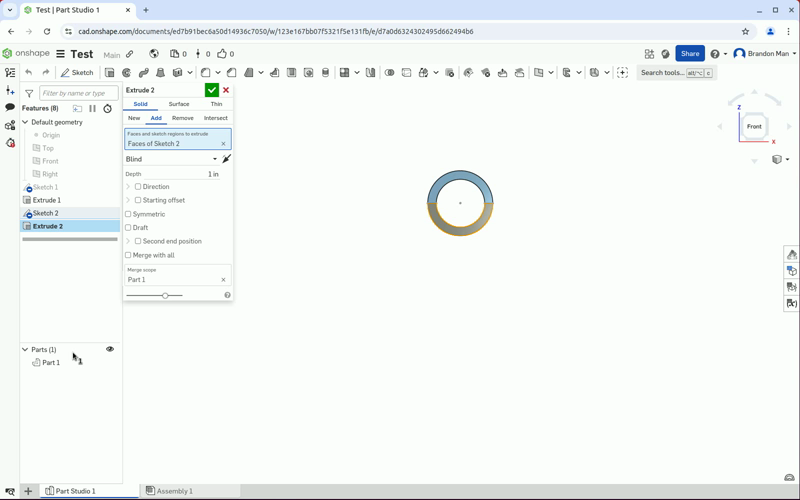
mouse_move(143, 106)
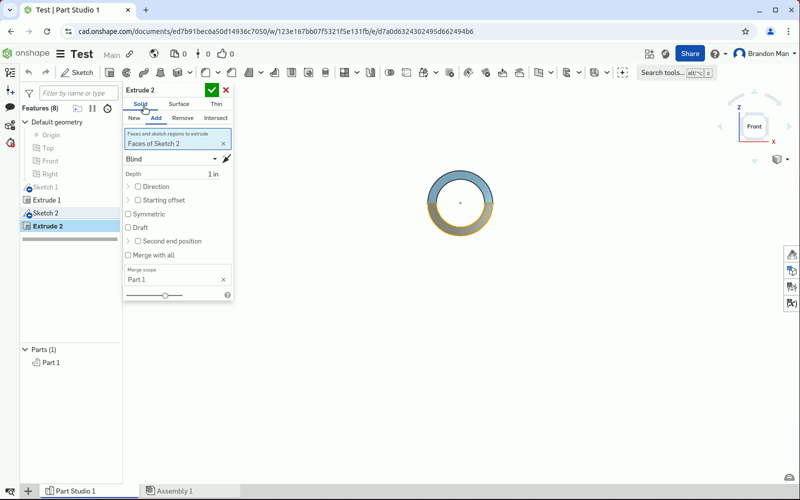
click(143, 106)
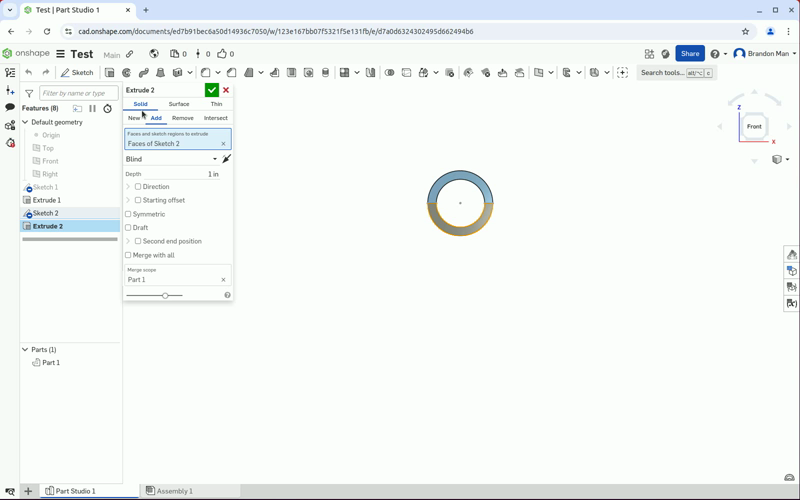
mouse_move(137, 120)
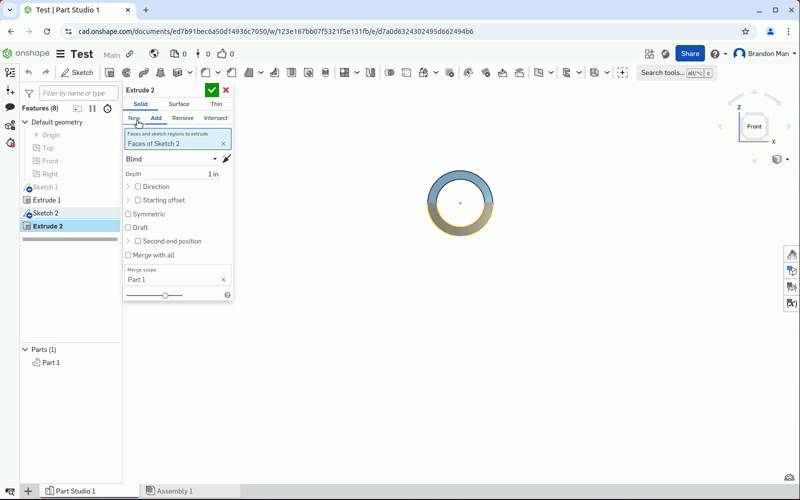
click(137, 120)
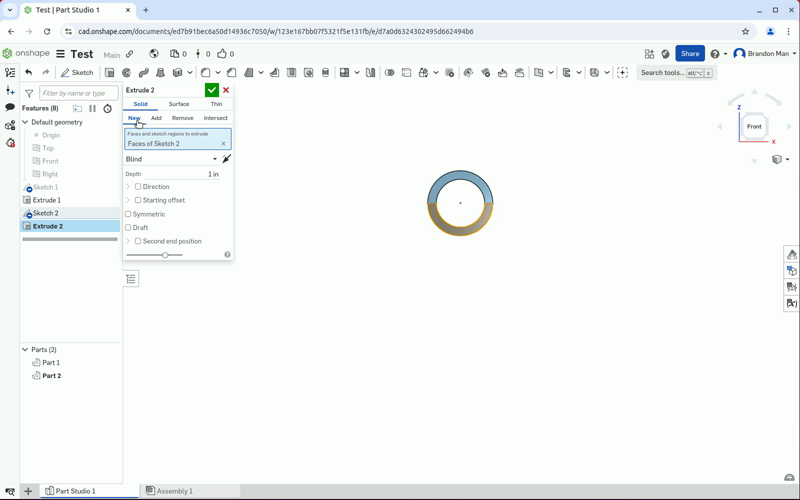
key(tab, 4)
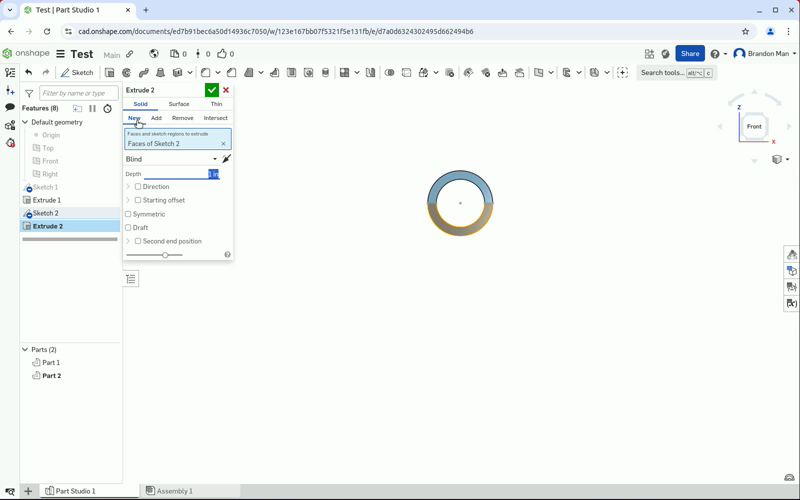
text(6.018)
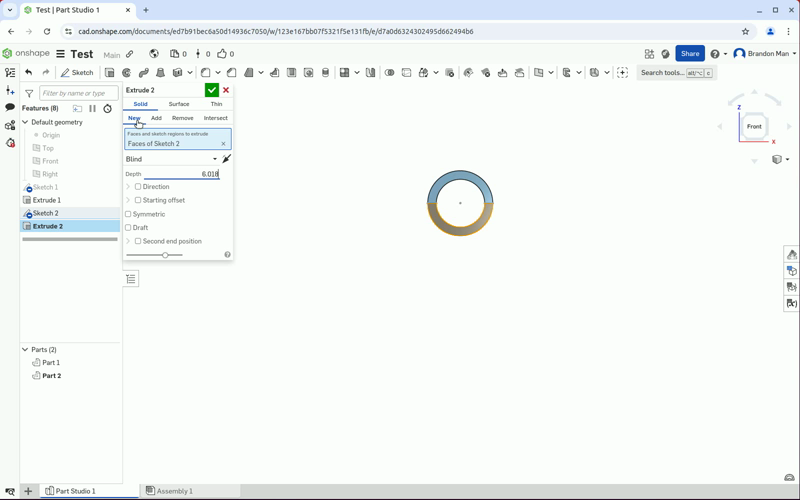
key(enter)
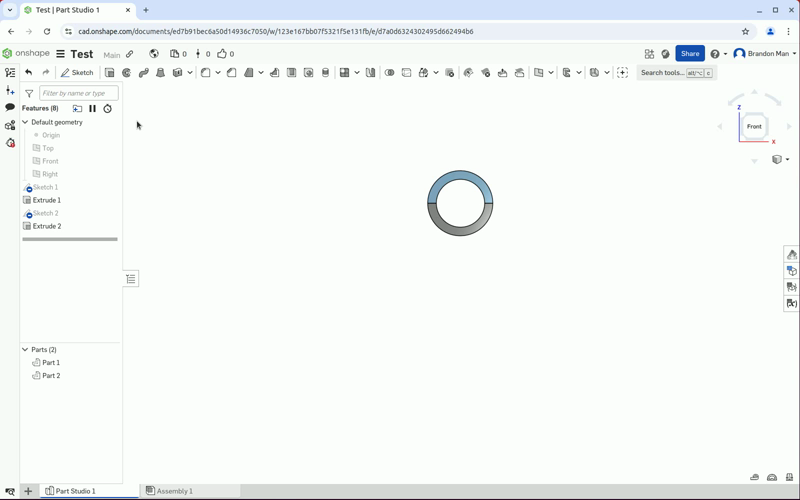
key(shift+h)
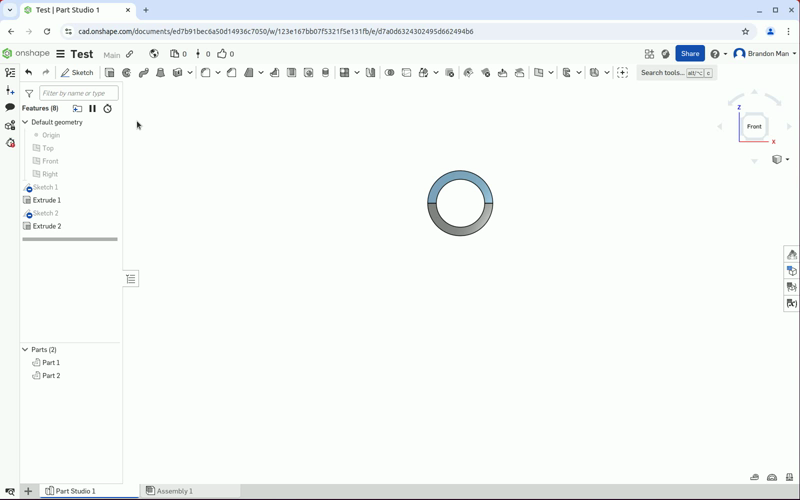
key(shift+h)
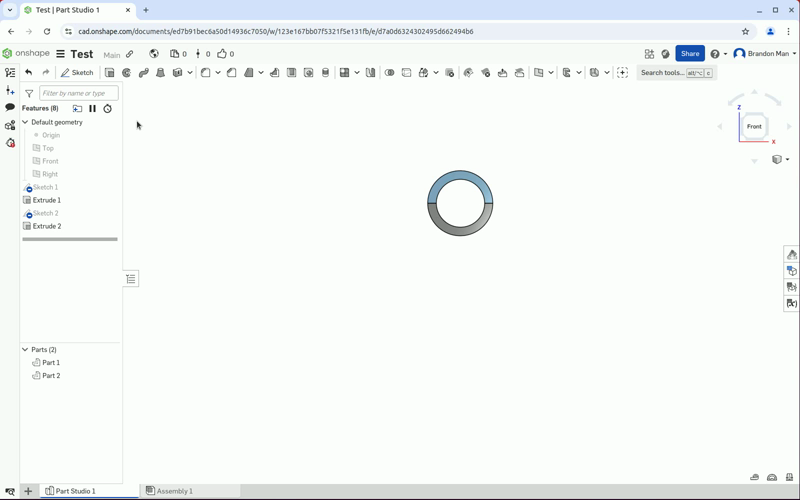
mouse_move(73, 189)
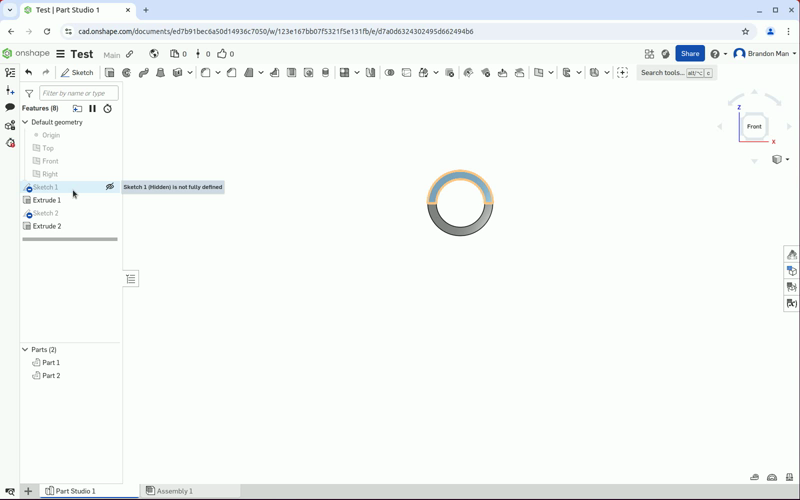
click(73, 189)
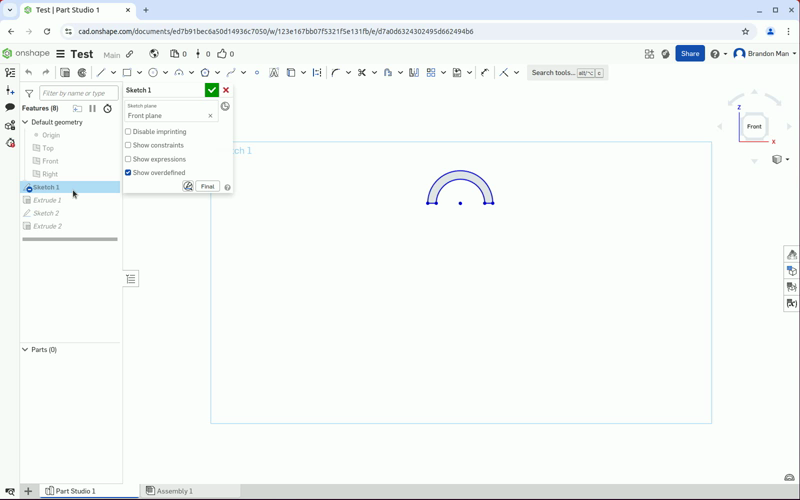
mouse_move(229, 92)
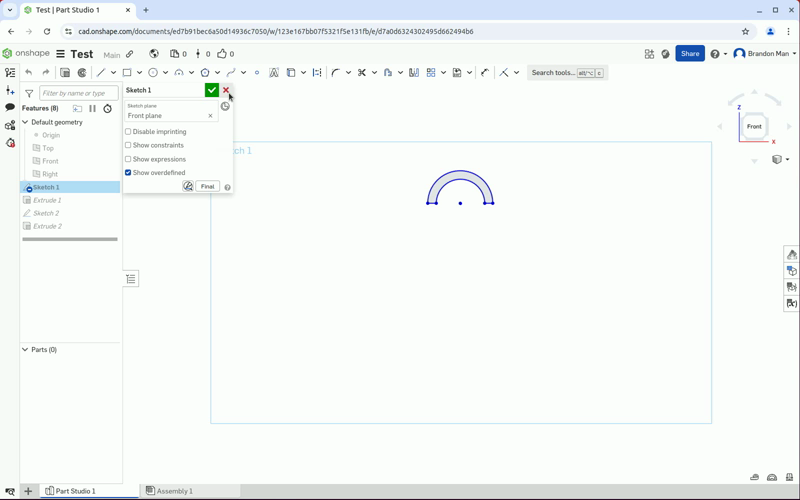
click(229, 92)
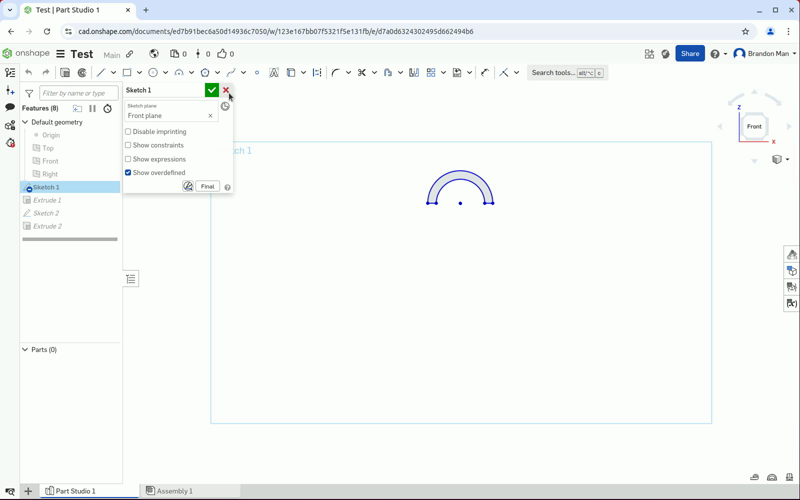
key(shift+s)
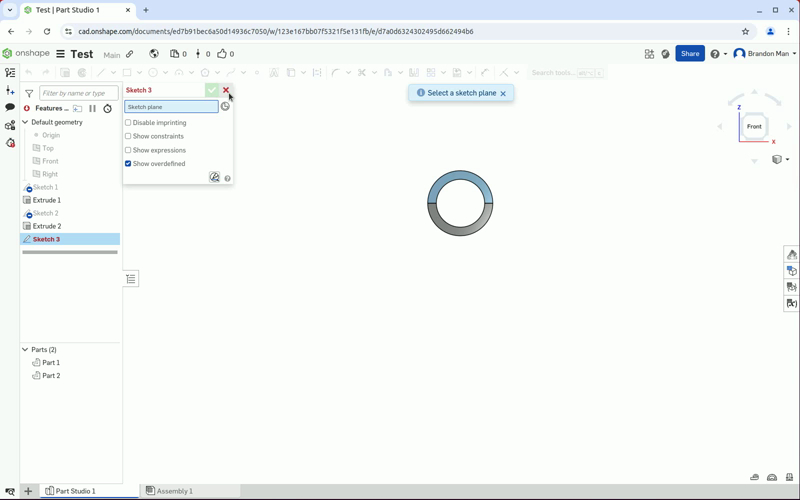
mouse_move(73, 163)
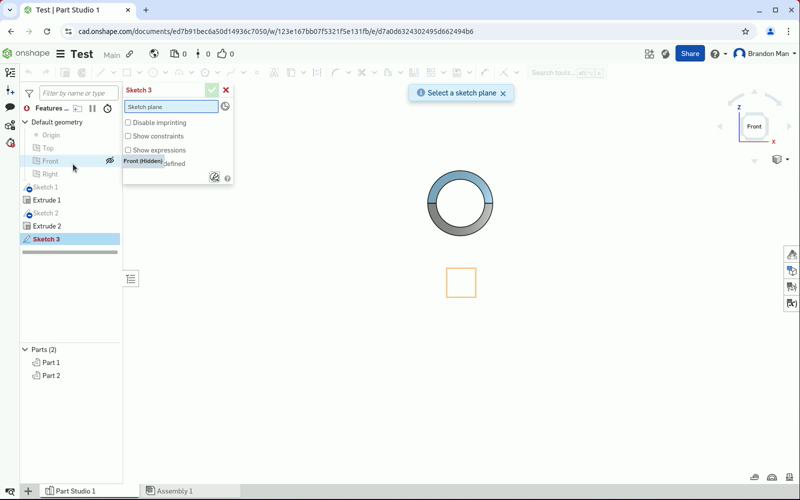
click(73, 163)
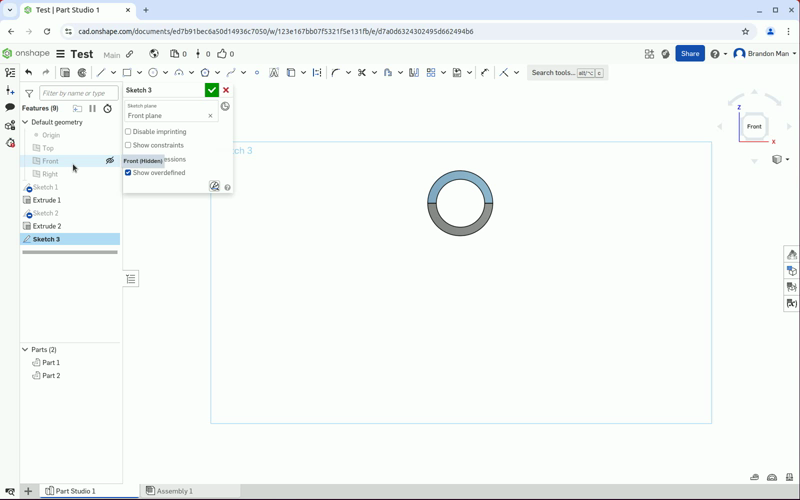
mouse_move(73, 352)
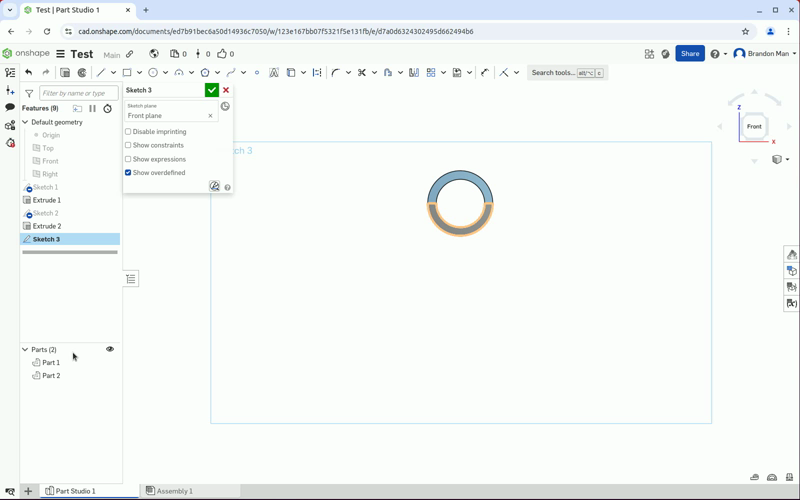
key(y)
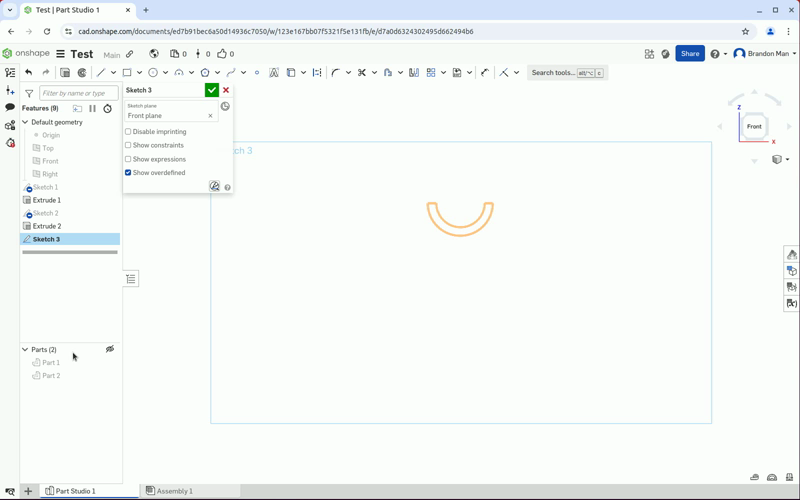
key(a)
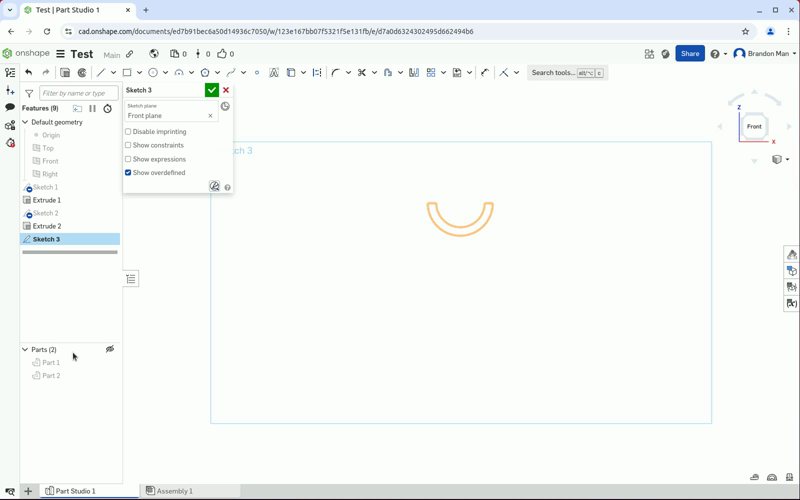
key_down(shift)
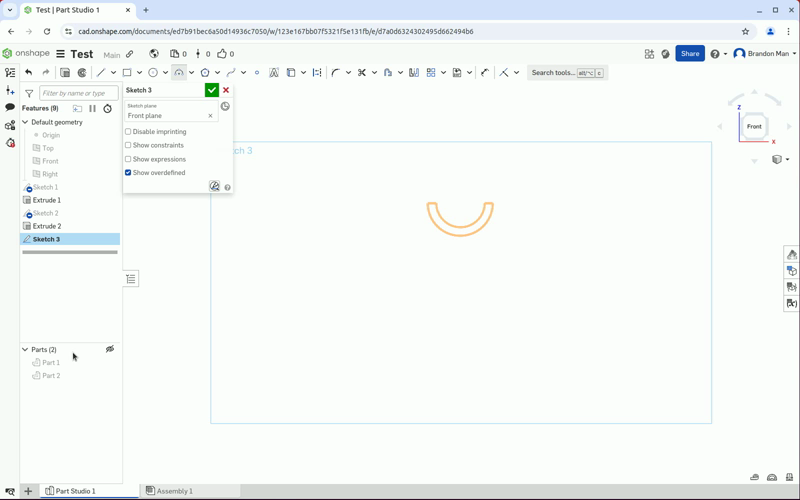
mouse_move(427, 362)
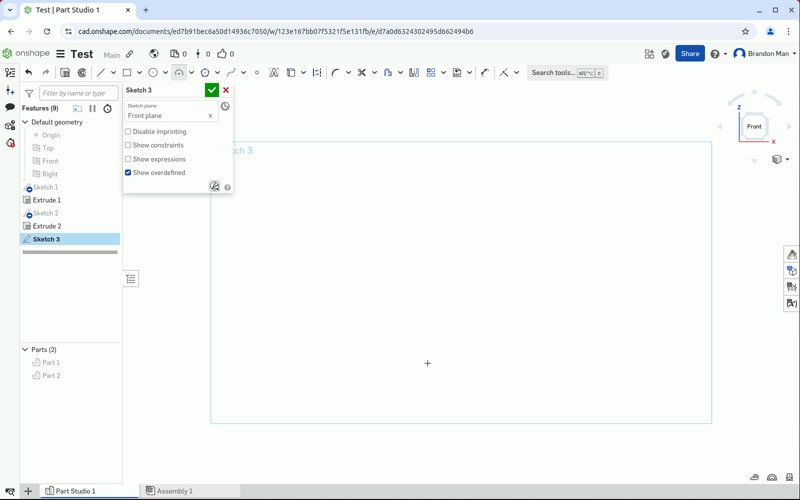
click(427, 362)
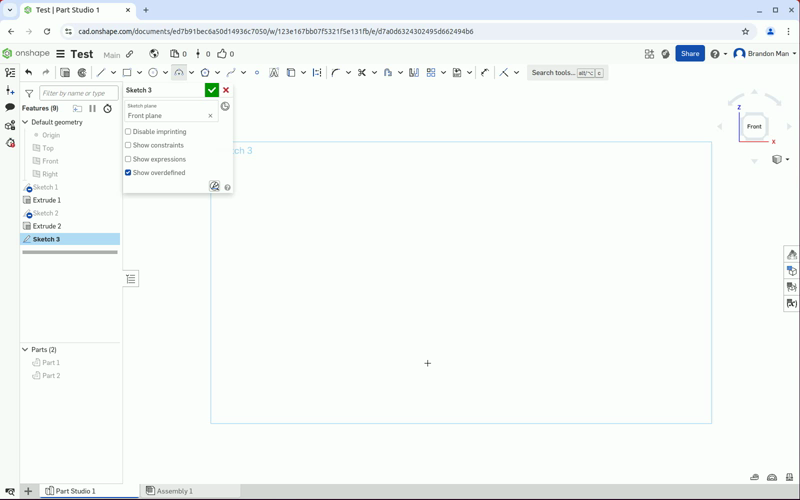
key_up(shift)
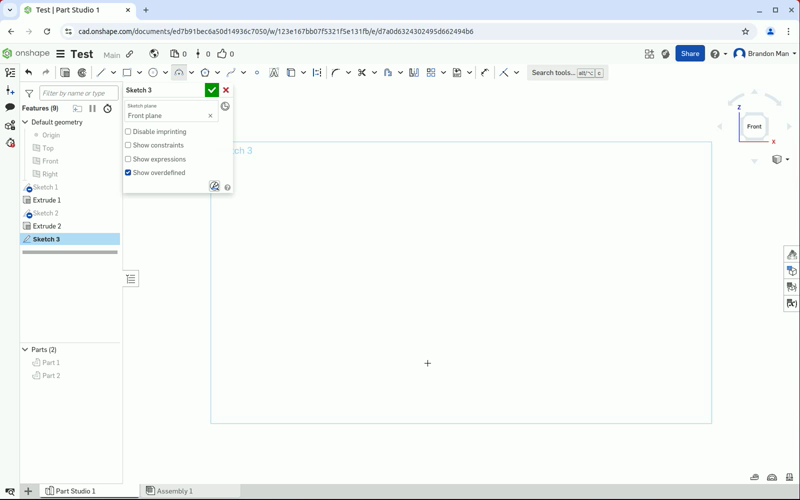
key_down(shift)
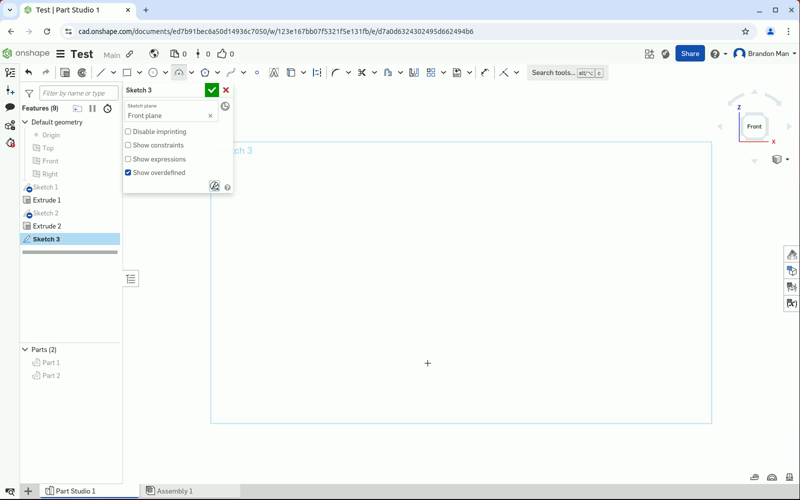
mouse_move(493, 362)
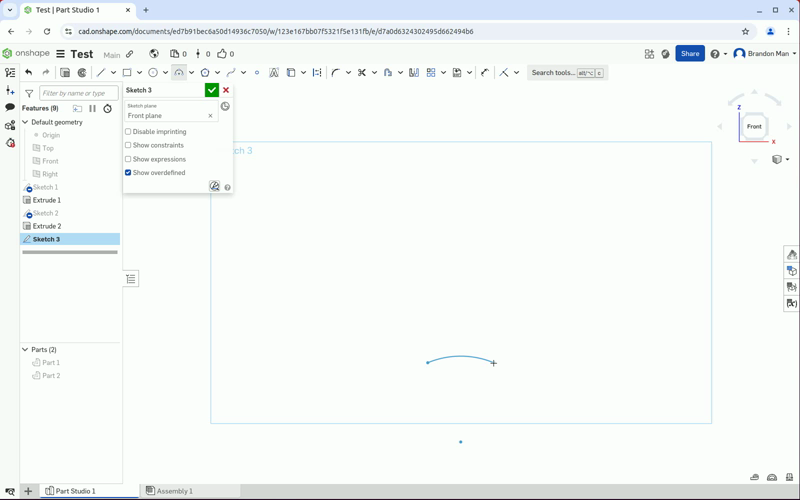
click(493, 362)
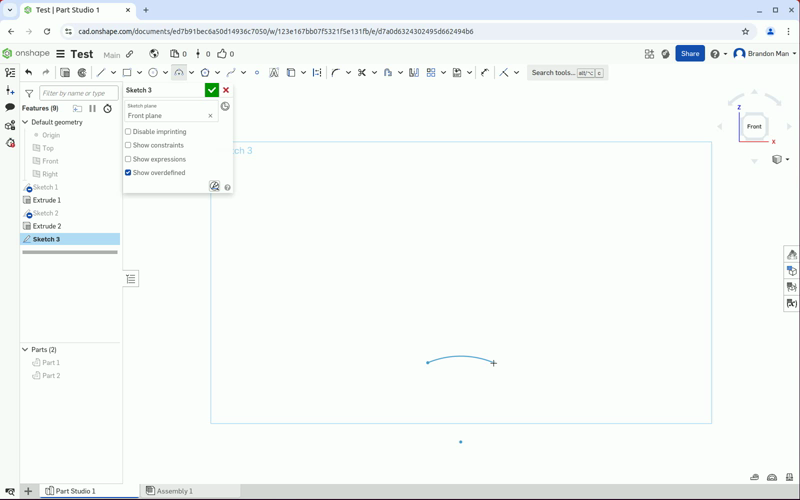
mouse_move(460, 329)
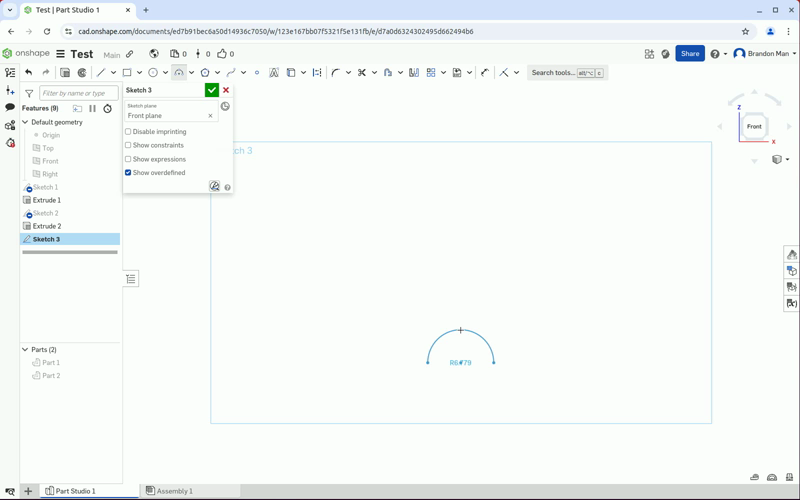
click(460, 329)
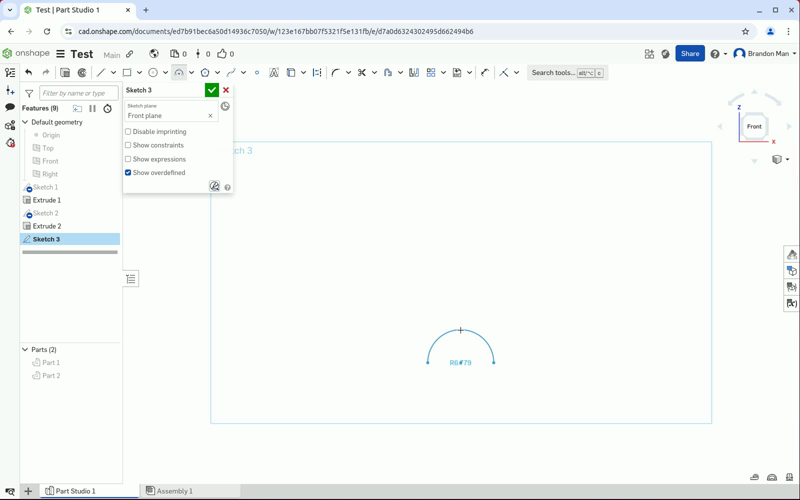
key_up(shift)
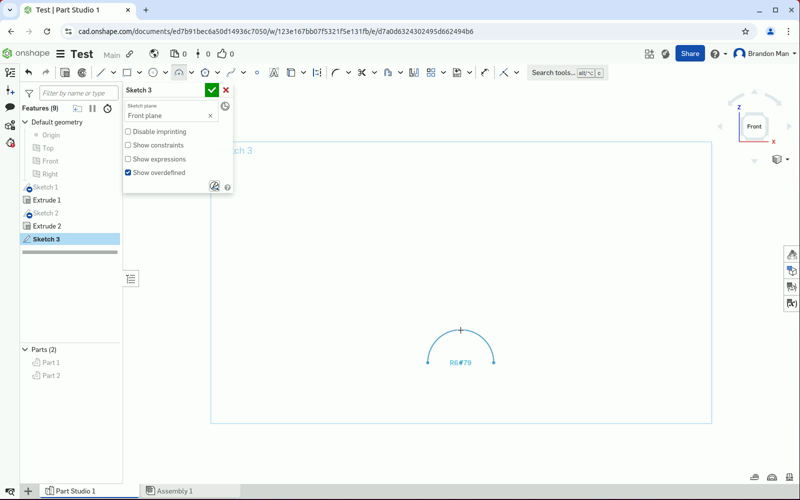
key(esc)
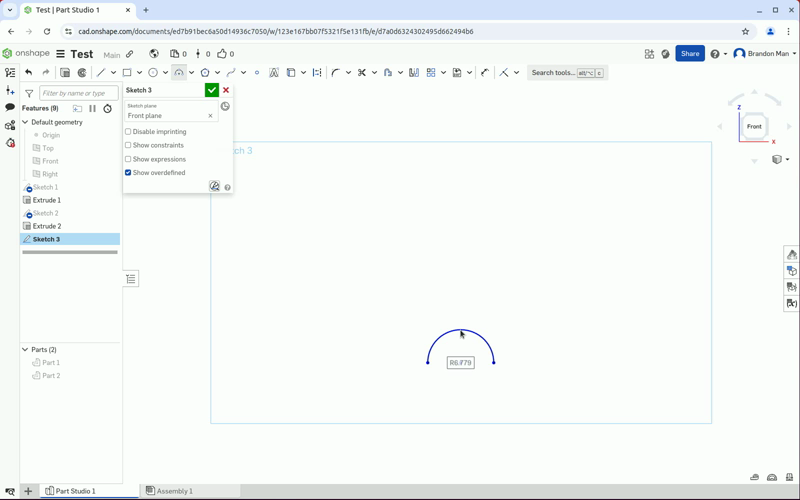
key(l)
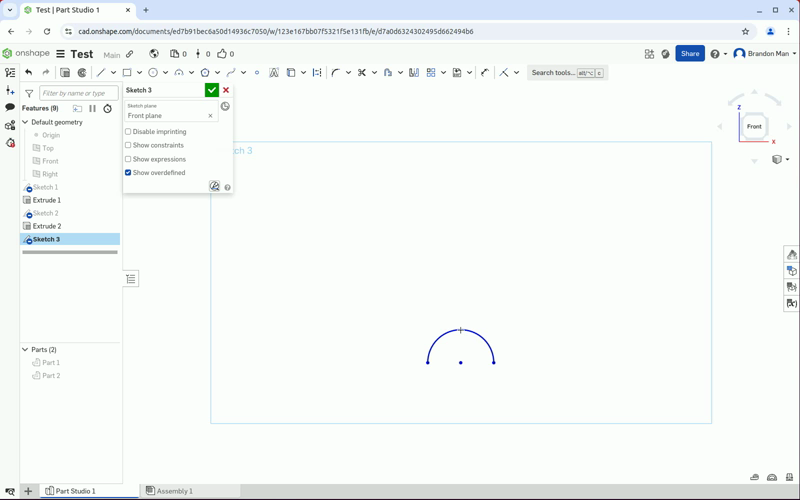
mouse_move(493, 362)
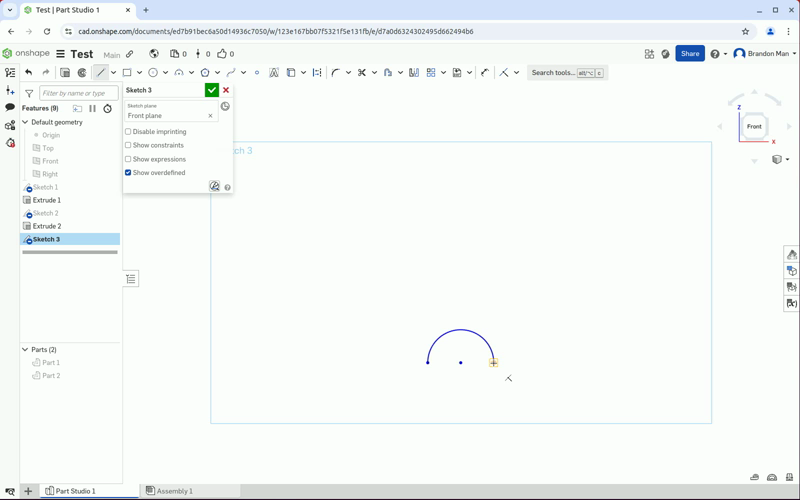
click(493, 362)
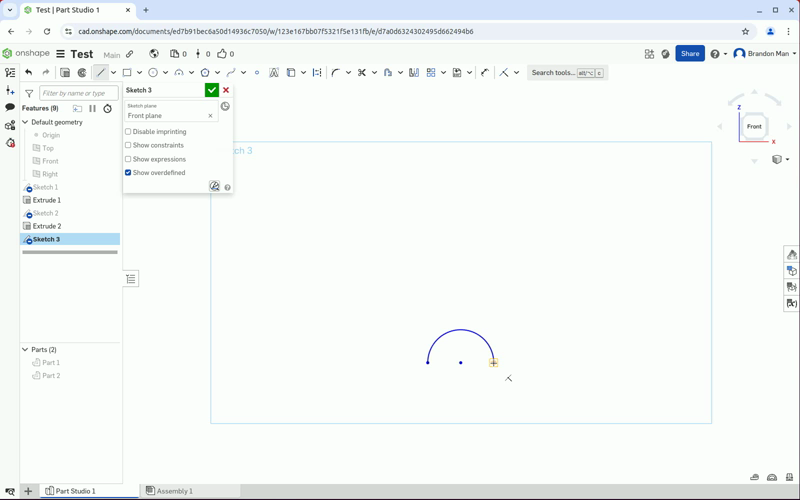
key_down(shift)
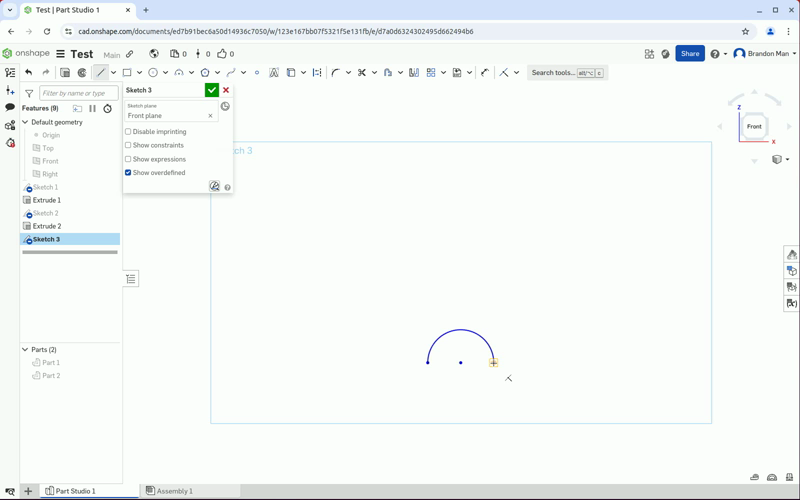
mouse_move(493, 202)
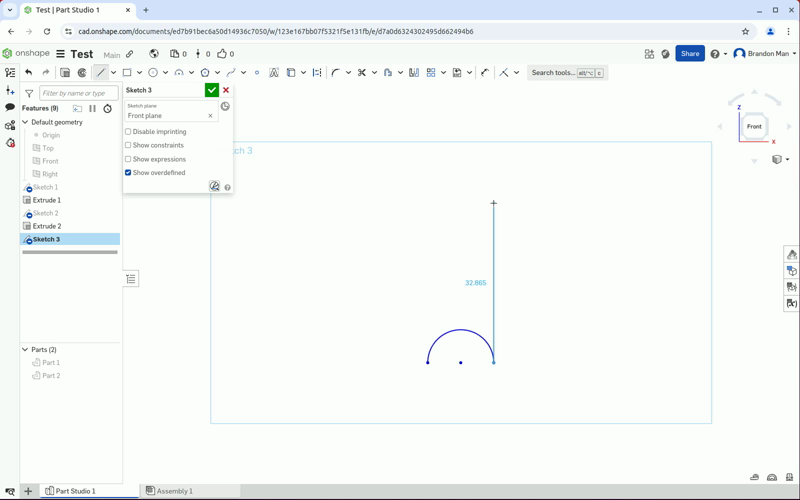
click(493, 202)
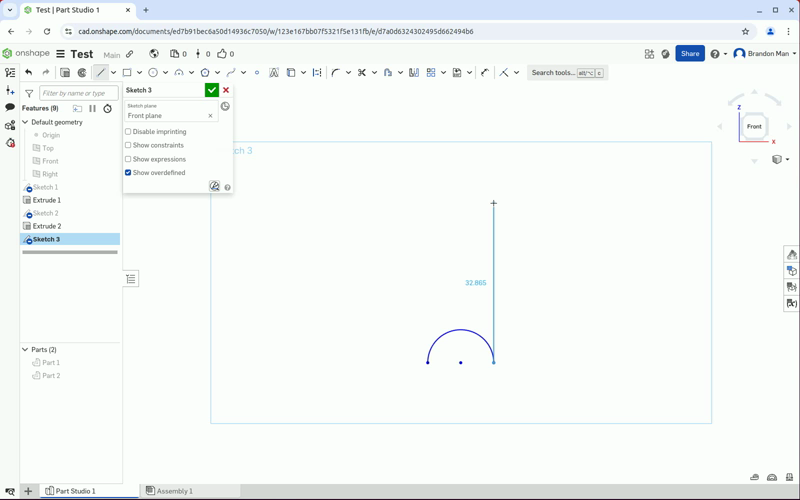
key_up(shift)
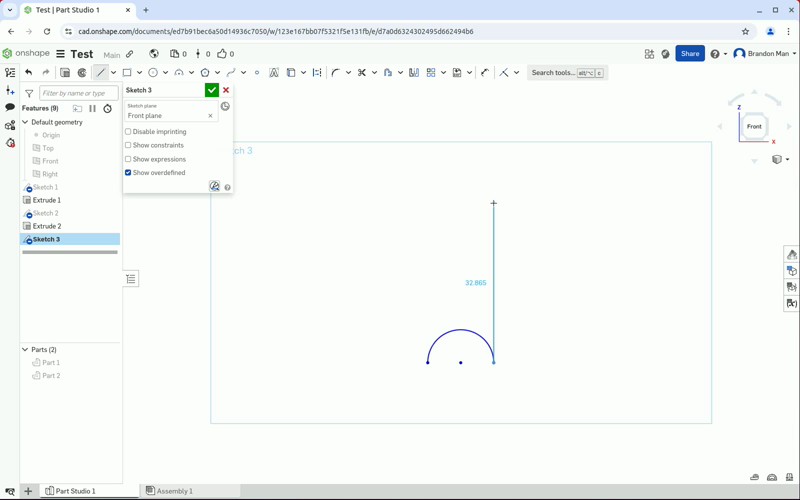
key(esc)
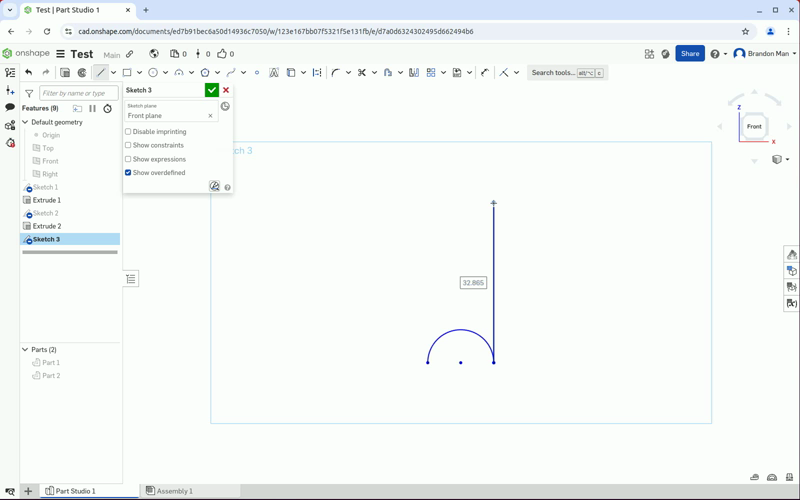
key(a)
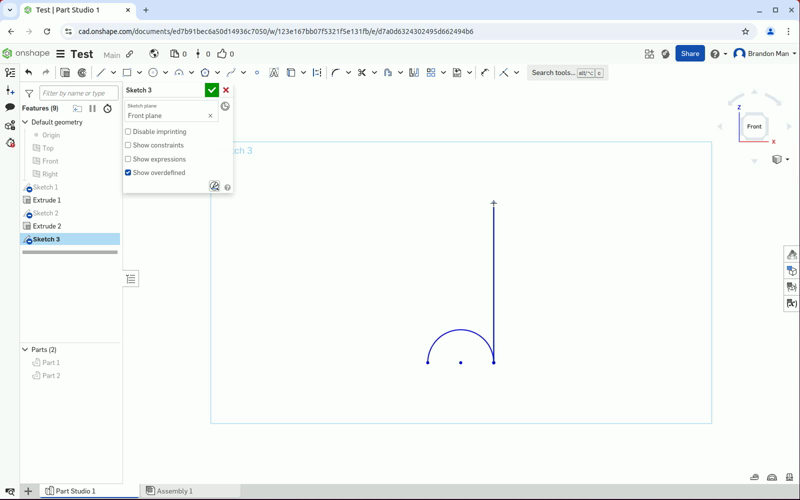
mouse_move(493, 202)
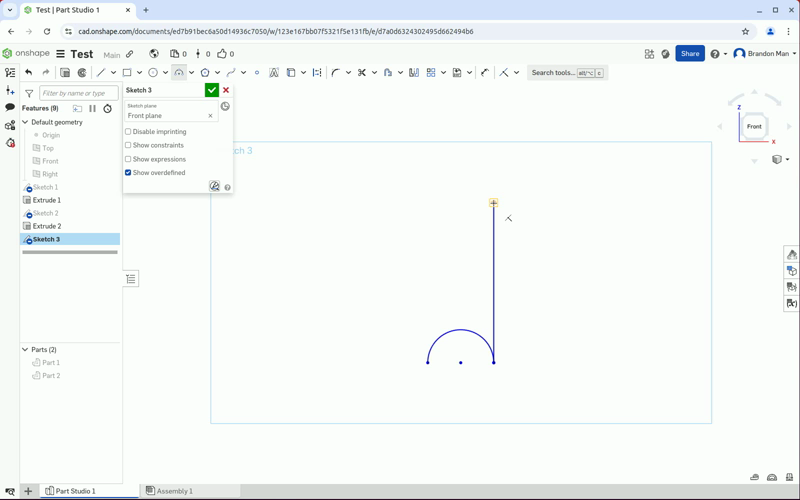
click(493, 202)
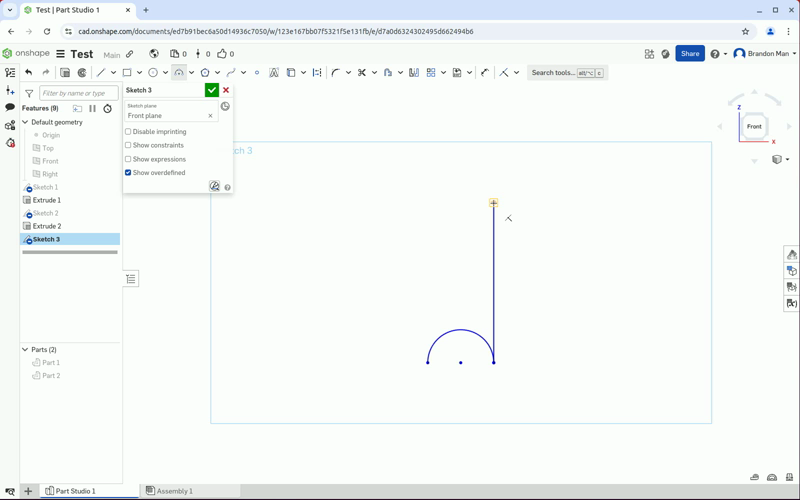
key_down(shift)
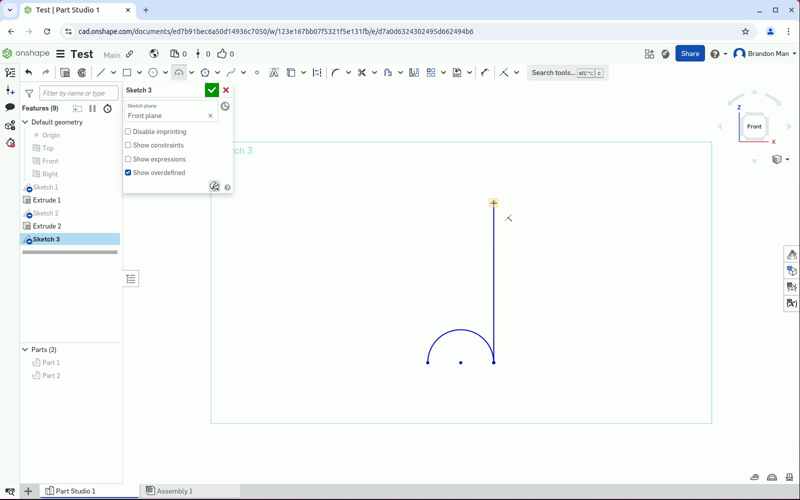
mouse_move(427, 202)
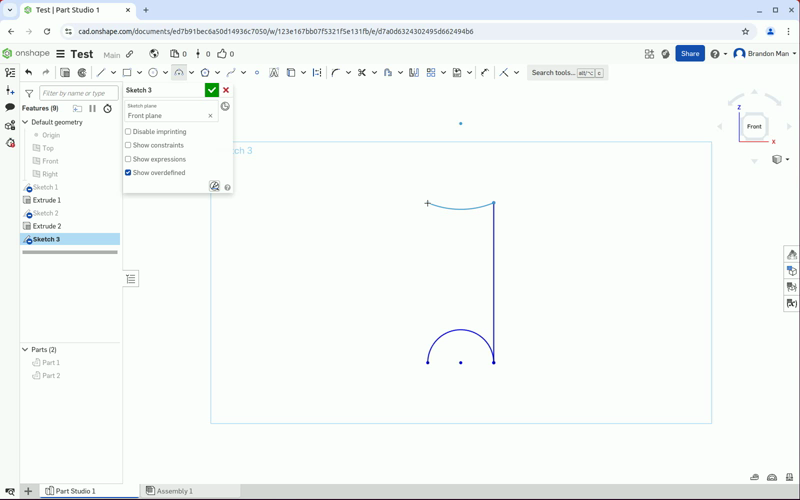
click(427, 202)
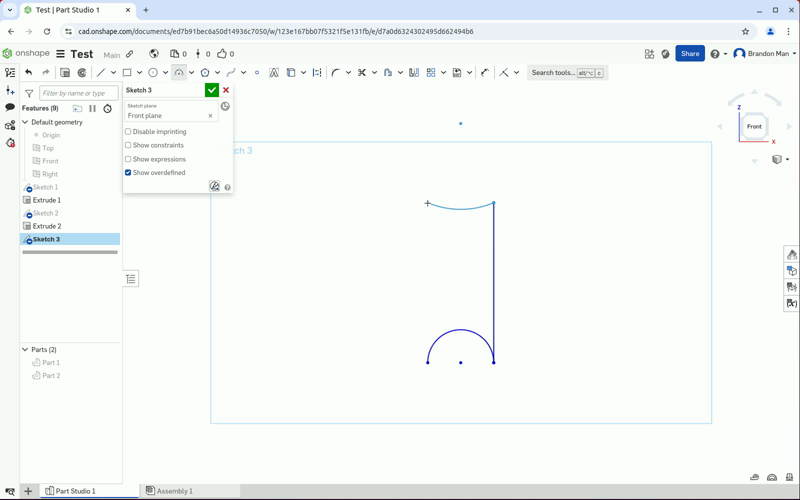
mouse_move(460, 235)
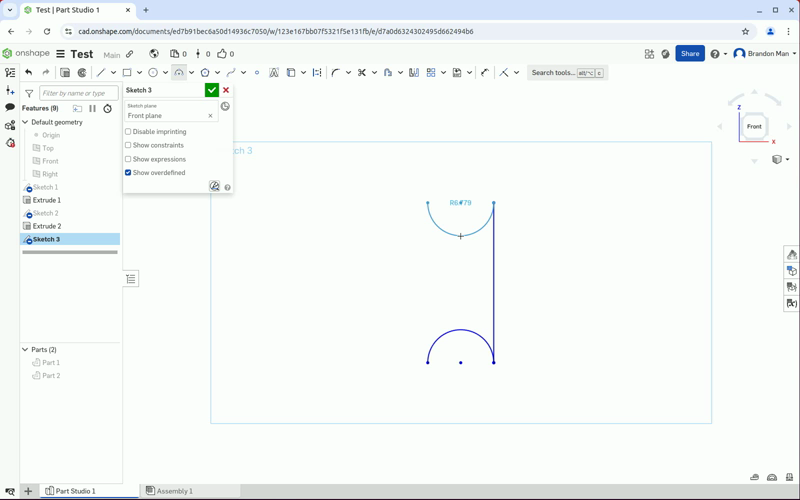
click(460, 235)
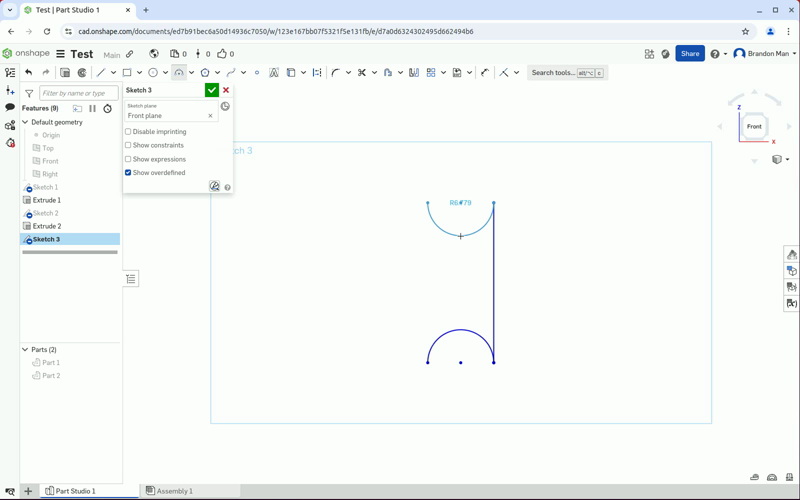
key_up(shift)
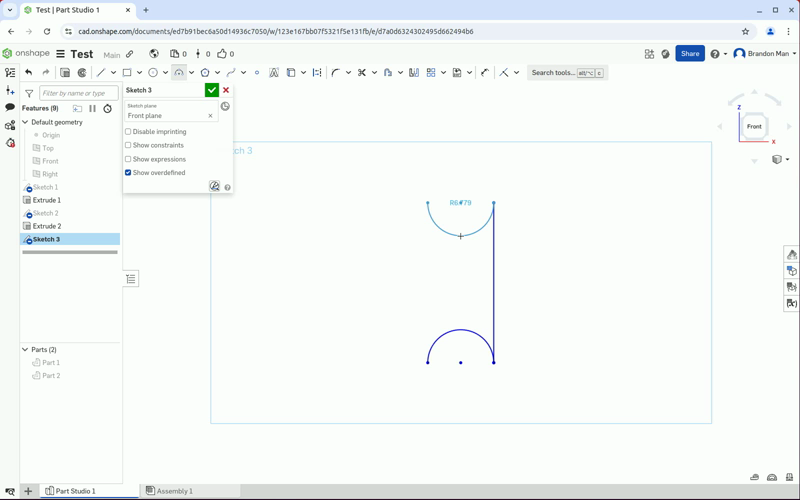
key(esc)
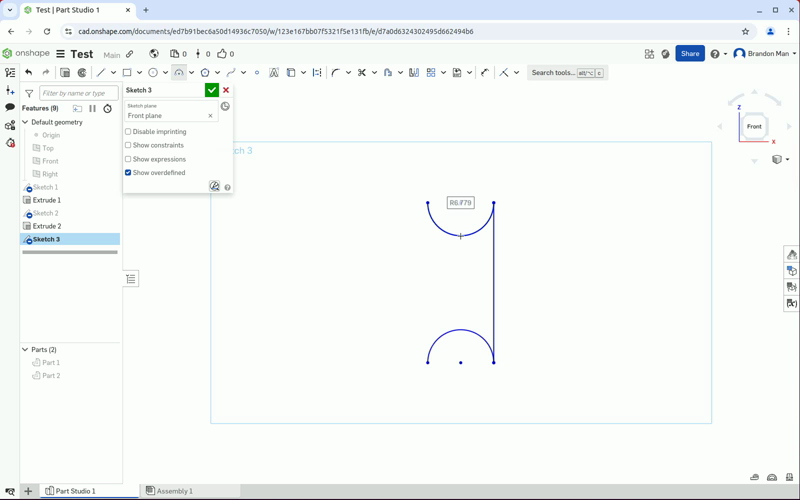
key(l)
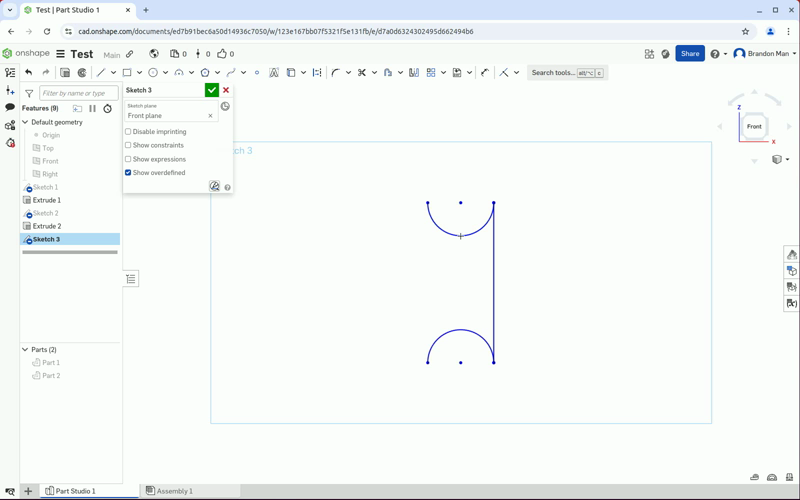
mouse_move(427, 202)
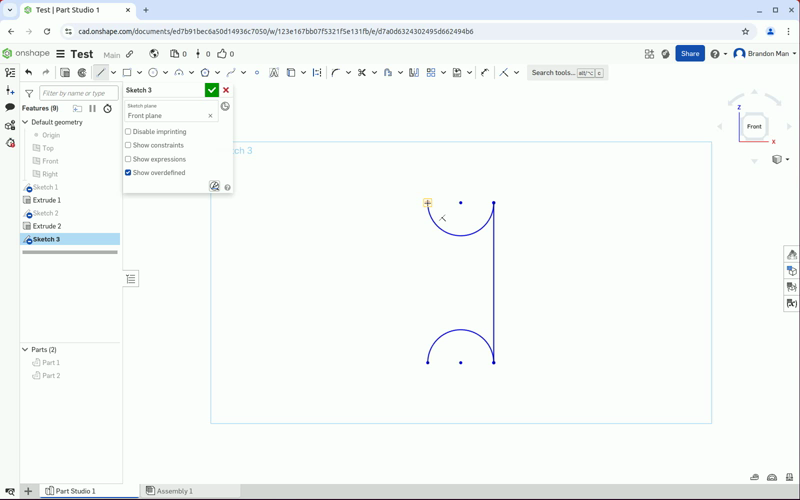
click(427, 202)
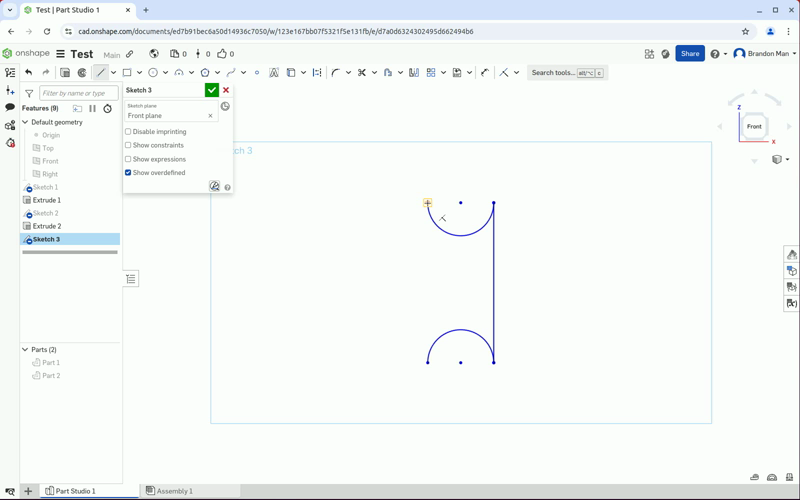
key_down(shift)
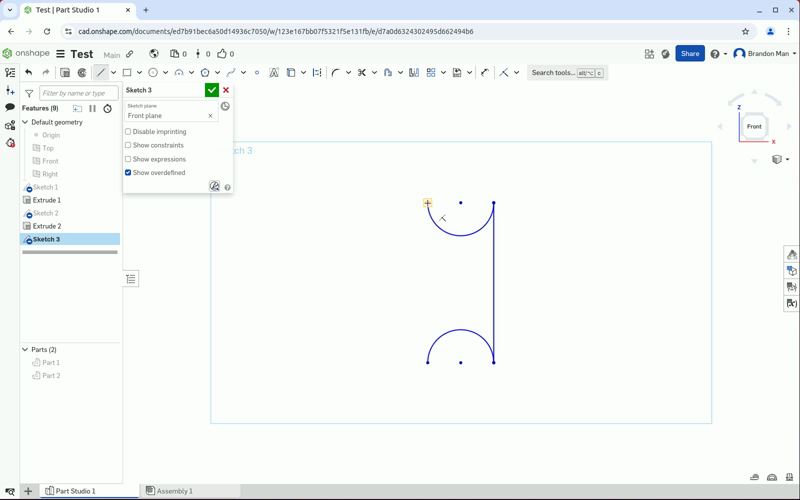
mouse_move(427, 362)
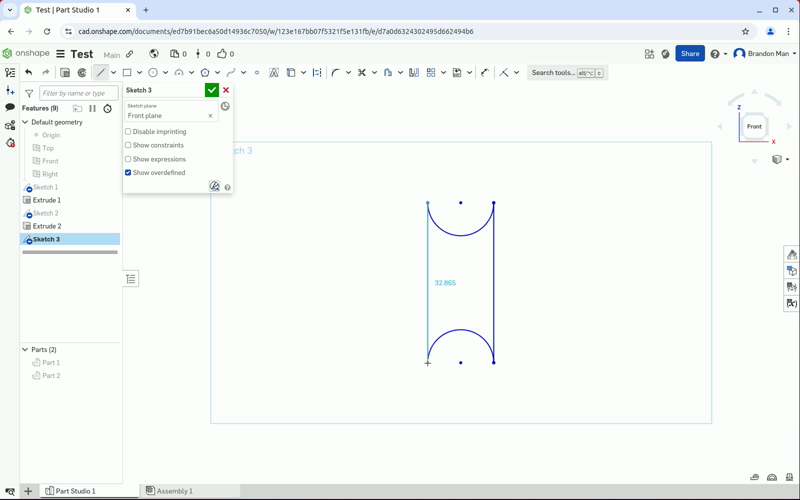
key_up(shift)
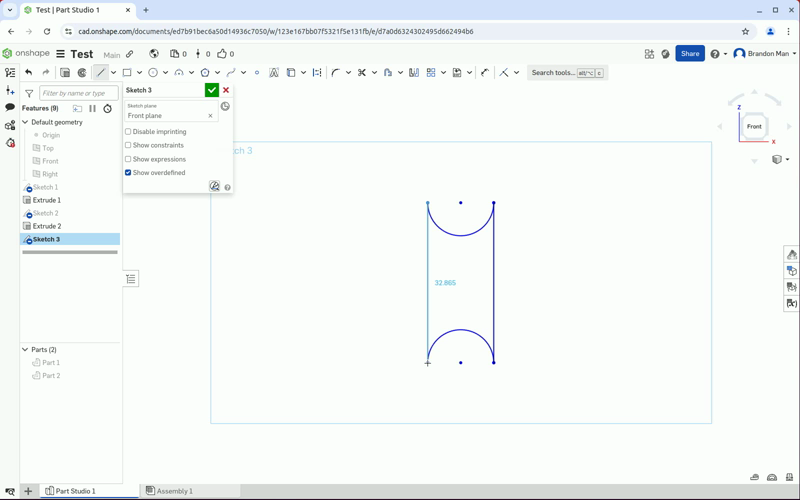
click(427, 362)
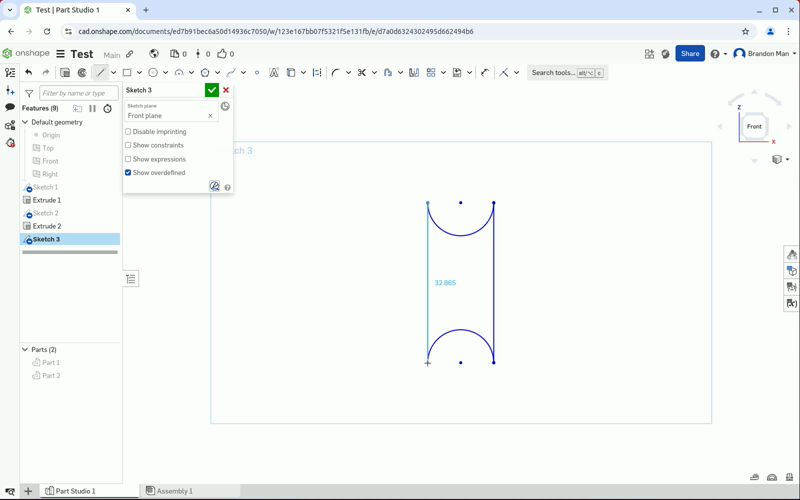
key(esc)
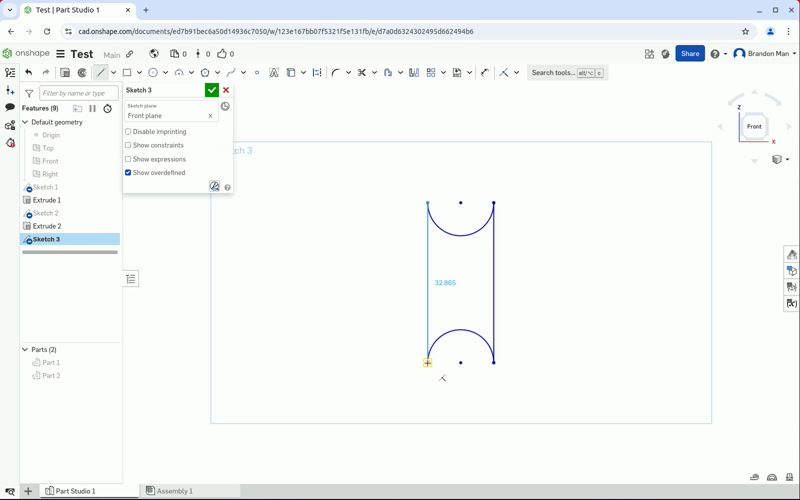
mouse_move(441, 254)
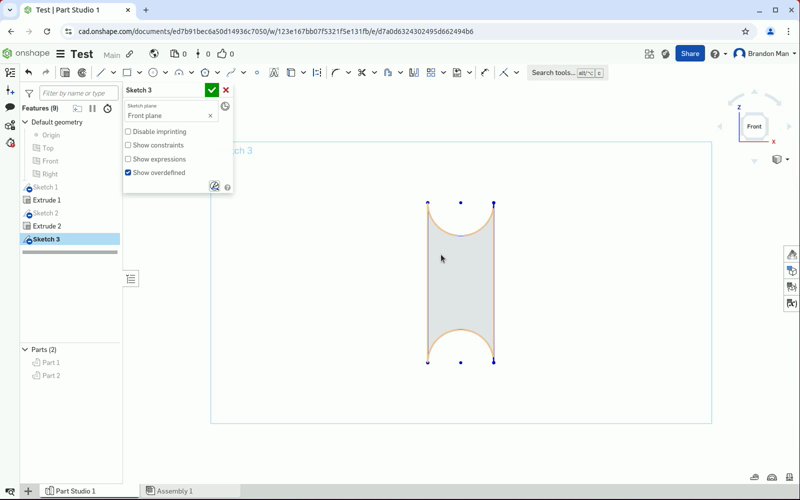
scroll(6)
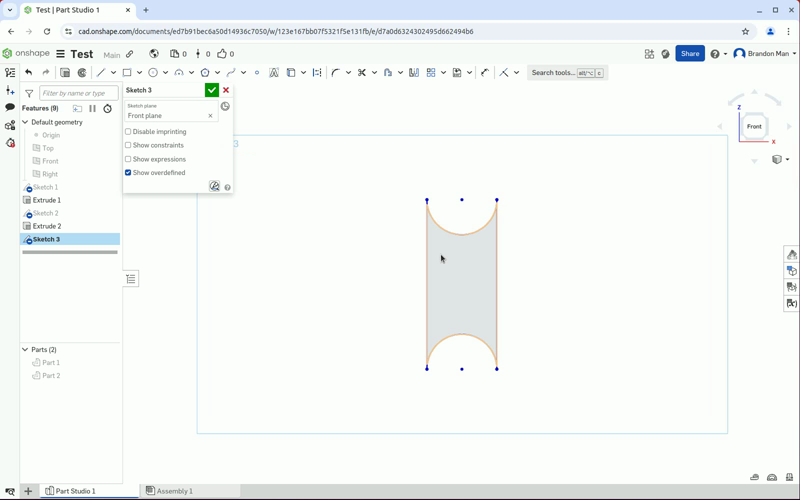
scroll(6)
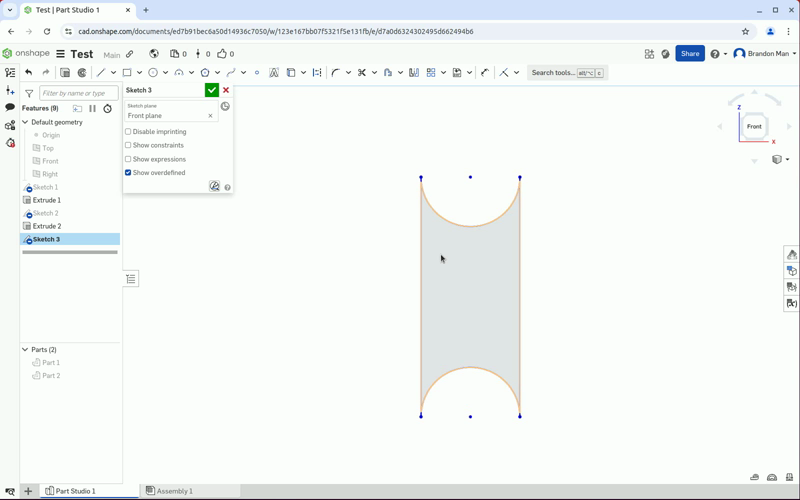
scroll(6)
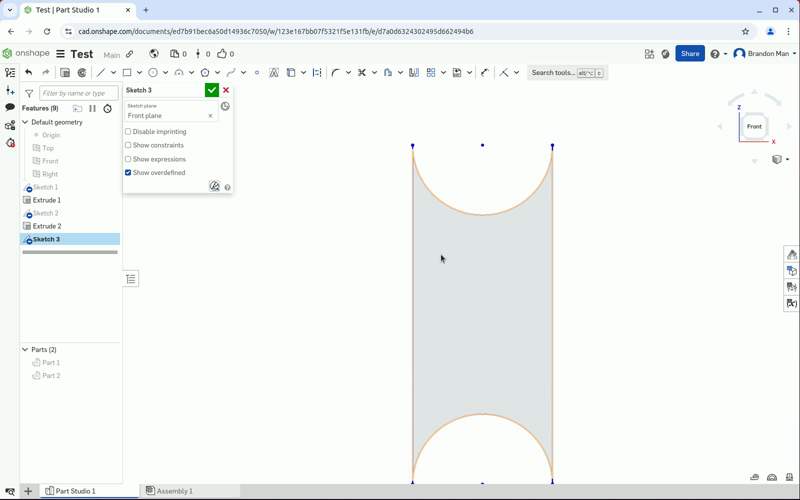
scroll(6)
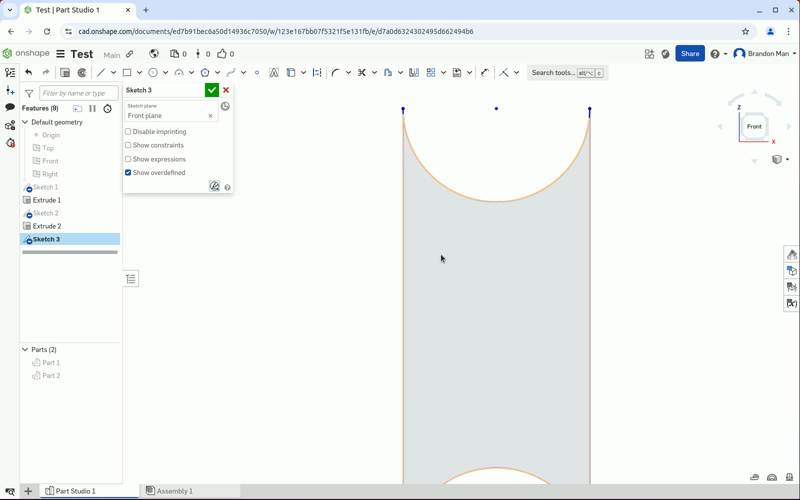
scroll(6)
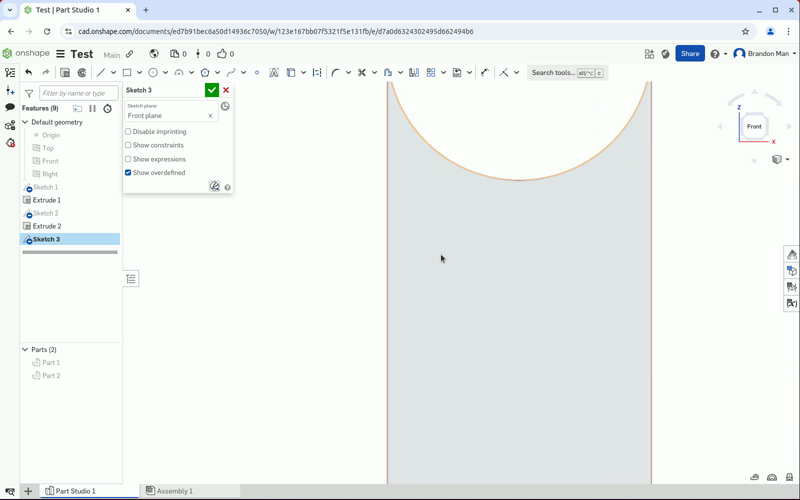
scroll(6)
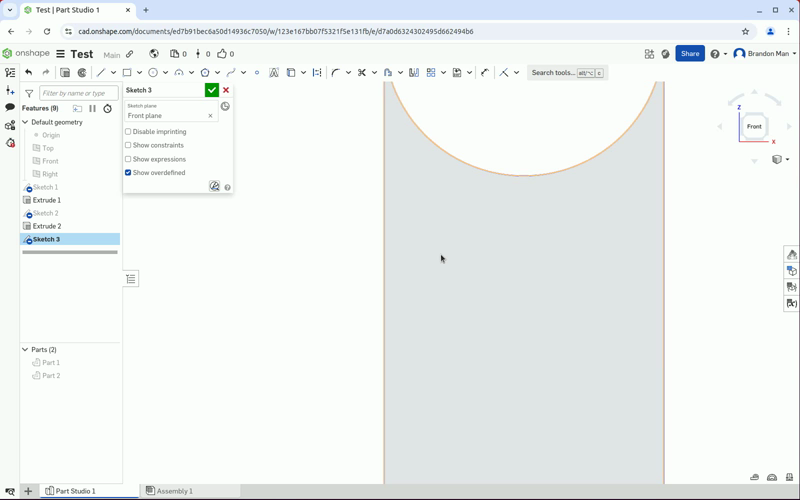
scroll(6)
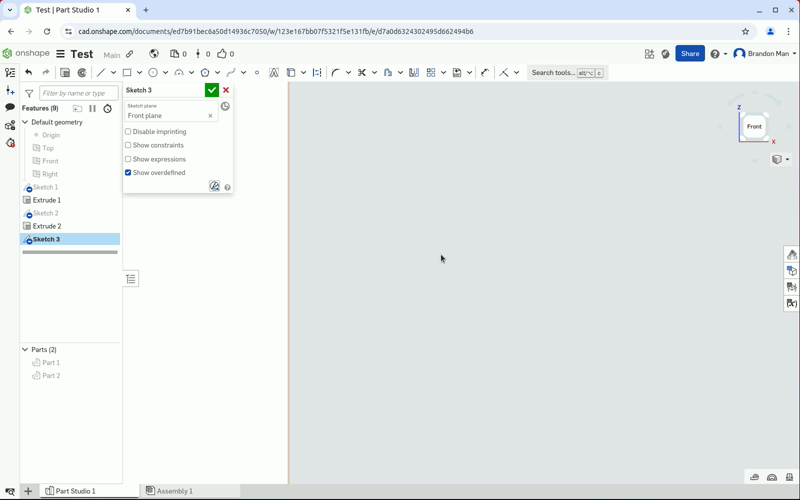
click(441, 254)
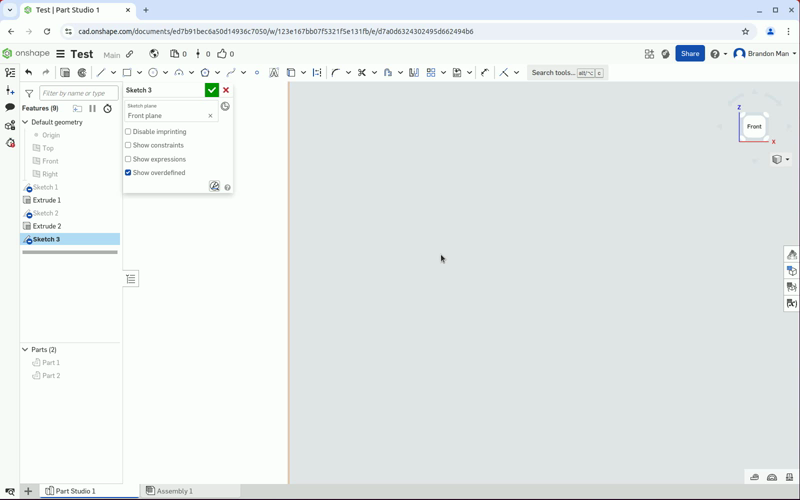
scroll(-6)
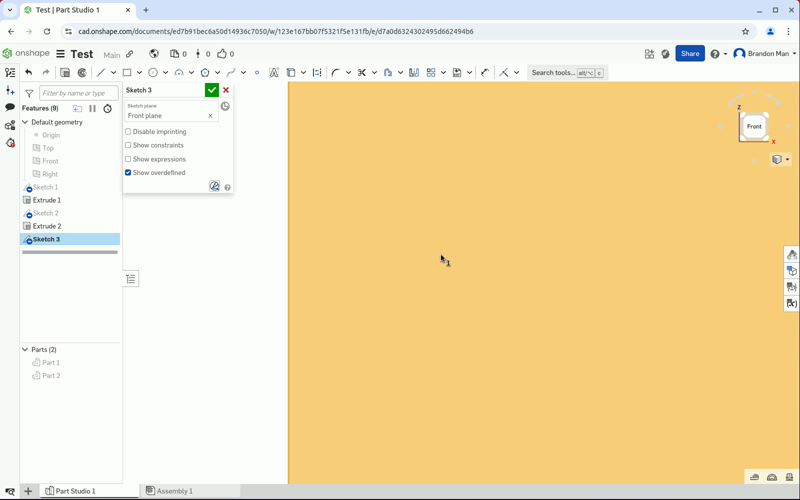
scroll(-6)
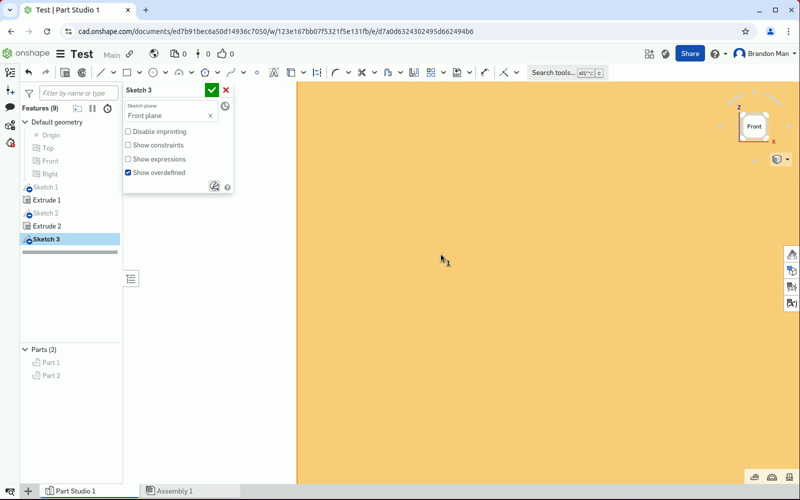
scroll(-6)
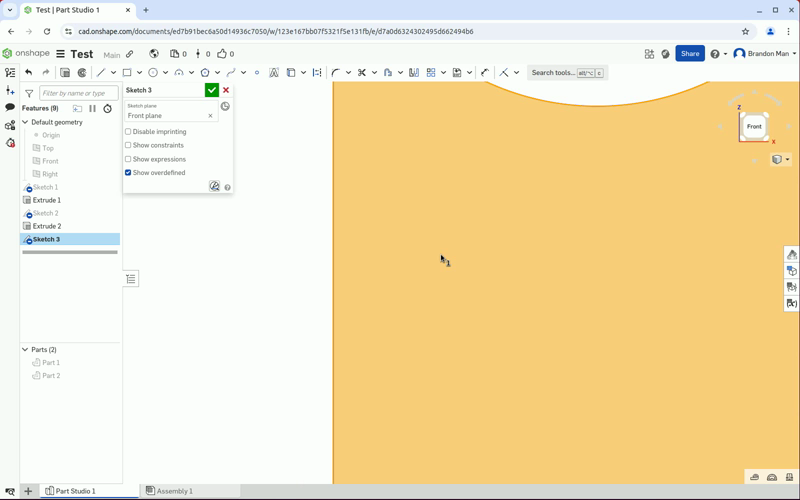
scroll(-6)
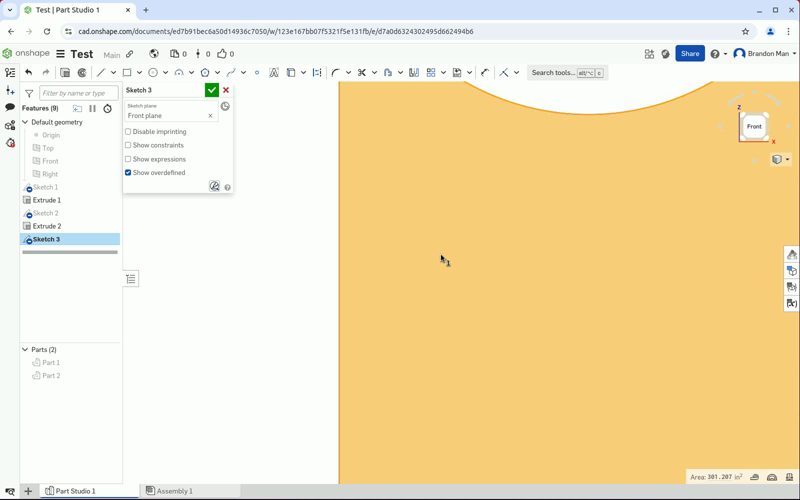
scroll(-6)
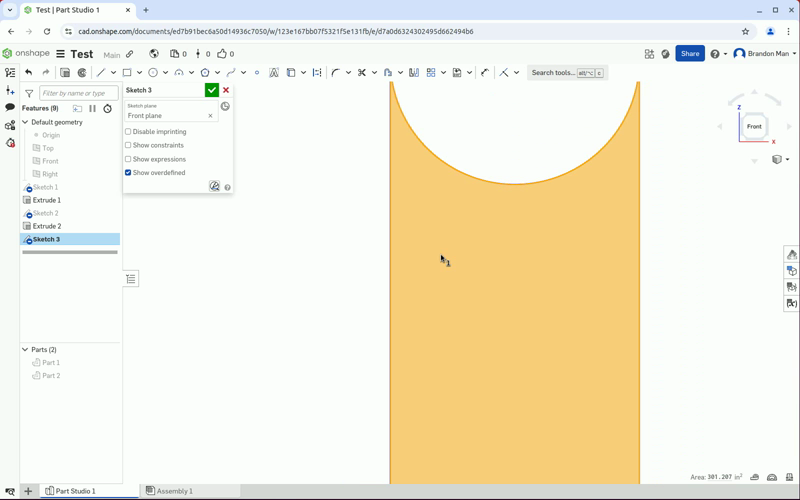
scroll(-6)
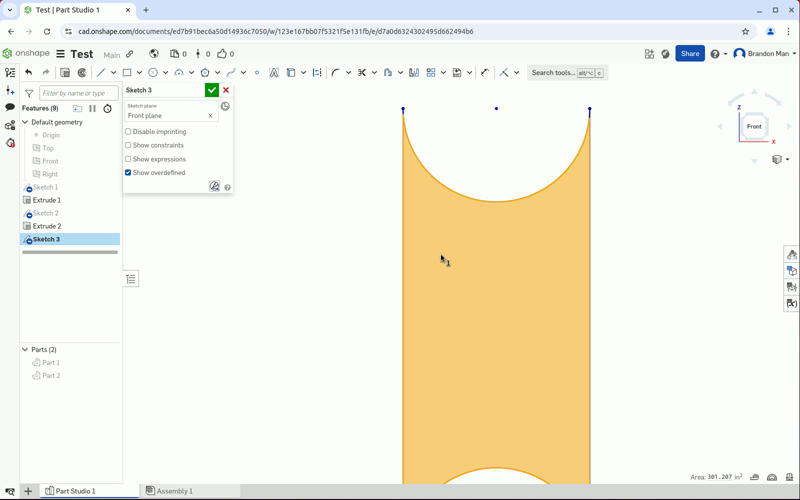
scroll(-6)
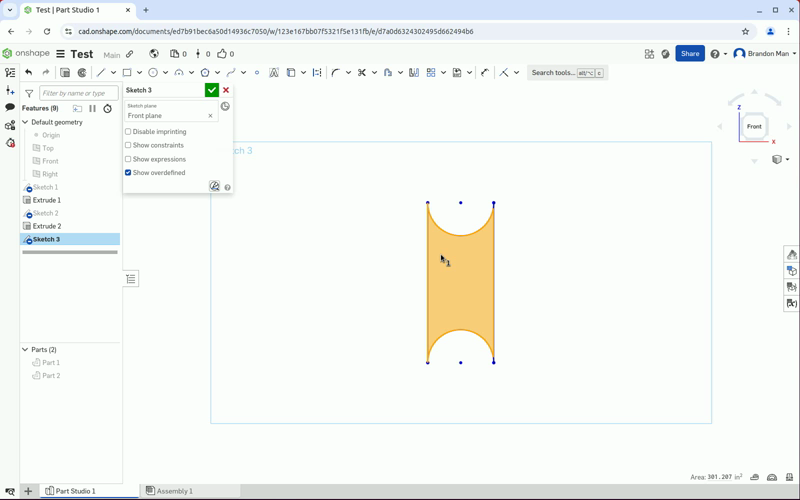
mouse_move(73, 352)
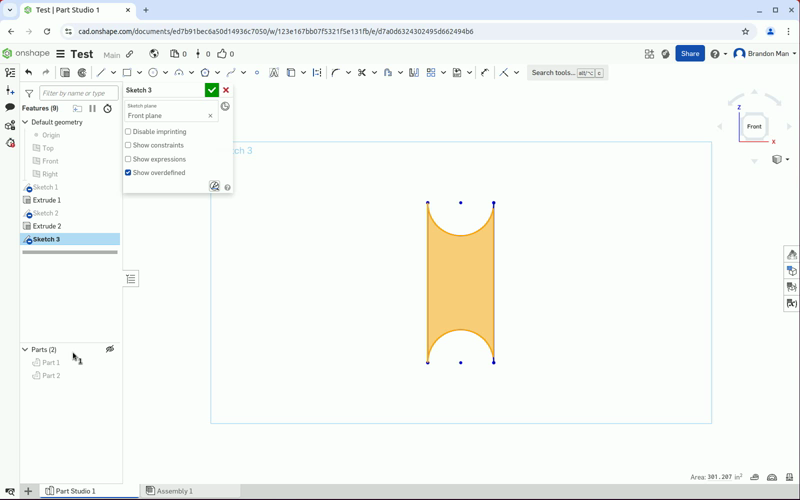
key(shift+y)
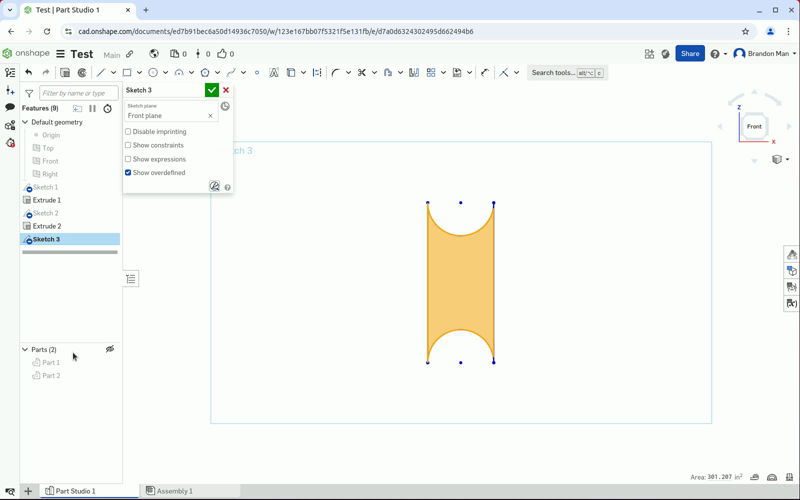
key(shift+e)
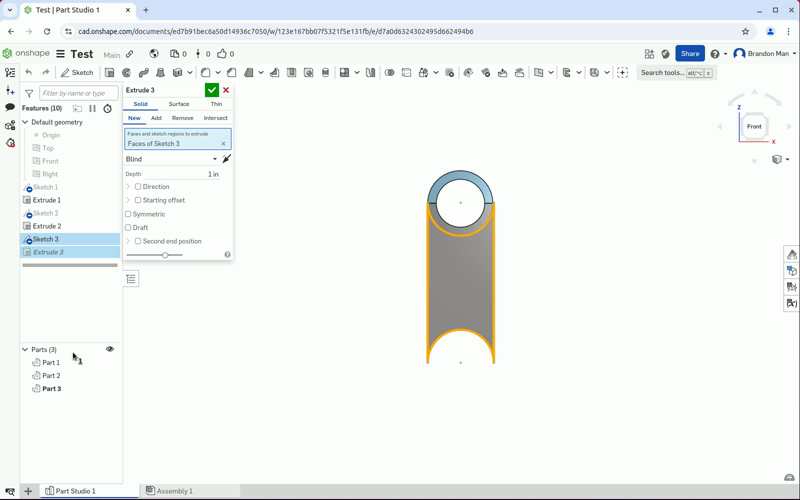
mouse_move(143, 106)
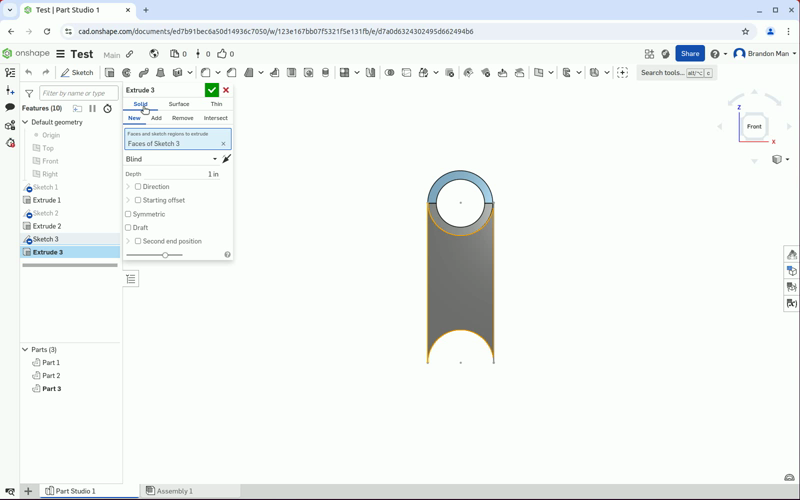
click(143, 106)
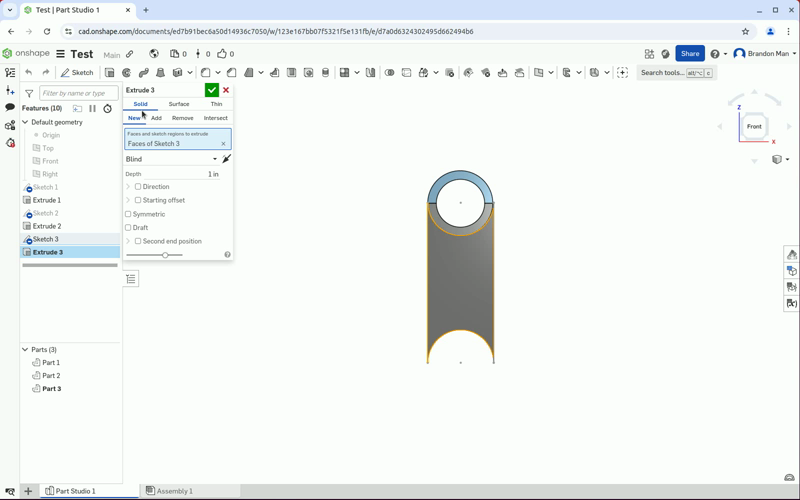
mouse_move(137, 120)
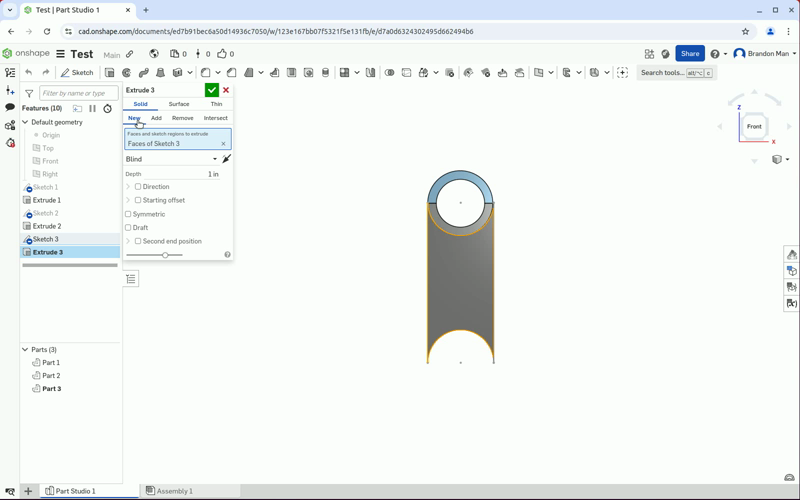
click(137, 120)
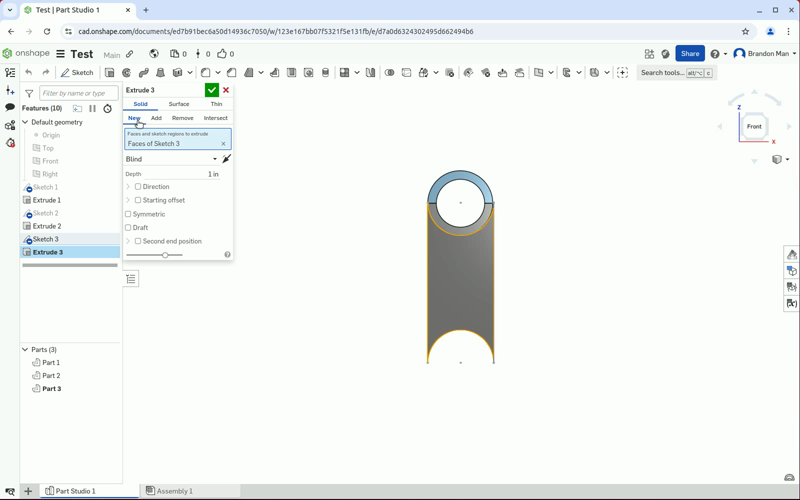
key(tab, 4)
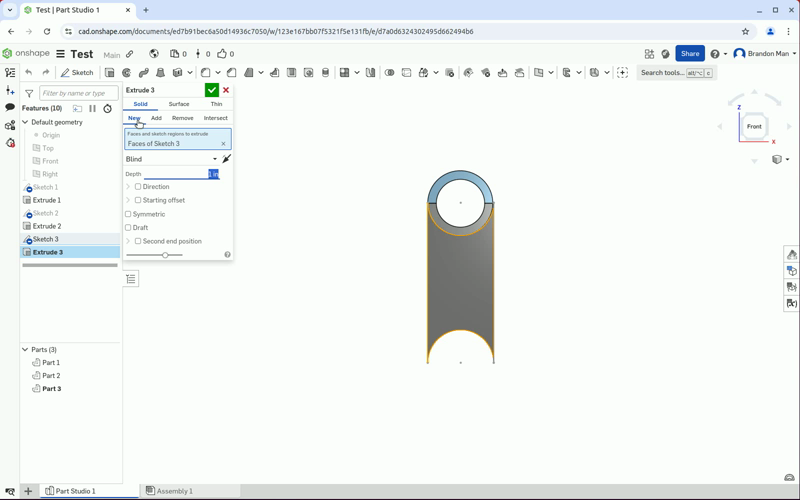
text(6.018)
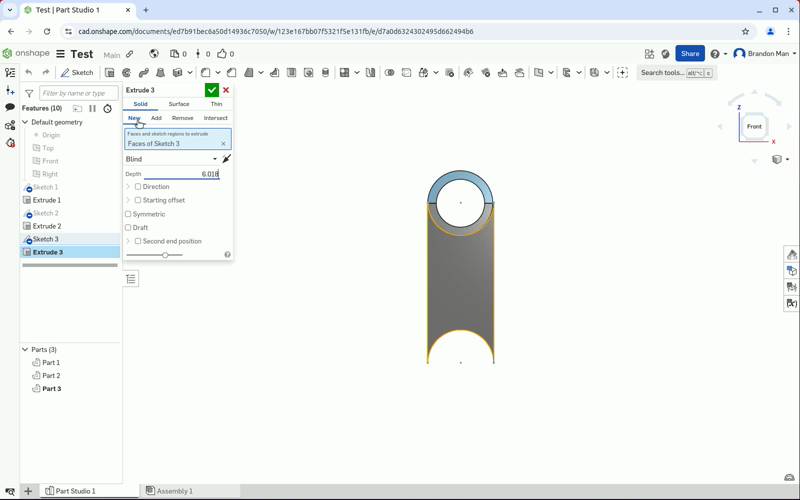
key(enter)
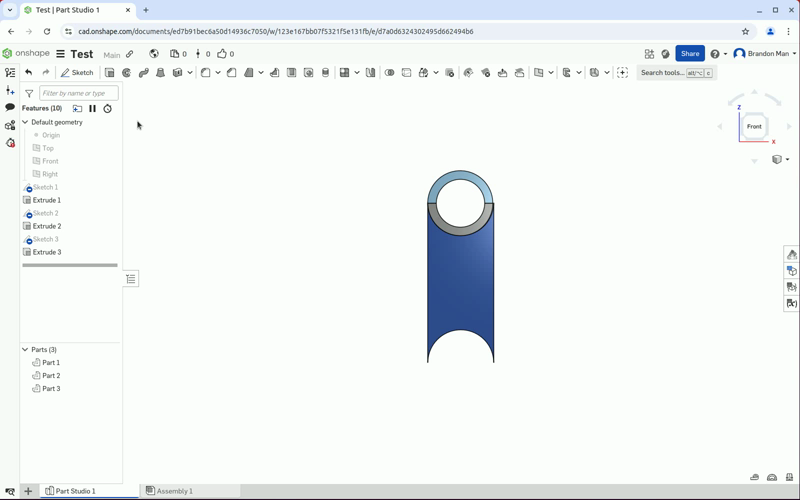
key(shift+h)
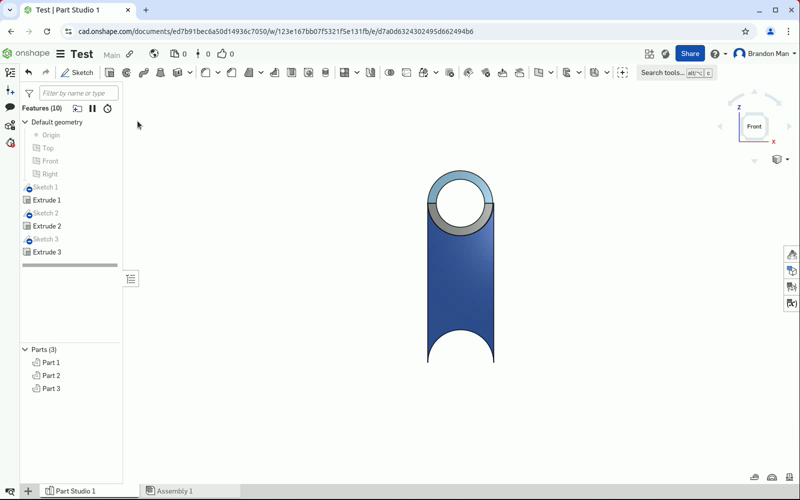
key(shift+h)
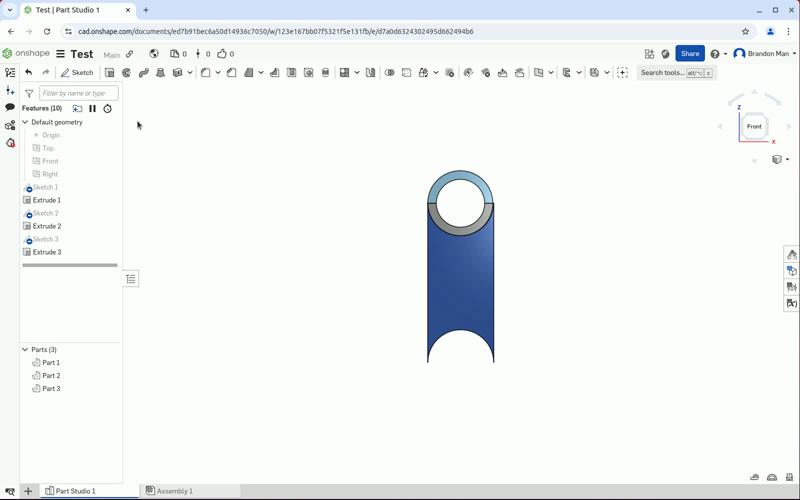
mouse_move(73, 189)
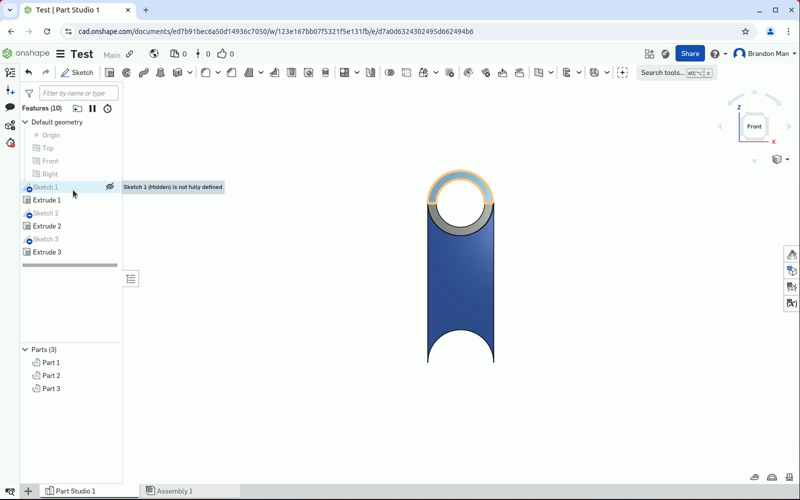
click(73, 189)
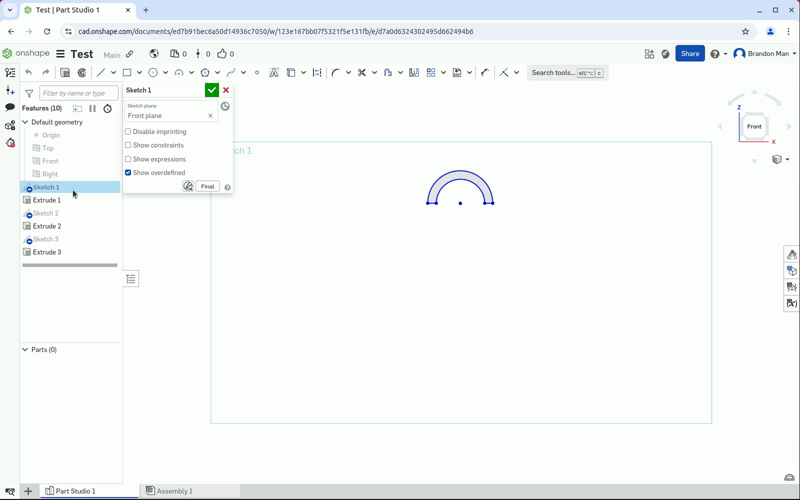
mouse_move(229, 92)
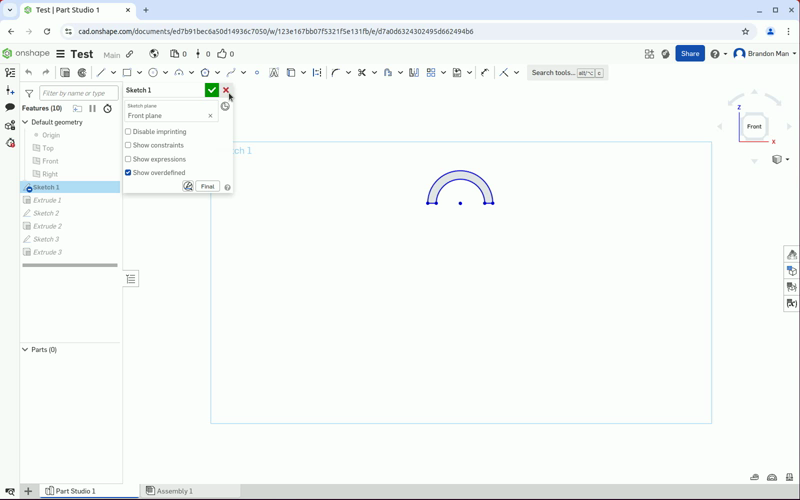
click(229, 92)
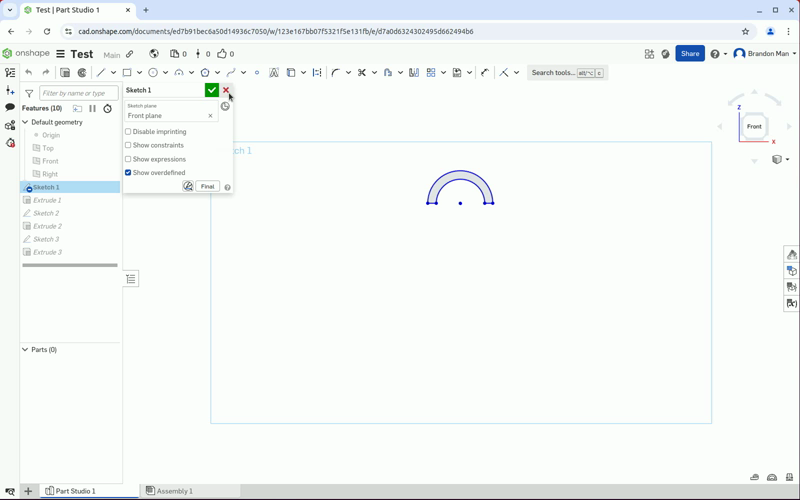
key(shift+s)
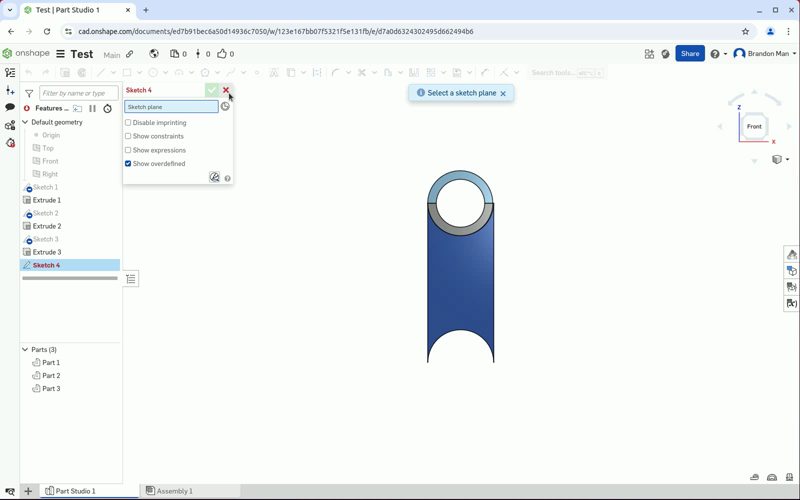
mouse_move(73, 163)
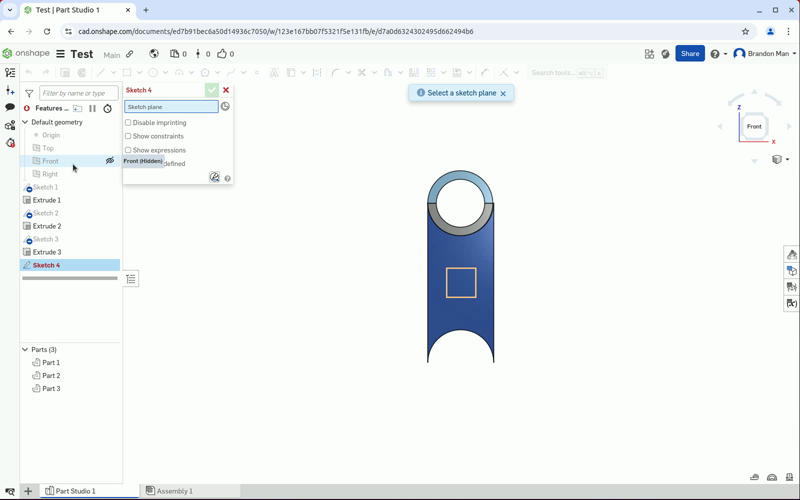
click(73, 163)
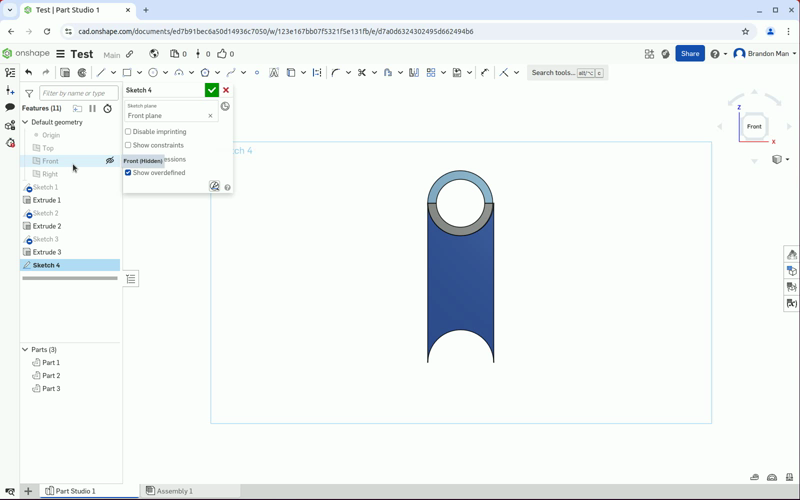
mouse_move(73, 352)
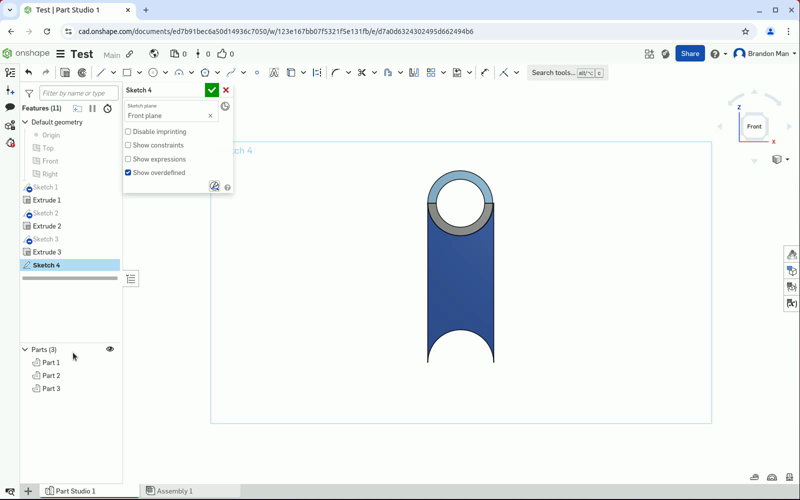
key(y)
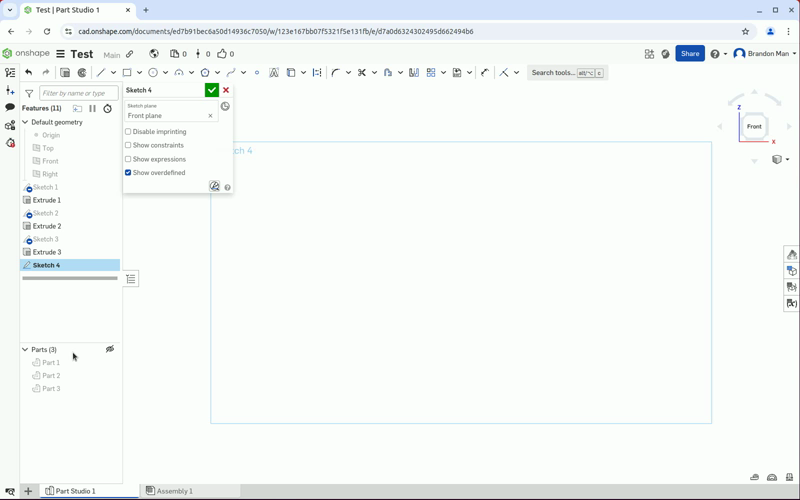
key(l)
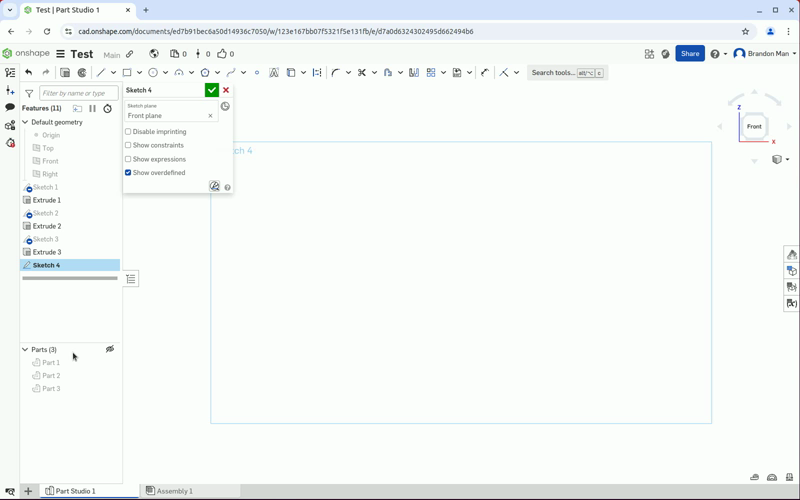
key_down(shift)
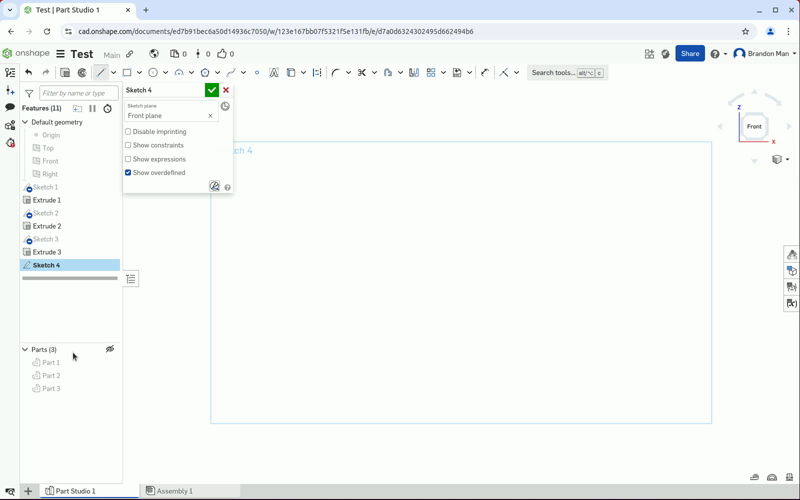
mouse_move(427, 362)
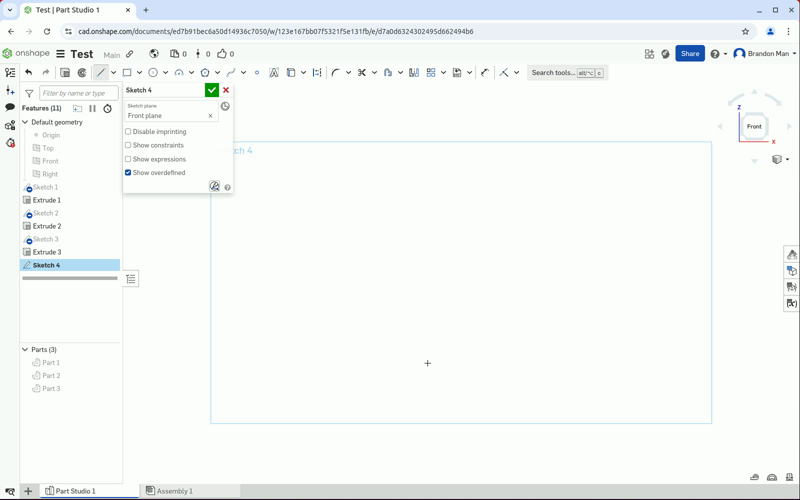
click(427, 362)
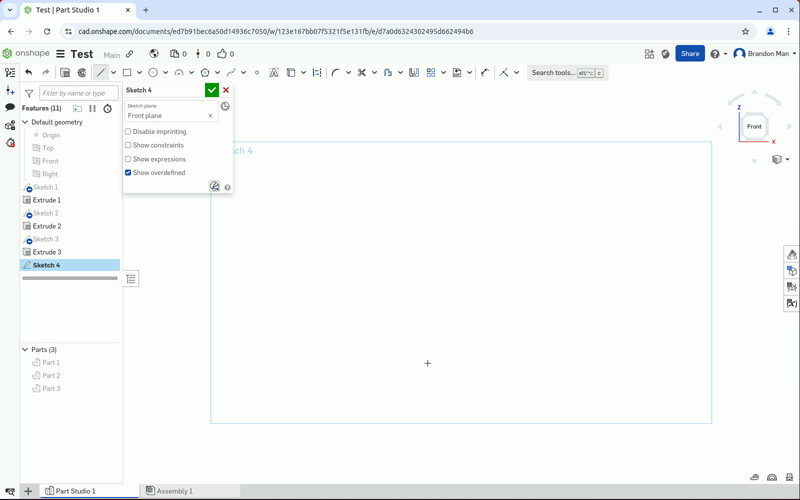
key_up(shift)
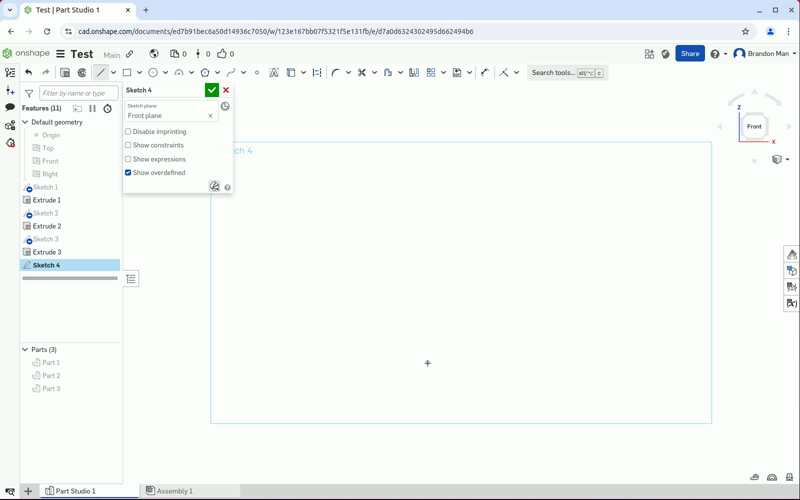
key_down(shift)
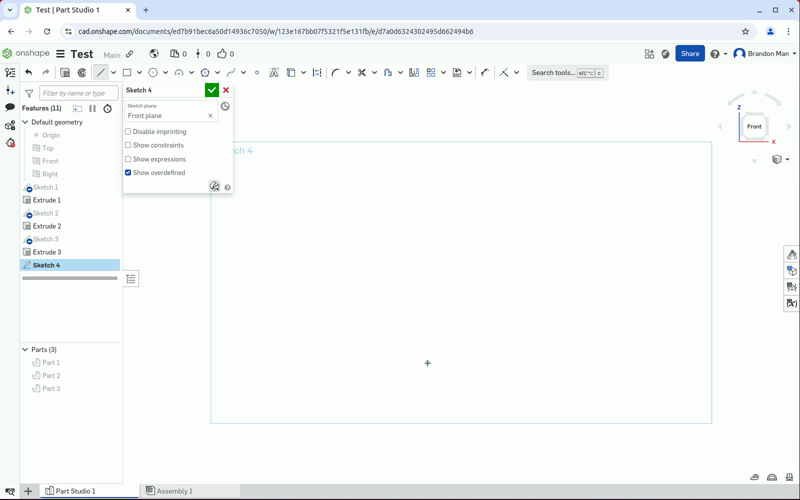
mouse_move(457, 362)
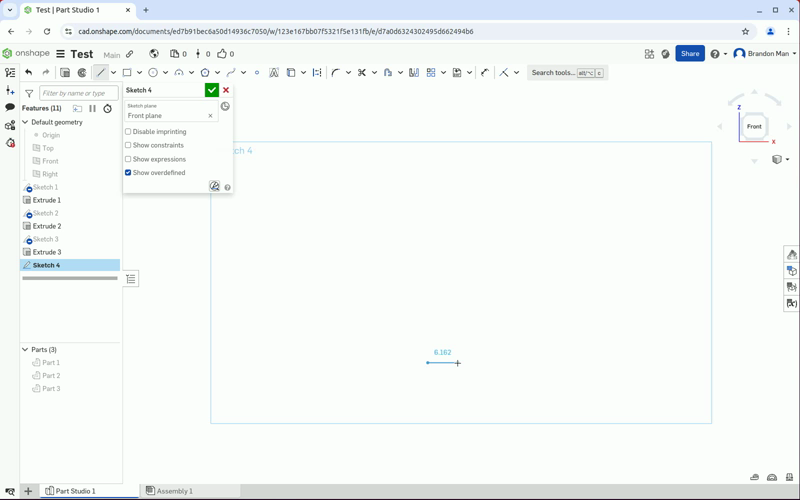
mouse_move(436, 362)
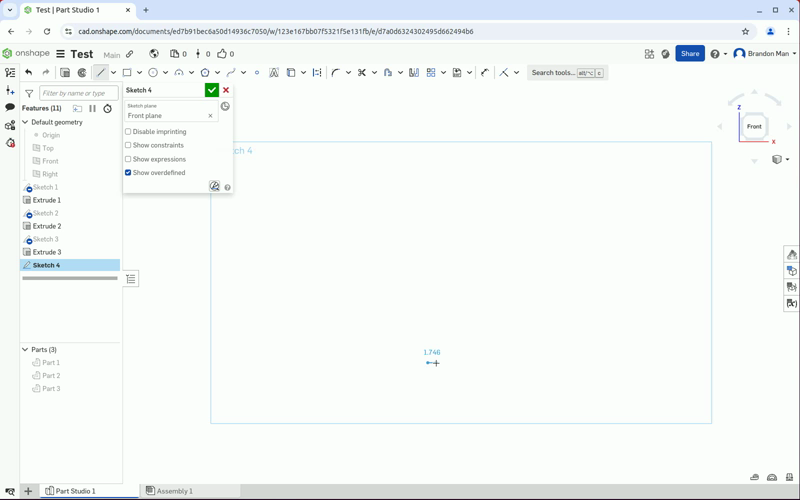
click(436, 362)
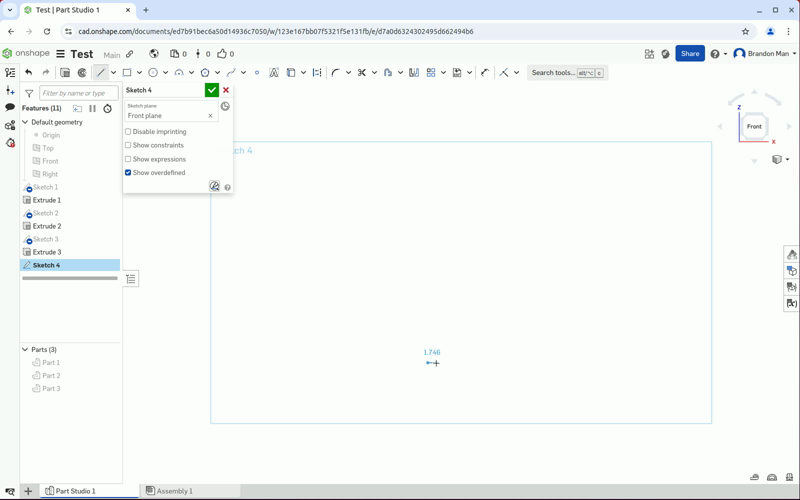
key_up(shift)
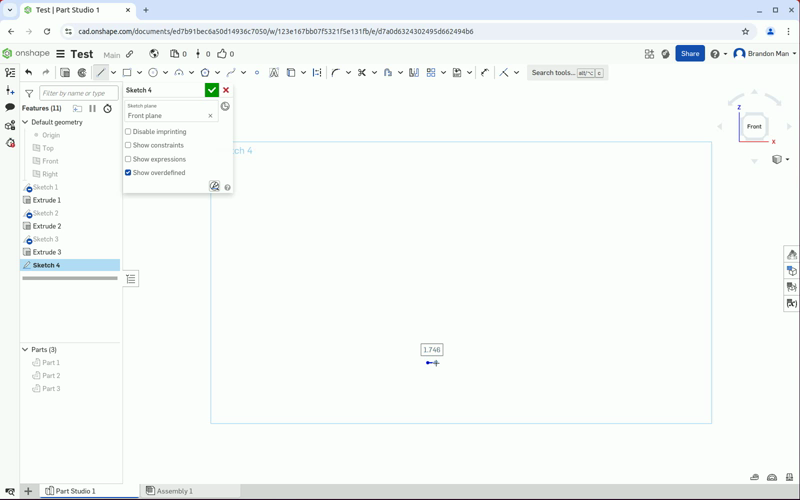
key(esc)
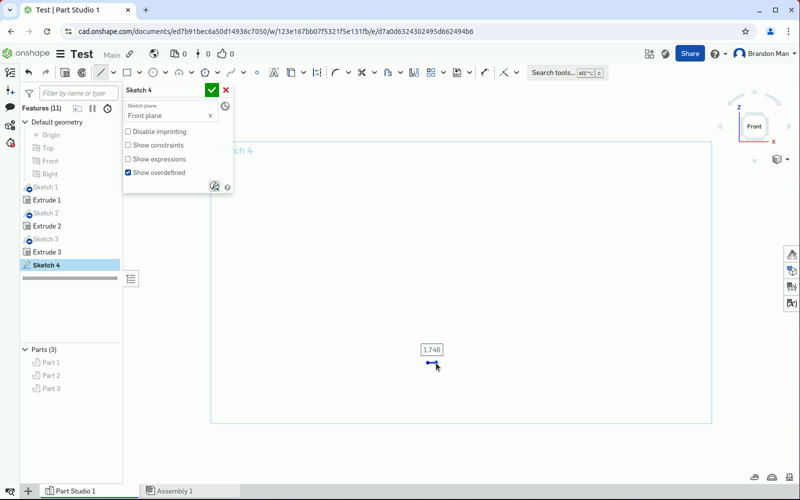
key(a)
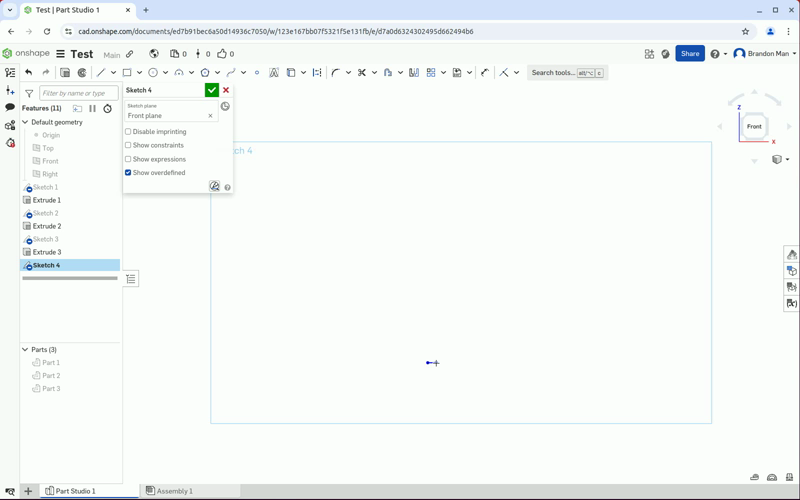
mouse_move(436, 362)
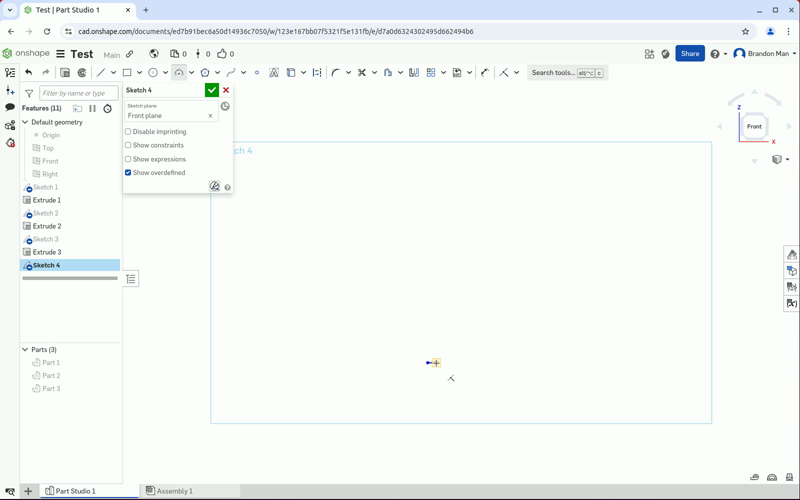
click(436, 362)
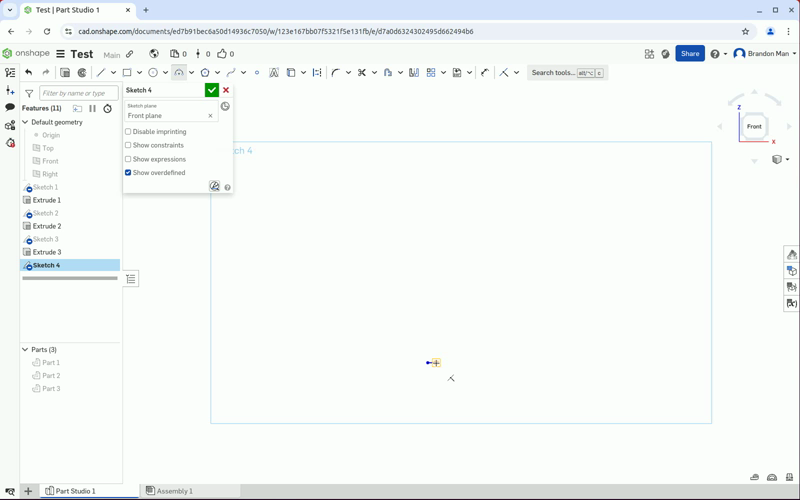
key_down(shift)
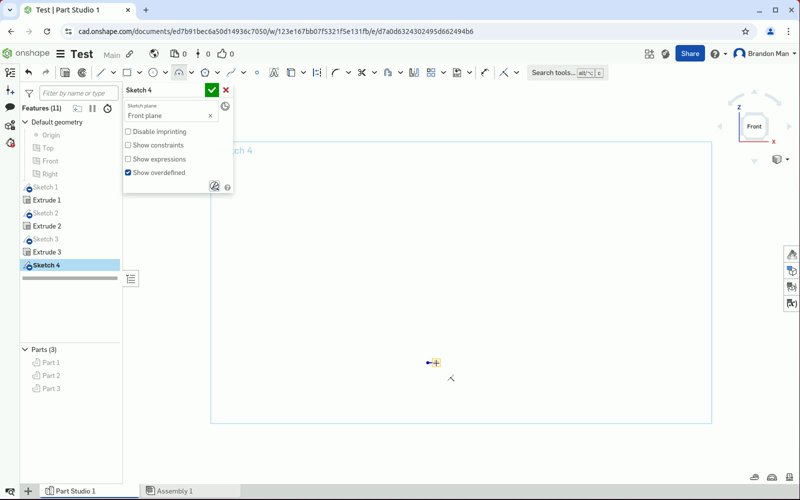
mouse_move(484, 362)
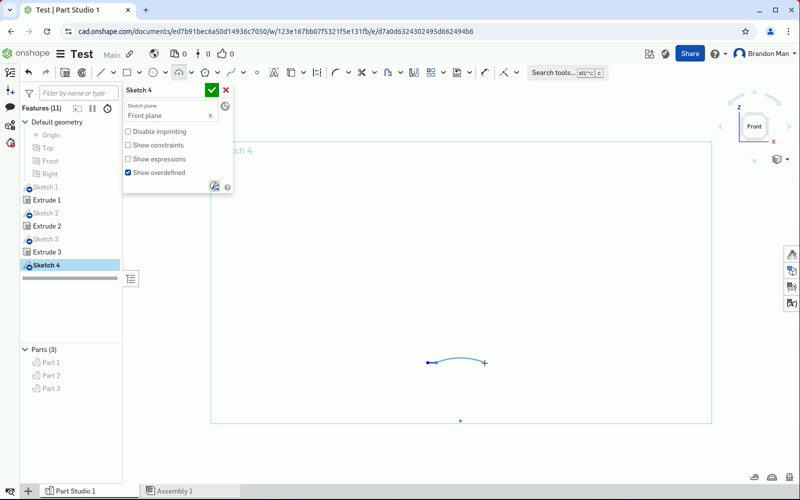
click(484, 362)
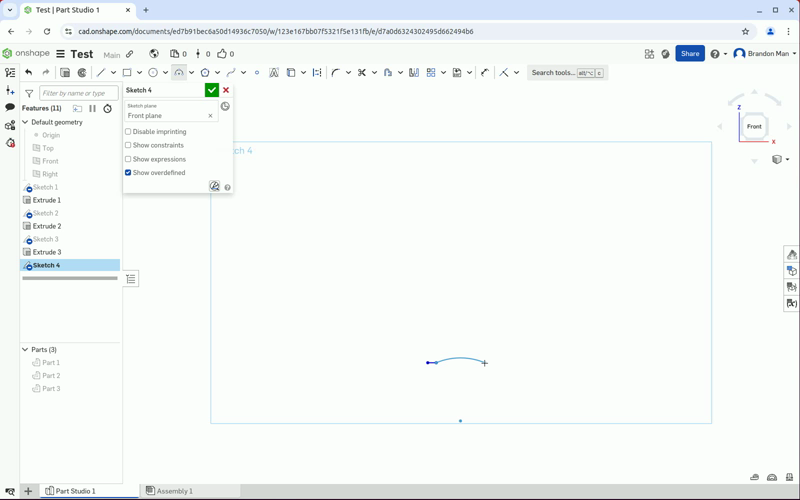
mouse_move(460, 338)
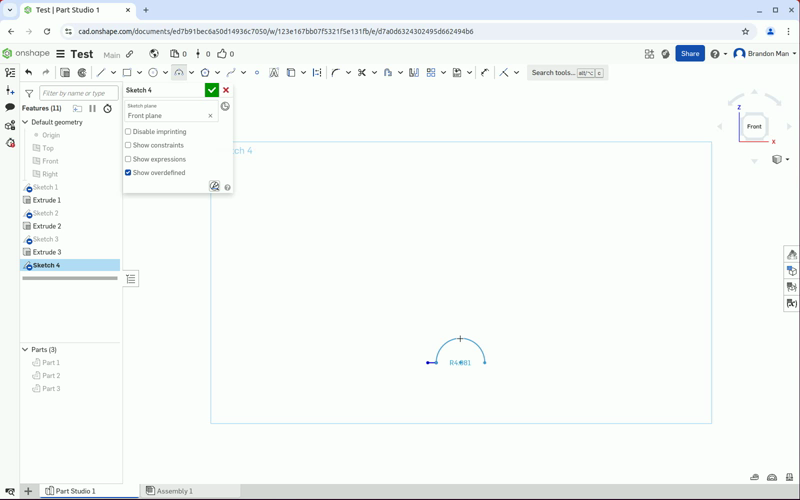
click(460, 338)
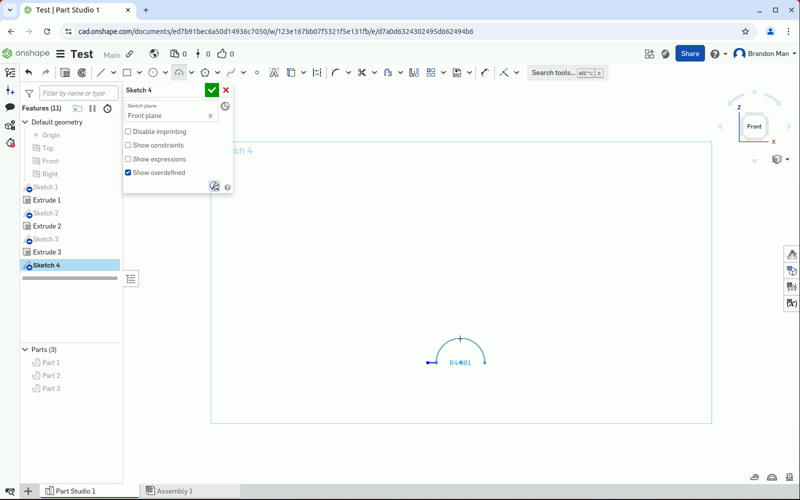
key_up(shift)
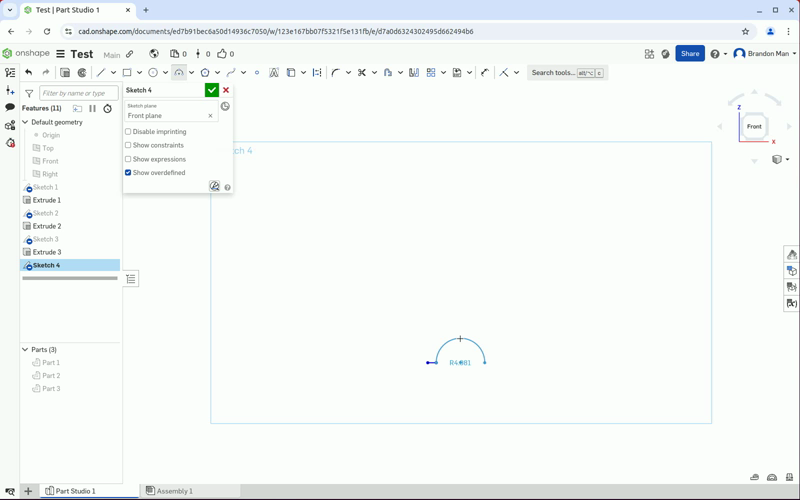
key(esc)
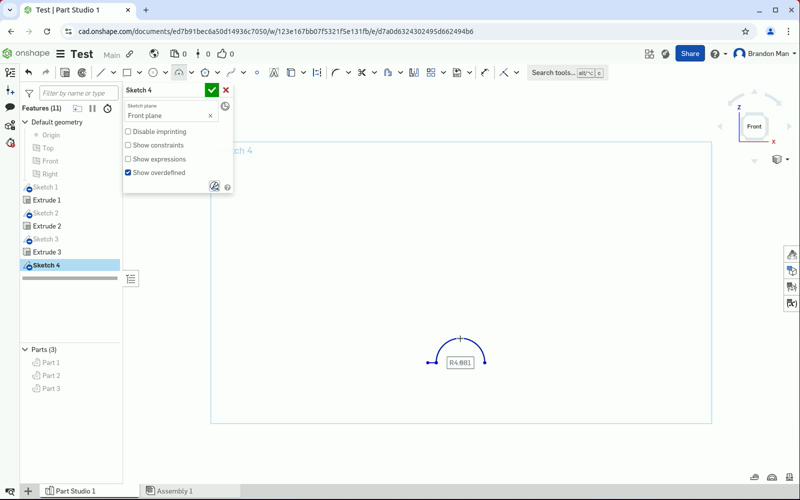
key(l)
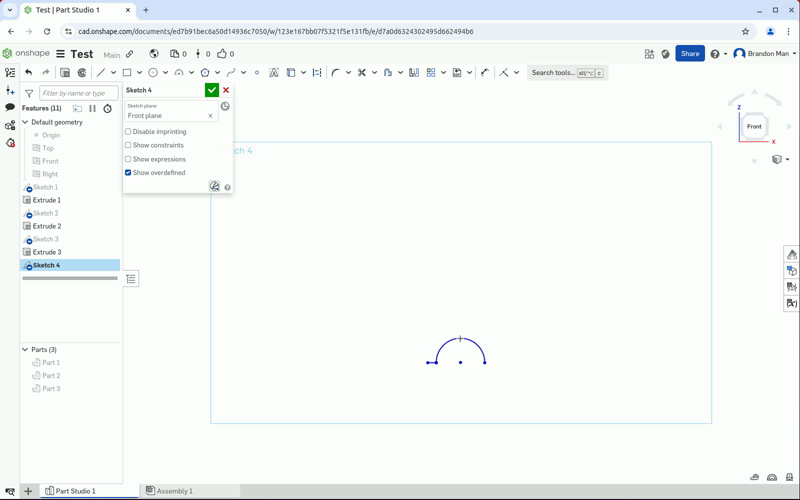
mouse_move(484, 362)
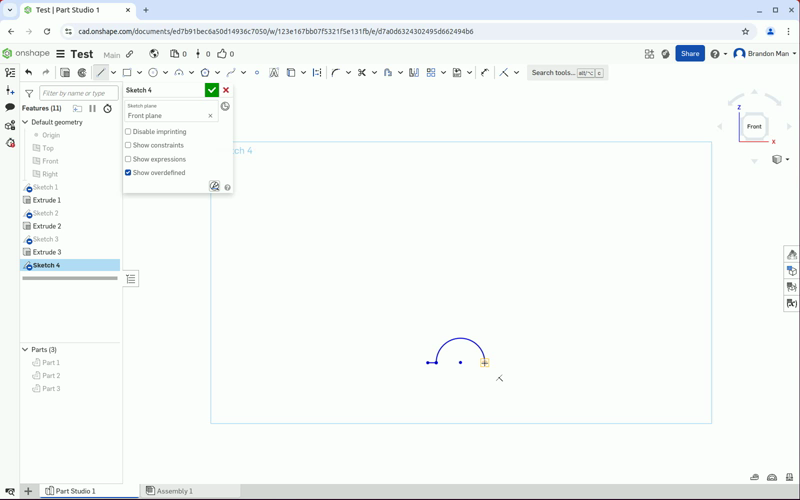
click(484, 362)
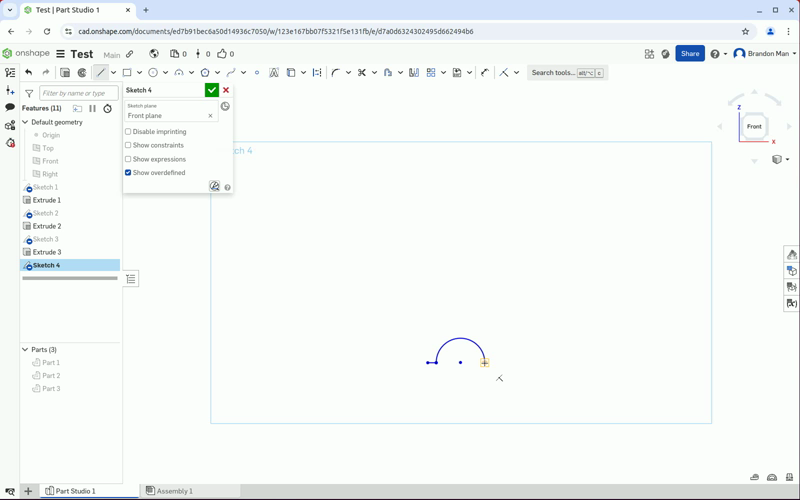
key_down(shift)
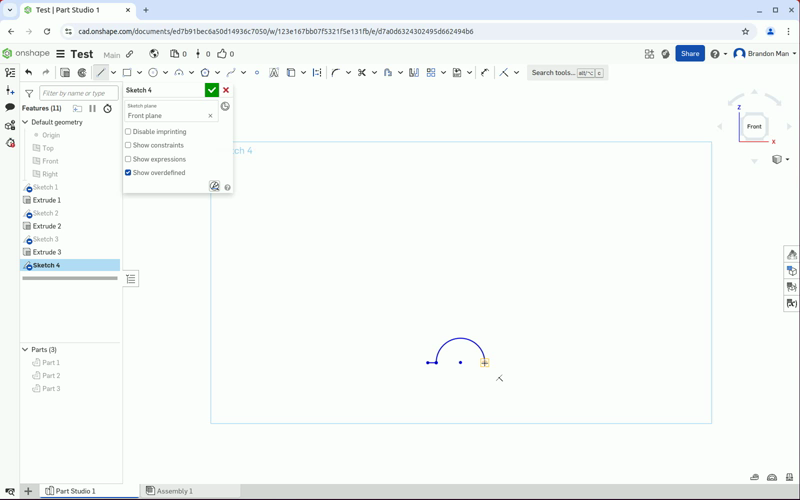
mouse_move(514, 362)
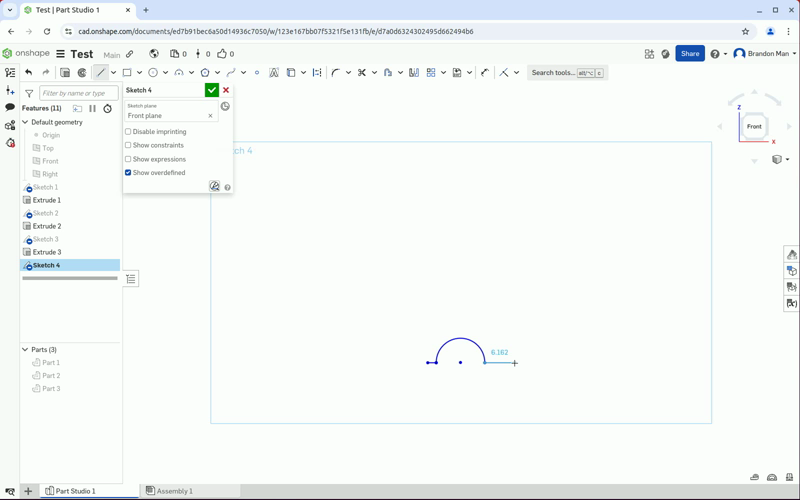
mouse_move(492, 362)
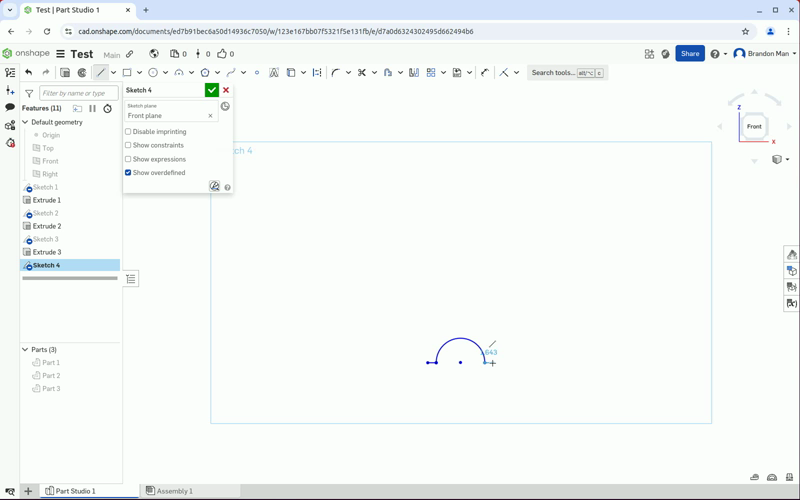
click(492, 362)
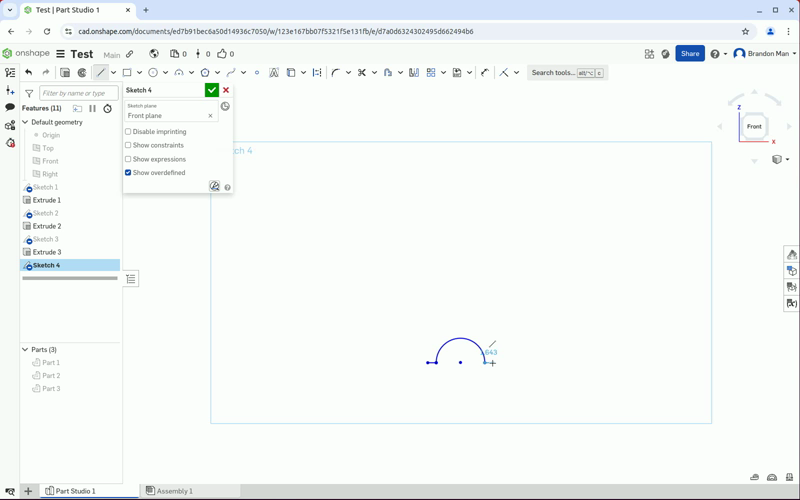
key_up(shift)
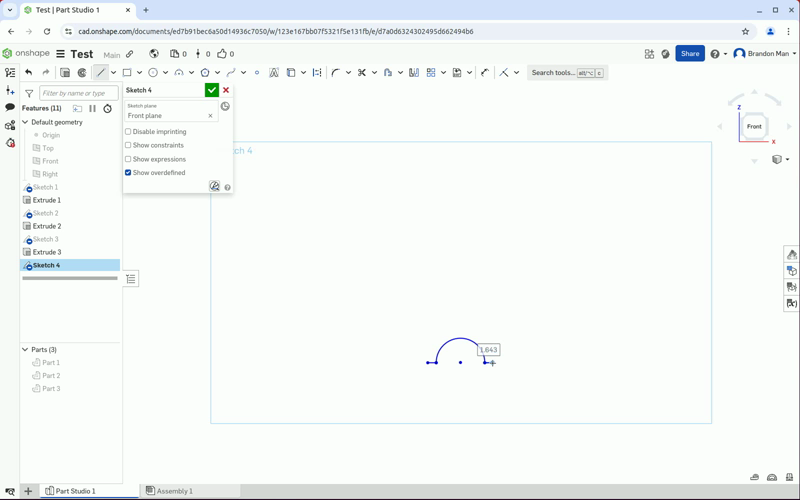
key(esc)
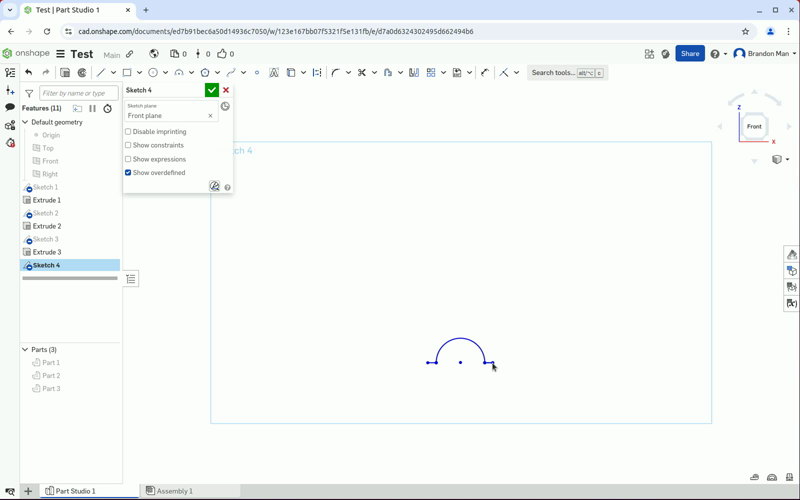
key(a)
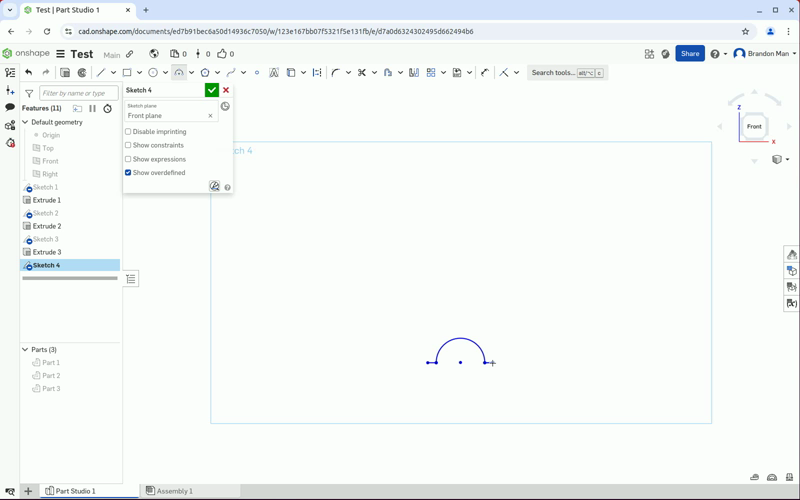
mouse_move(492, 362)
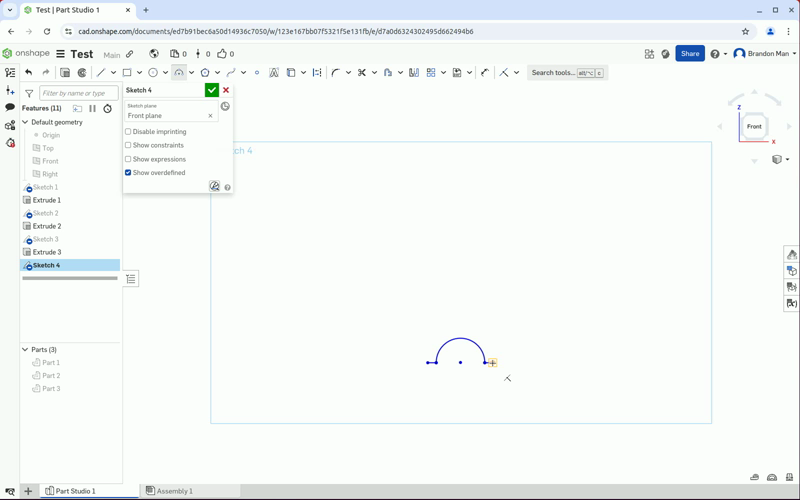
click(492, 362)
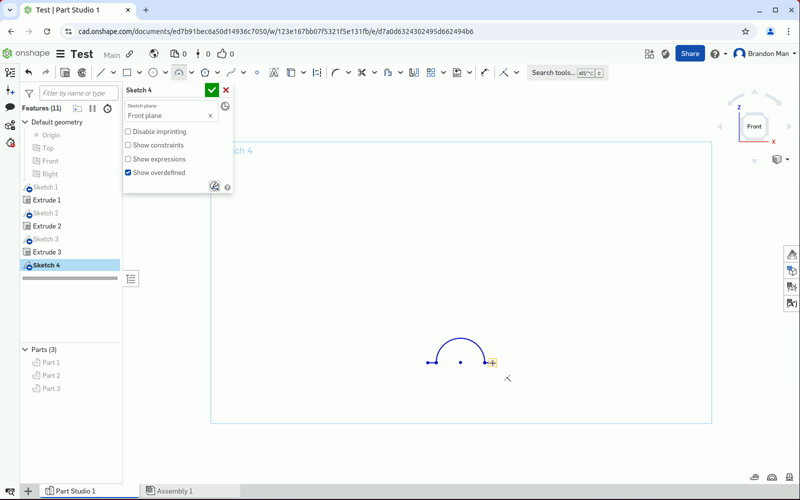
mouse_move(427, 362)
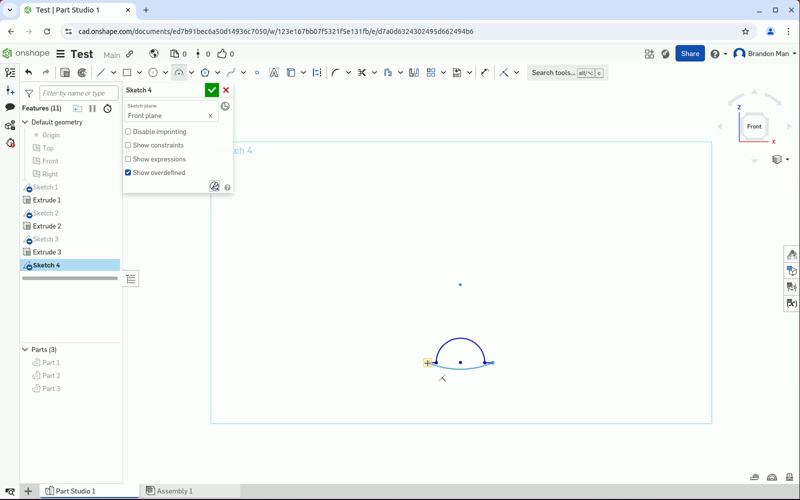
click(427, 362)
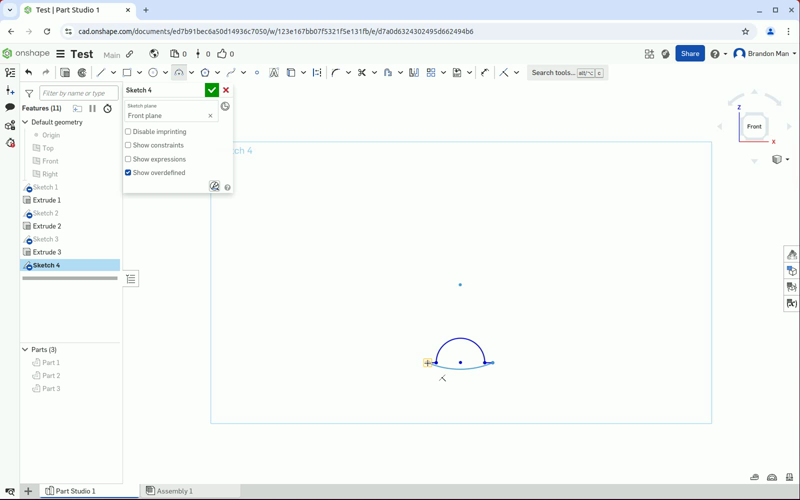
key_down(shift)
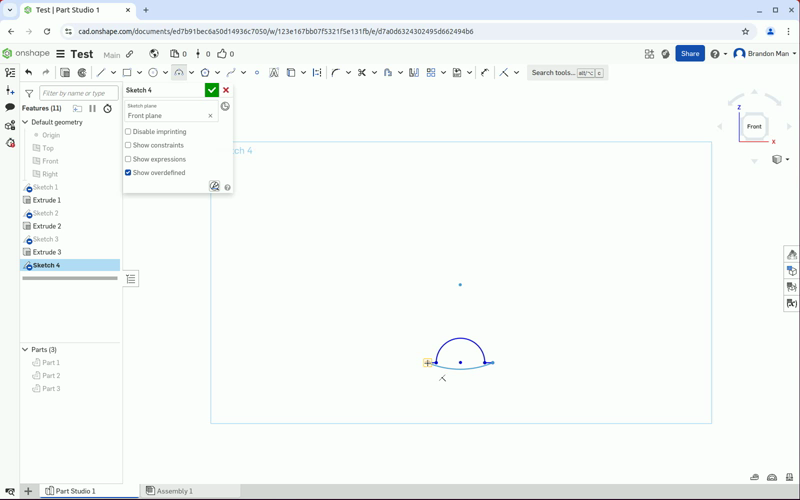
mouse_move(460, 330)
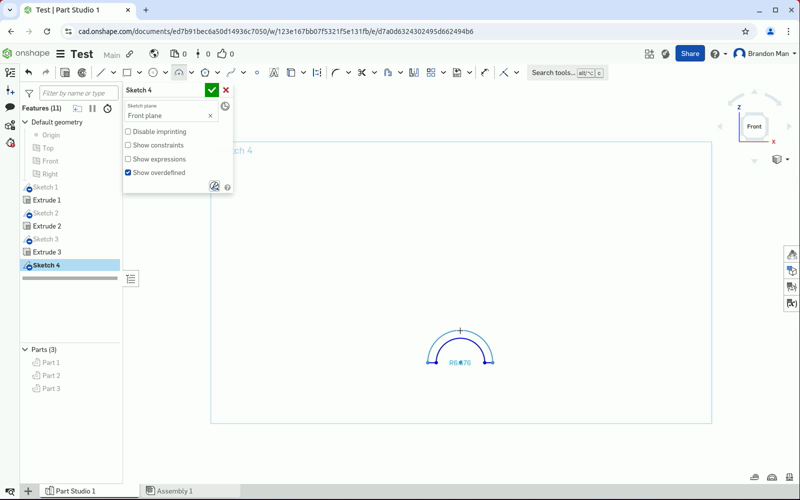
click(460, 330)
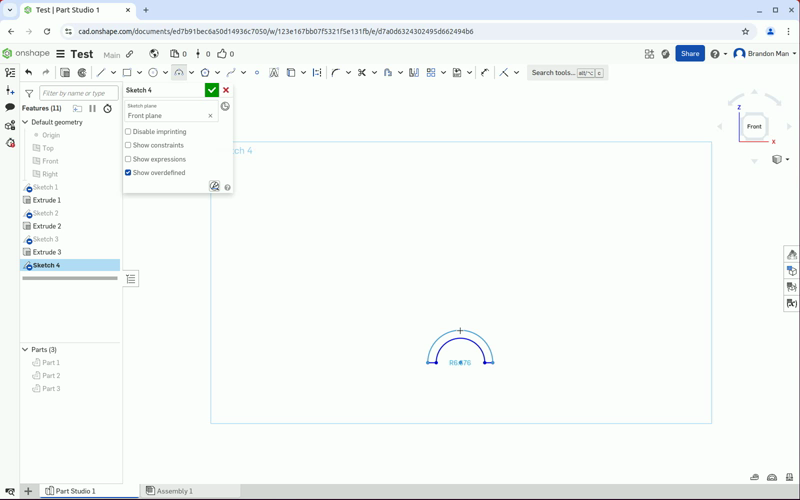
key_up(shift)
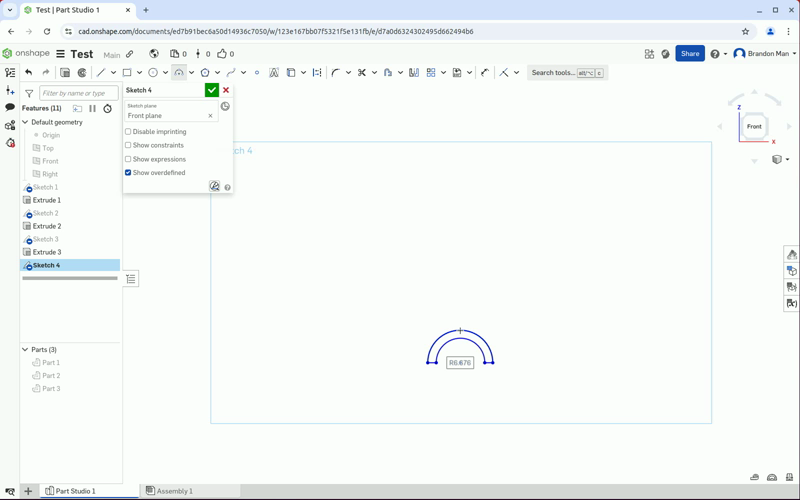
key(esc)
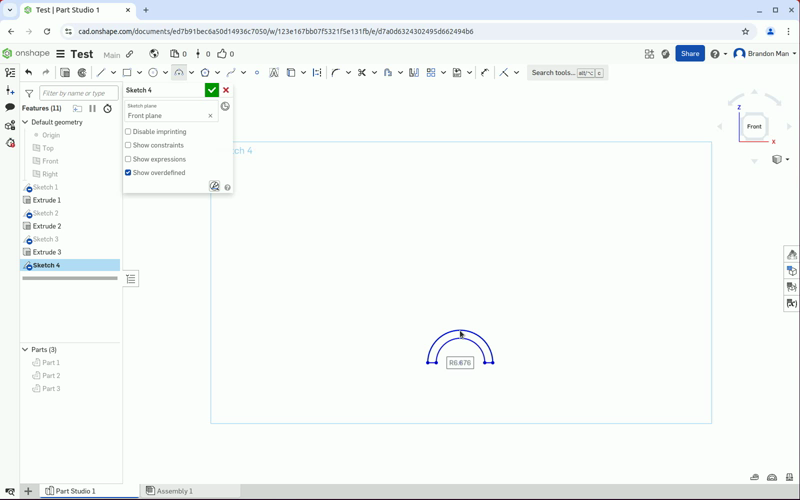
mouse_move(438, 357)
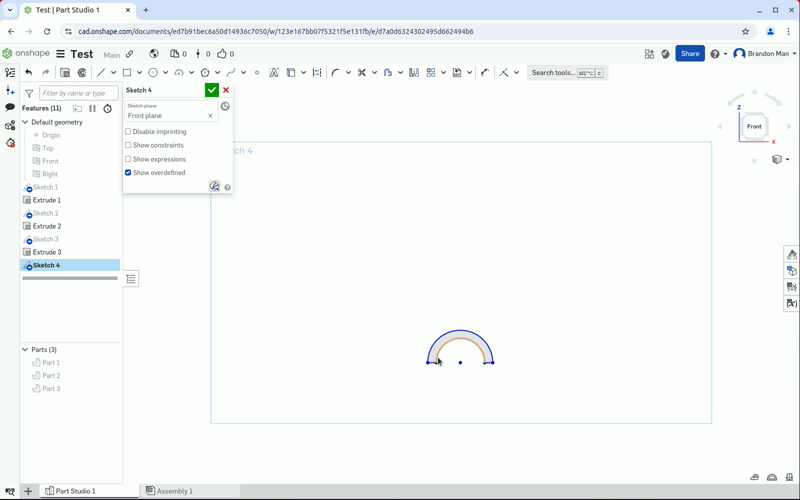
scroll(6)
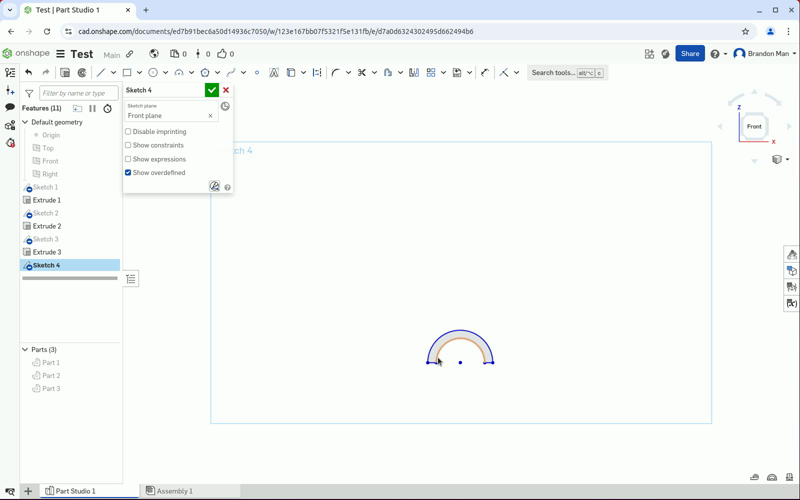
scroll(6)
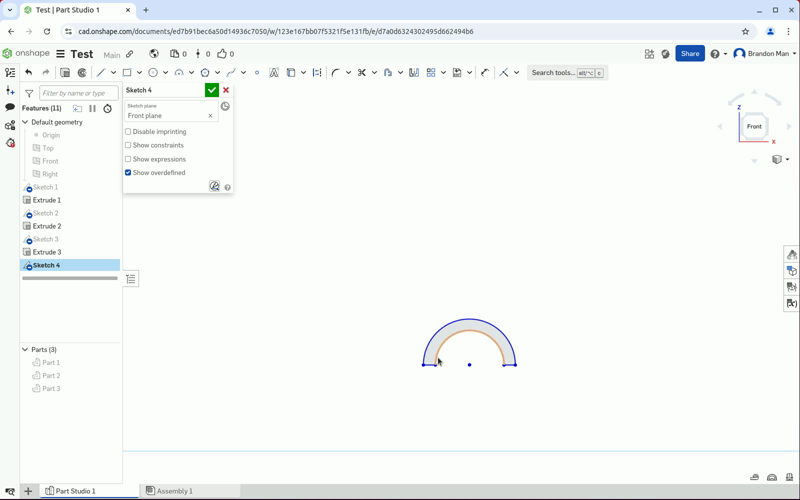
scroll(6)
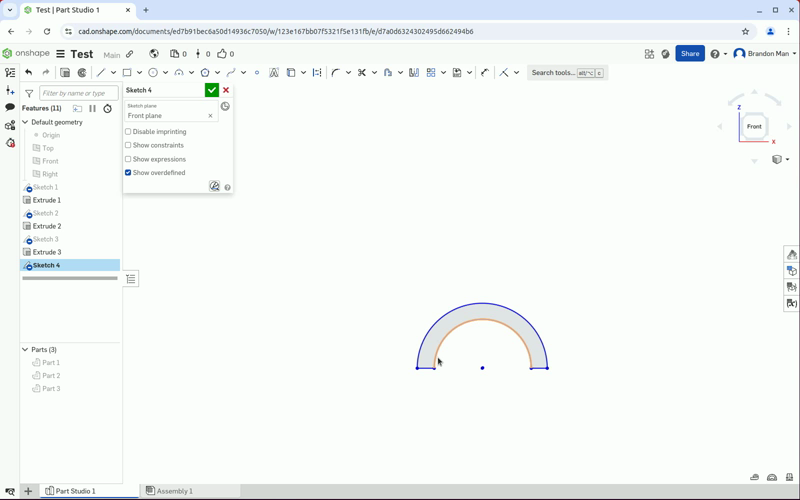
scroll(6)
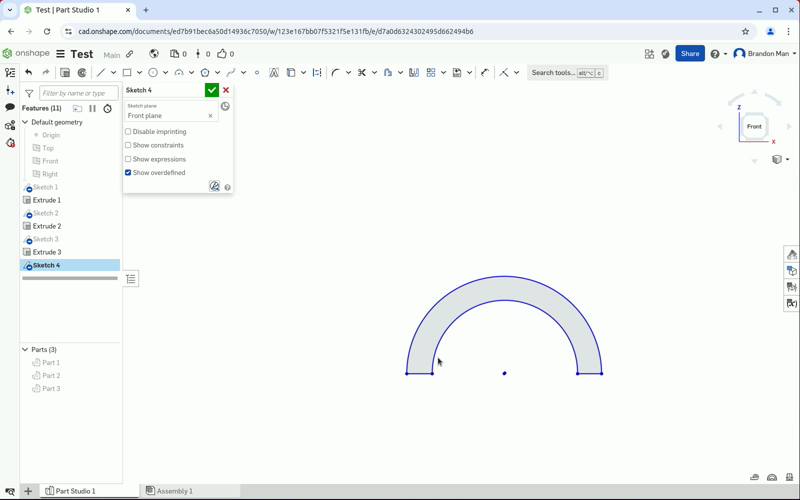
scroll(6)
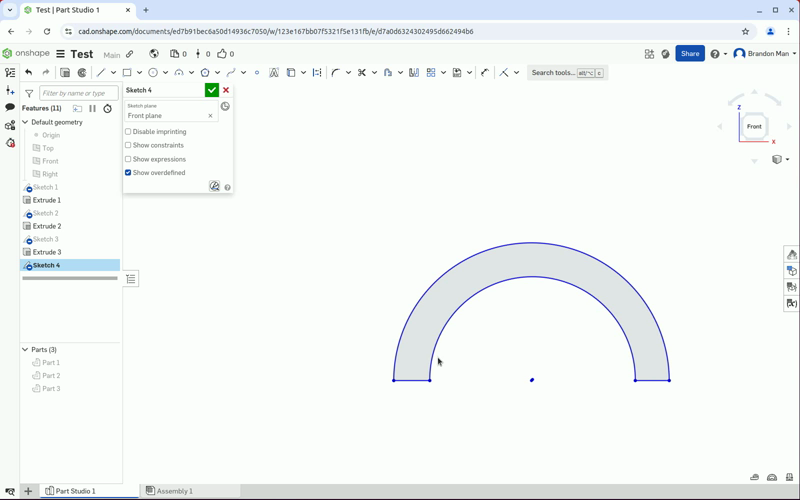
scroll(6)
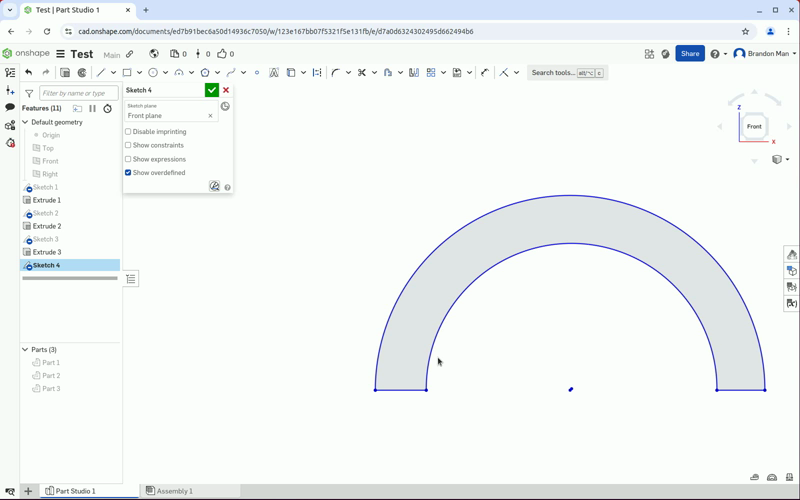
scroll(6)
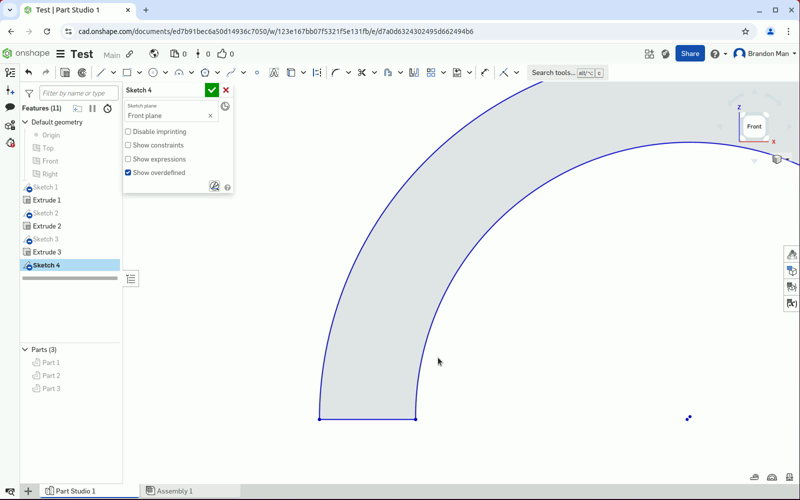
click(438, 357)
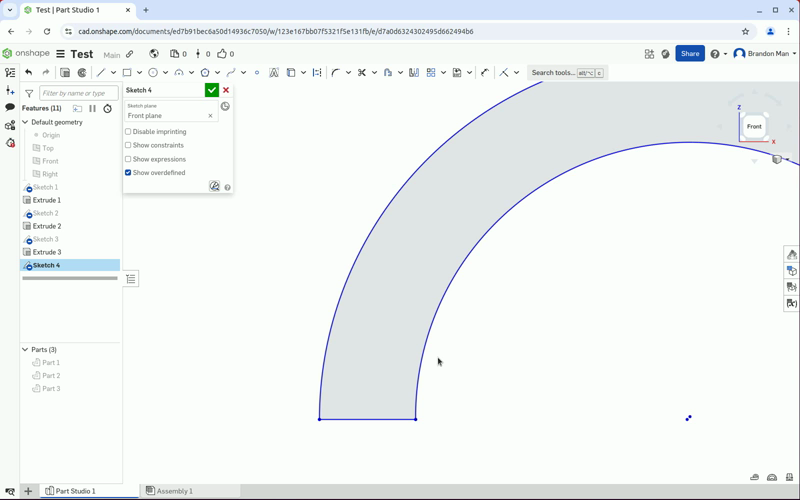
scroll(-6)
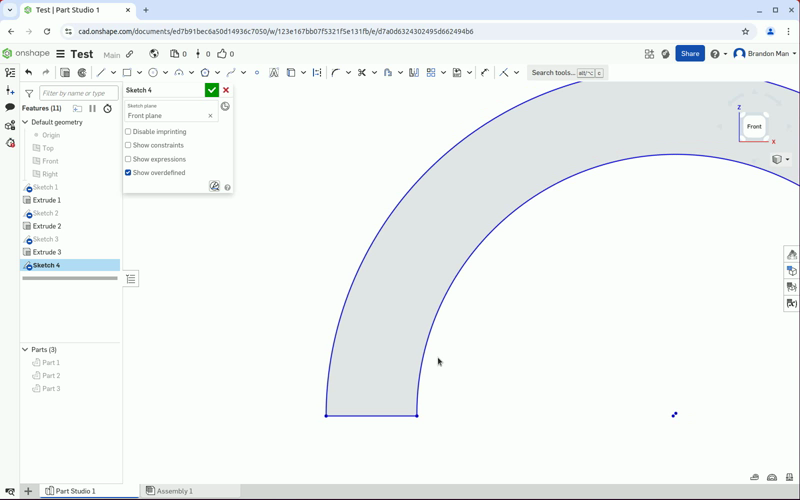
scroll(-6)
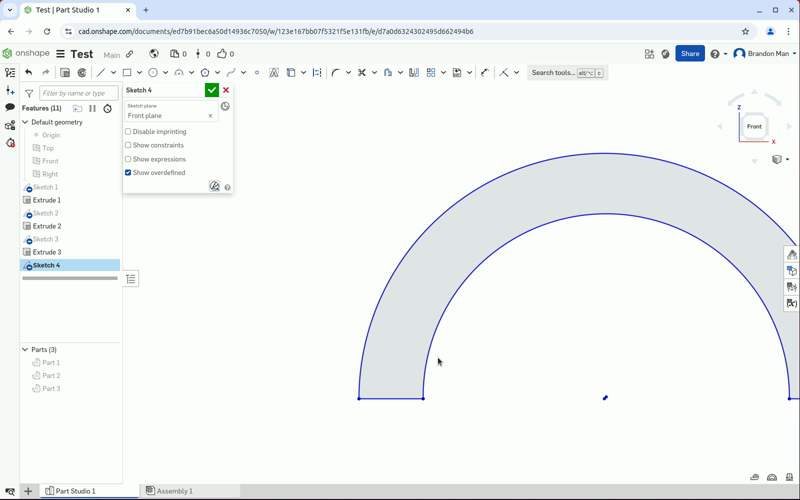
scroll(-6)
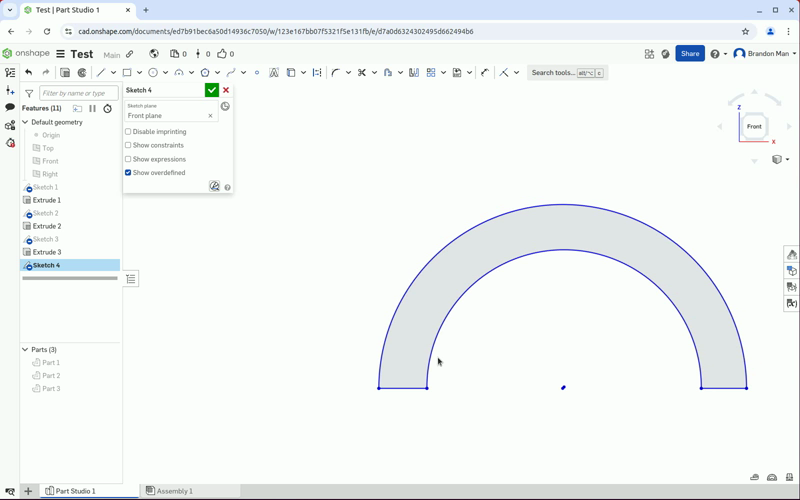
scroll(-6)
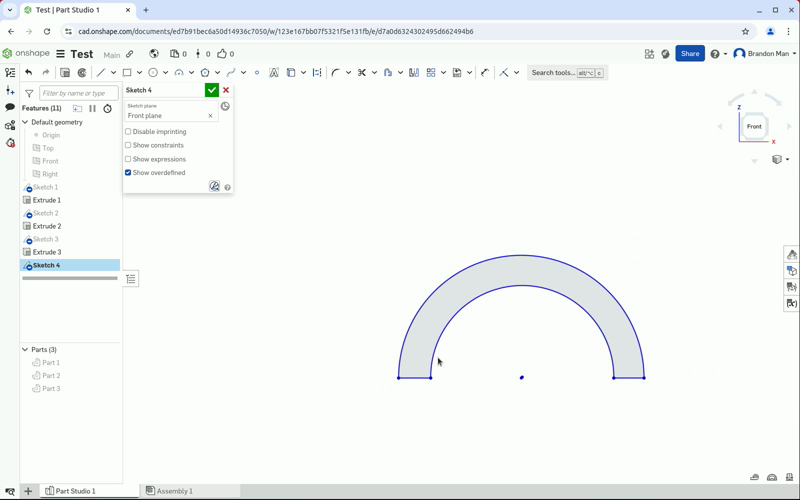
scroll(-6)
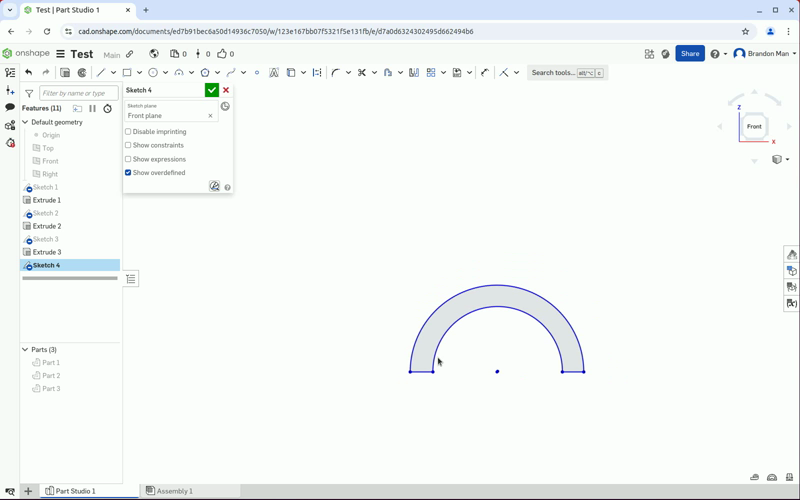
scroll(-6)
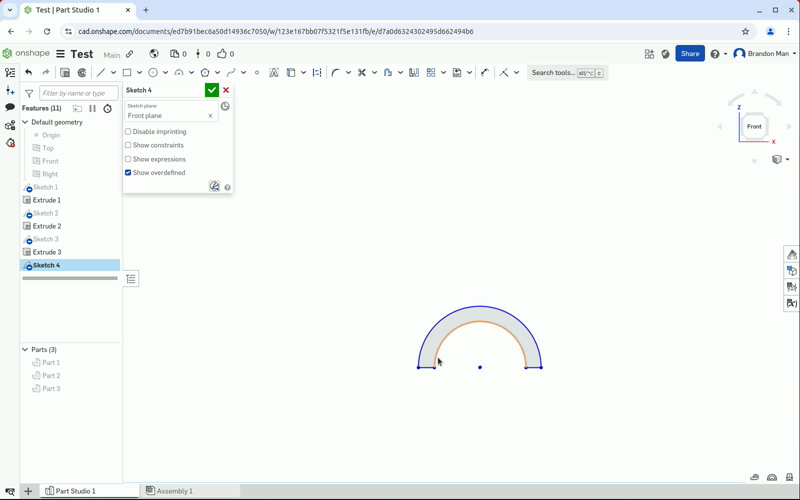
scroll(-6)
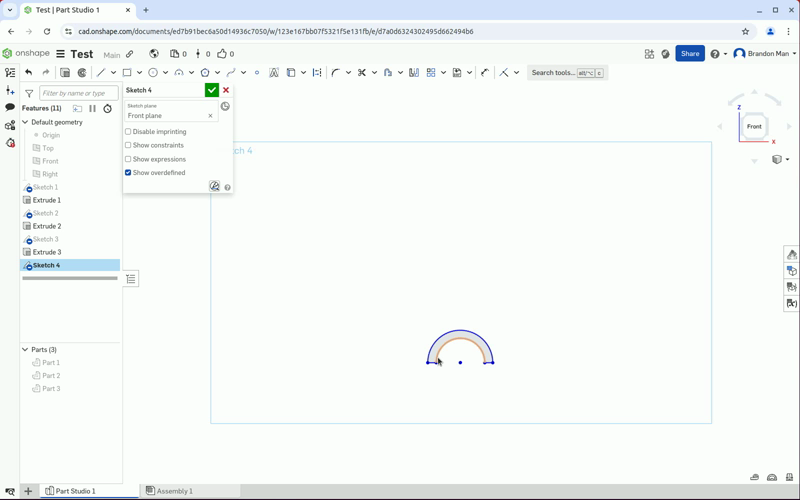
mouse_move(73, 352)
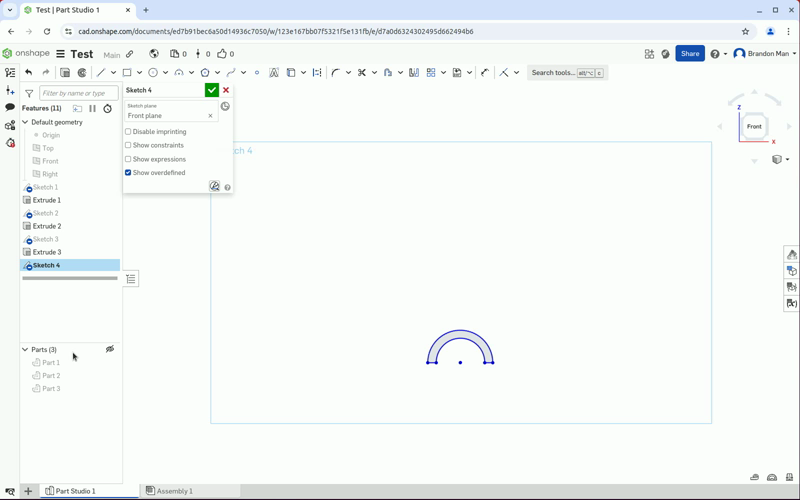
key(shift+y)
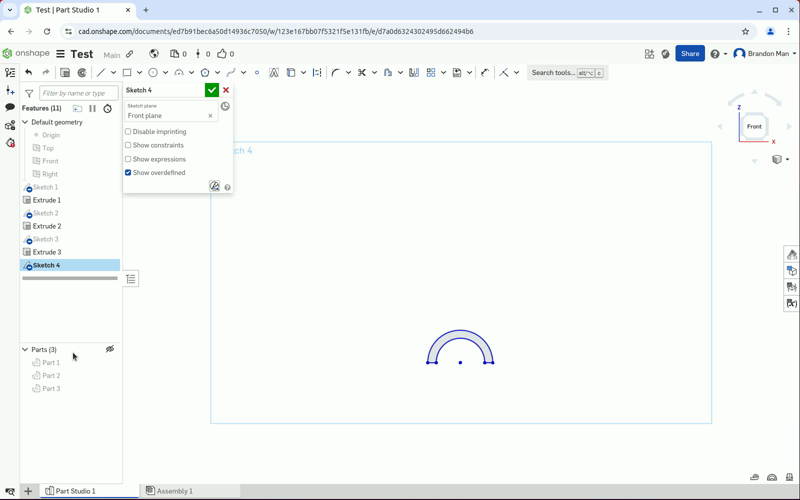
key(shift+e)
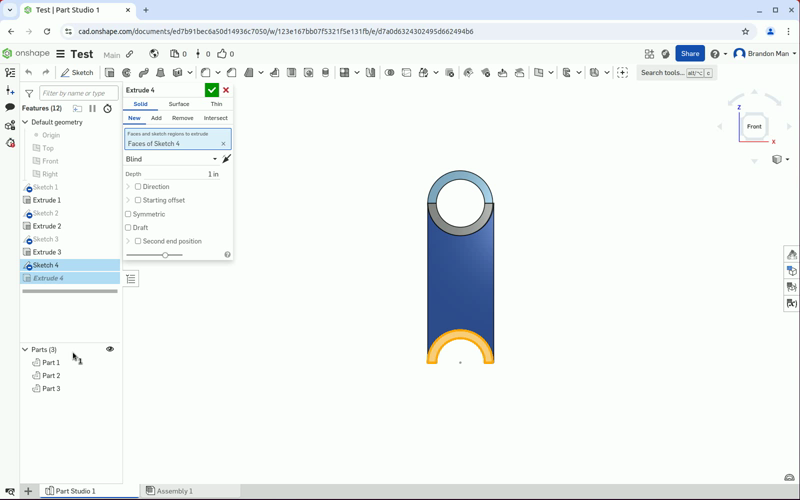
mouse_move(143, 106)
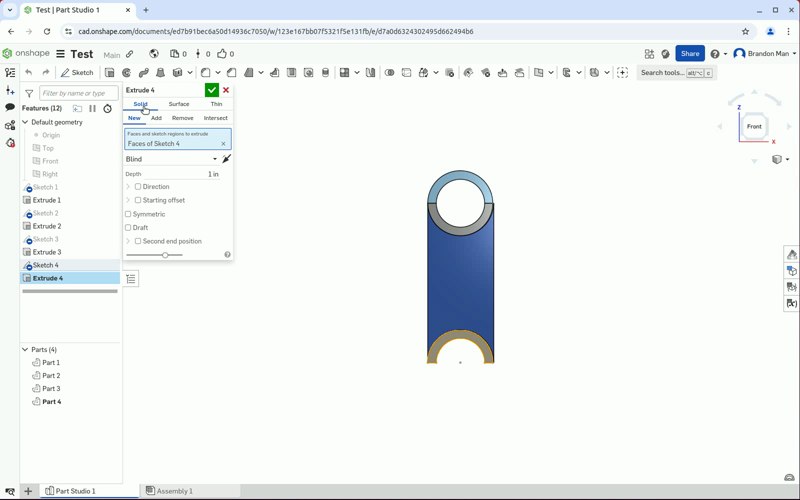
click(143, 106)
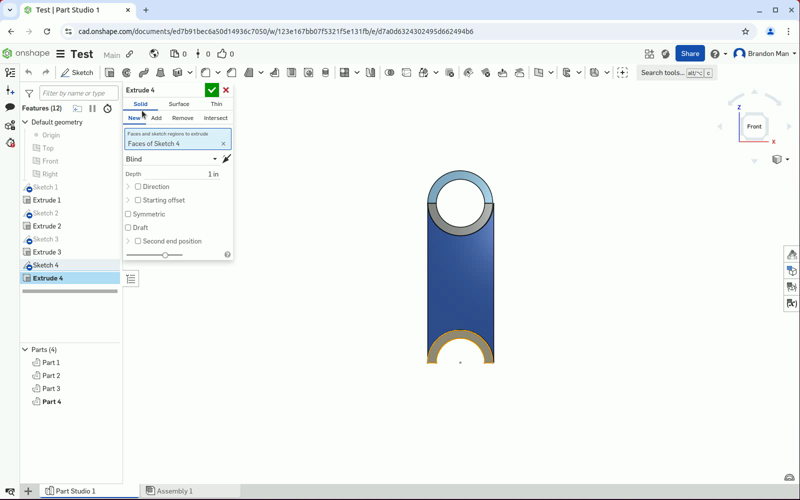
mouse_move(137, 120)
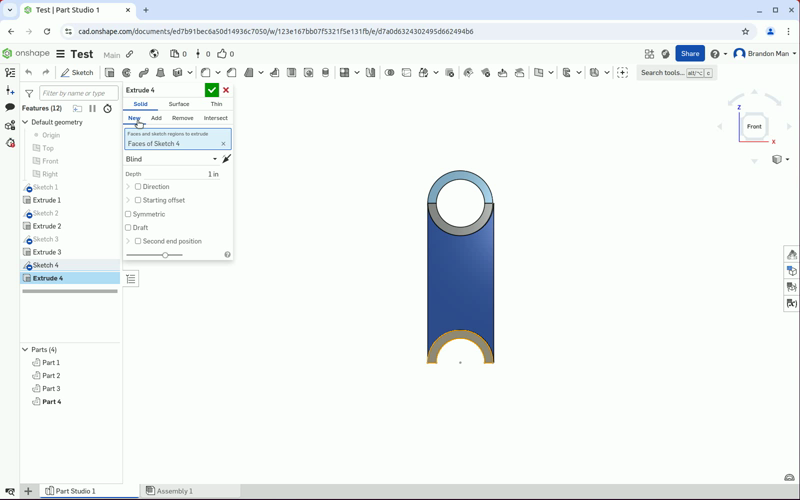
click(137, 120)
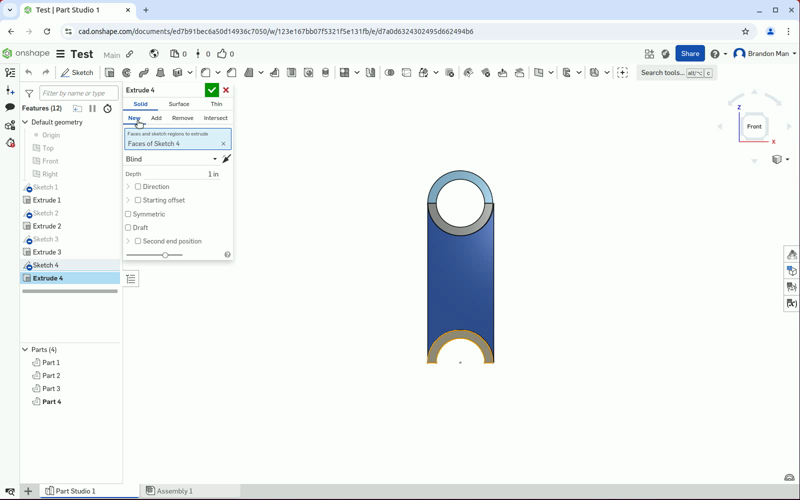
key(tab, 4)
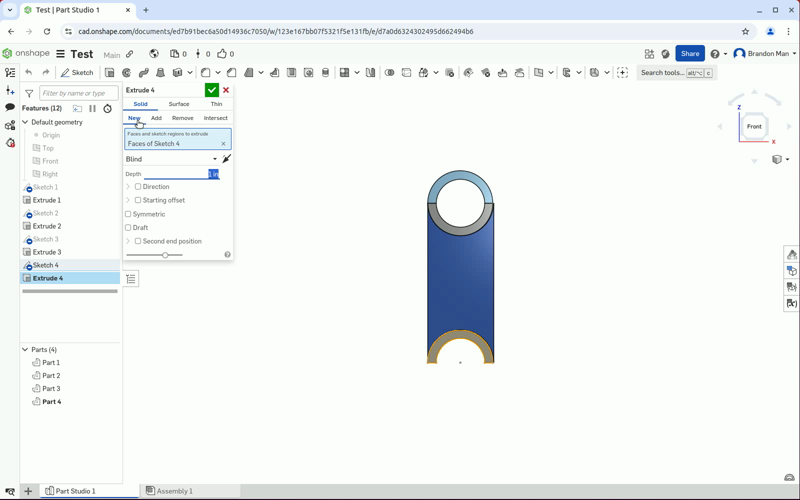
text(6.018)
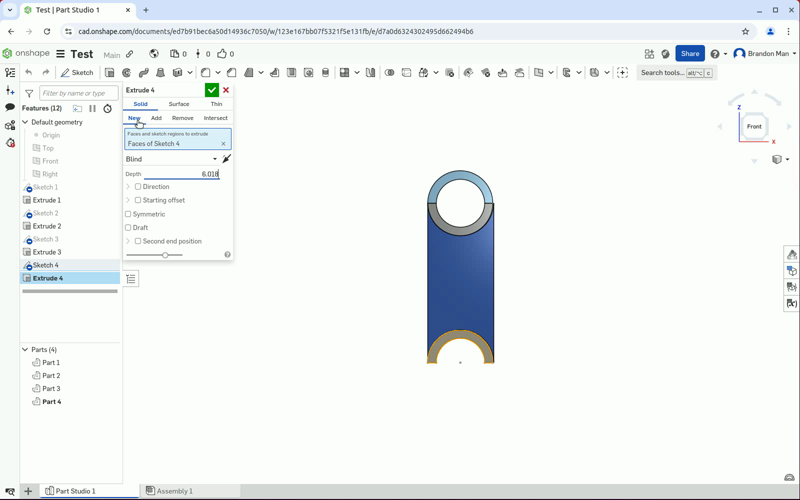
key(enter)
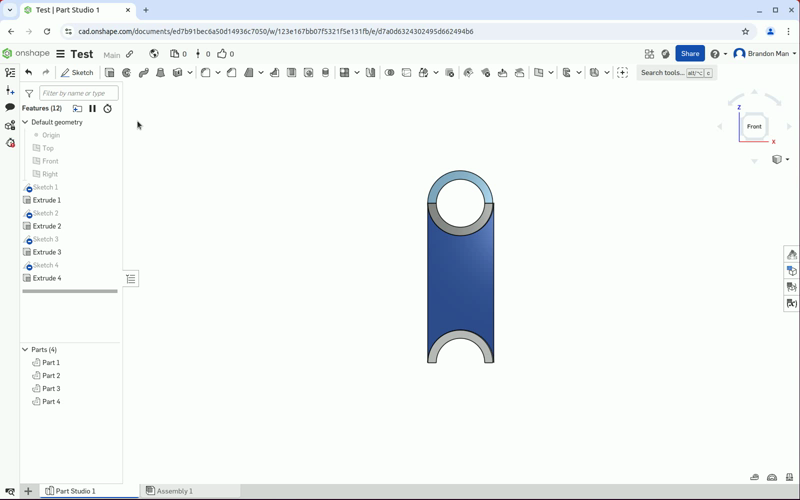
key(shift+h)
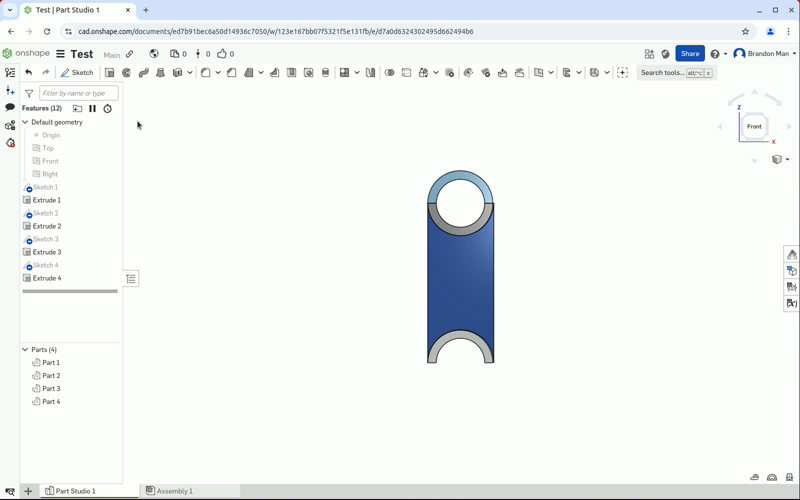
key(shift+h)
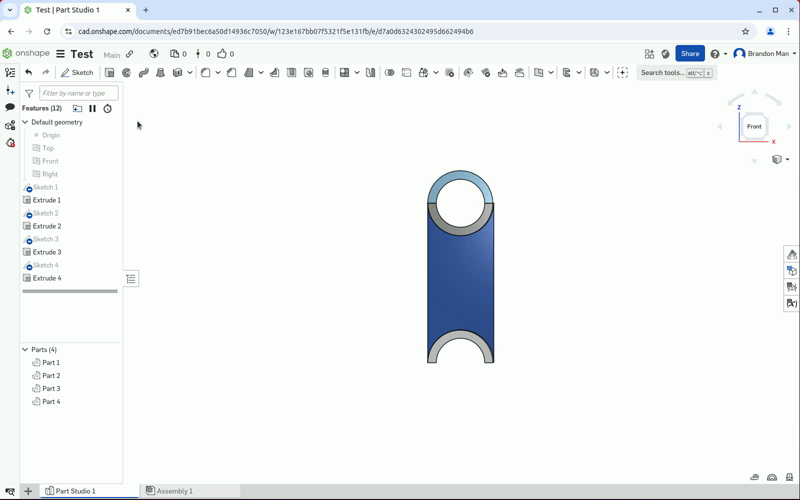
mouse_move(73, 189)
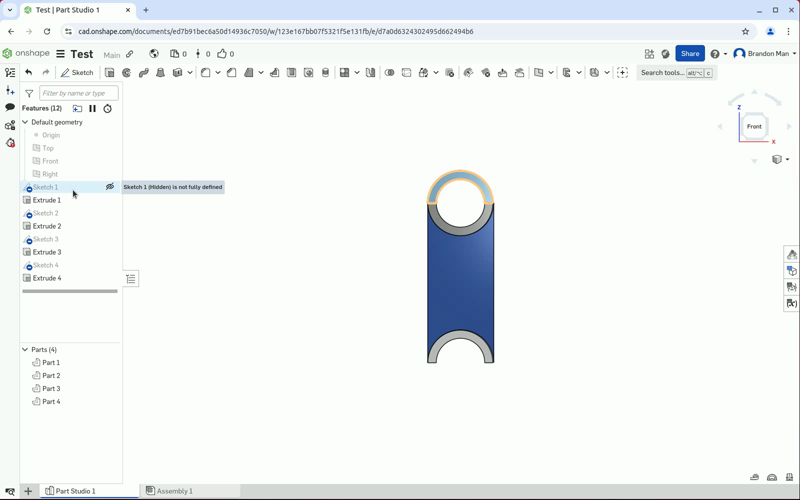
click(73, 189)
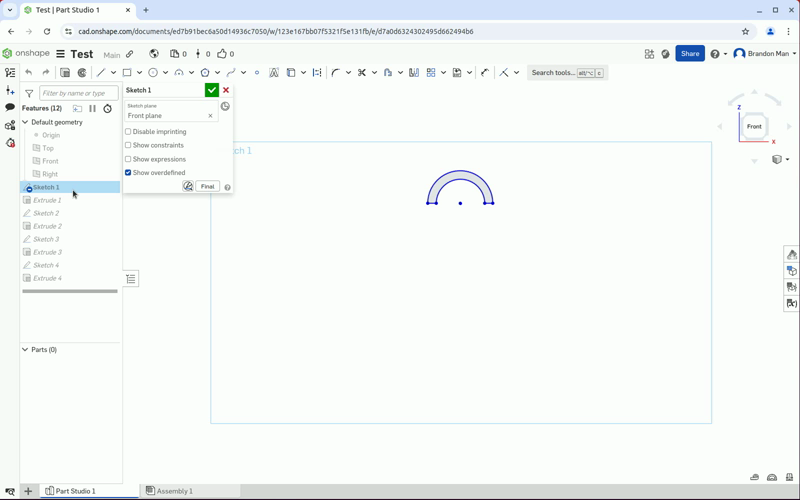
mouse_move(229, 92)
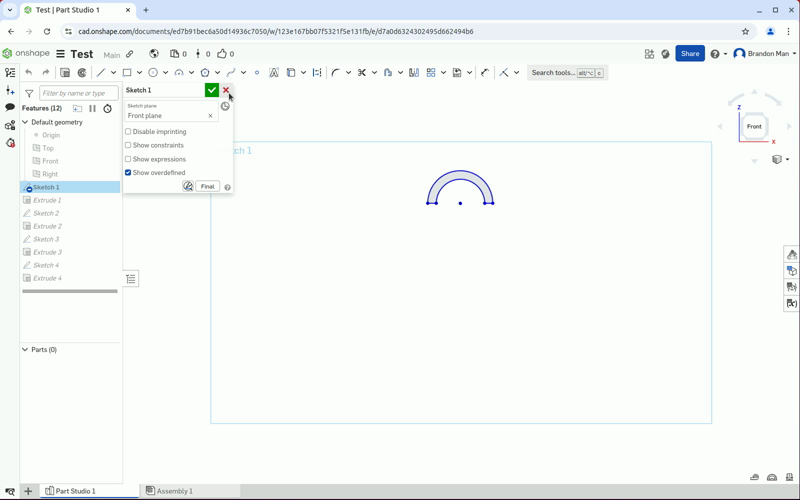
click(229, 92)
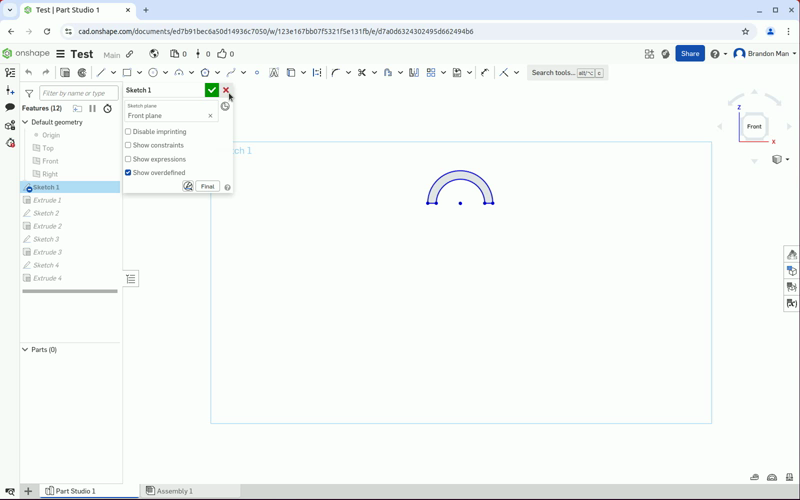
key(shift+s)
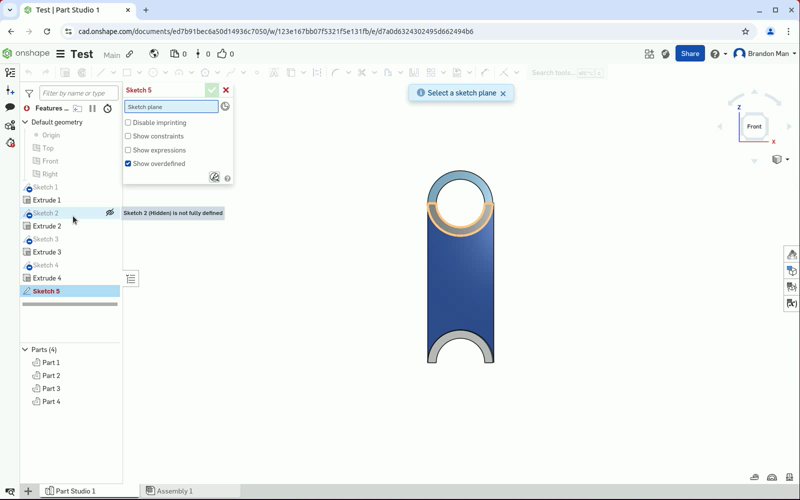
scroll(3)
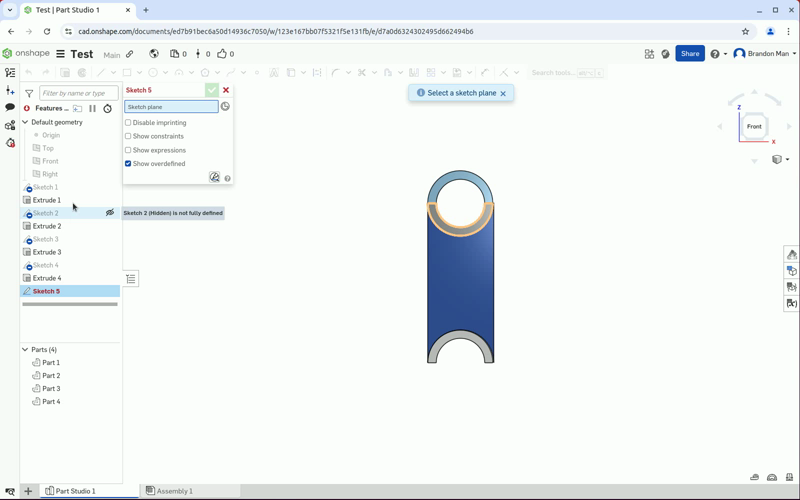
mouse_move(73, 163)
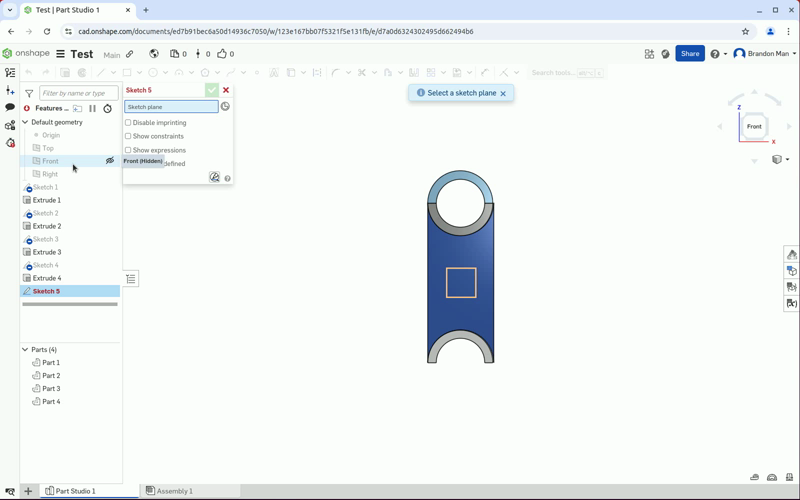
click(73, 163)
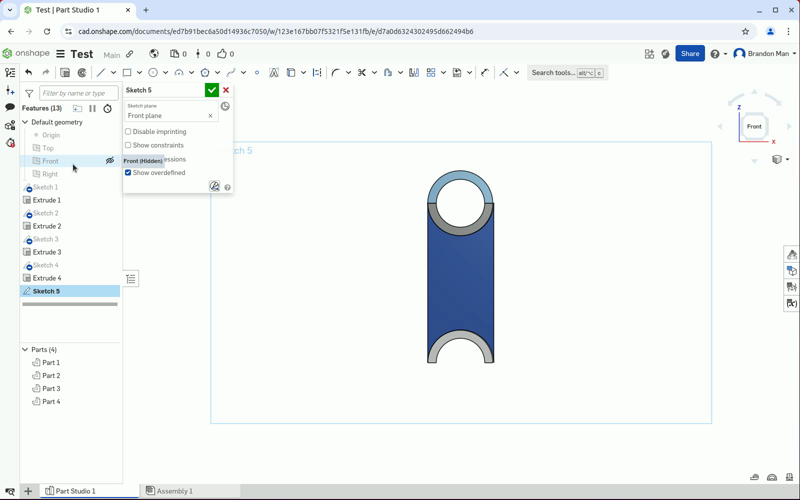
mouse_move(73, 352)
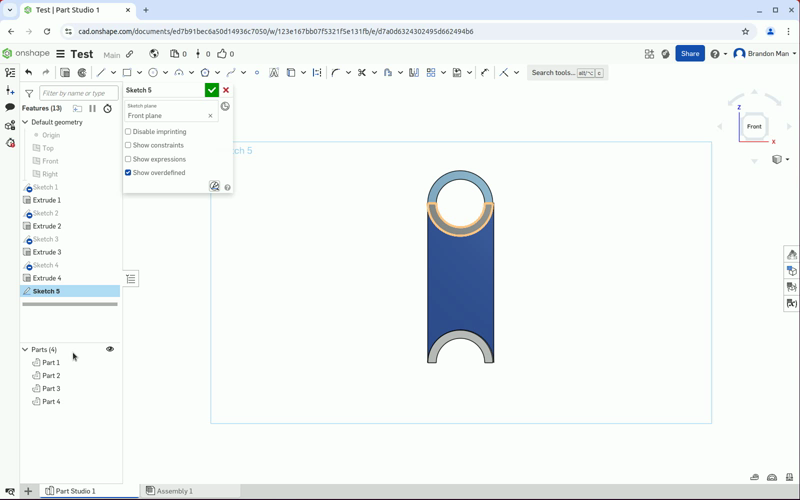
key(y)
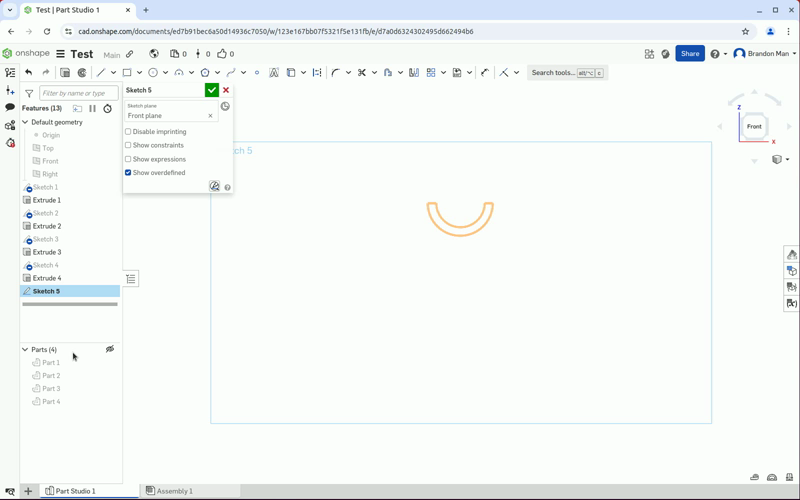
key(a)
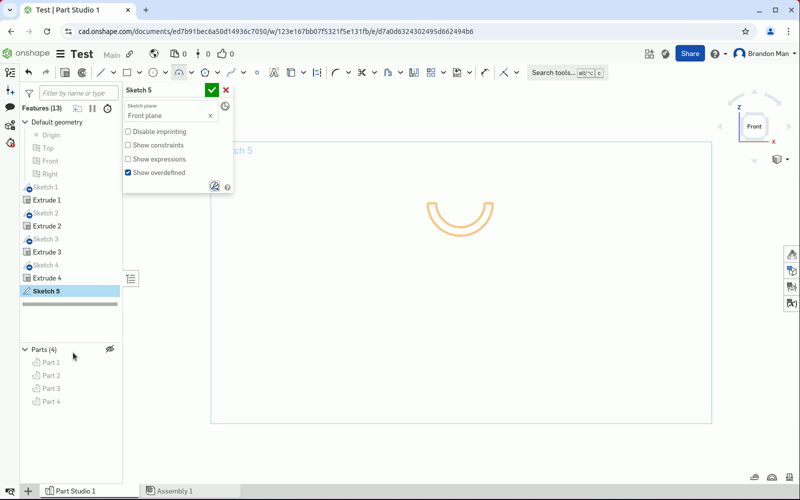
key_down(shift)
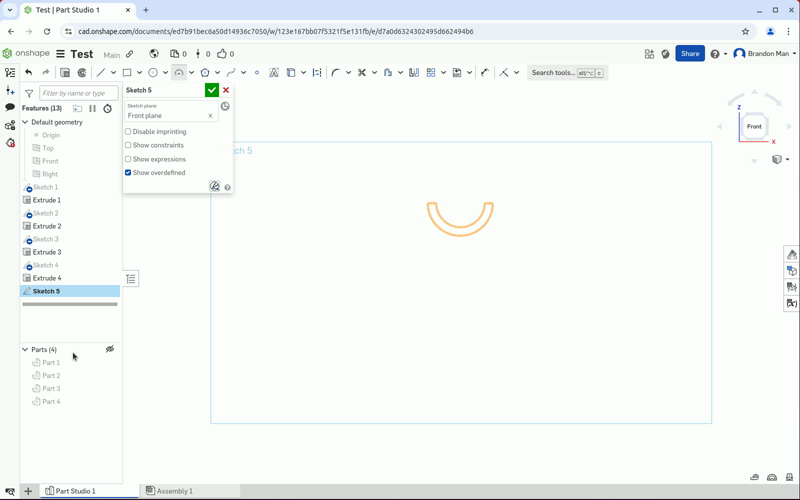
mouse_move(427, 362)
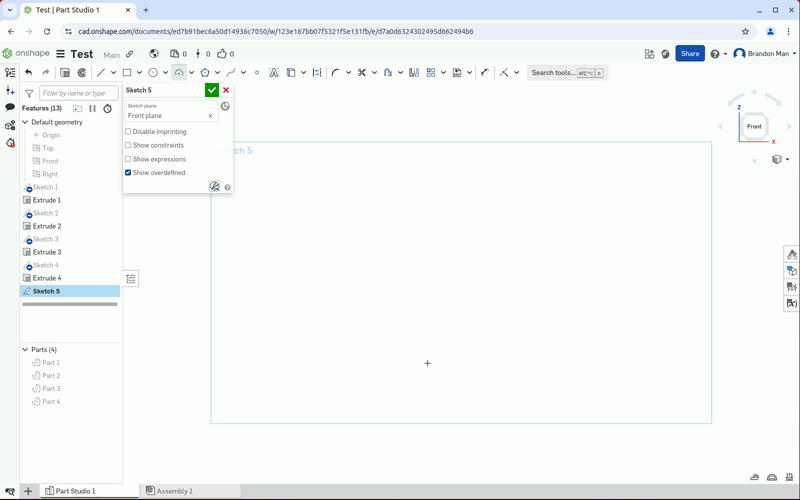
click(427, 362)
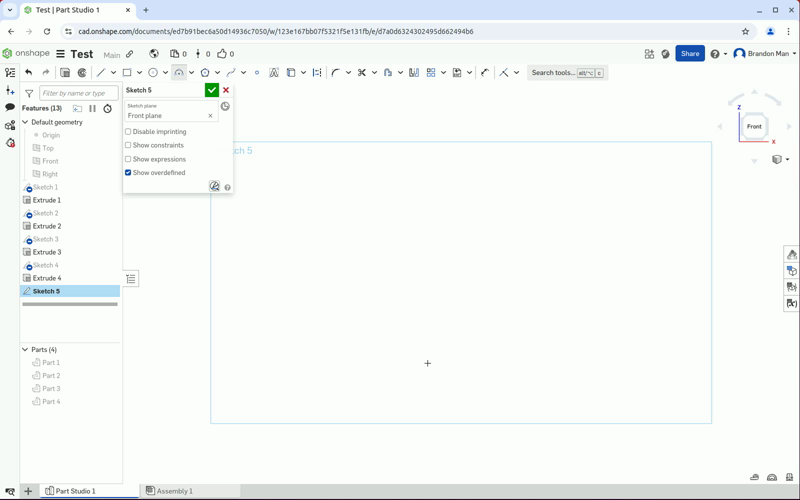
key_up(shift)
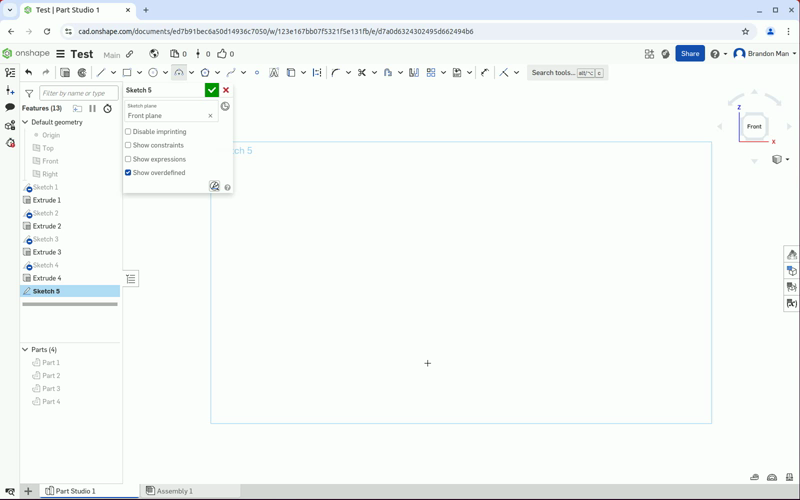
key_down(shift)
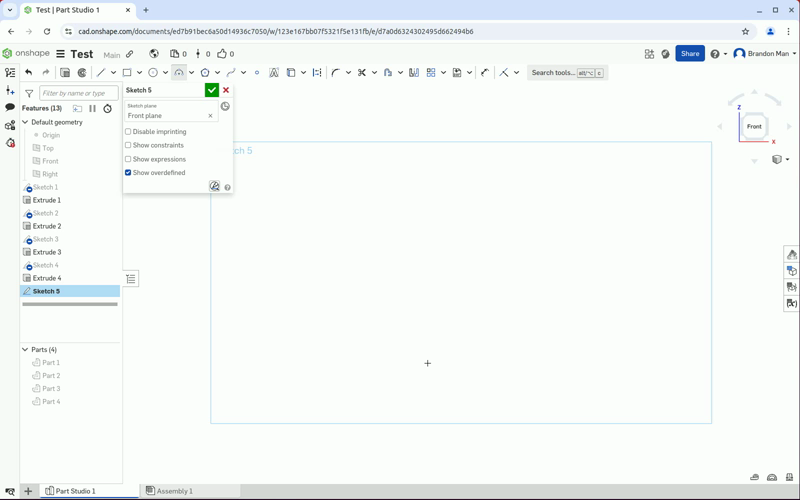
mouse_move(492, 362)
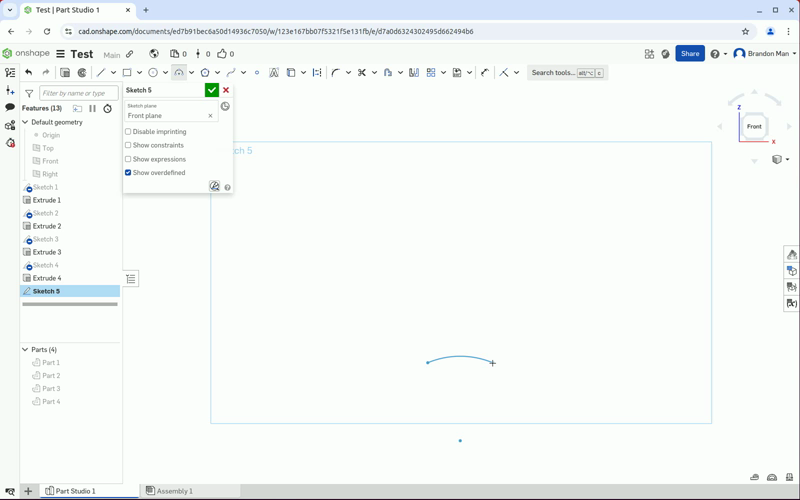
click(492, 362)
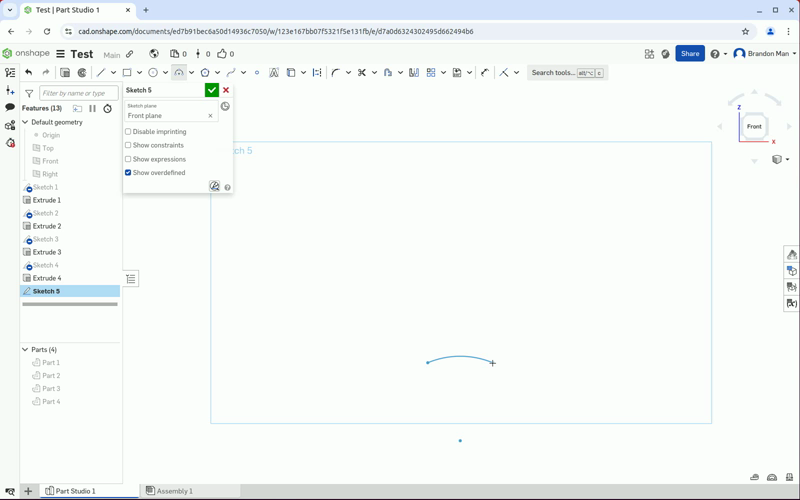
mouse_move(460, 395)
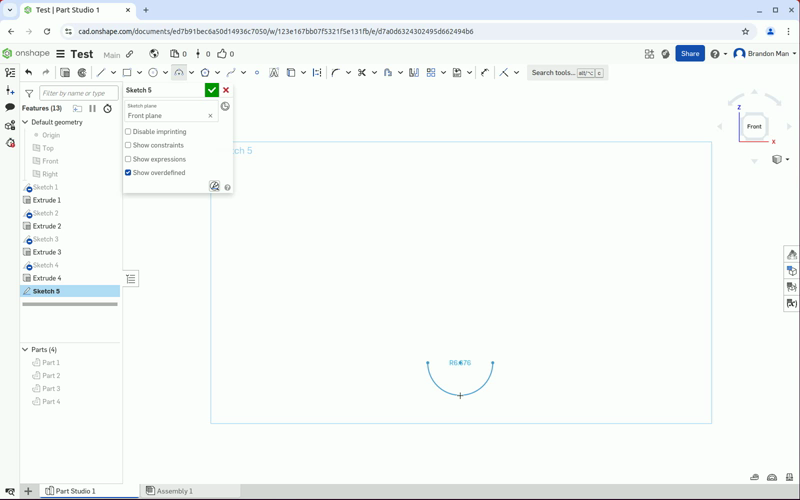
click(460, 395)
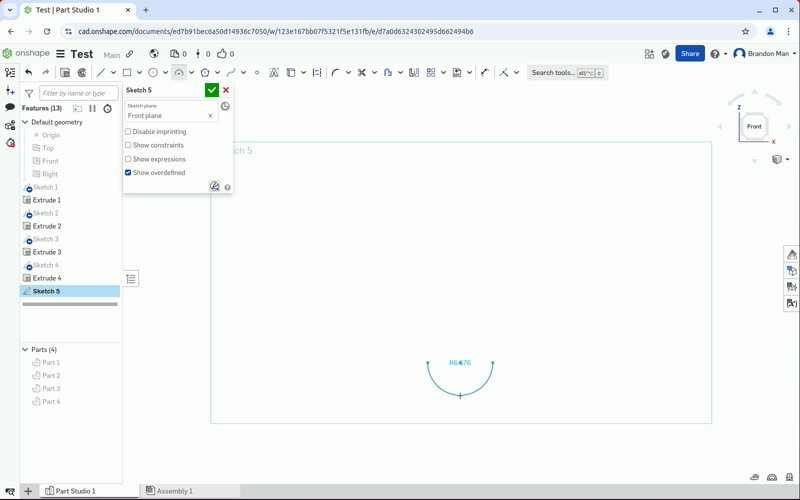
key_up(shift)
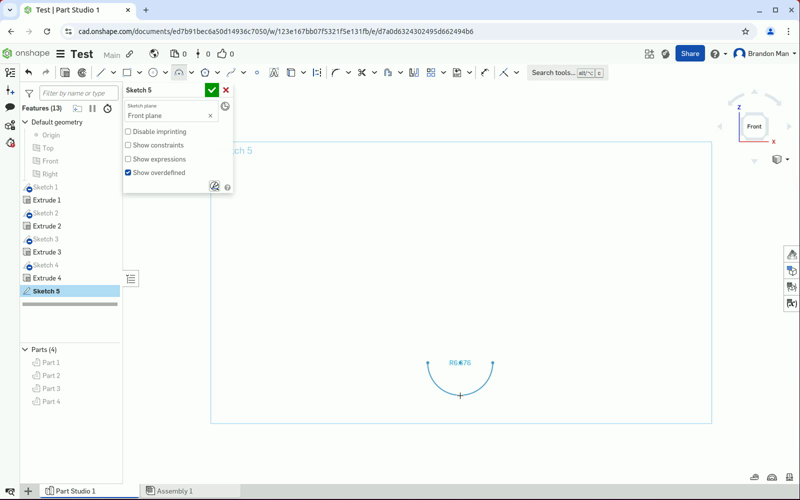
key(esc)
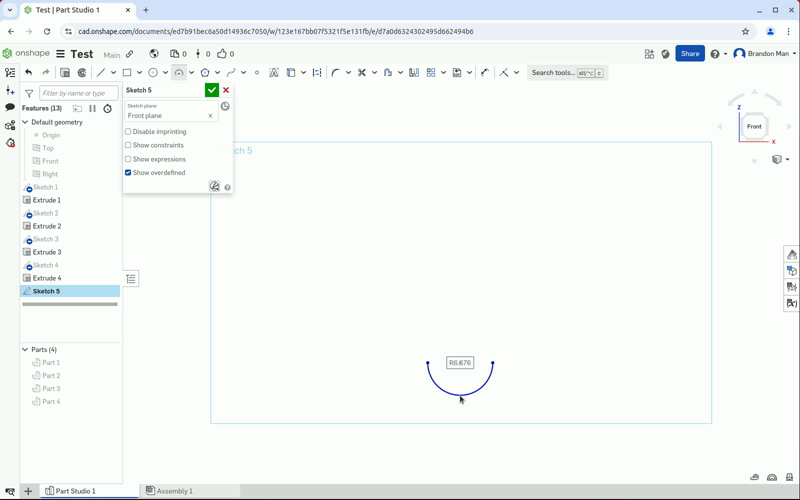
key(l)
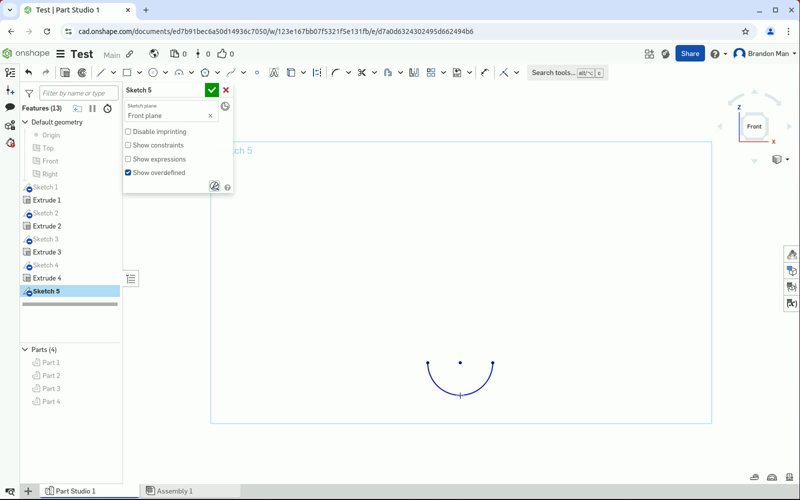
mouse_move(492, 362)
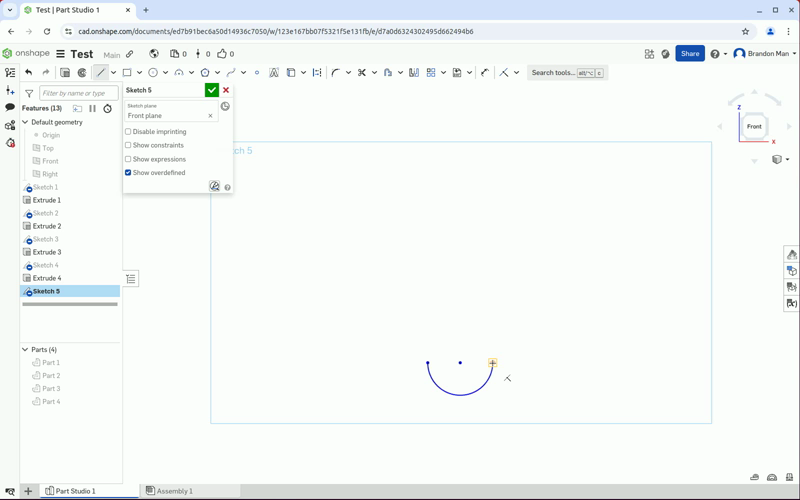
click(492, 362)
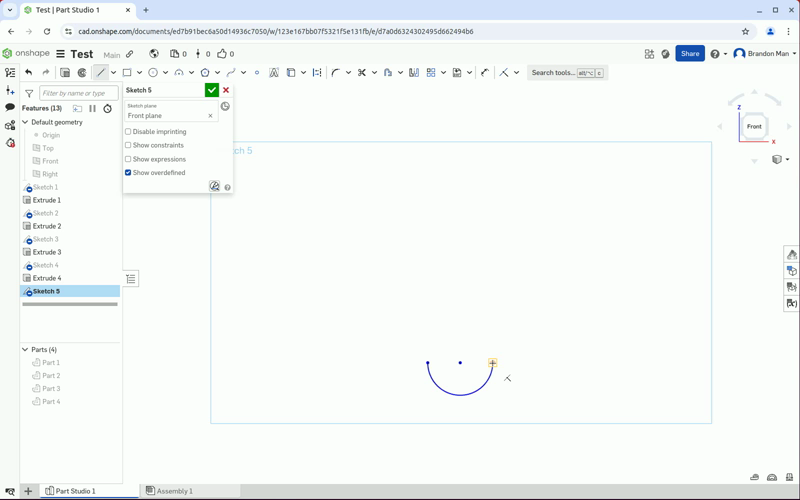
key_down(shift)
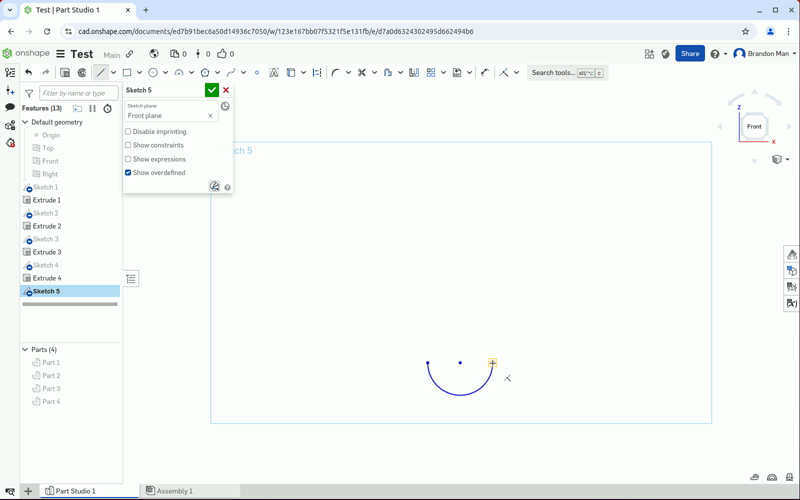
mouse_move(522, 362)
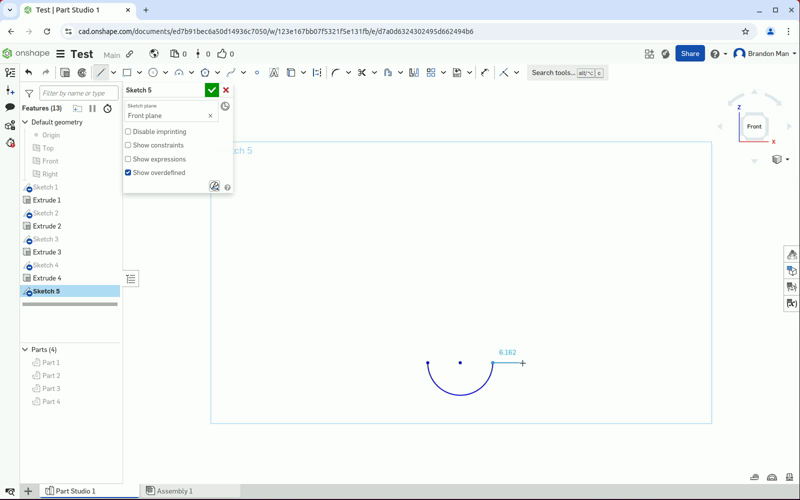
mouse_move(484, 362)
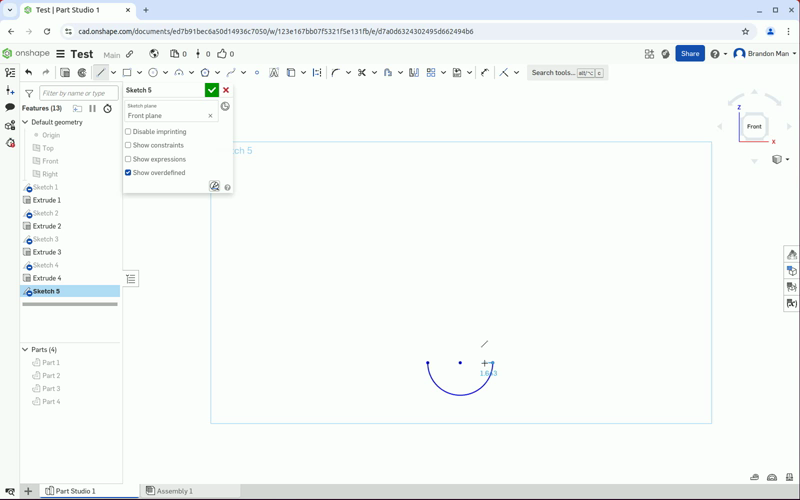
click(484, 362)
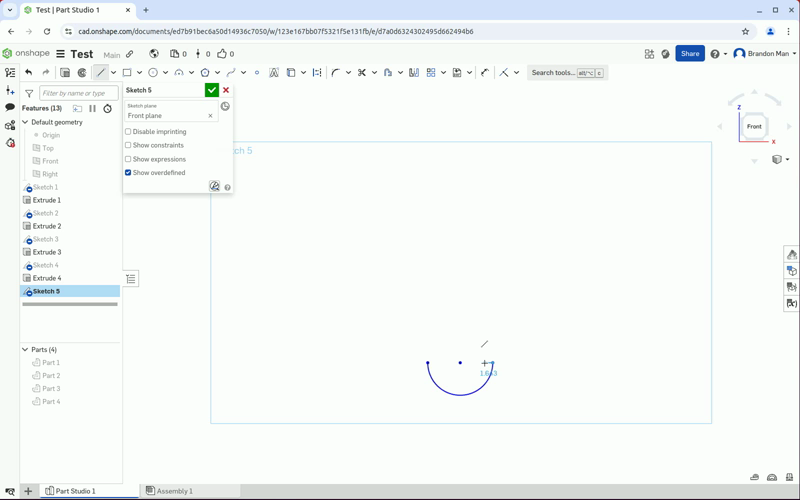
key_up(shift)
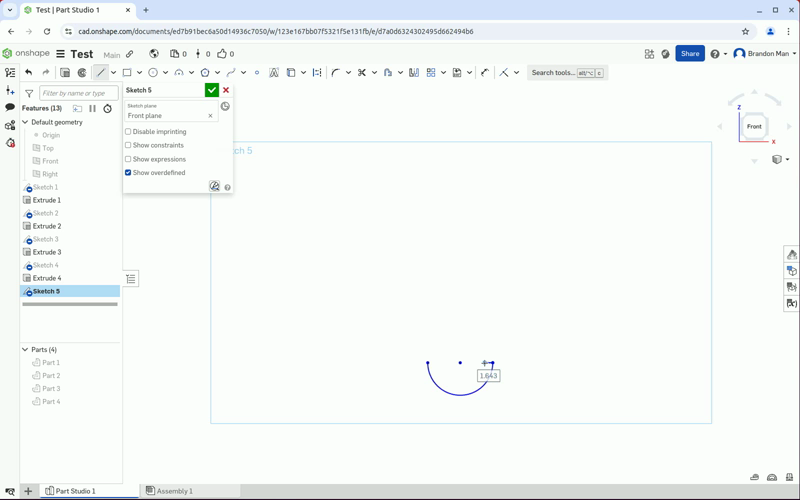
key(esc)
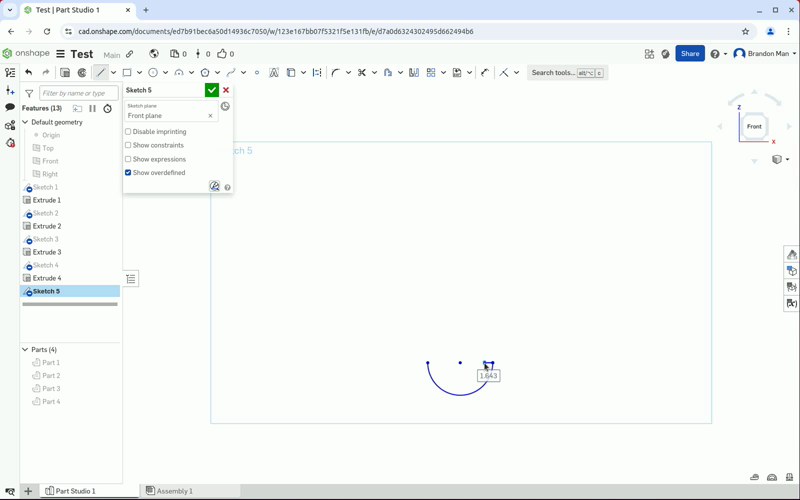
key(a)
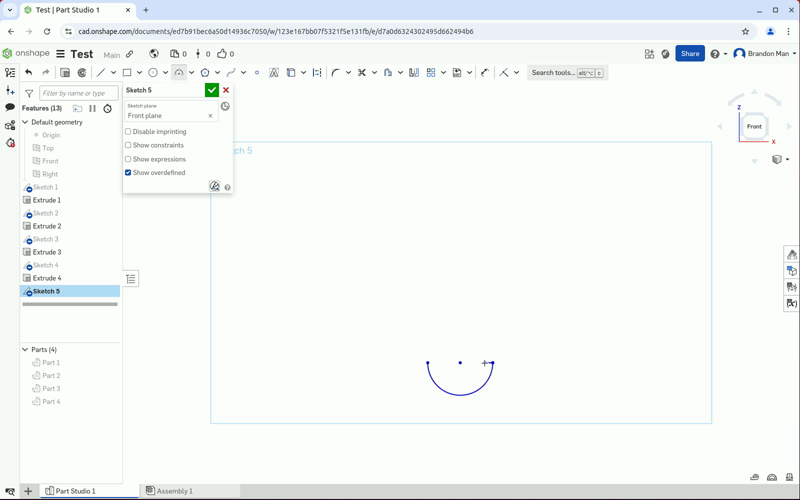
mouse_move(484, 362)
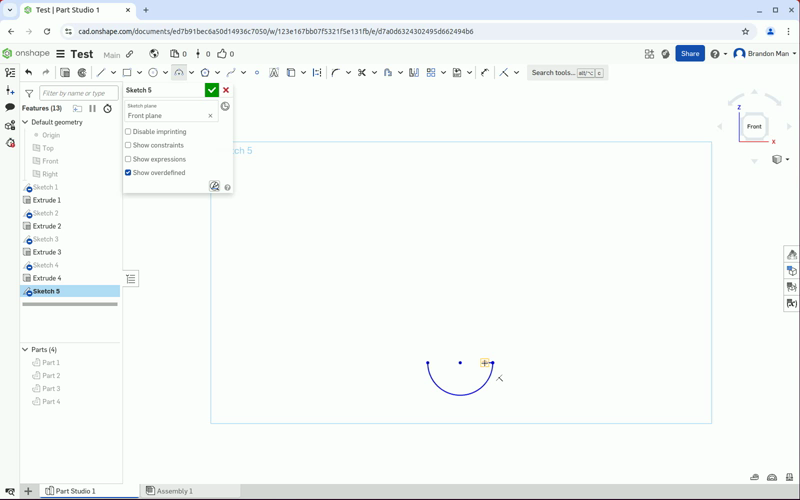
click(484, 362)
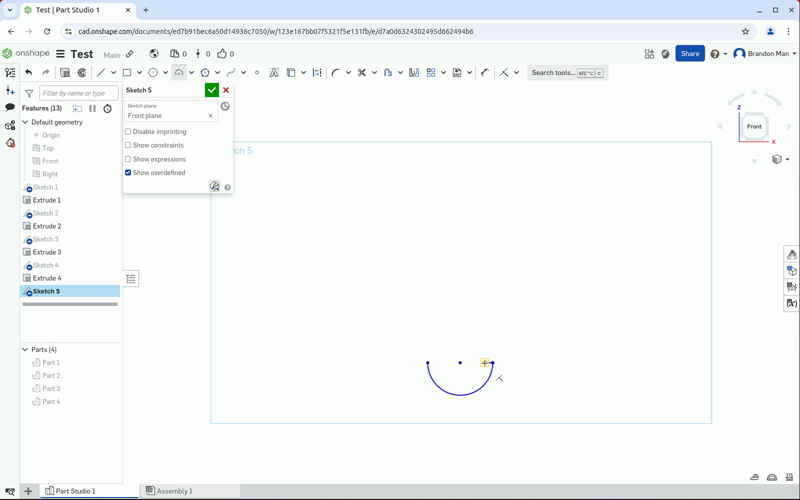
key_down(shift)
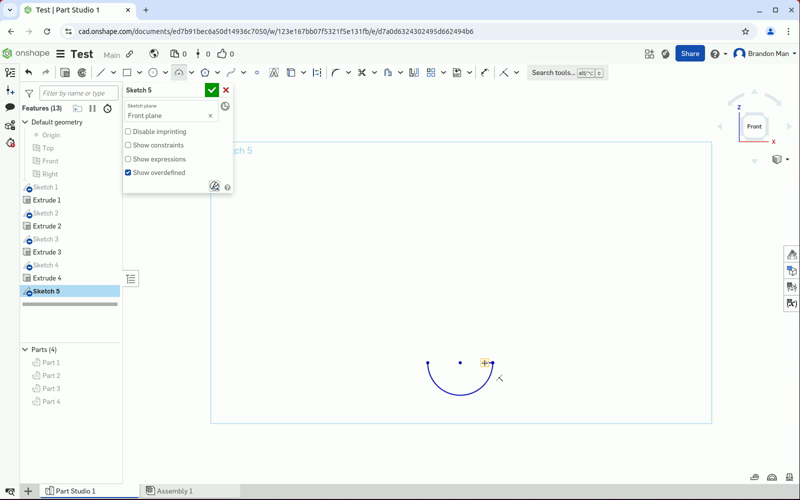
mouse_move(436, 362)
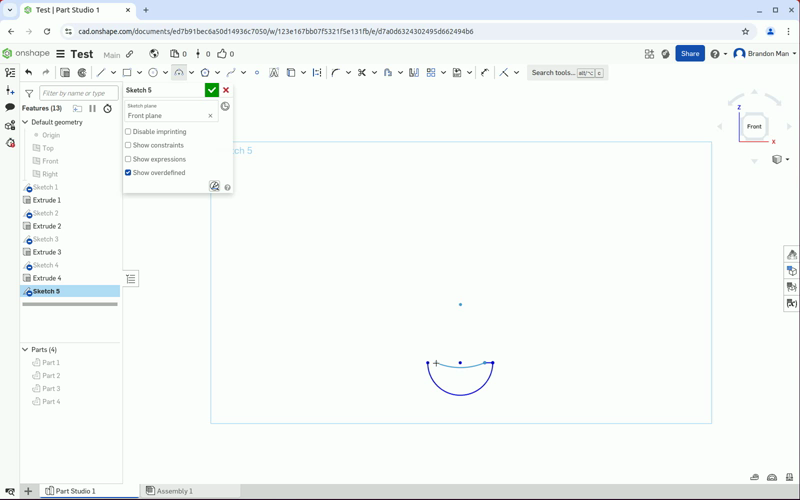
click(436, 362)
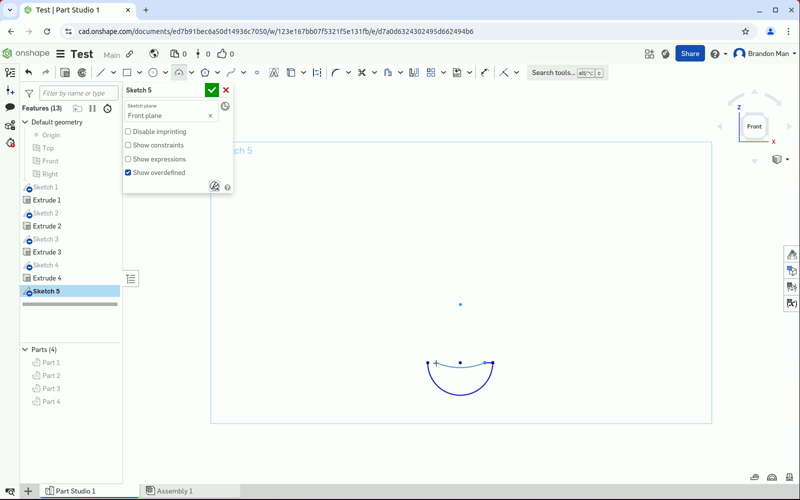
mouse_move(460, 386)
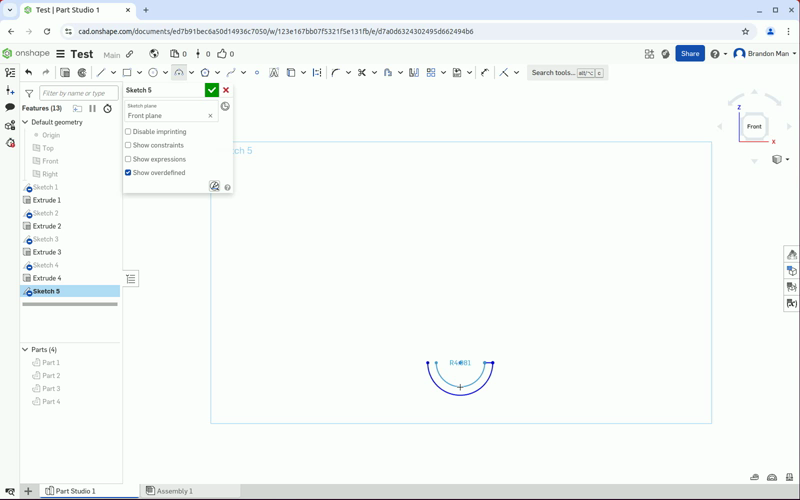
click(460, 386)
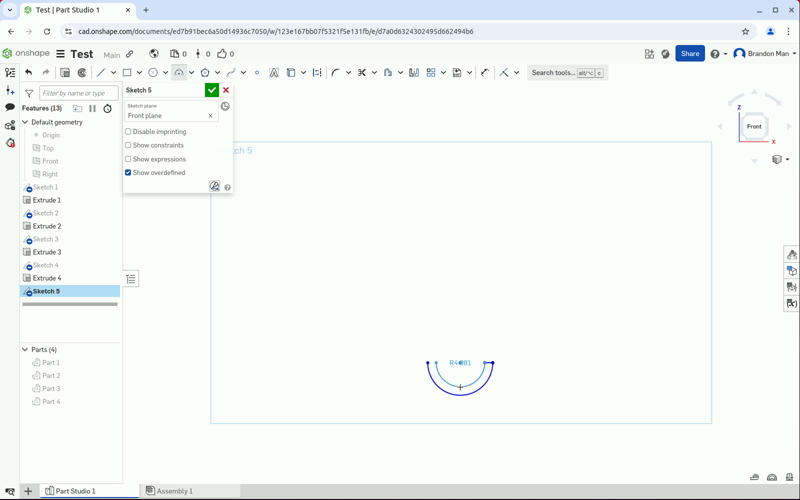
key_up(shift)
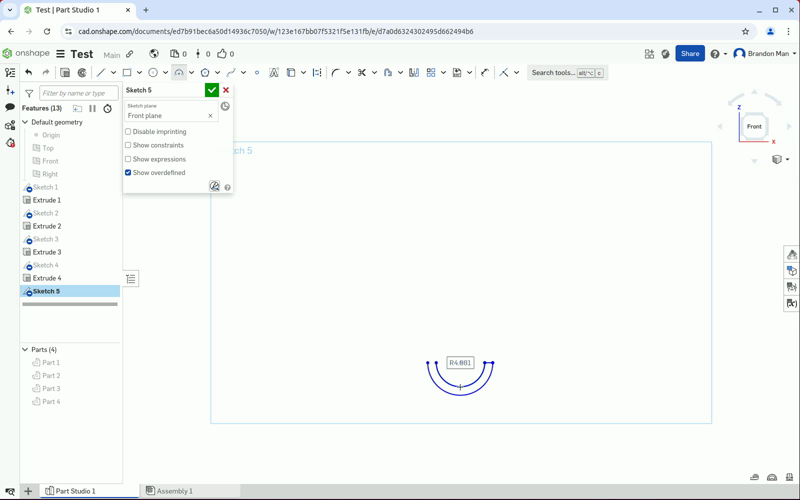
key(esc)
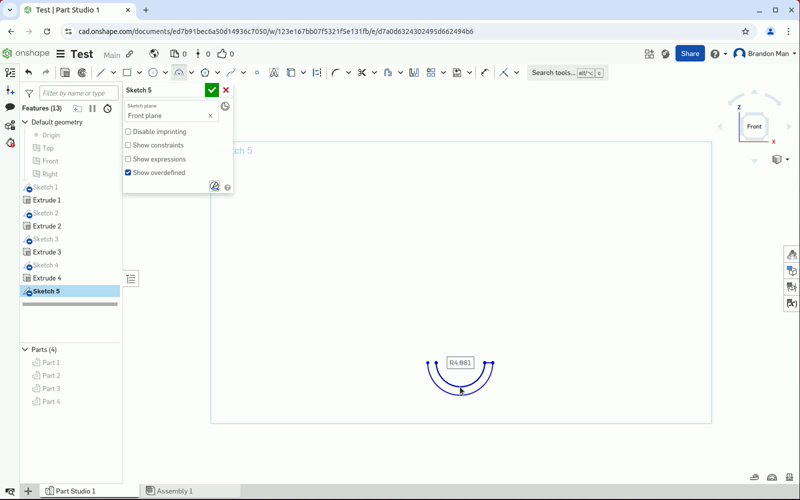
key(l)
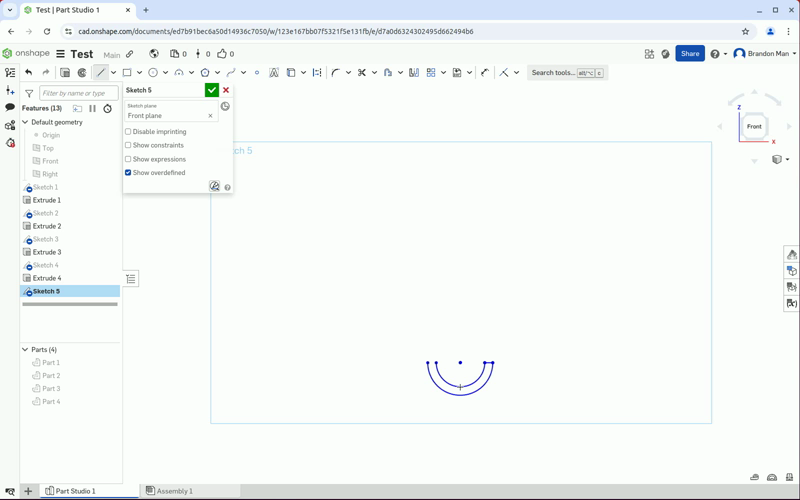
mouse_move(436, 362)
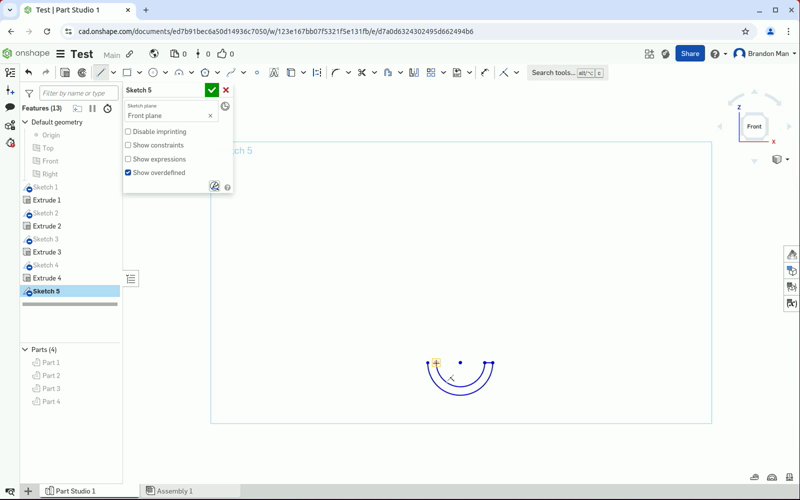
click(436, 362)
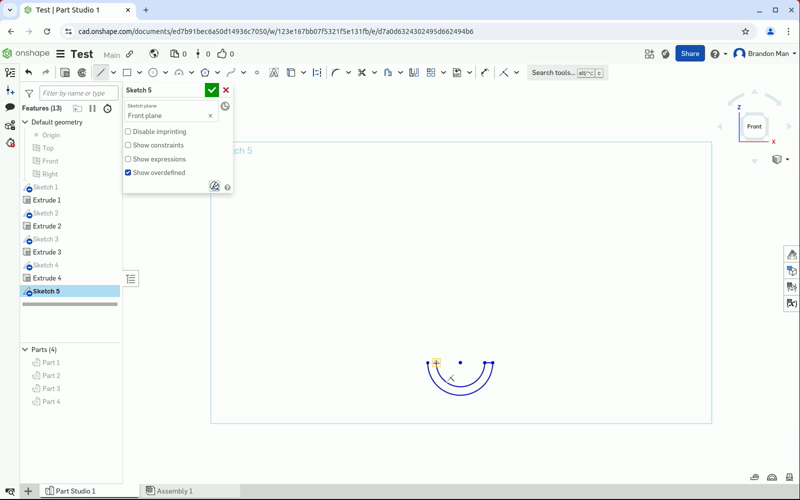
mouse_move(466, 362)
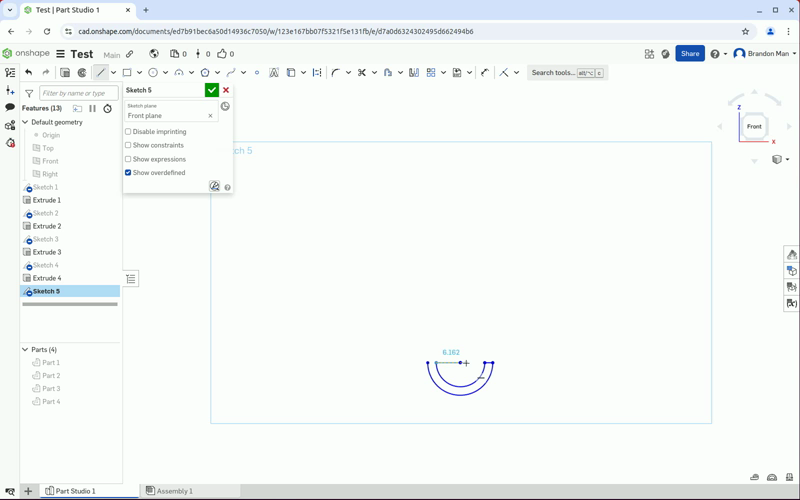
key_down(shift)
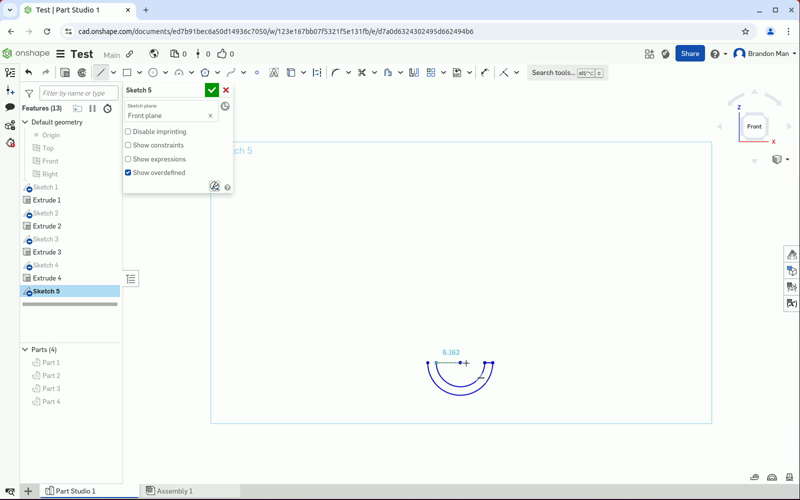
mouse_move(427, 362)
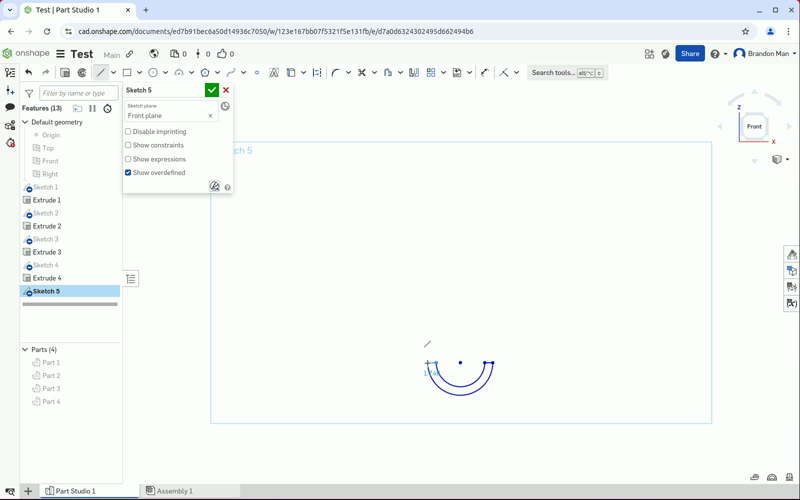
key_up(shift)
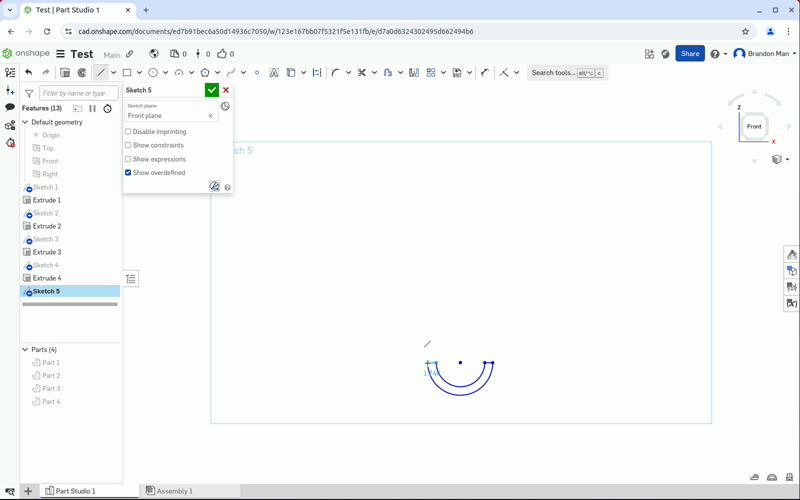
click(427, 362)
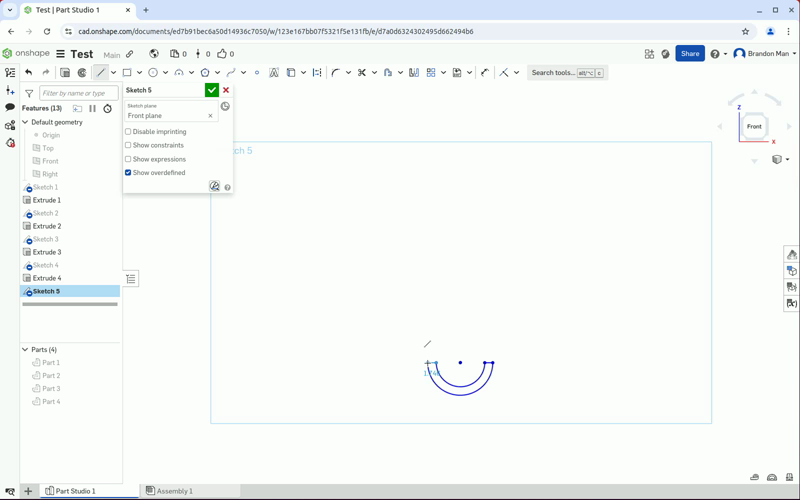
key(esc)
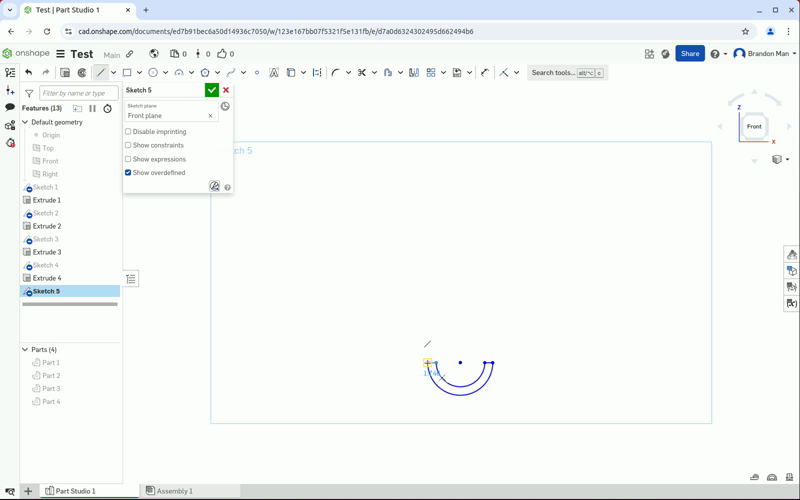
mouse_move(475, 380)
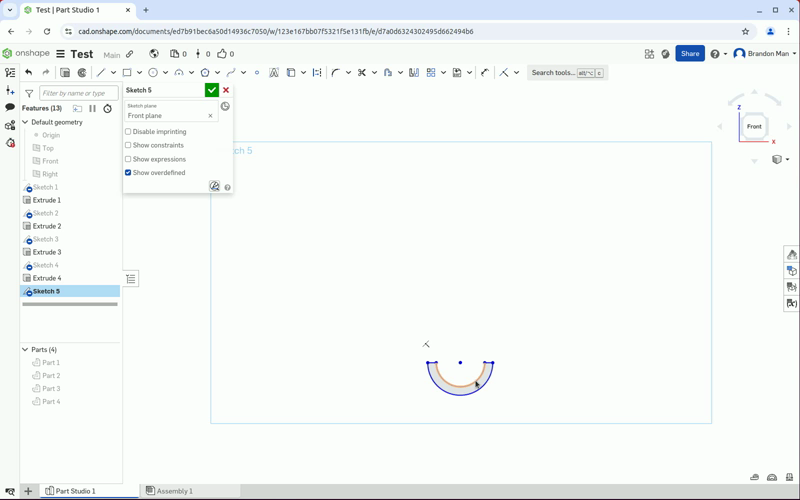
scroll(6)
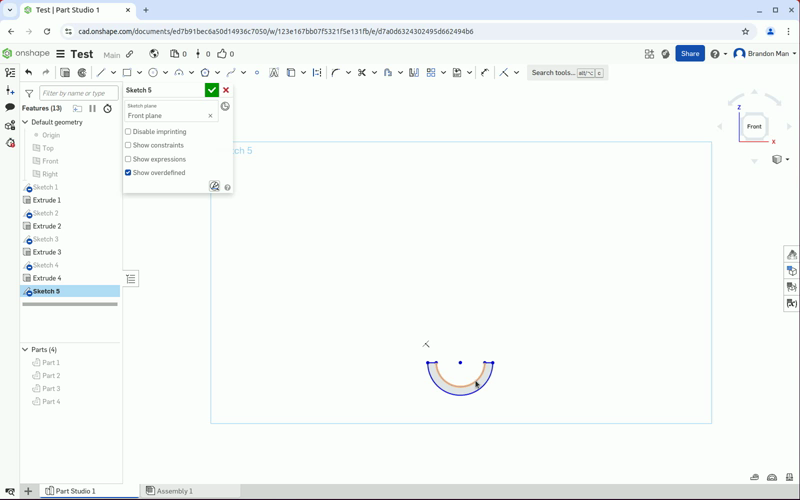
scroll(6)
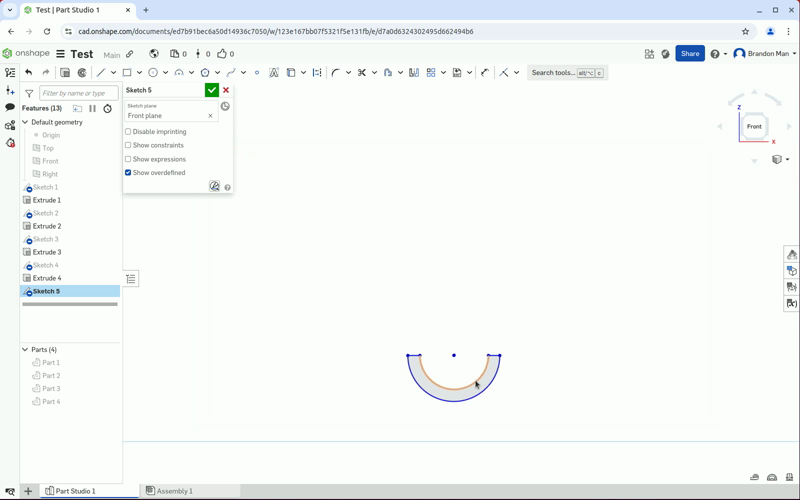
scroll(6)
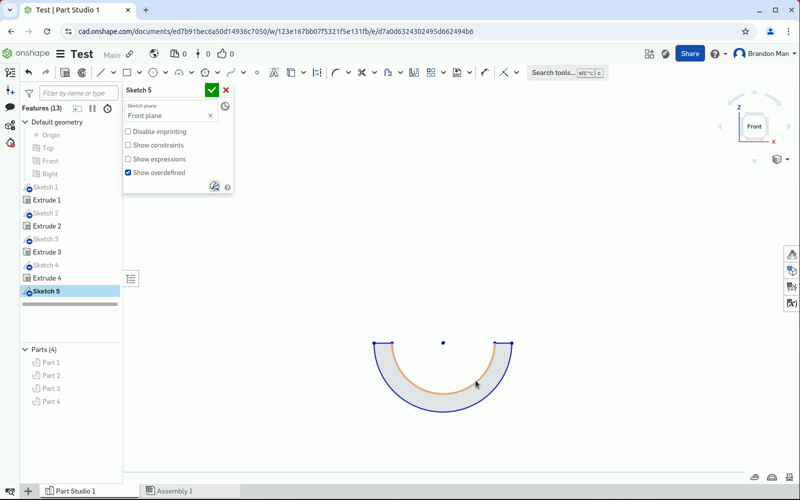
scroll(6)
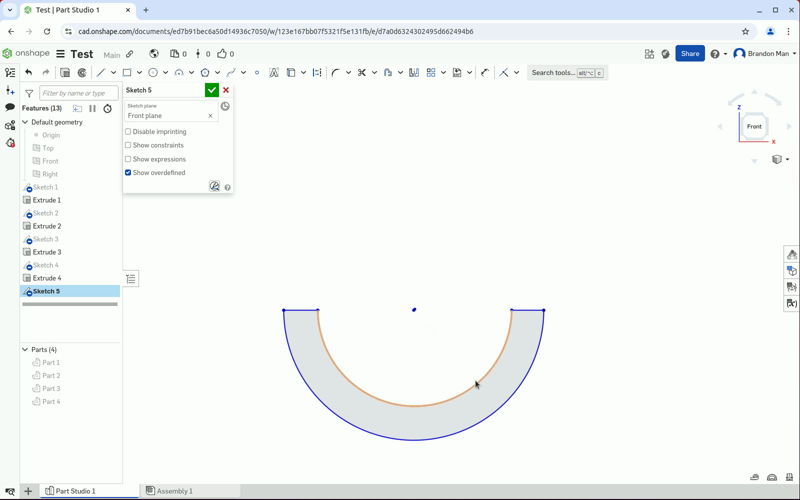
scroll(6)
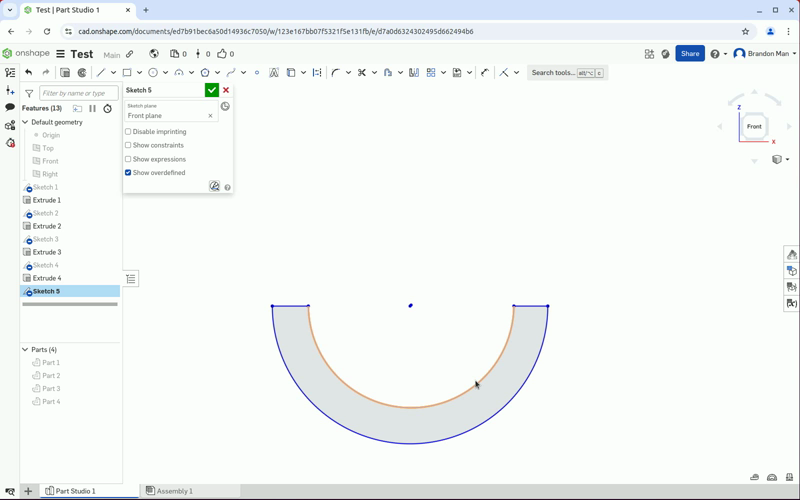
scroll(6)
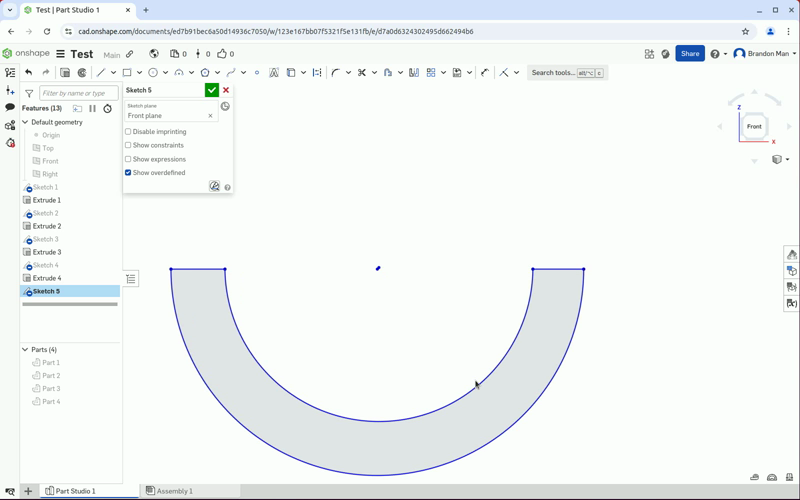
scroll(6)
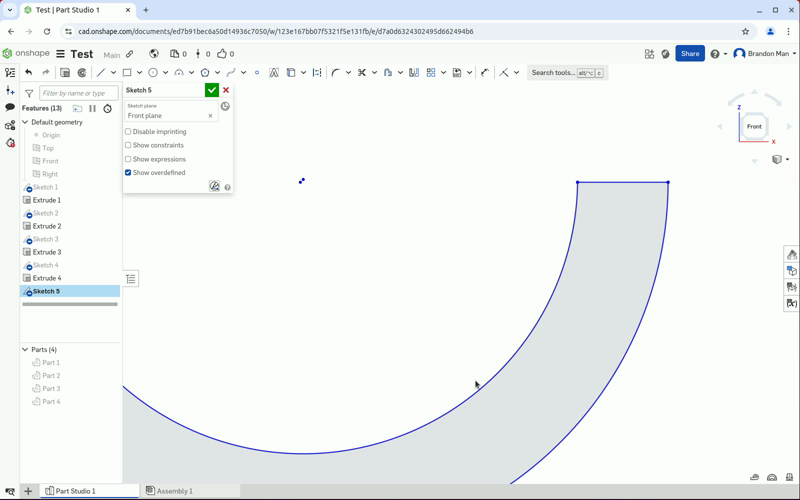
click(475, 380)
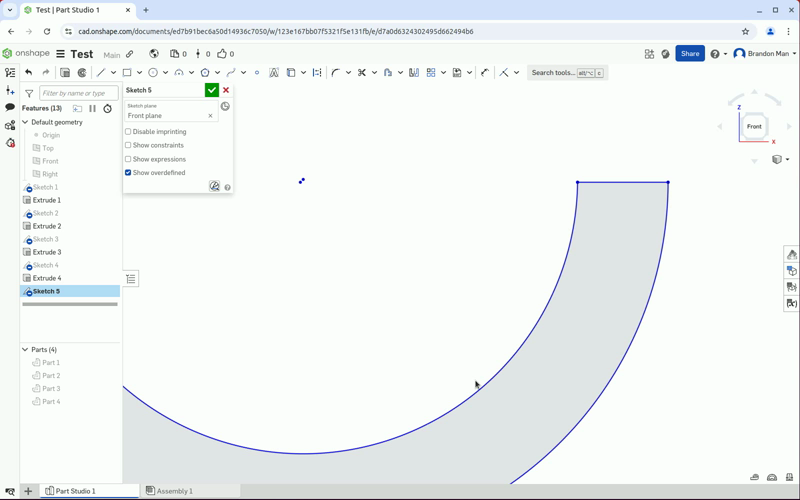
scroll(-6)
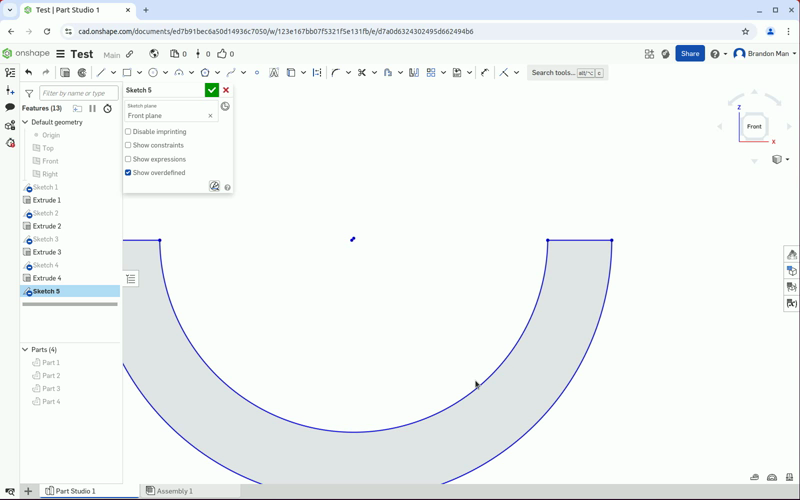
scroll(-6)
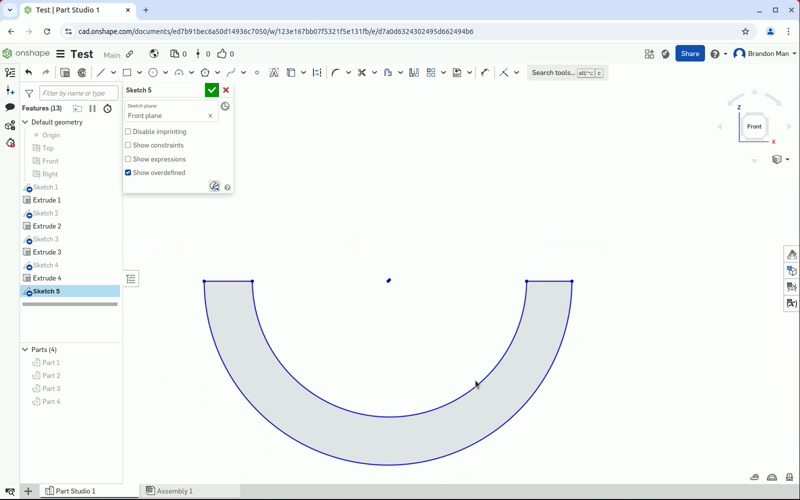
scroll(-6)
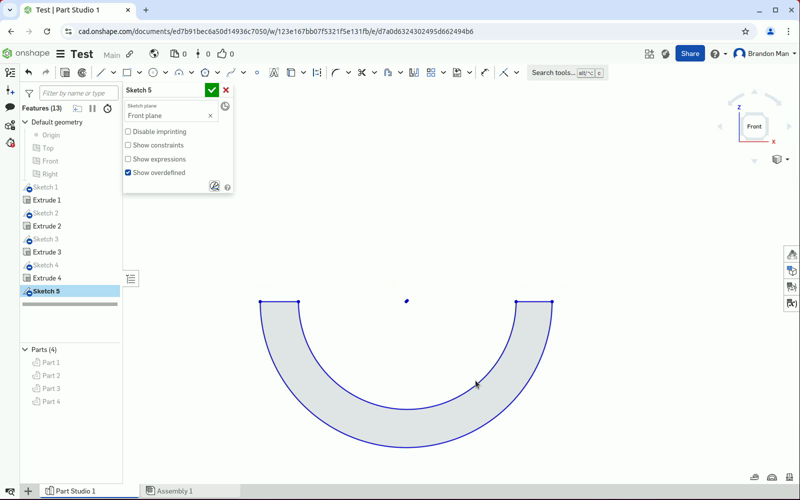
scroll(-6)
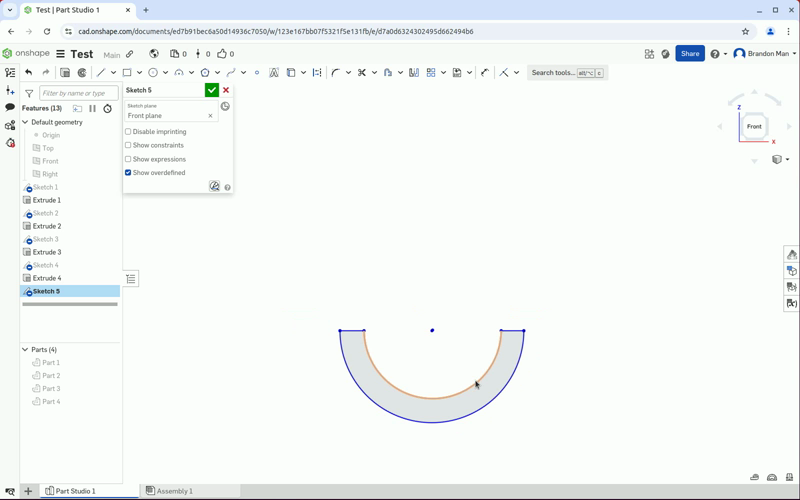
scroll(-6)
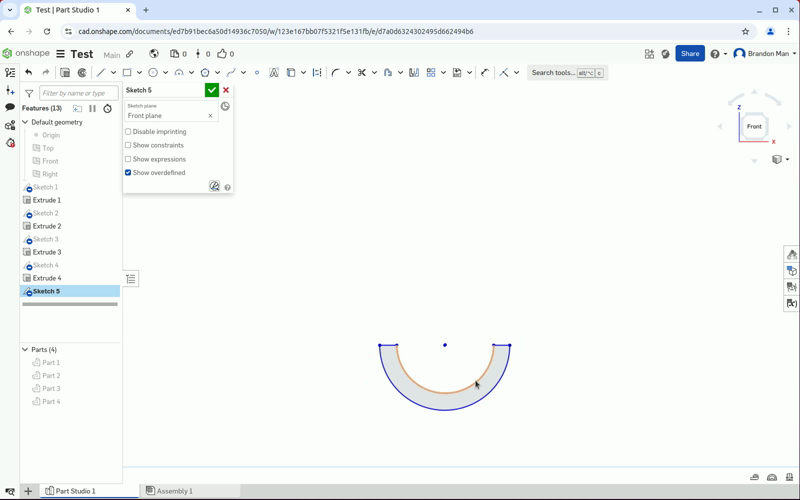
scroll(-6)
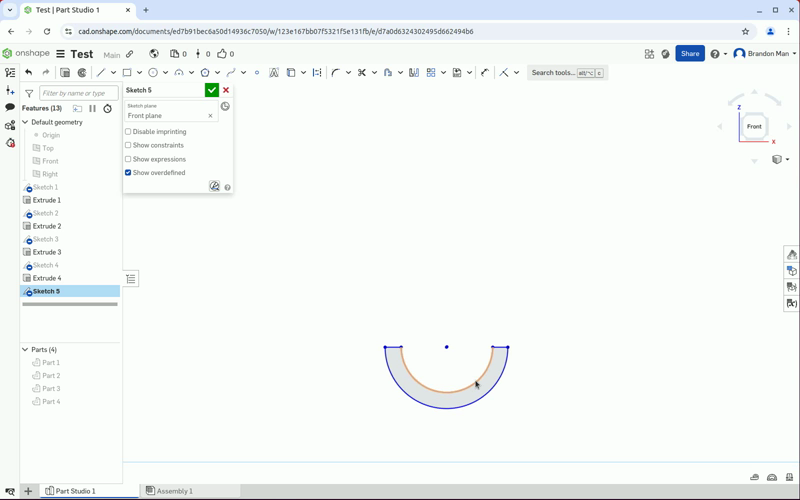
scroll(-6)
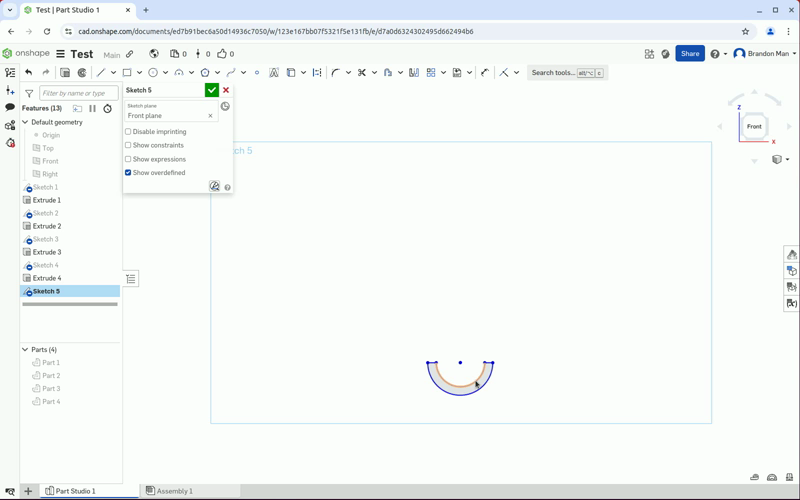
mouse_move(73, 352)
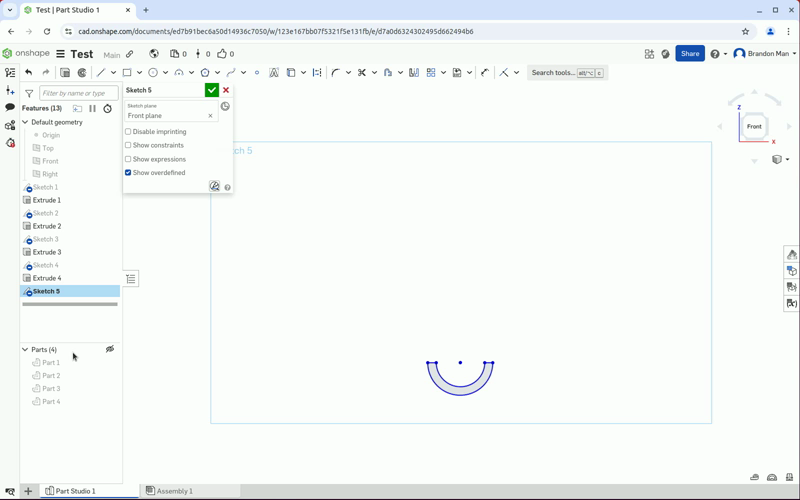
key(shift+y)
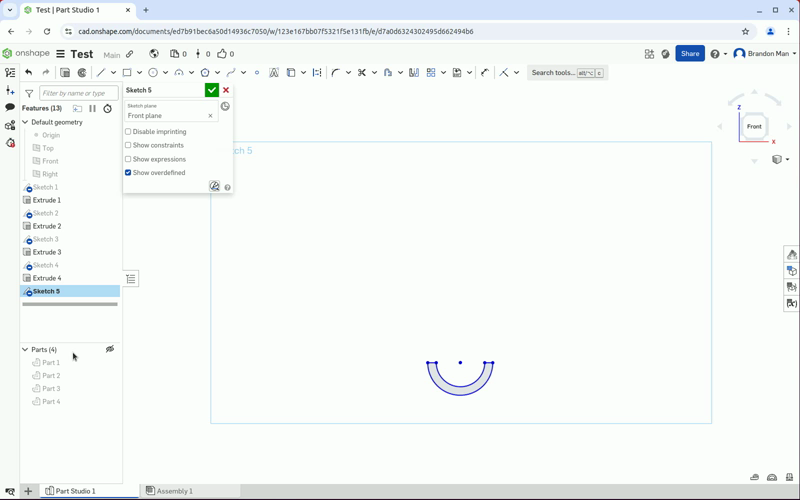
key(shift+e)
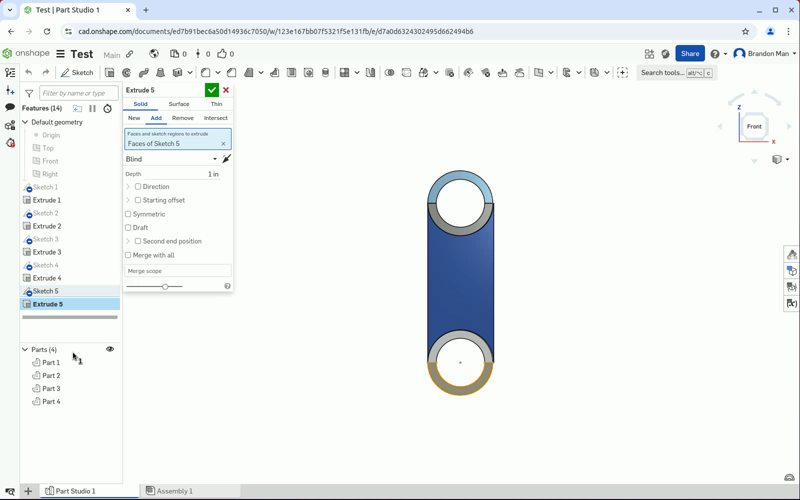
mouse_move(143, 106)
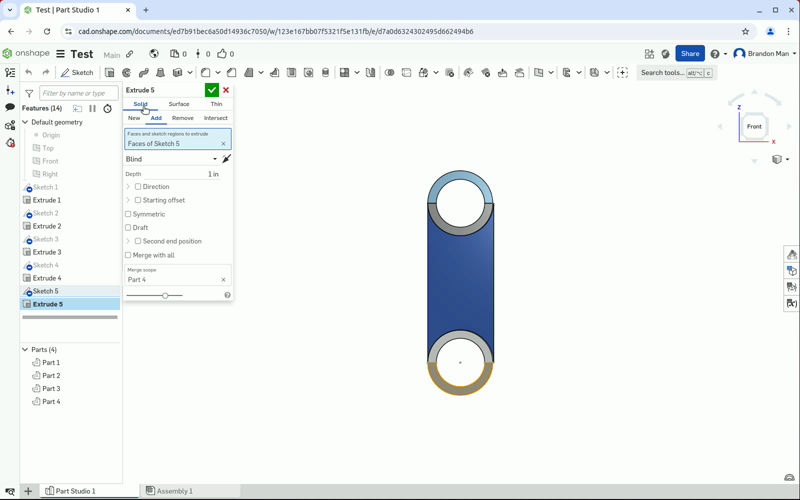
click(143, 106)
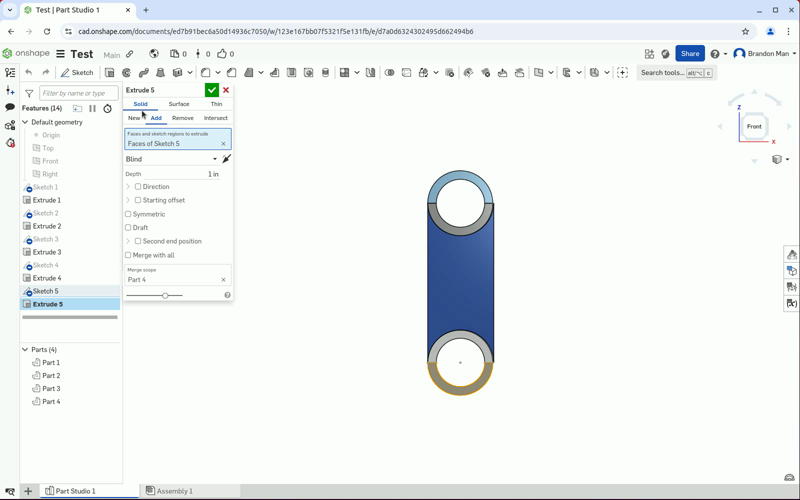
mouse_move(137, 120)
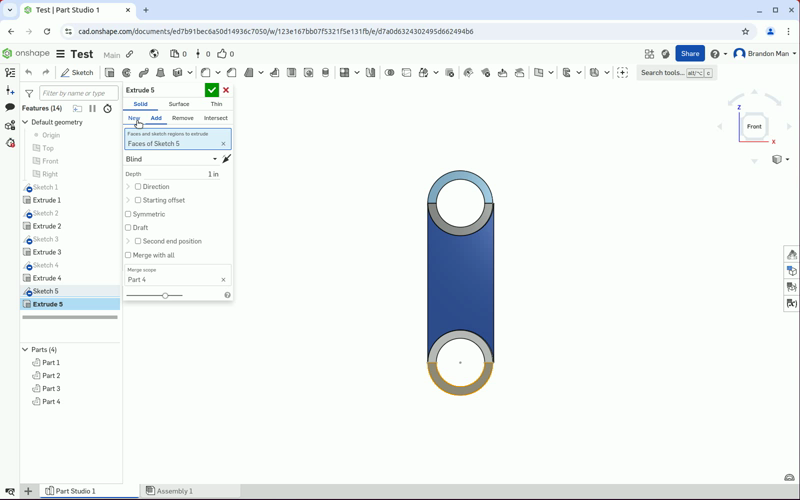
click(137, 120)
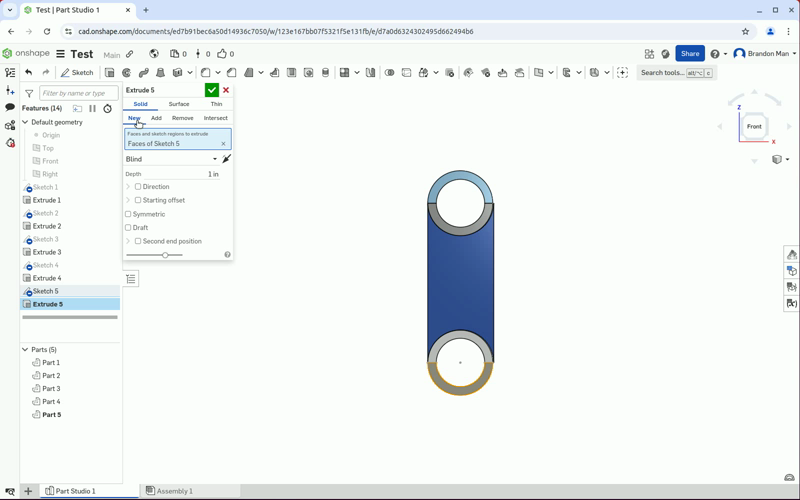
key(tab, 4)
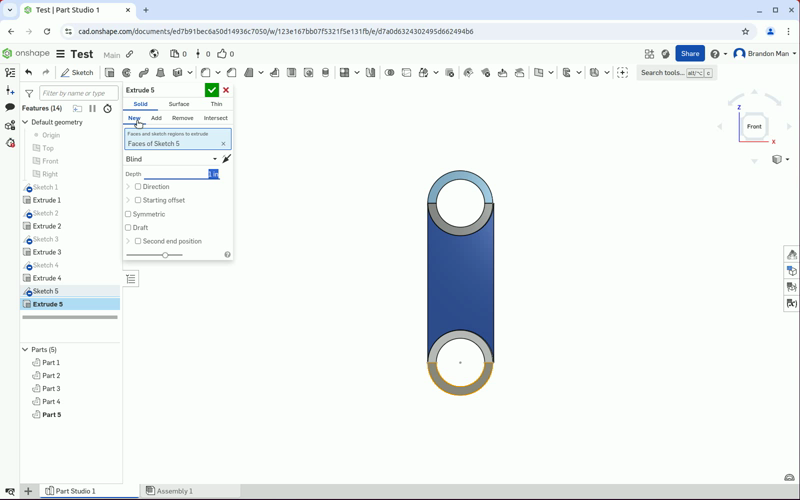
text(6.018)
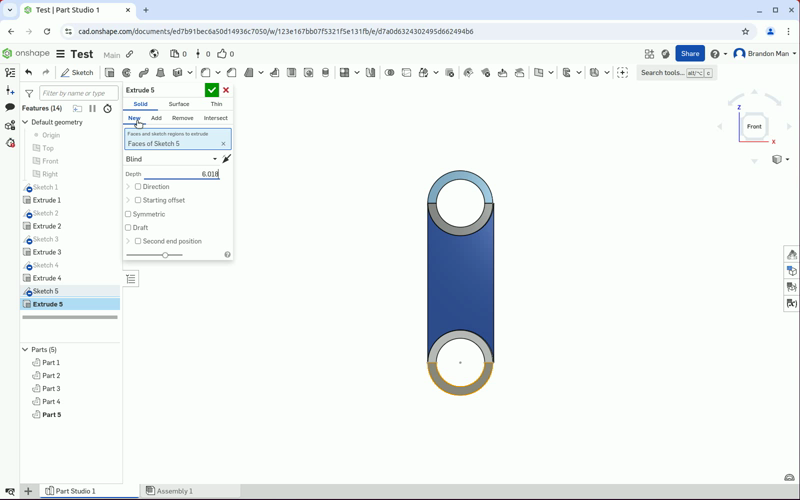
key(enter)
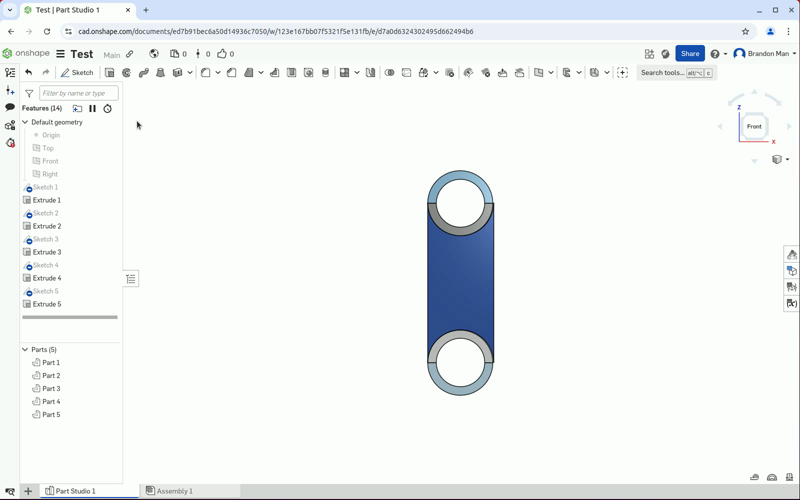
key(shift+h)
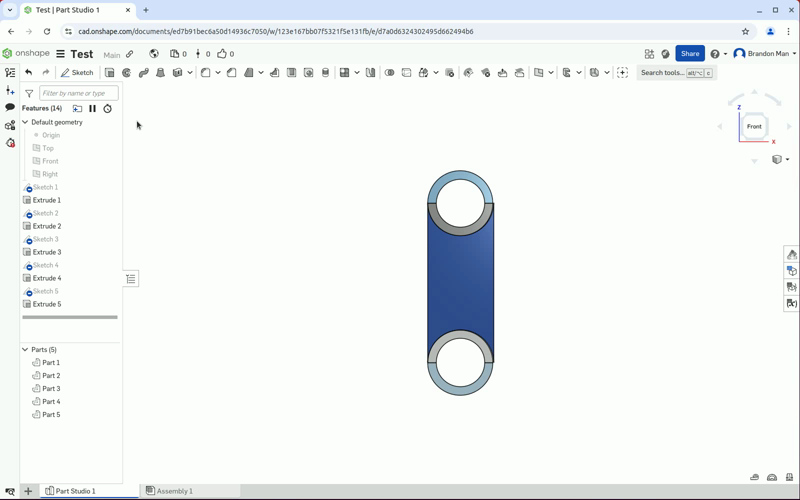
key(shift+h)
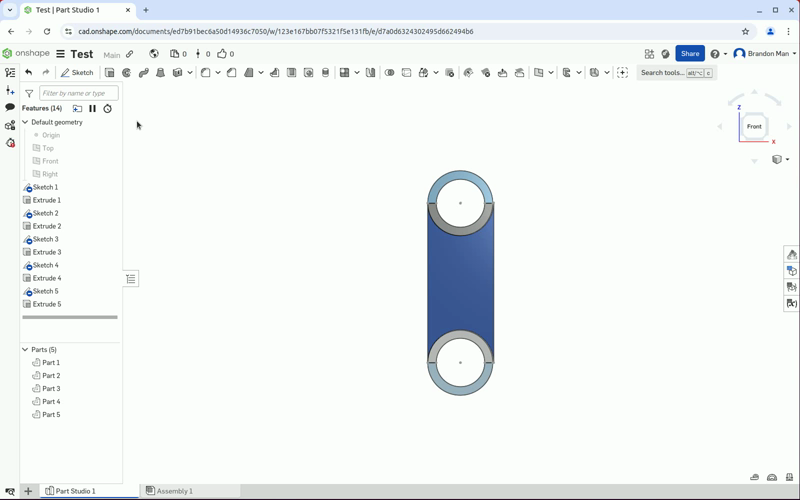
key(shift+7)
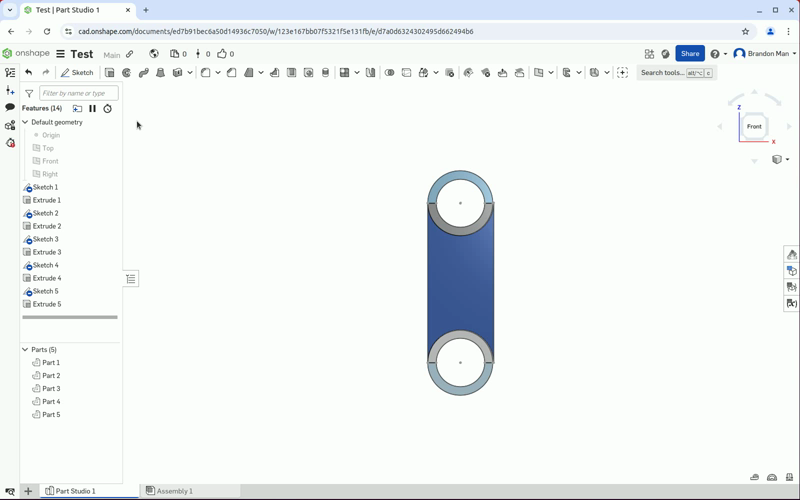
key(left, 2)
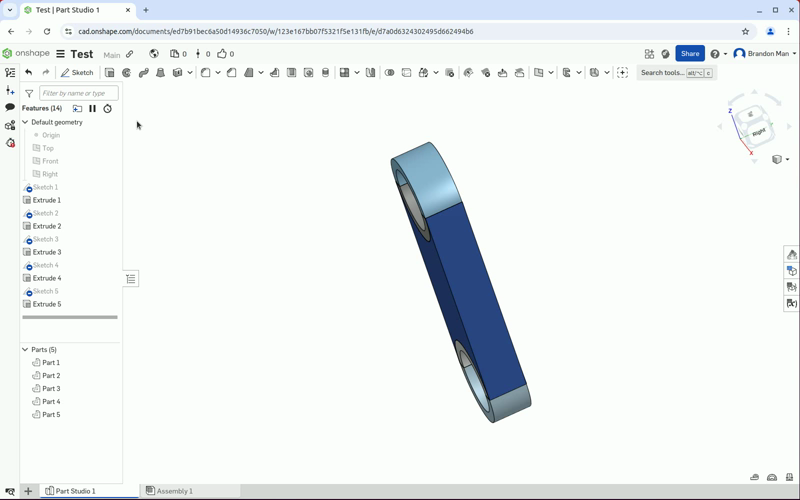
key(down, 2)
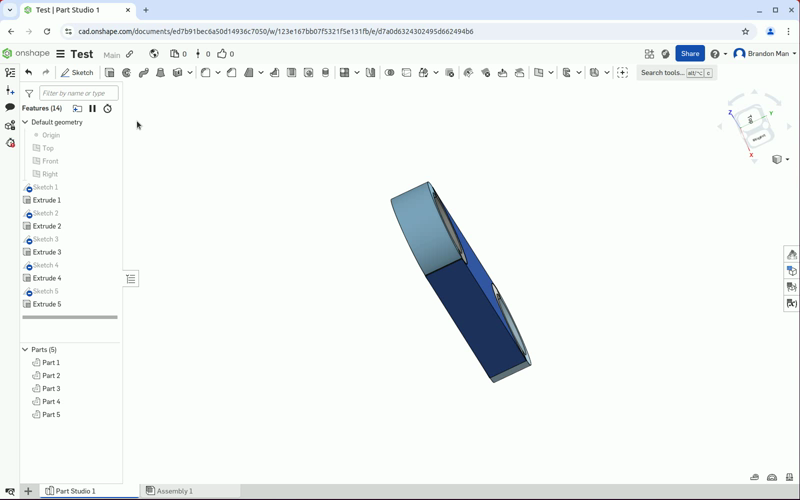
key(up, 2)
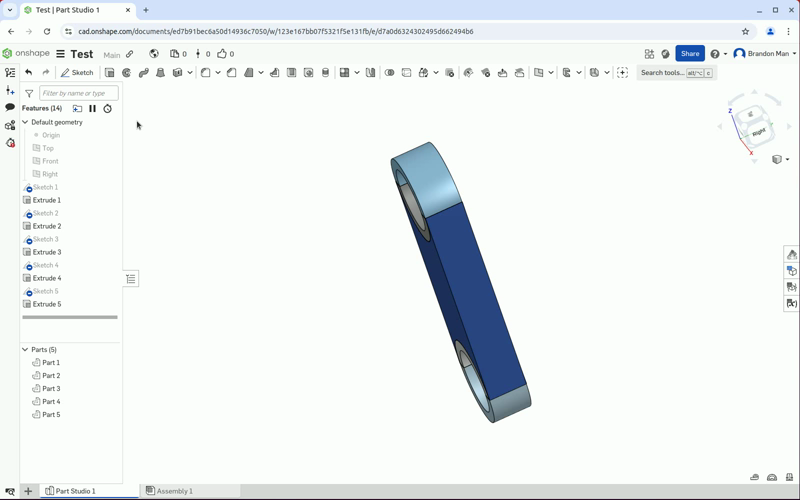
key(right, 2)
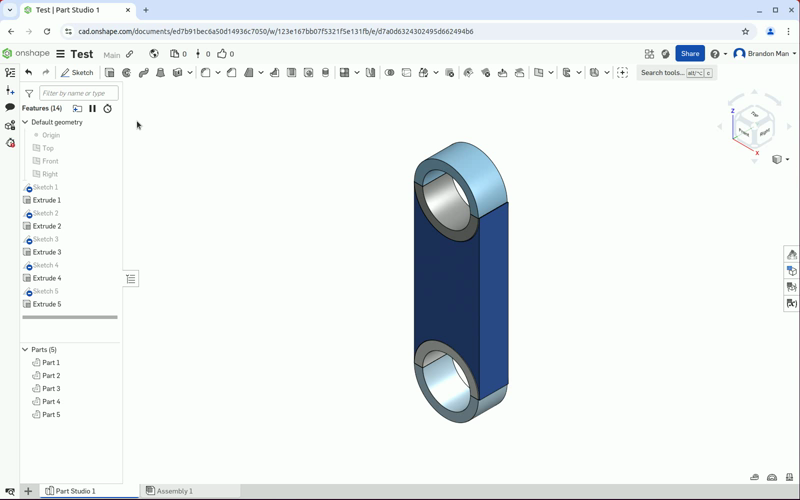
mouse_move(73, 189)
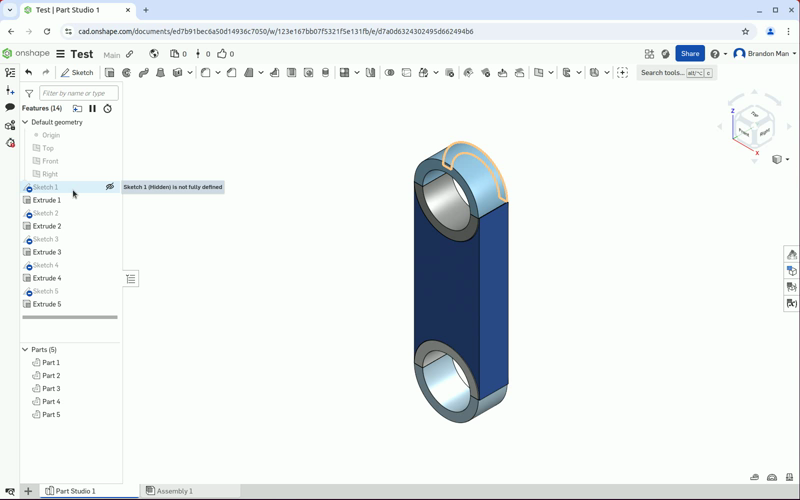
click(73, 189)